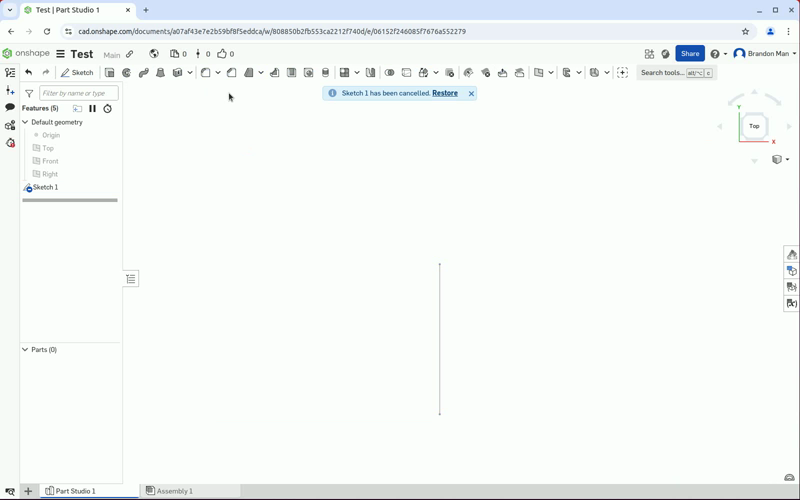
key(shift+h)
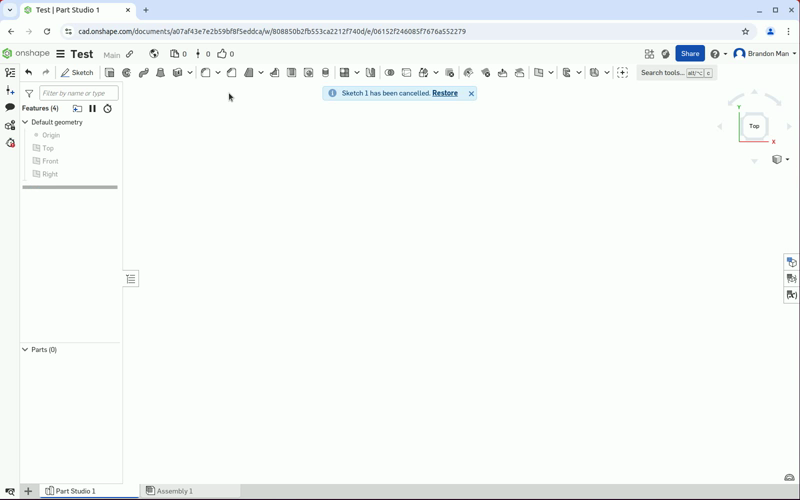
mouse_move(73, 352)
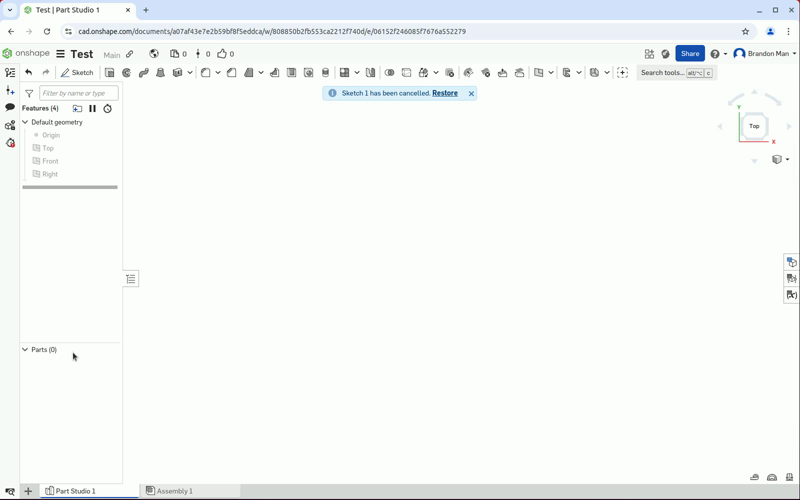
key(y)
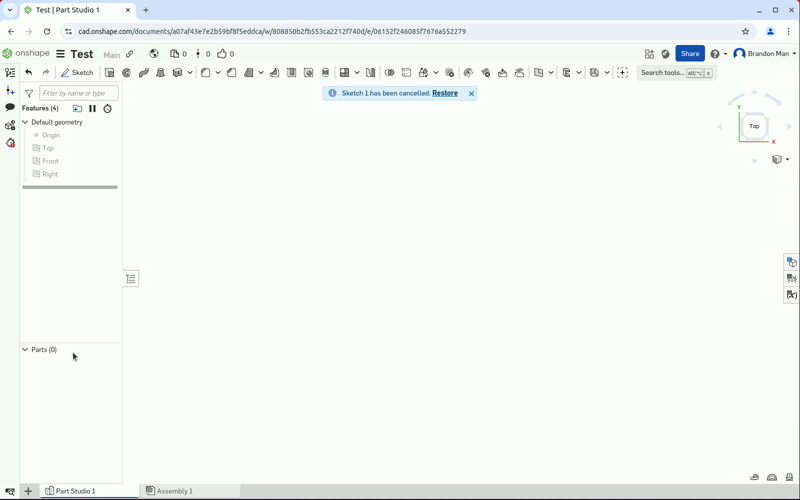
key(shift+p)
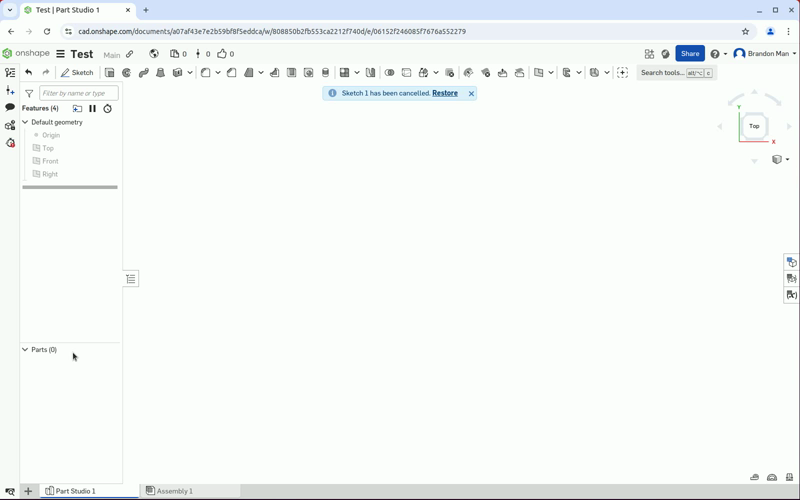
key(space)
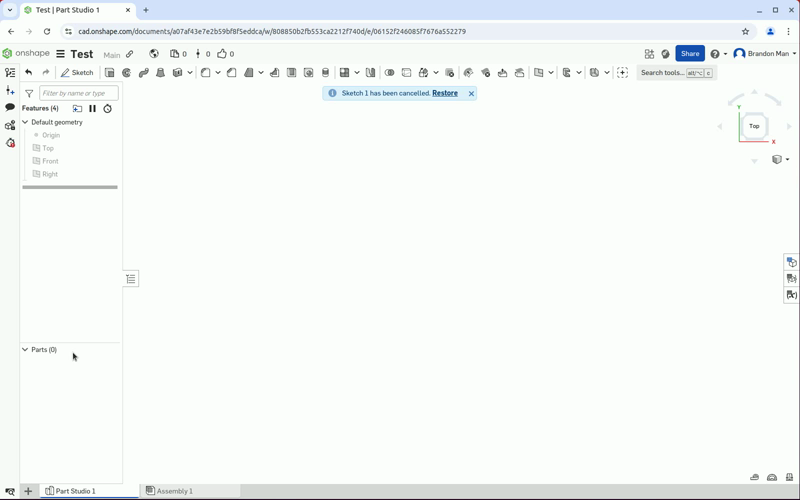
key_down(shift)
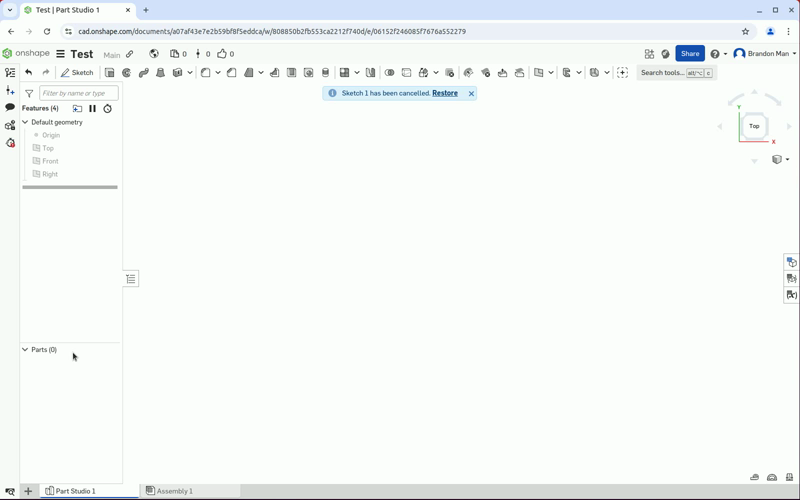
key(up)
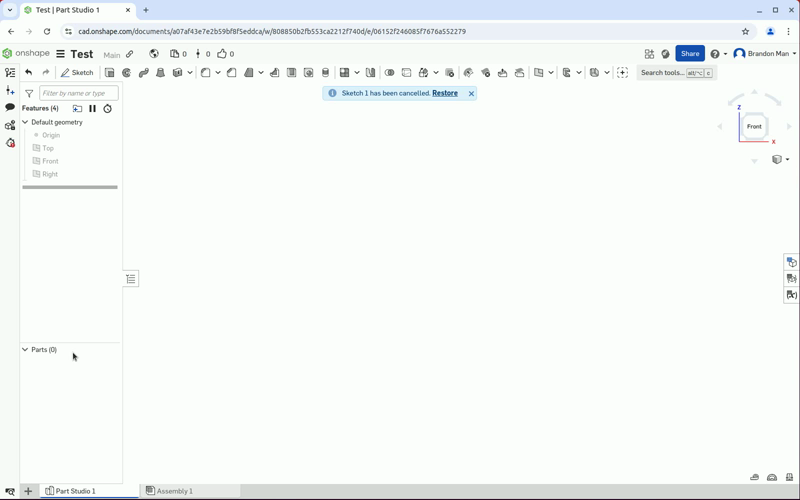
key_up(shift)
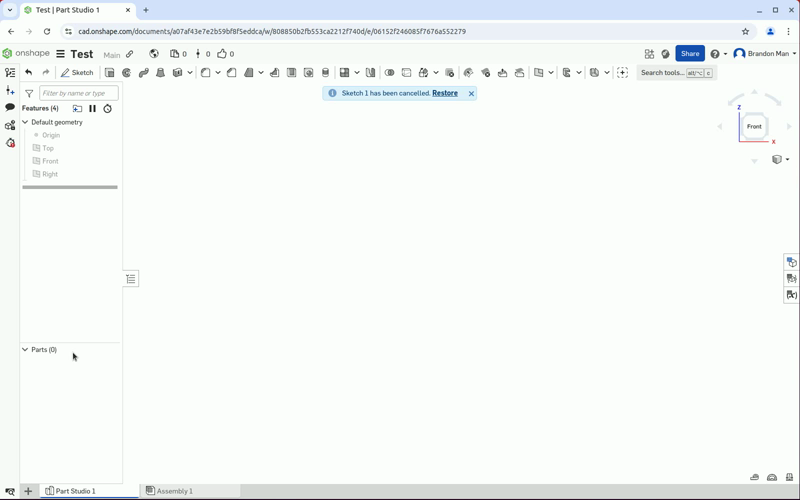
mouse_move(73, 352)
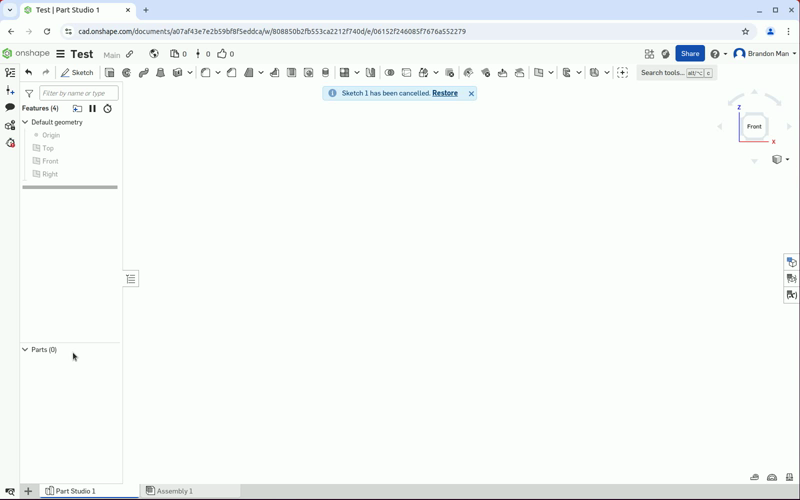
key(shift+y)
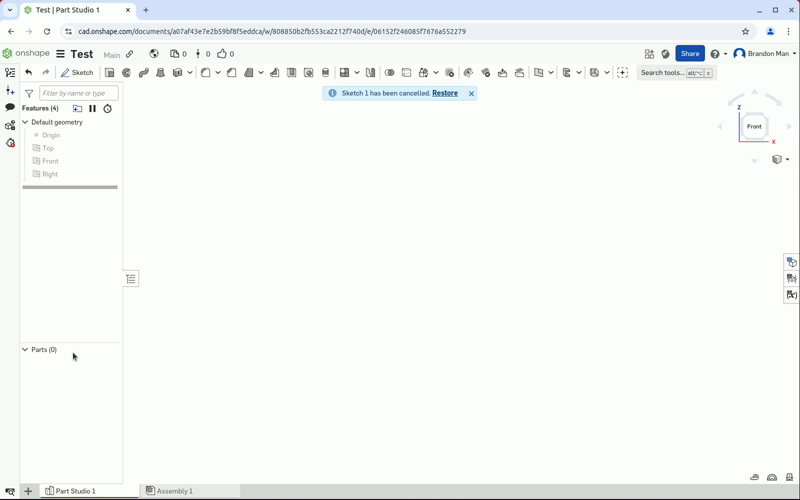
key(shift+s)
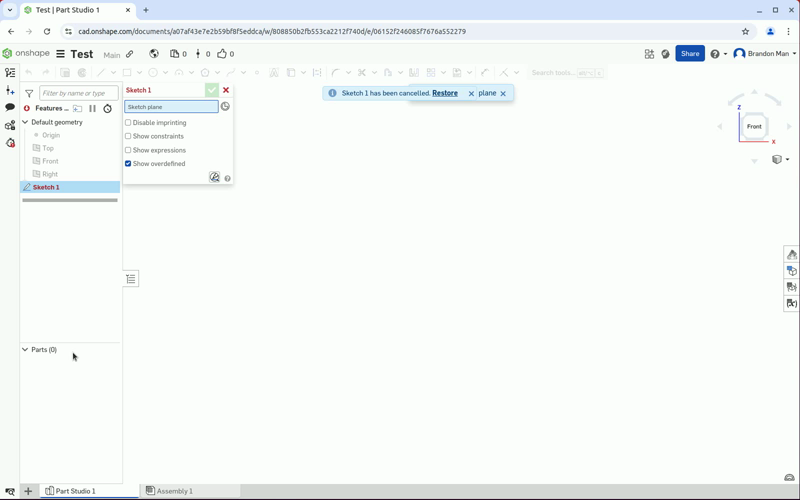
mouse_move(73, 163)
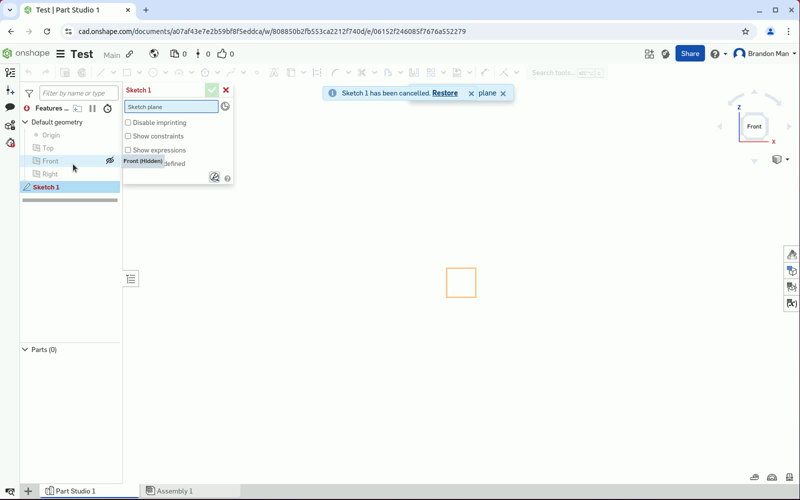
click(73, 163)
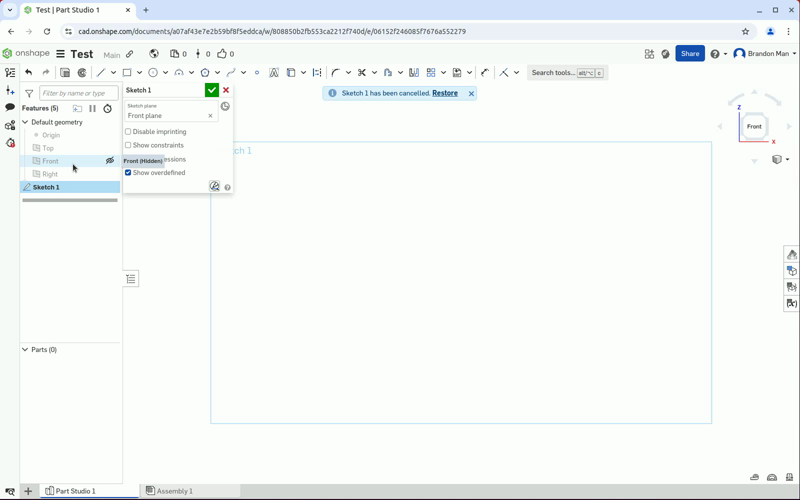
mouse_move(73, 352)
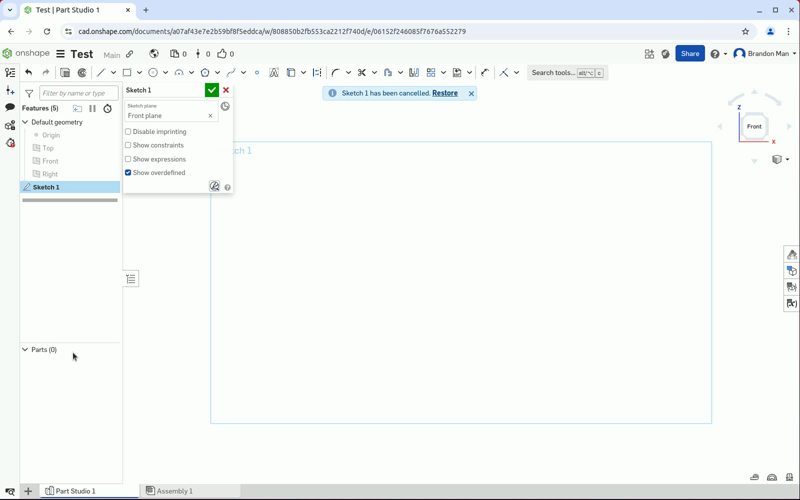
key(y)
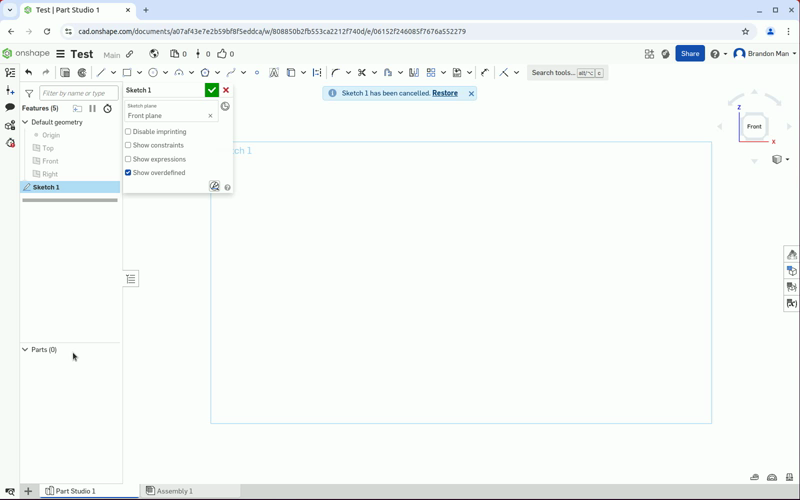
key(l)
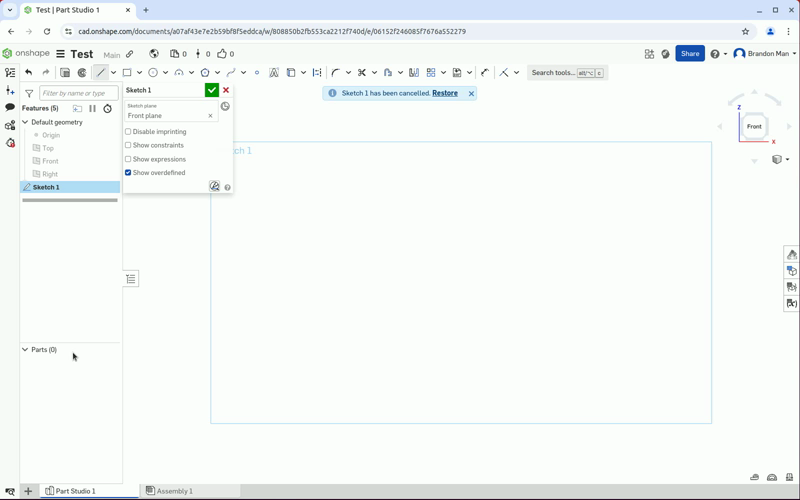
key_down(shift)
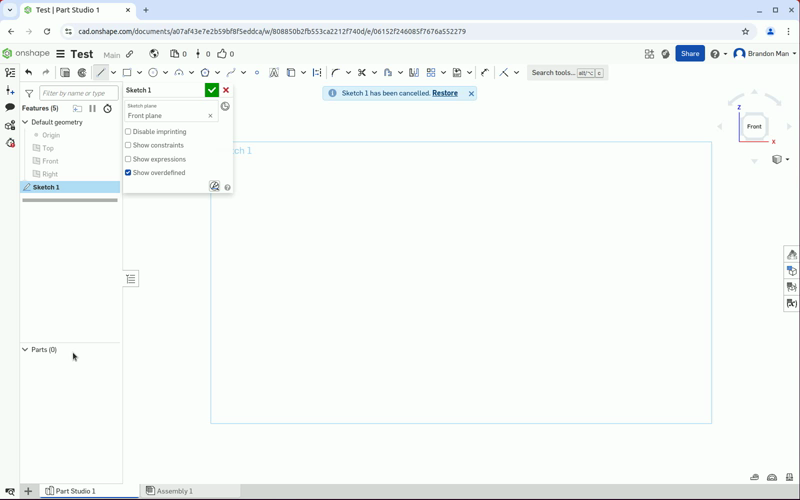
mouse_move(451, 282)
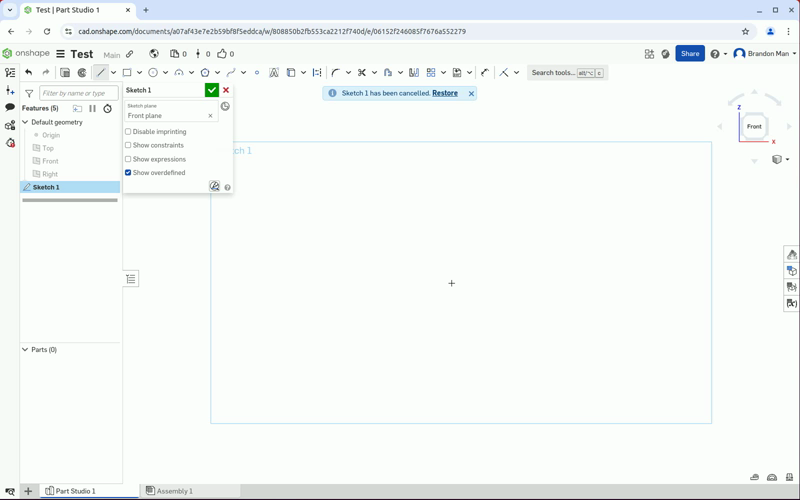
click(451, 282)
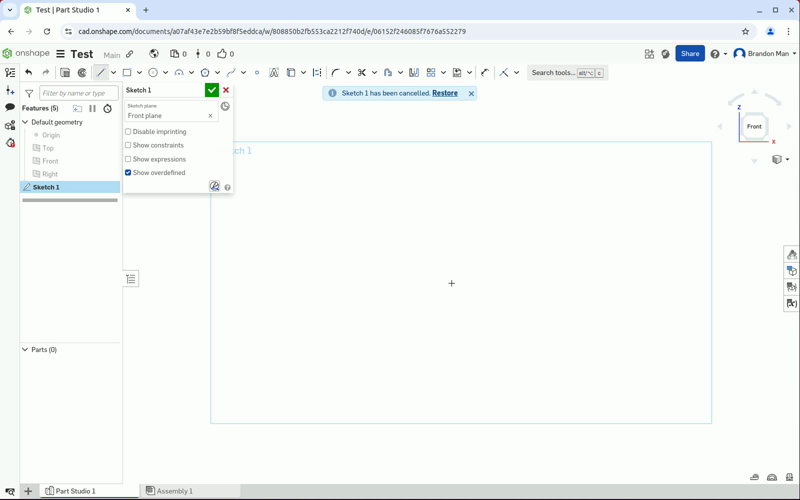
key_up(shift)
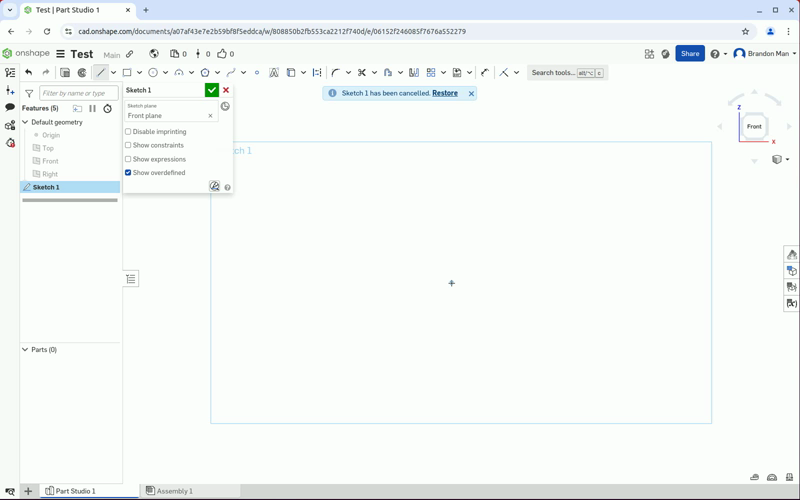
key_down(shift)
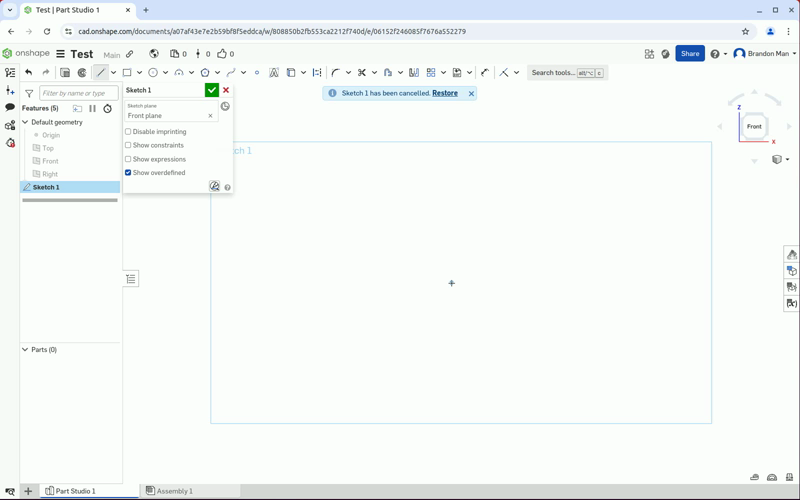
mouse_move(481, 282)
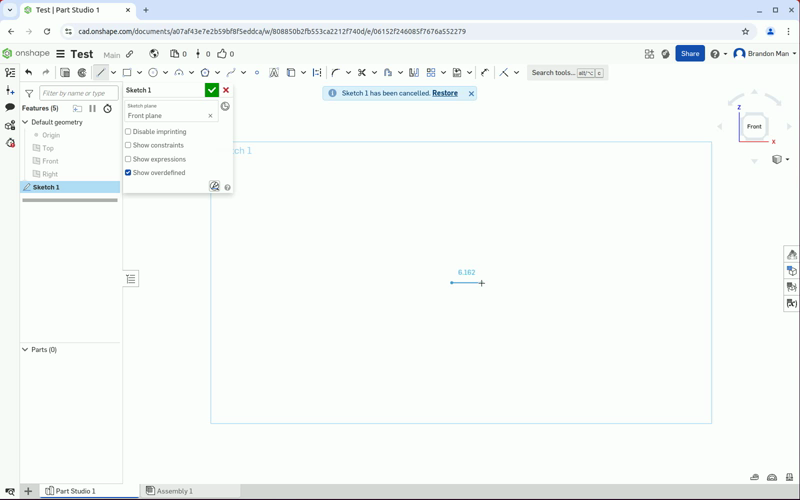
mouse_move(507, 282)
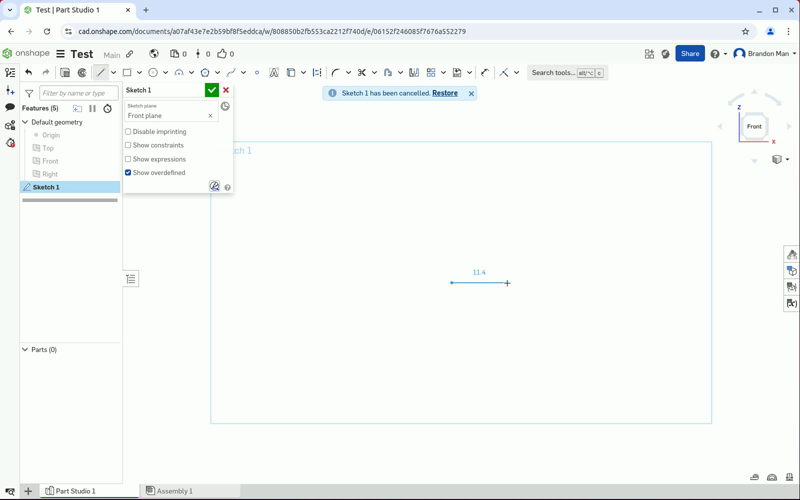
click(507, 282)
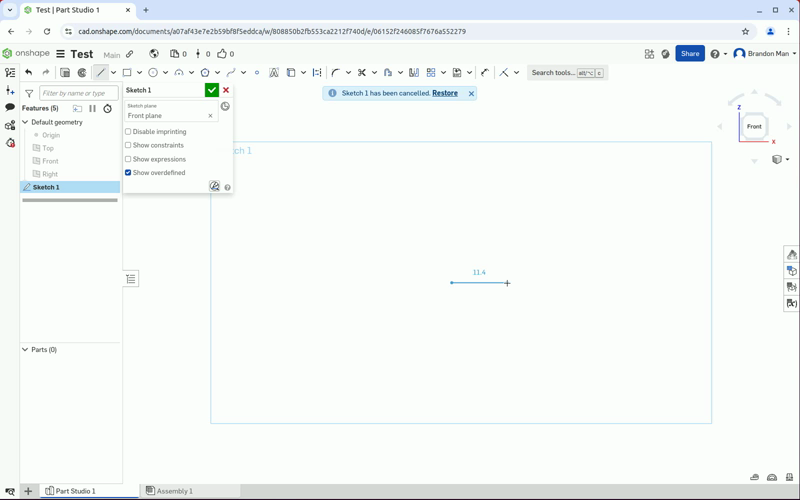
key_up(shift)
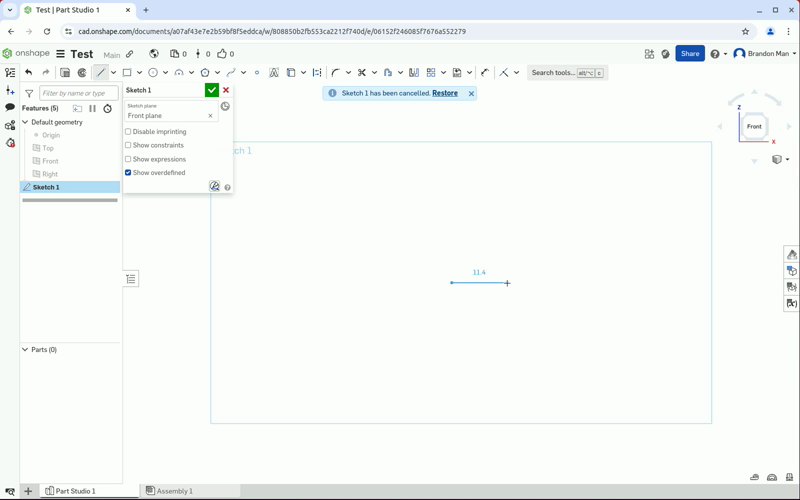
key_down(shift)
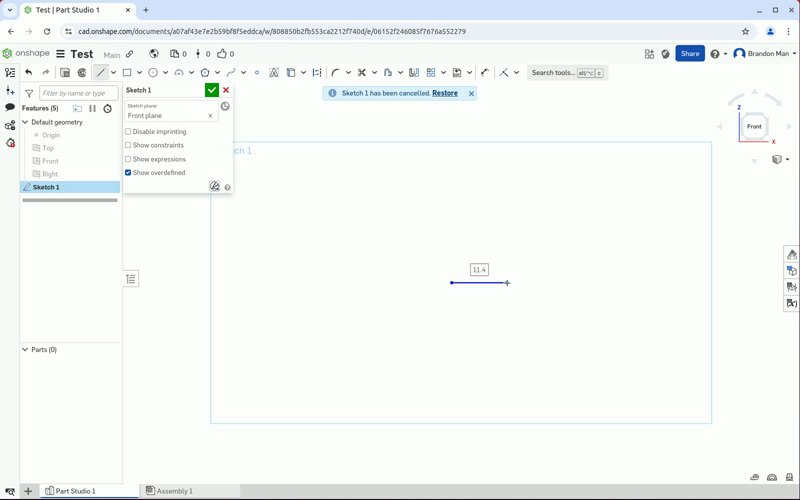
mouse_move(537, 282)
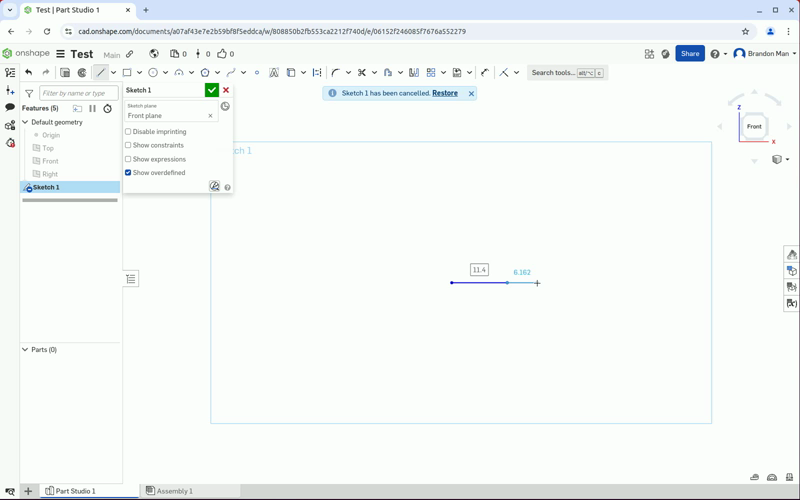
mouse_move(507, 282)
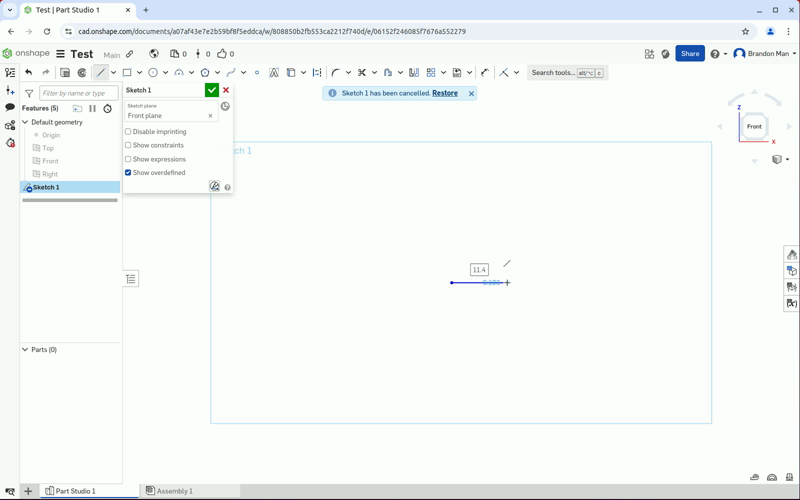
scroll(6)
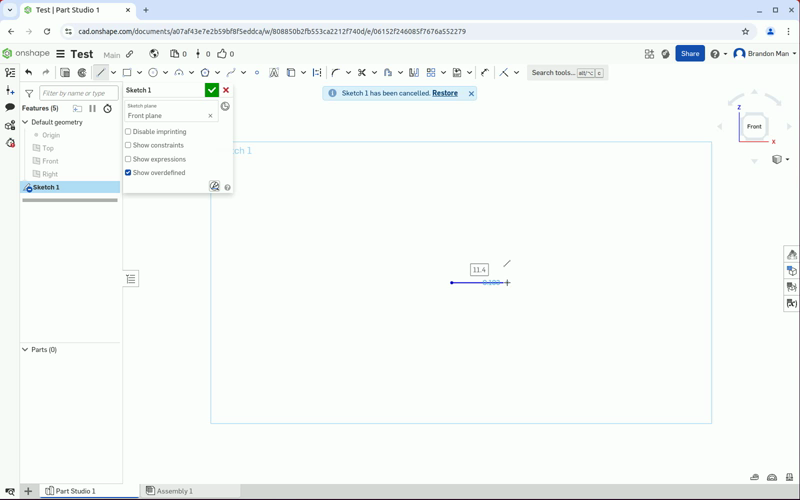
scroll(6)
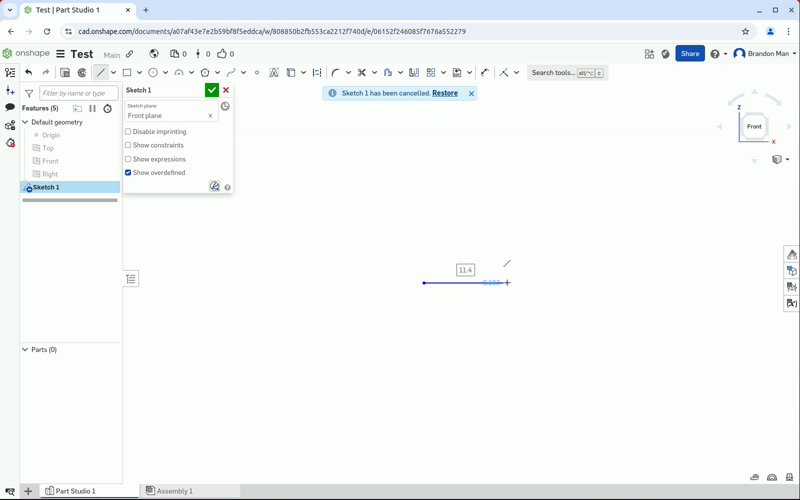
scroll(6)
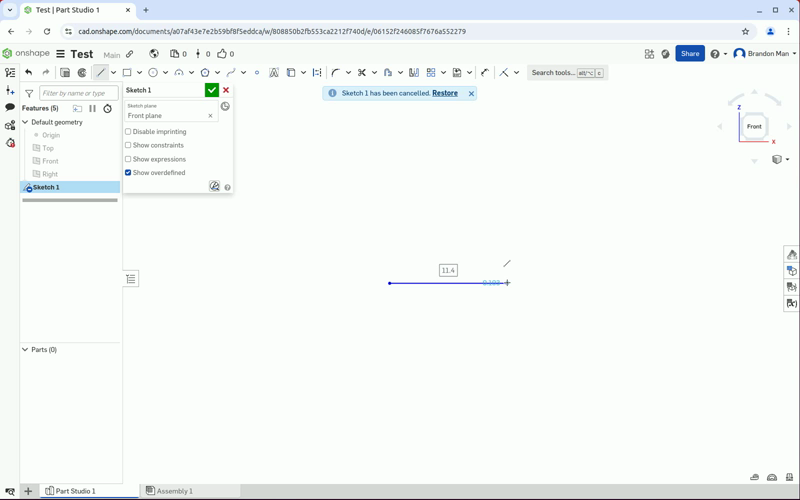
scroll(6)
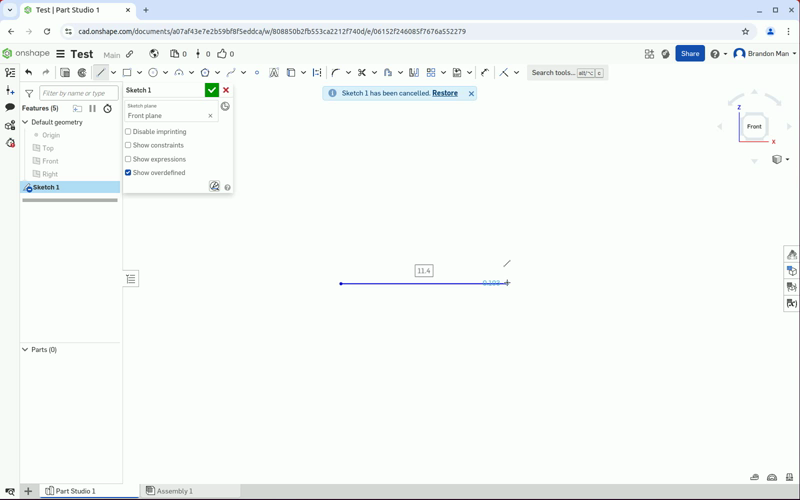
scroll(6)
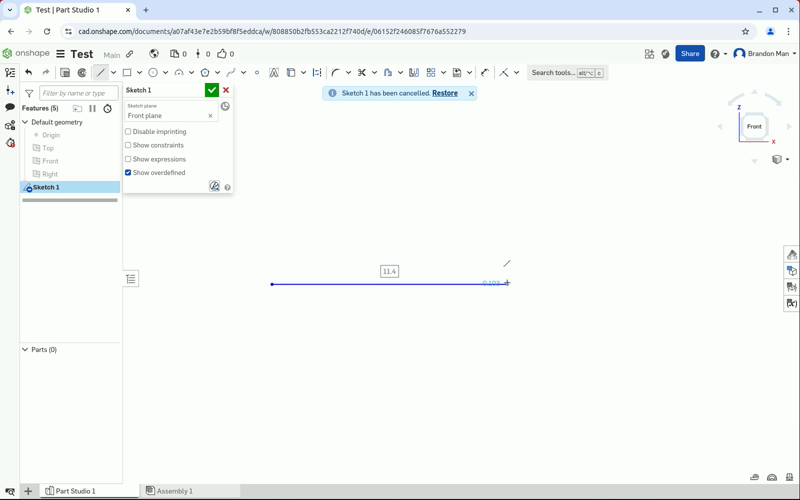
scroll(6)
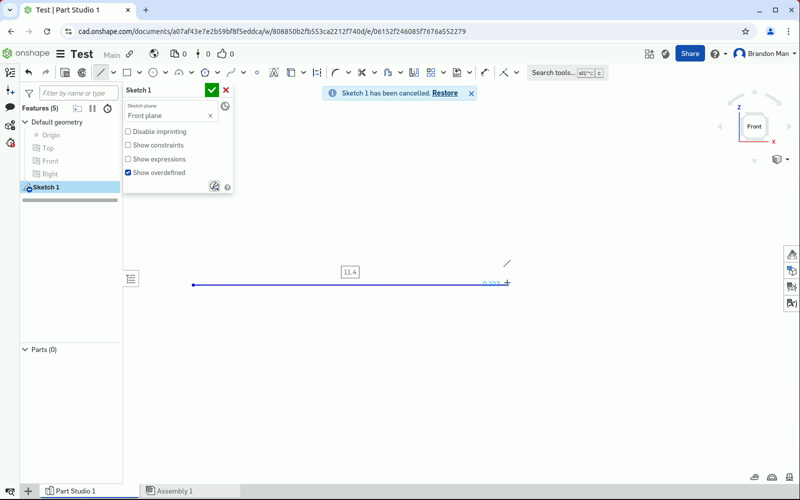
scroll(6)
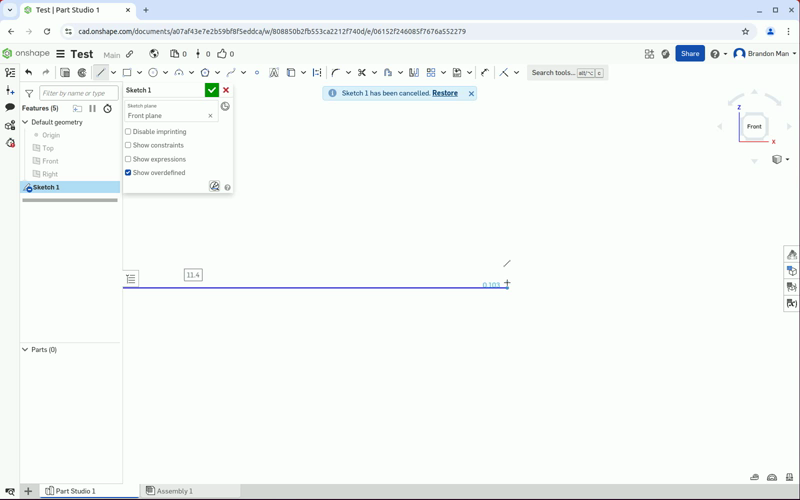
click(507, 282)
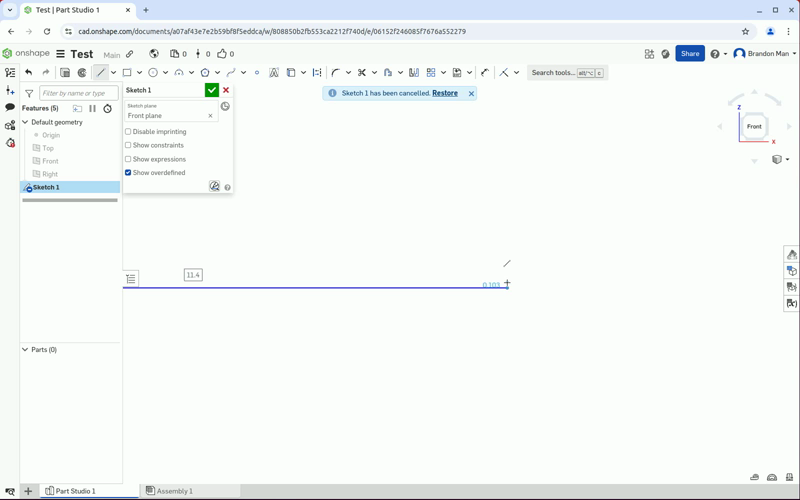
scroll(-6)
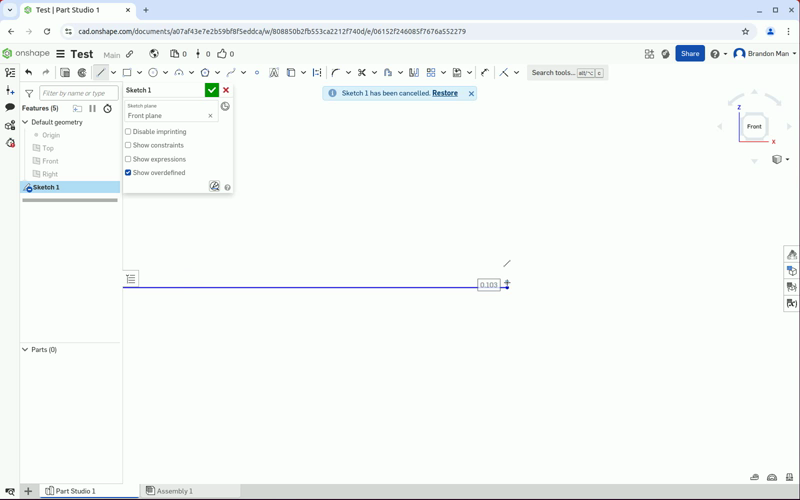
scroll(-6)
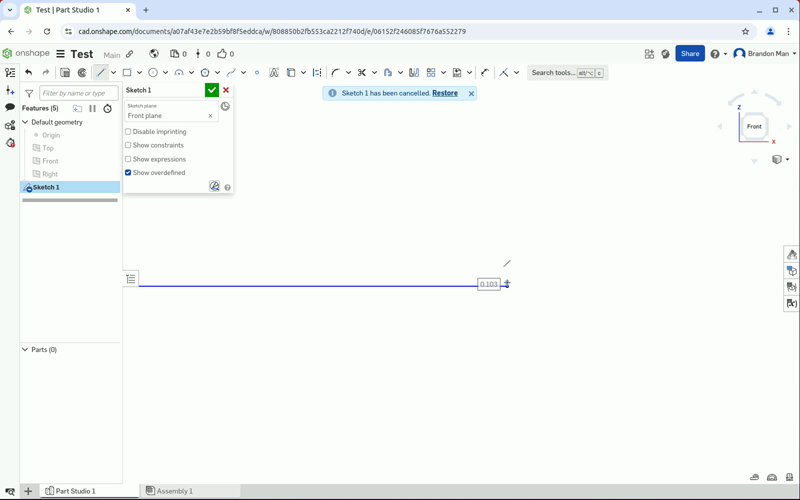
scroll(-6)
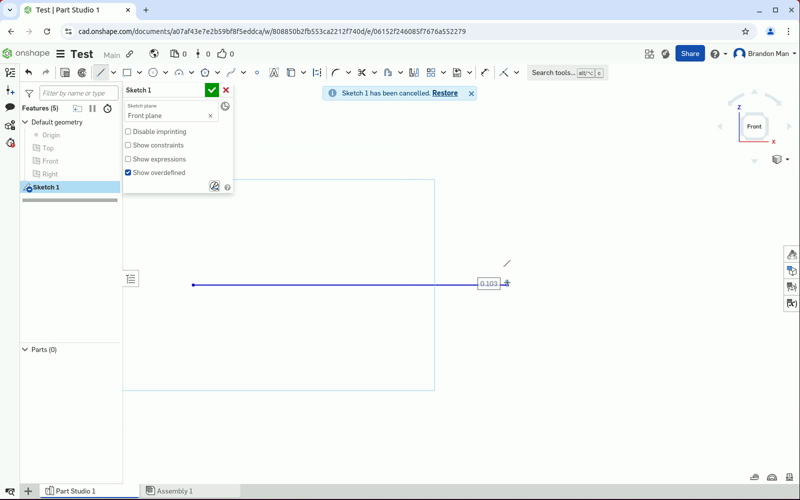
scroll(-6)
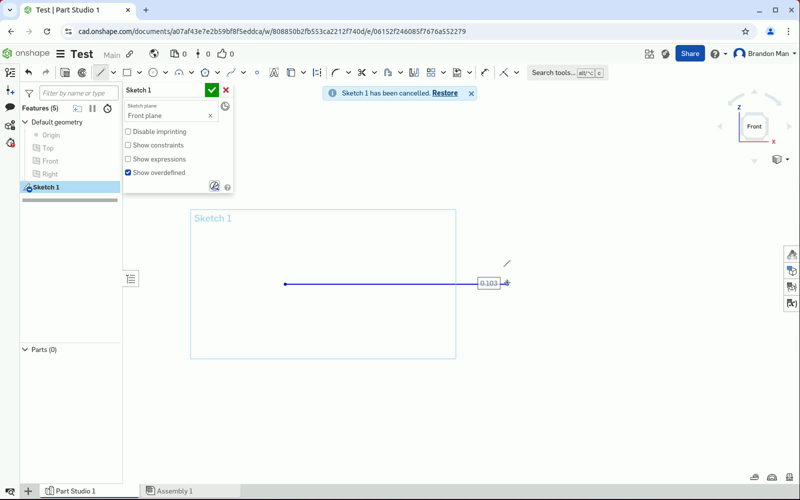
scroll(-6)
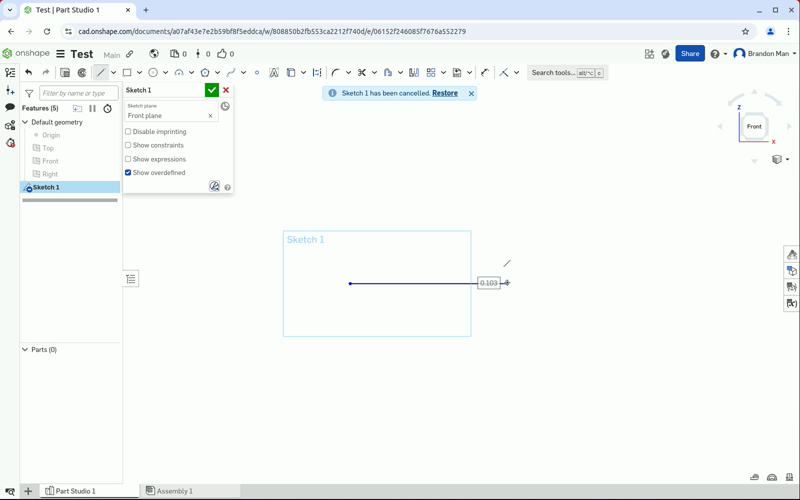
scroll(-6)
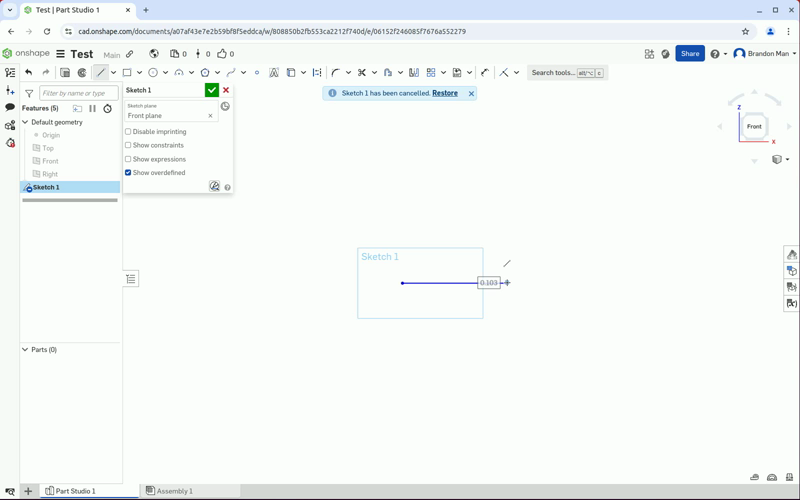
scroll(-6)
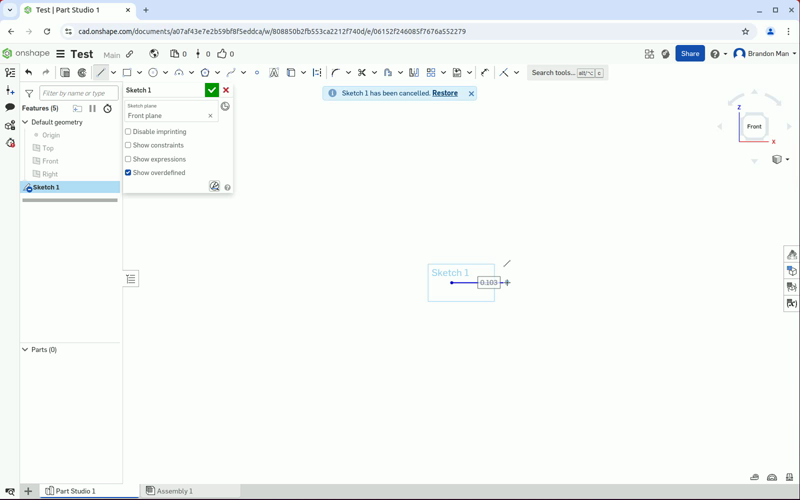
key_up(shift)
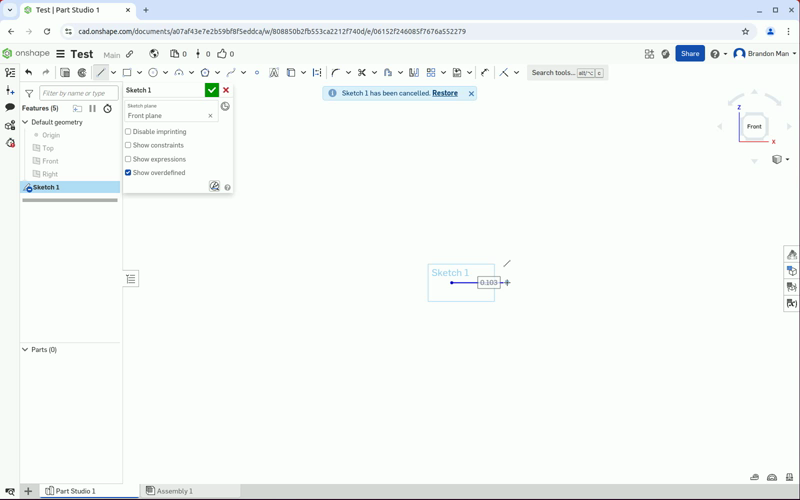
key_down(shift)
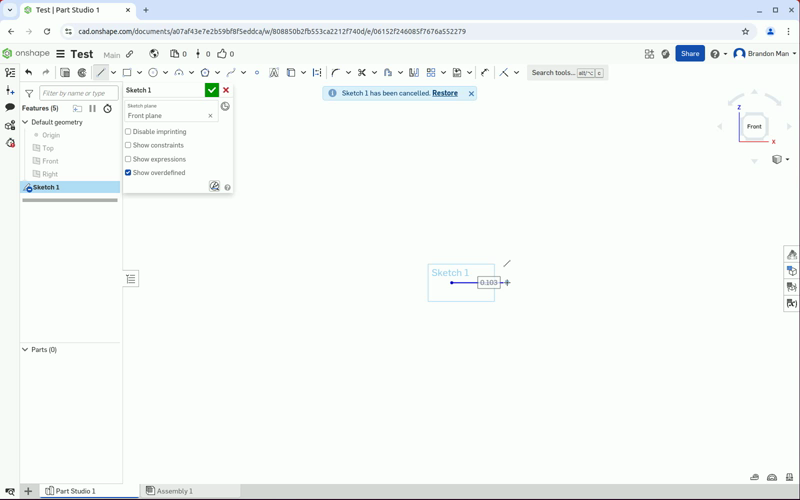
mouse_move(537, 282)
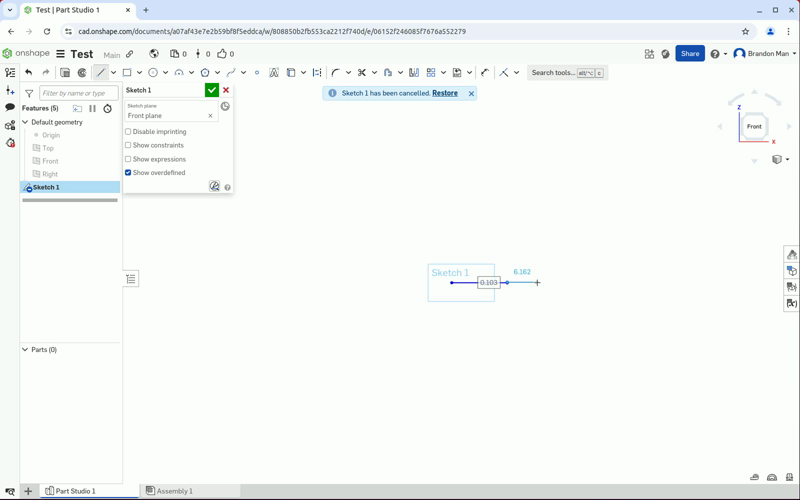
mouse_move(451, 282)
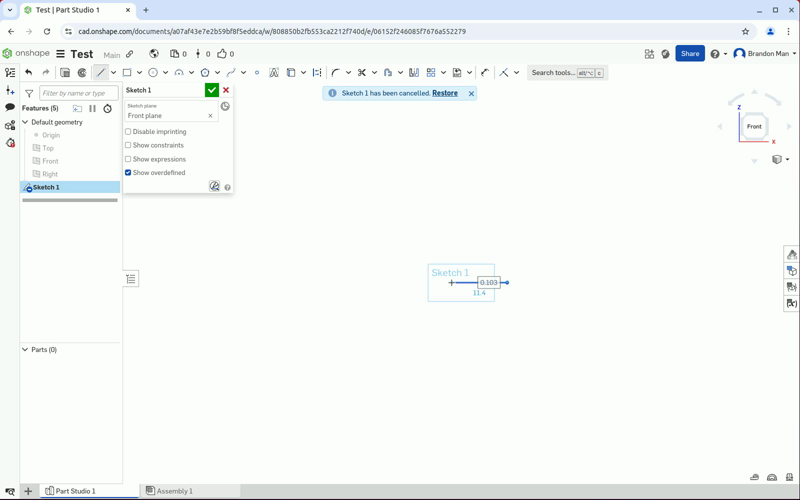
scroll(6)
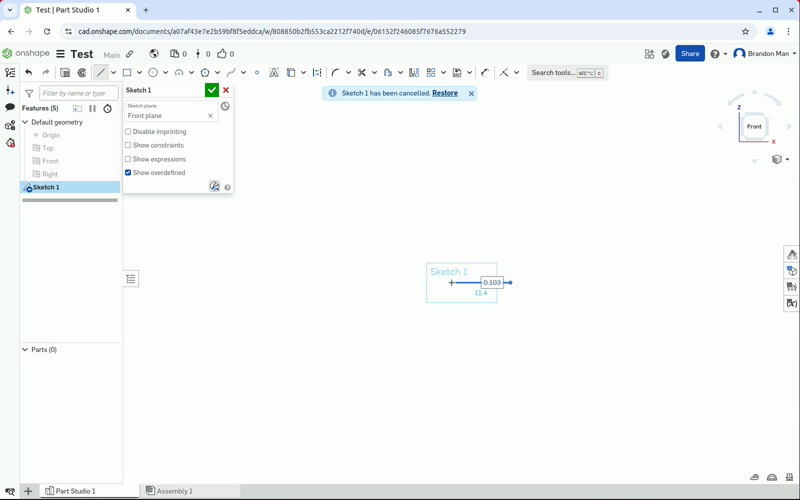
scroll(6)
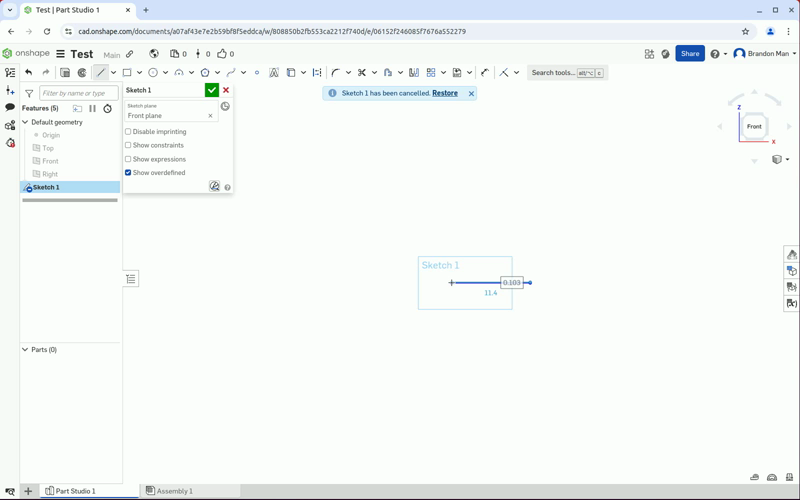
scroll(6)
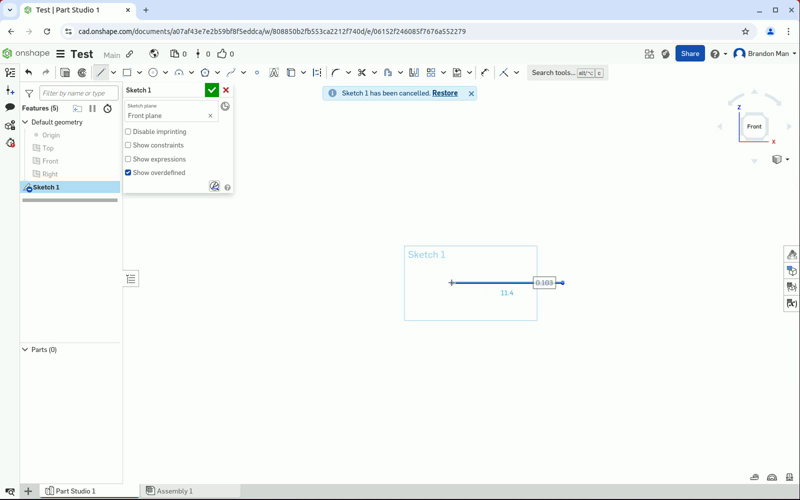
scroll(6)
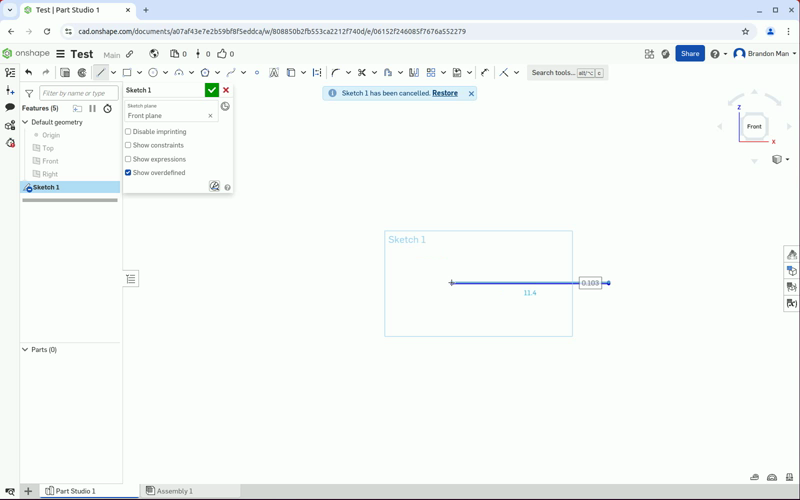
scroll(6)
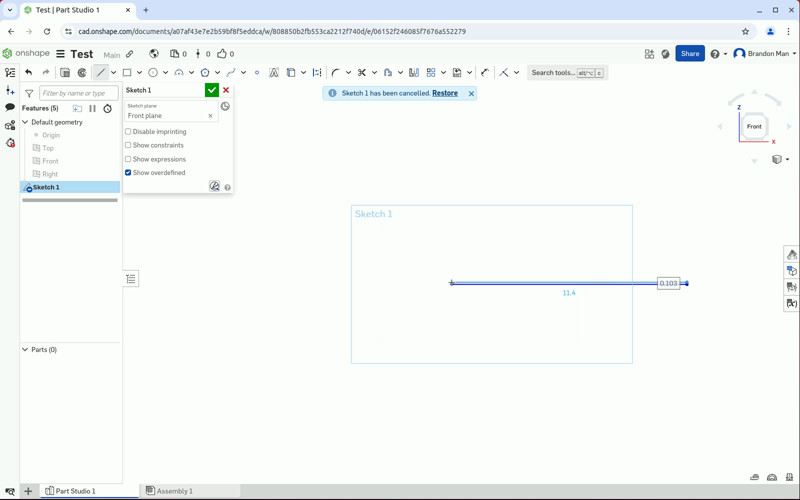
scroll(6)
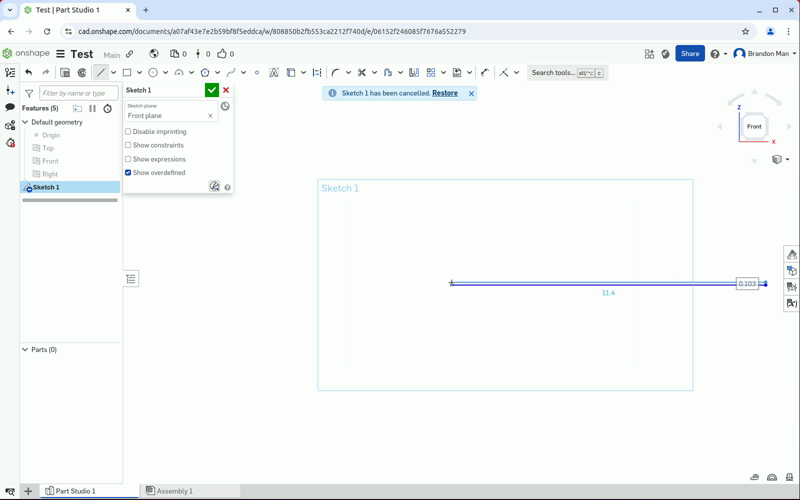
scroll(6)
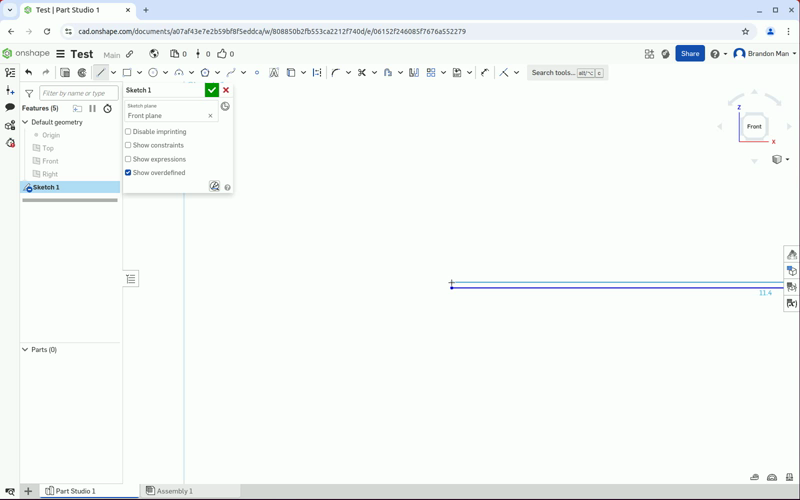
click(451, 282)
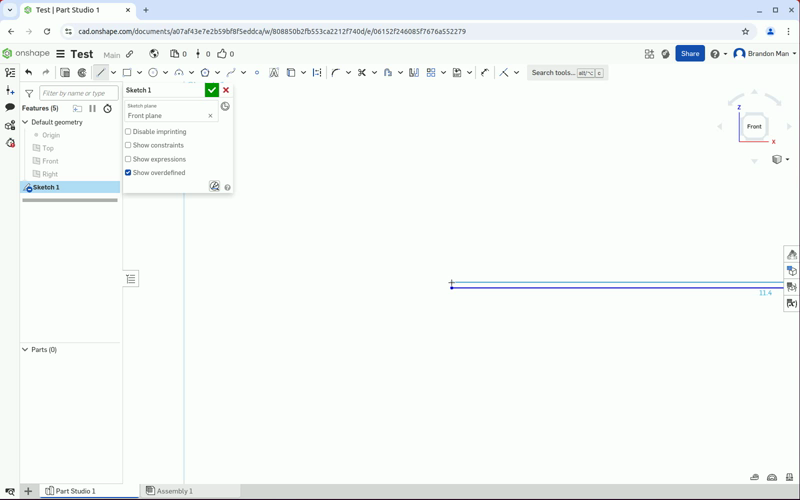
scroll(-6)
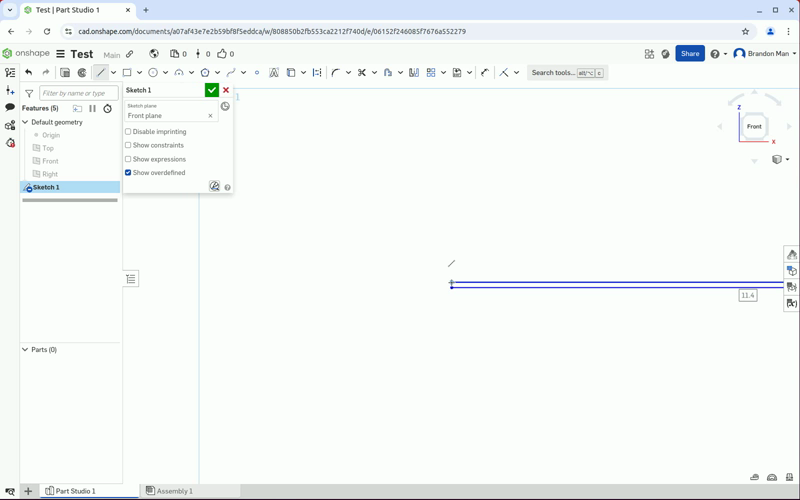
scroll(-6)
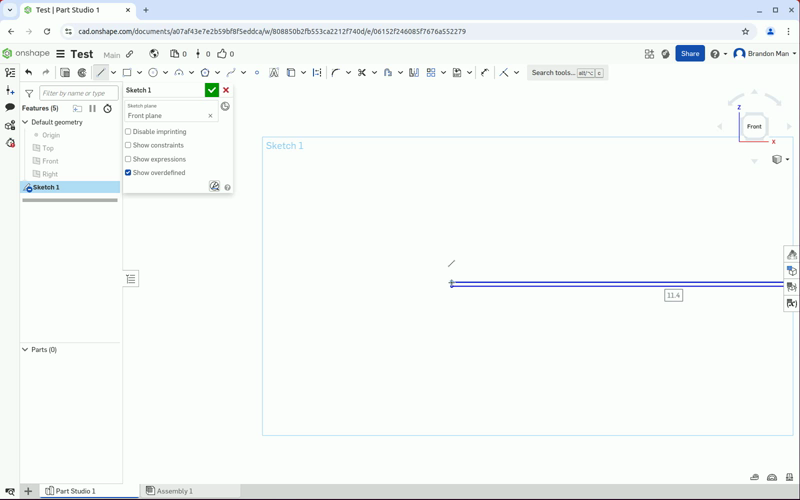
scroll(-6)
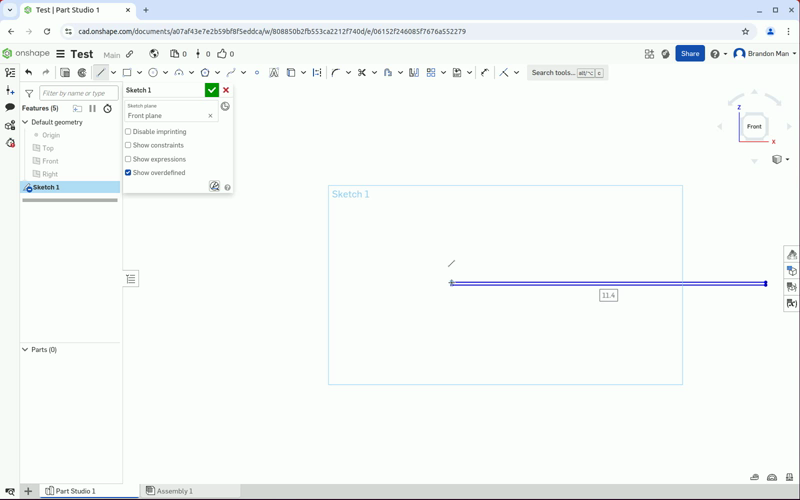
scroll(-6)
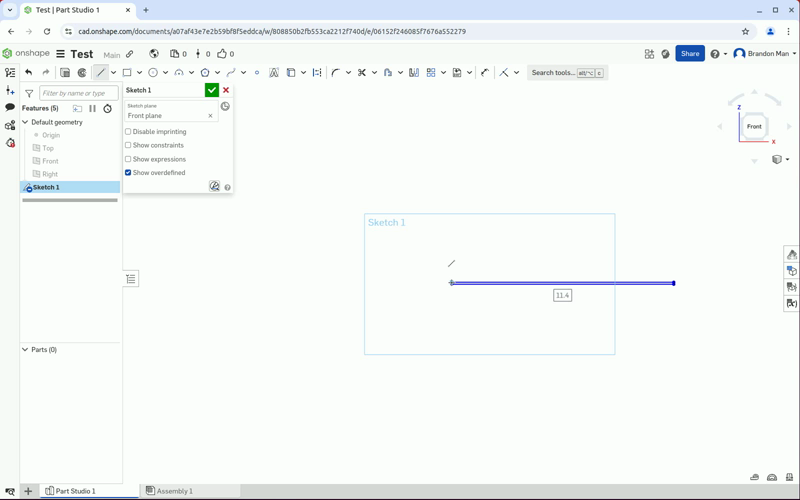
scroll(-6)
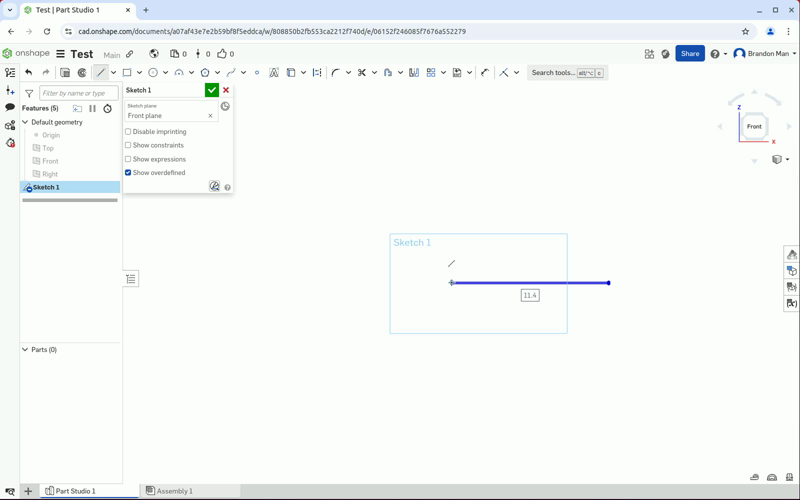
scroll(-6)
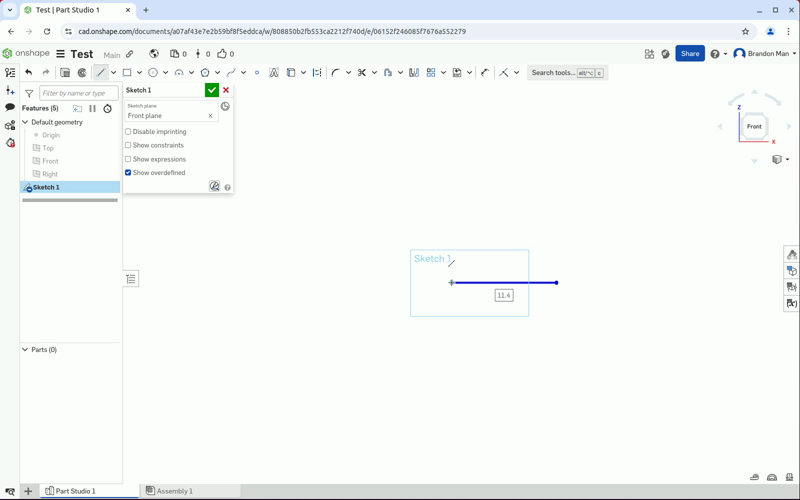
scroll(-6)
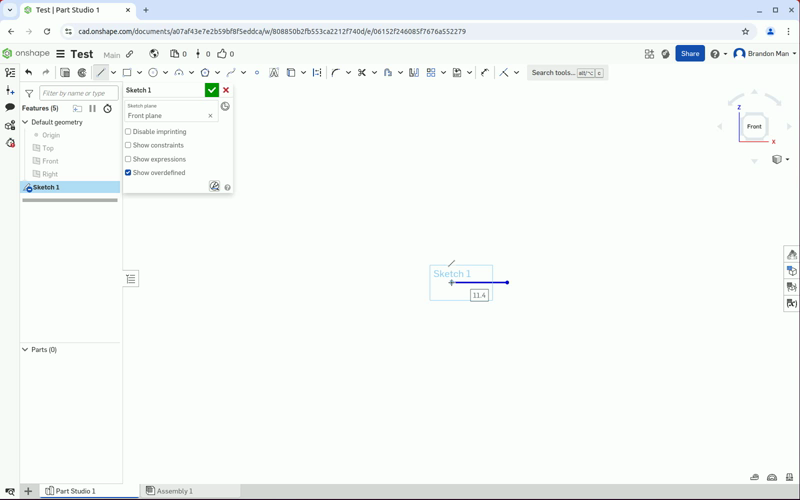
key_up(shift)
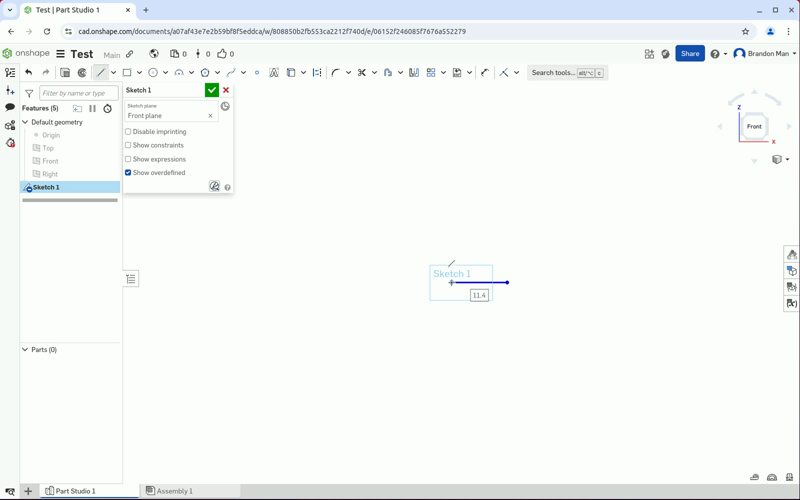
mouse_move(481, 282)
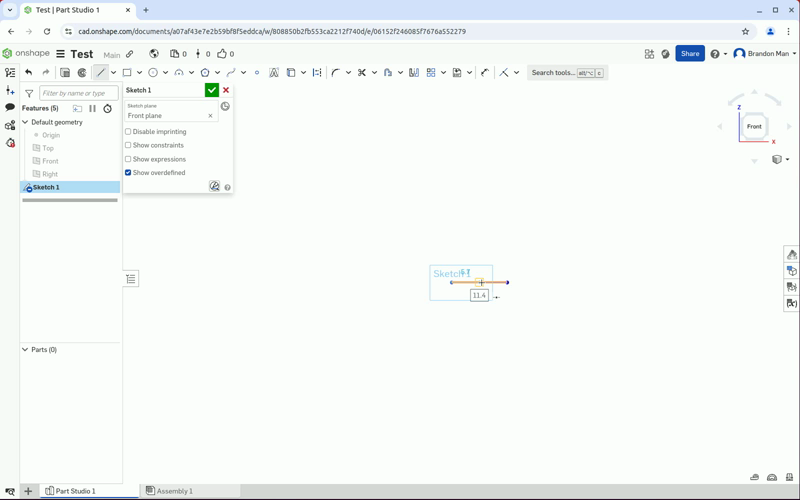
key_down(shift)
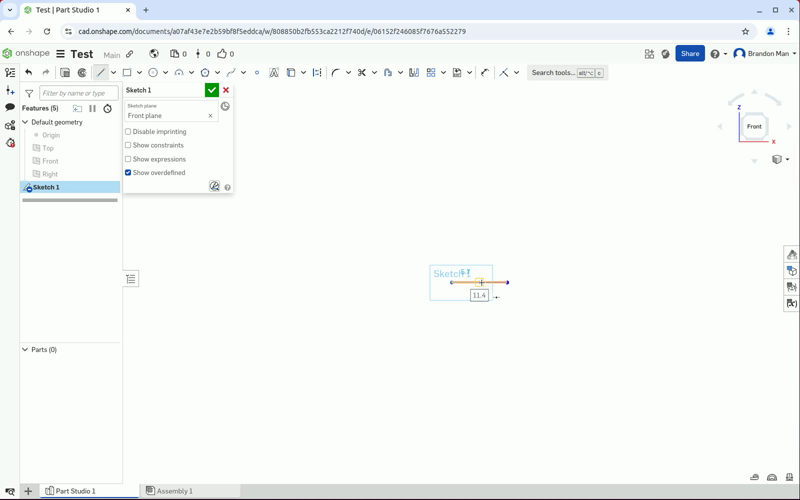
mouse_move(451, 282)
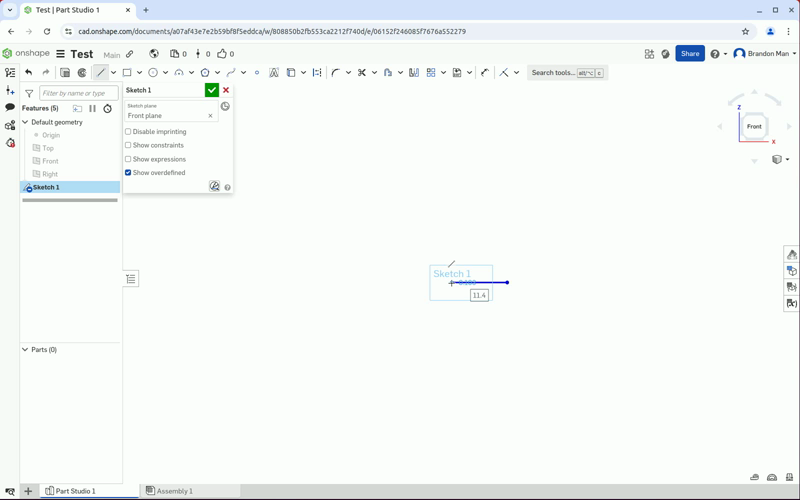
scroll(6)
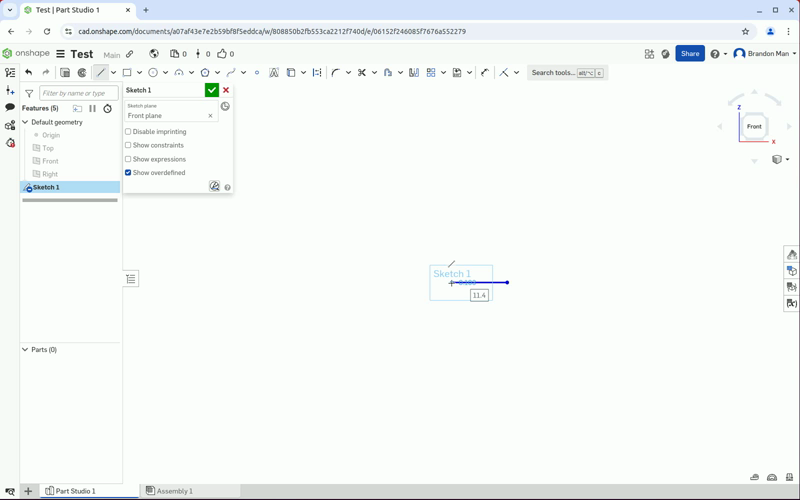
scroll(6)
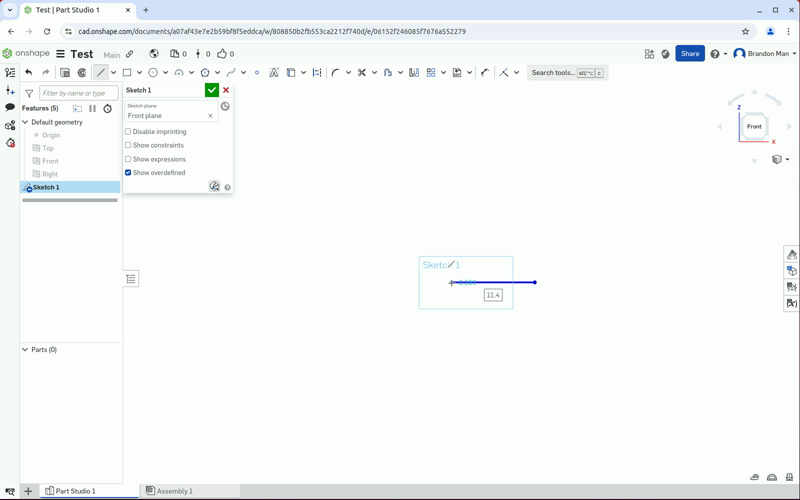
scroll(6)
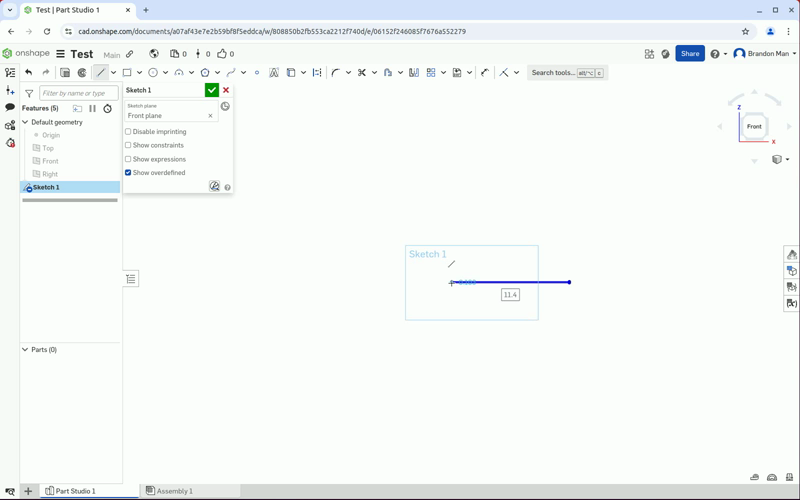
scroll(6)
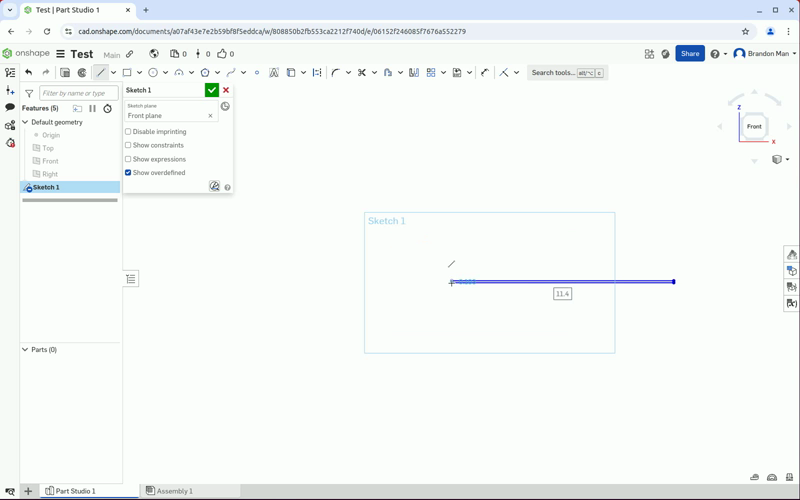
scroll(6)
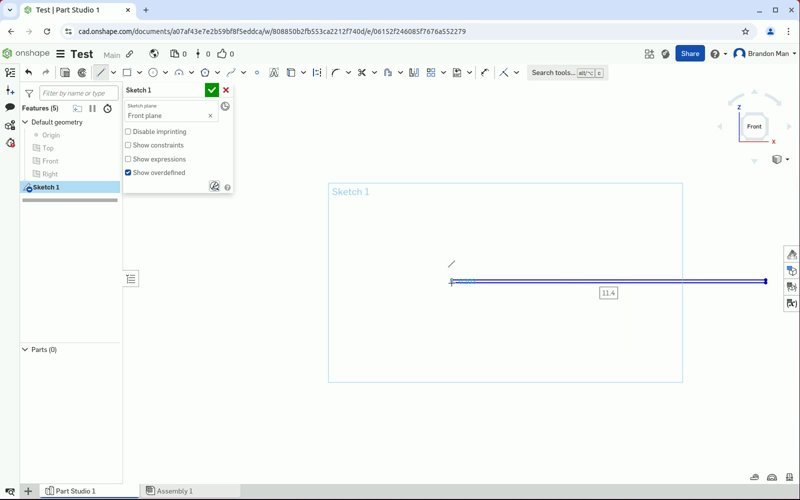
scroll(6)
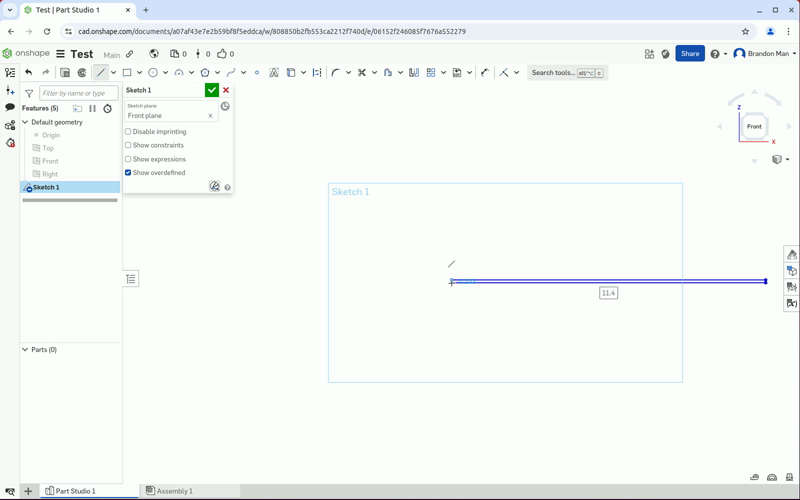
scroll(6)
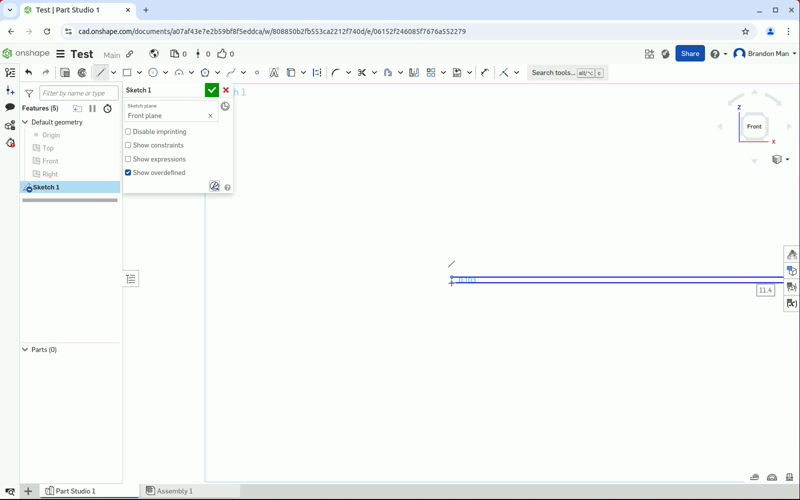
key_up(shift)
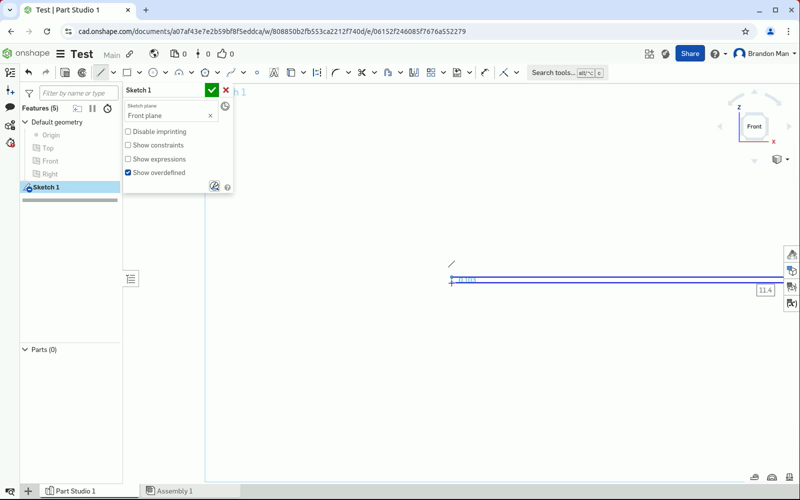
click(451, 282)
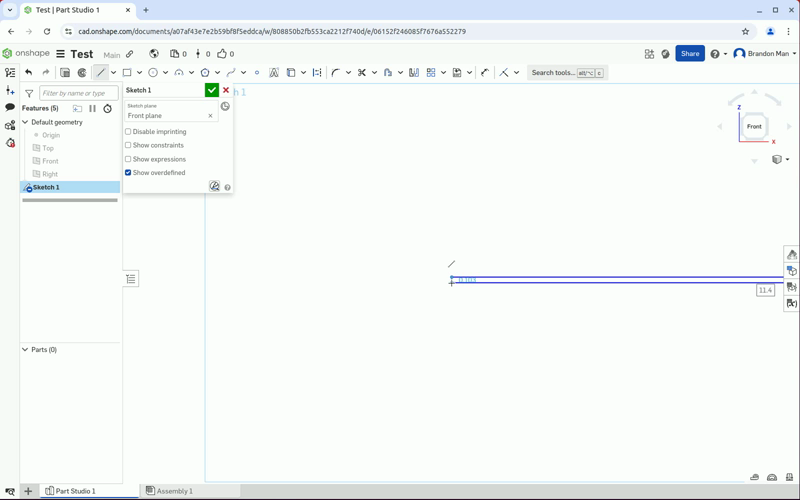
scroll(-6)
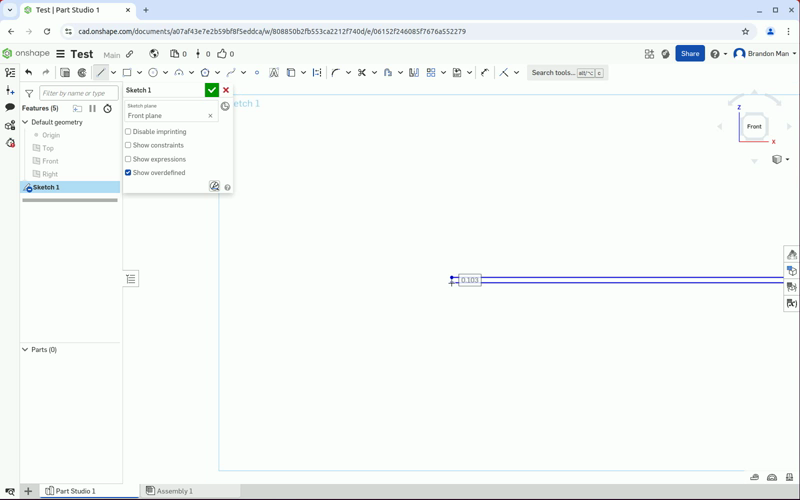
scroll(-6)
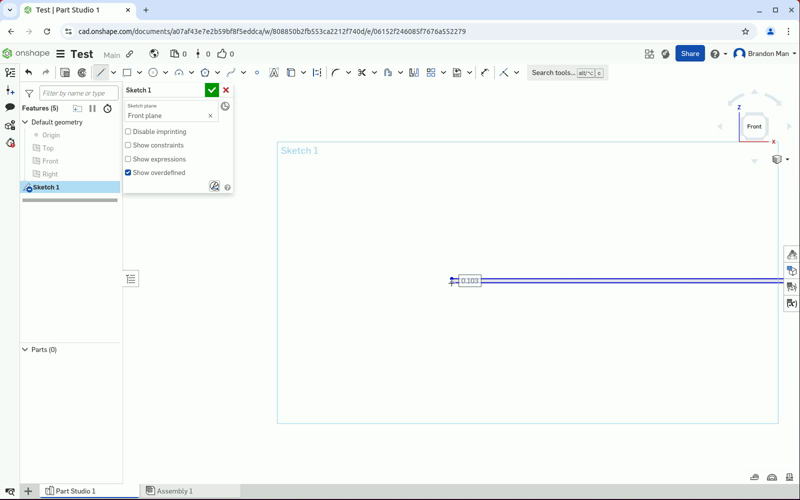
scroll(-6)
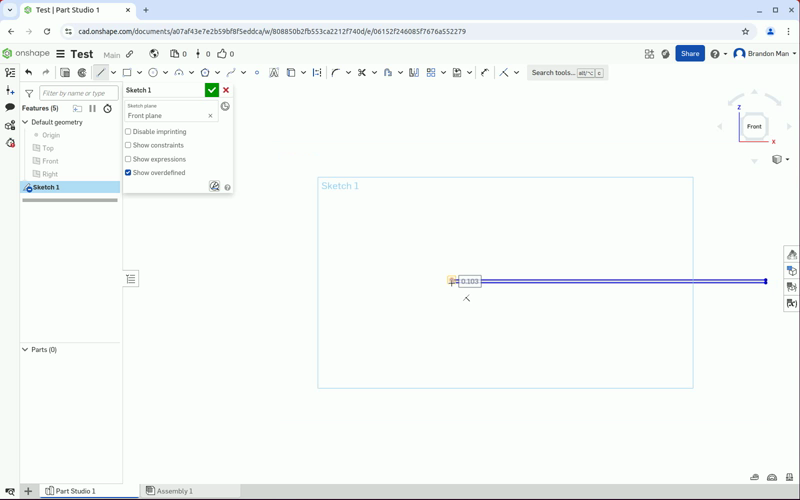
scroll(-6)
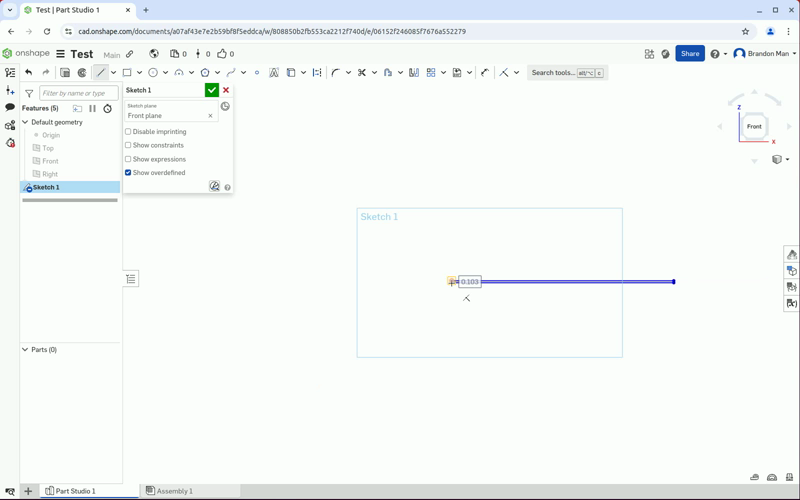
scroll(-6)
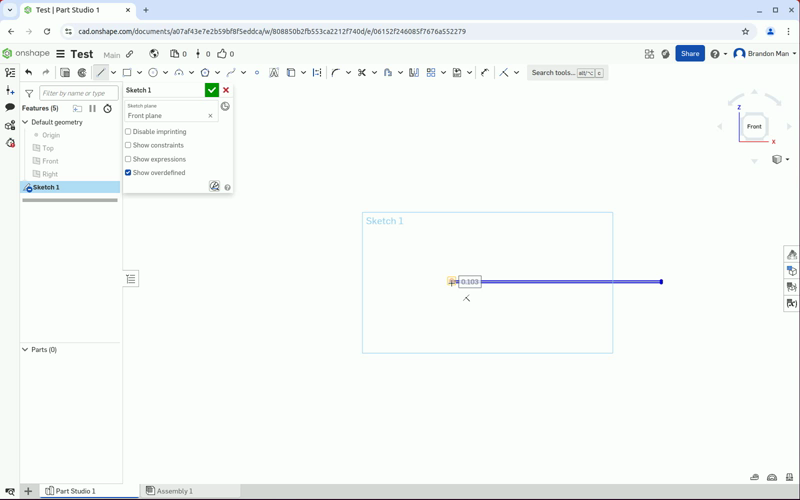
scroll(-6)
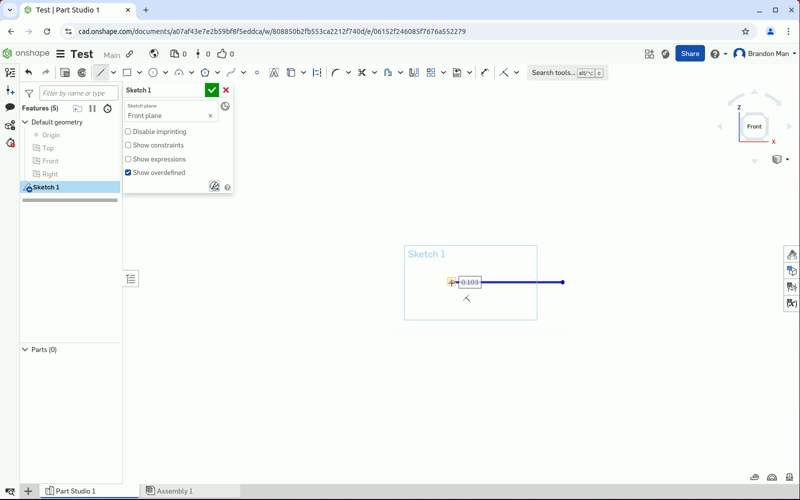
scroll(-6)
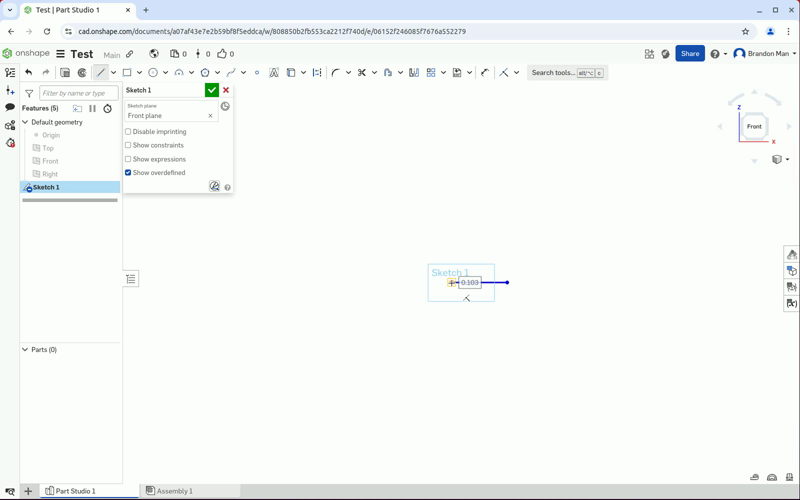
key(esc)
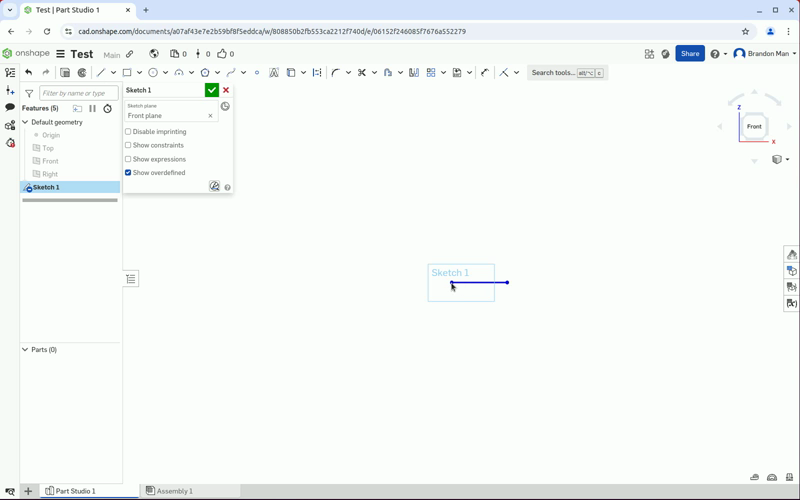
mouse_move(487, 282)
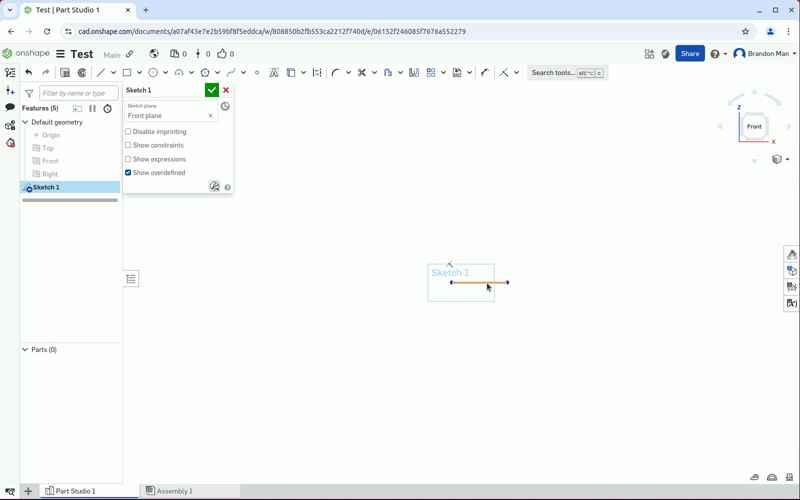
scroll(6)
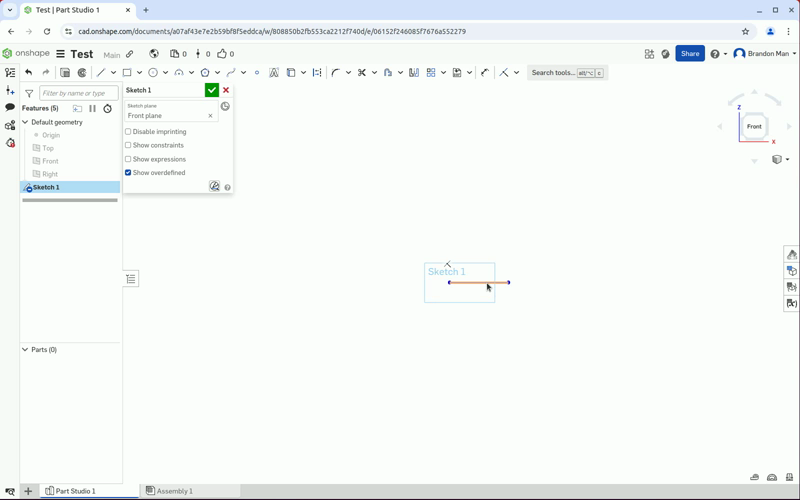
scroll(6)
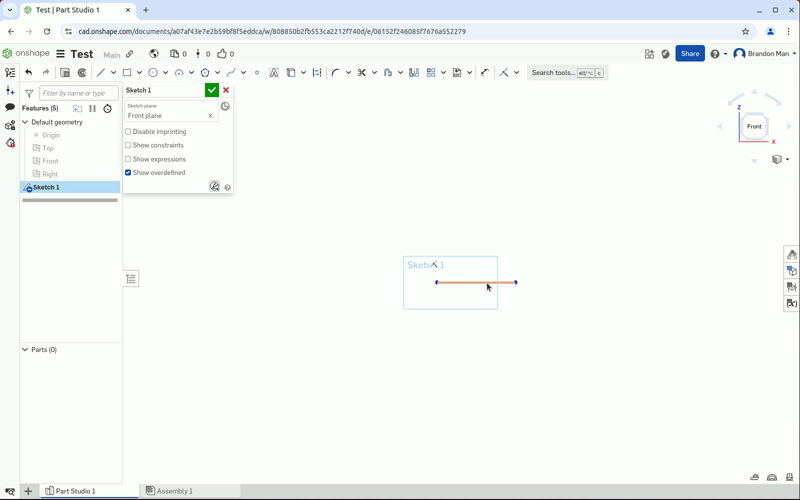
scroll(6)
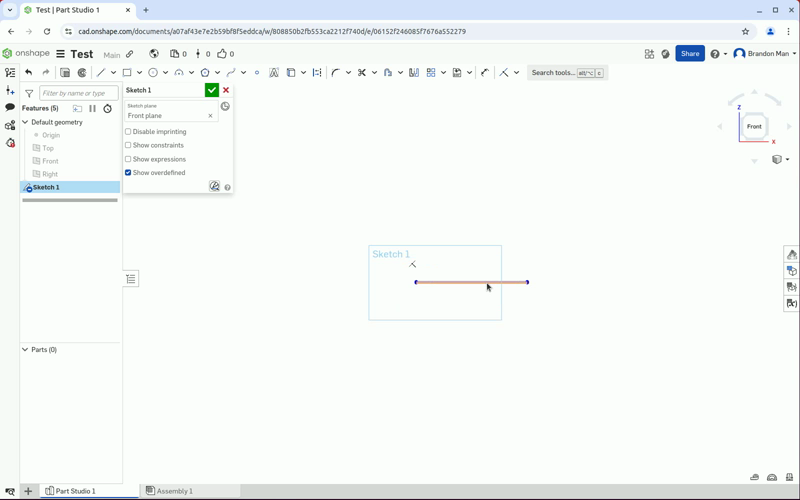
scroll(6)
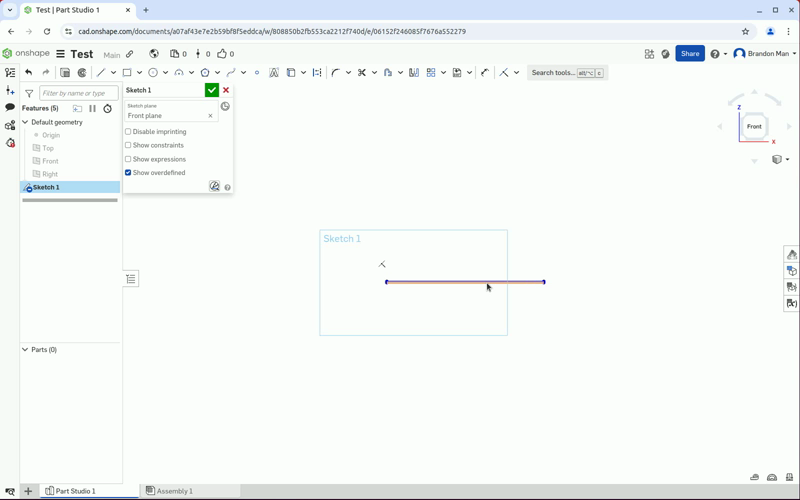
scroll(6)
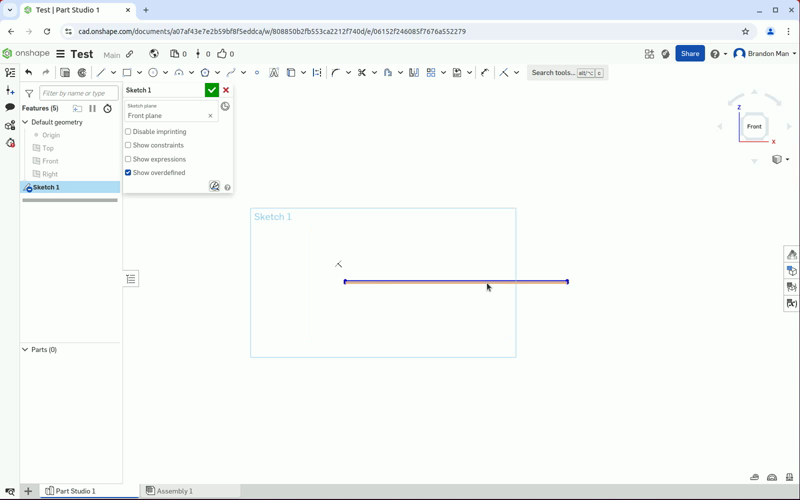
scroll(6)
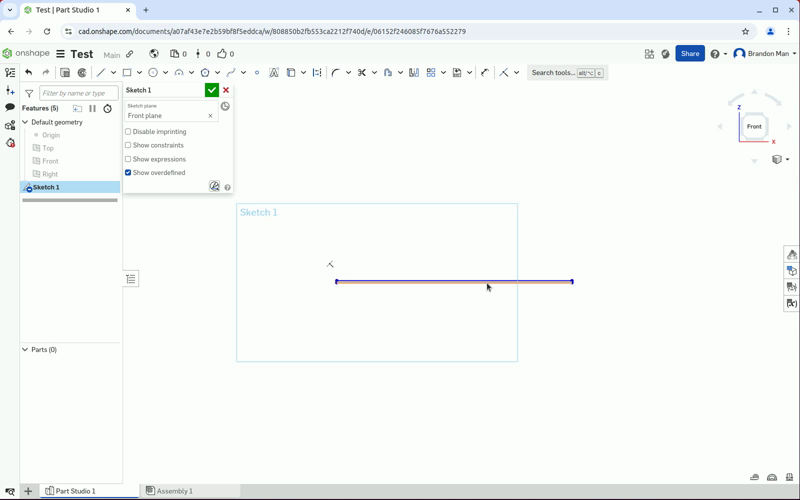
scroll(6)
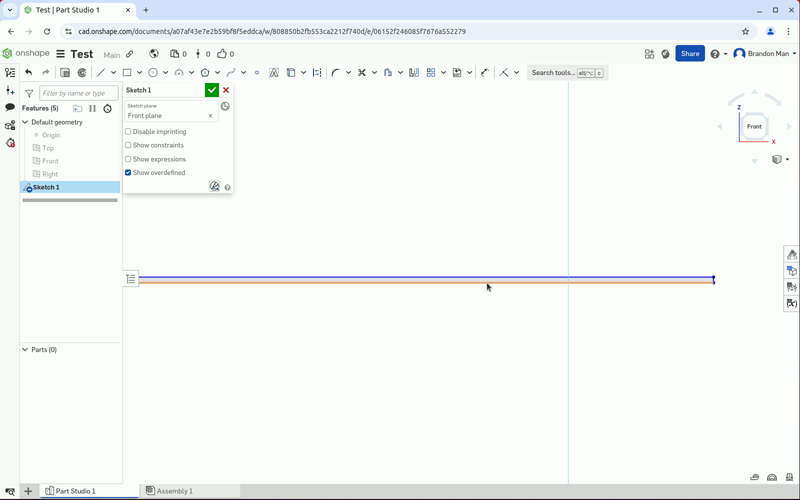
click(487, 282)
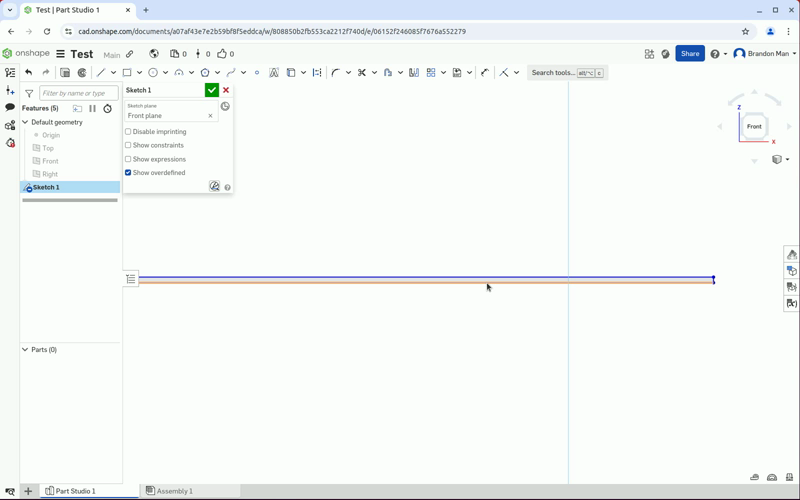
scroll(-6)
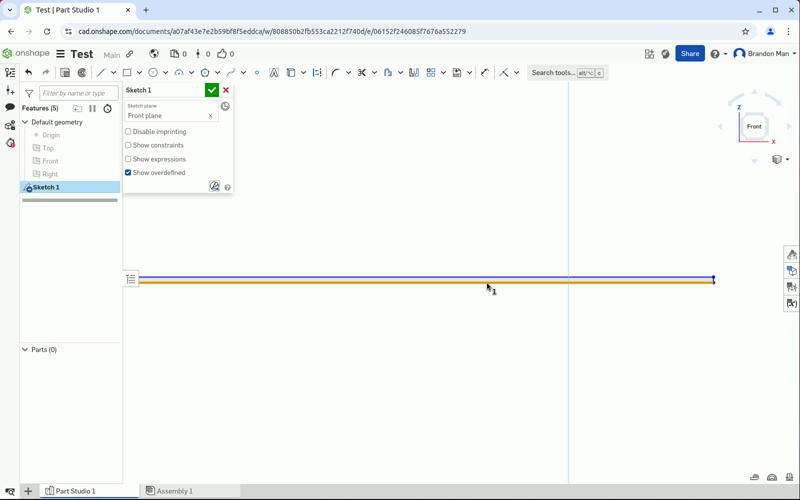
scroll(-6)
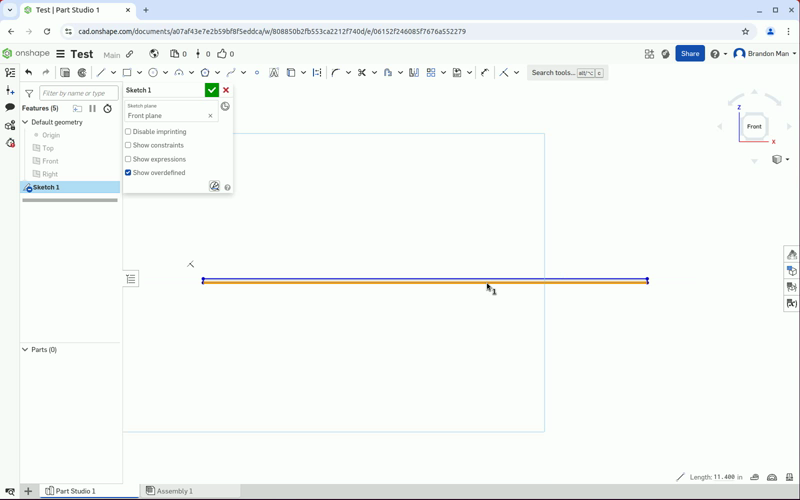
scroll(-6)
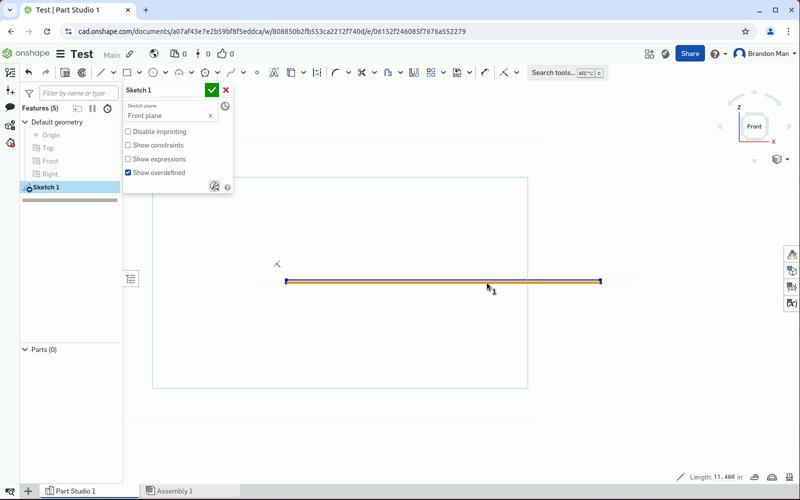
scroll(-6)
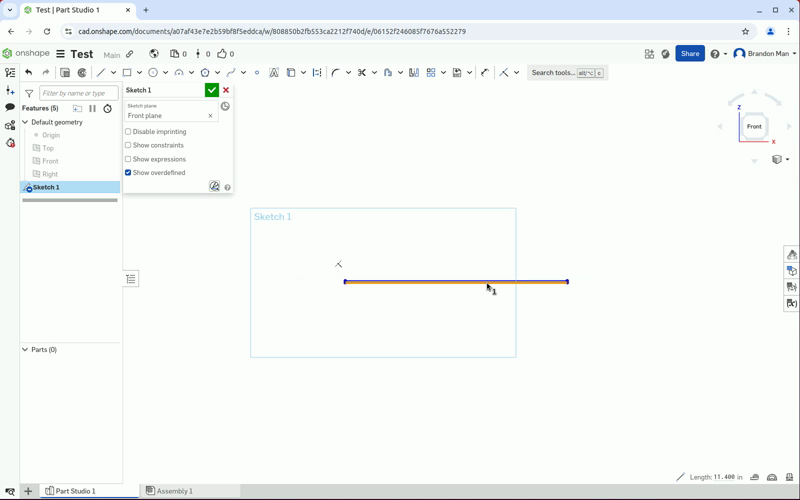
scroll(-6)
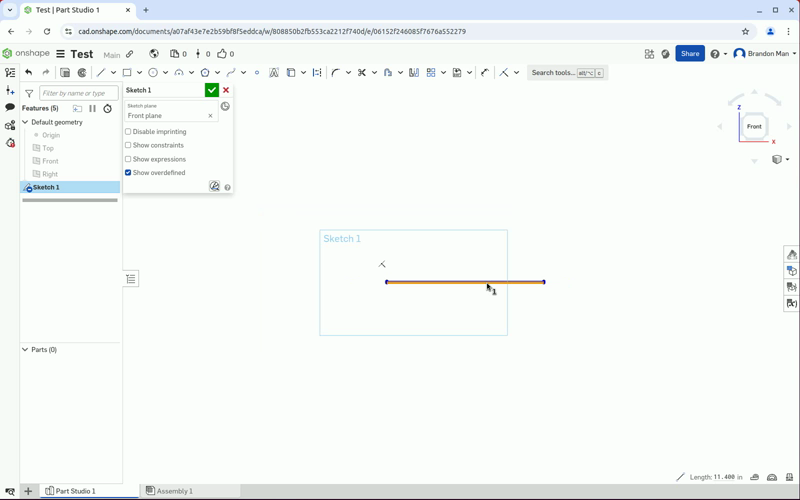
scroll(-6)
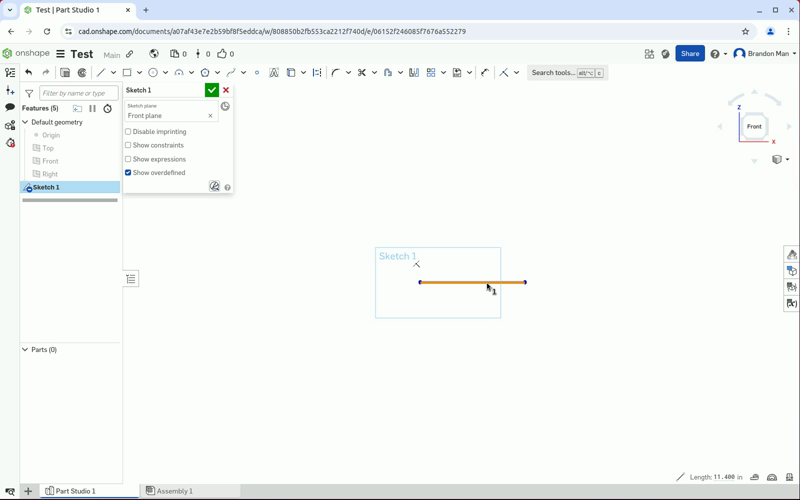
scroll(-6)
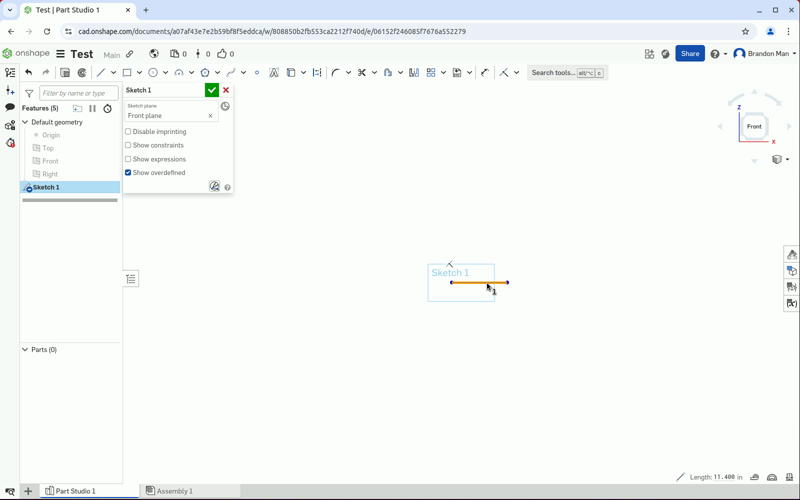
mouse_move(73, 352)
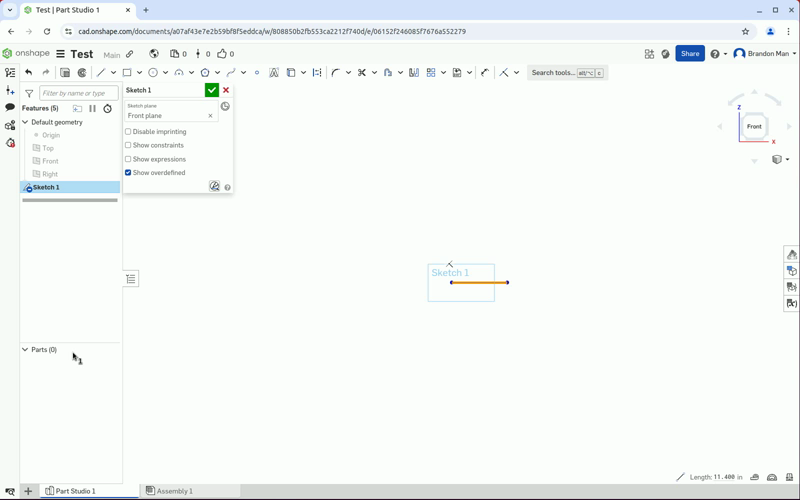
key(shift+y)
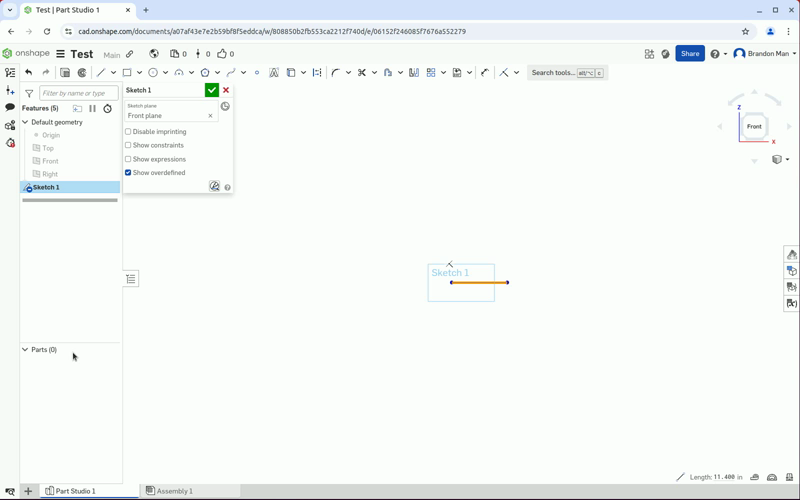
key(shift+e)
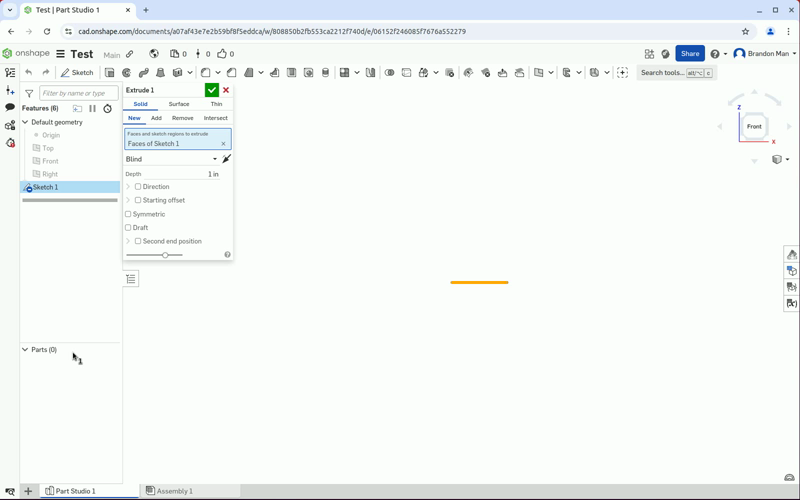
mouse_move(143, 106)
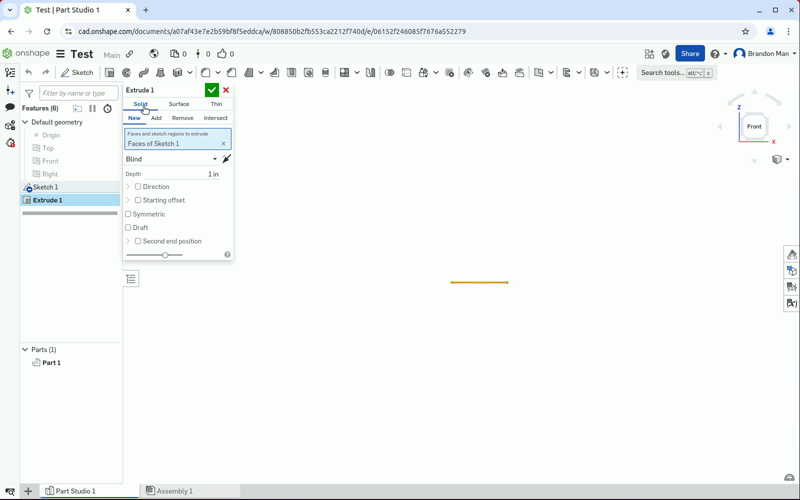
click(143, 106)
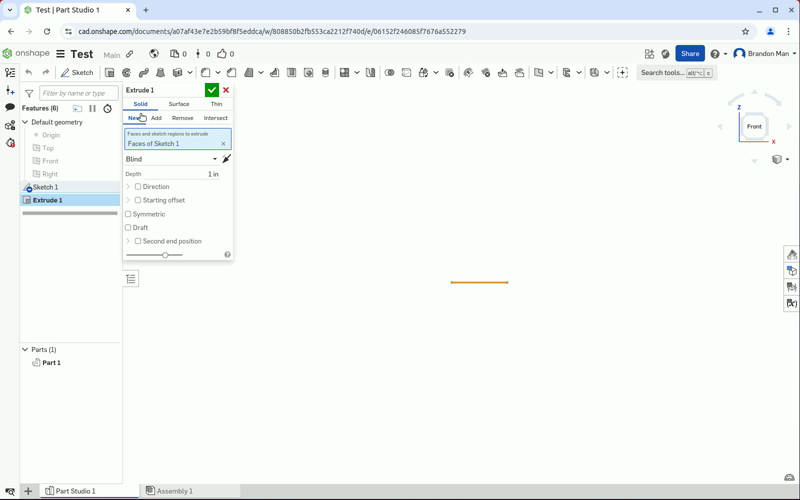
mouse_move(137, 120)
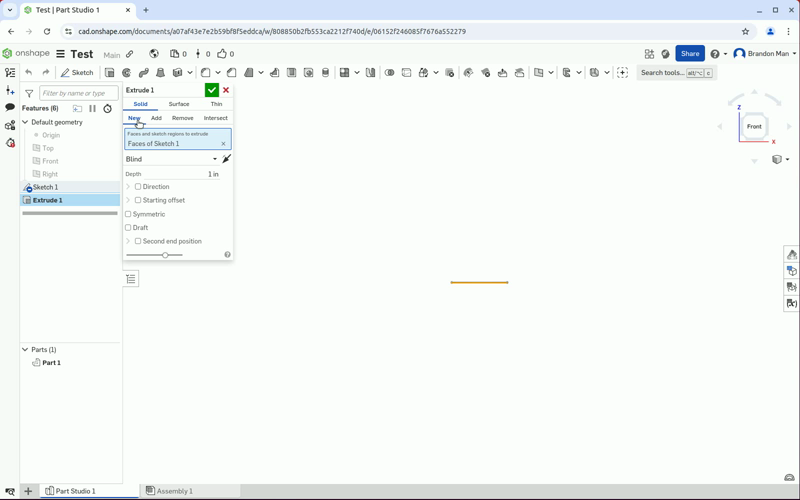
click(137, 120)
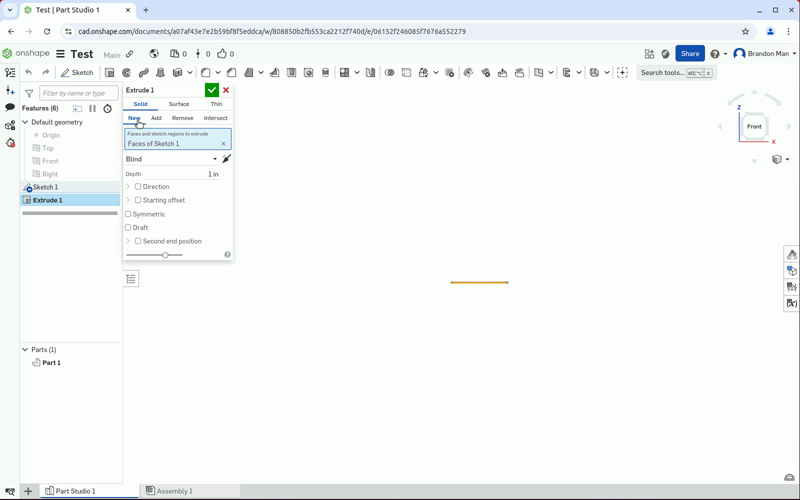
key(tab, 4)
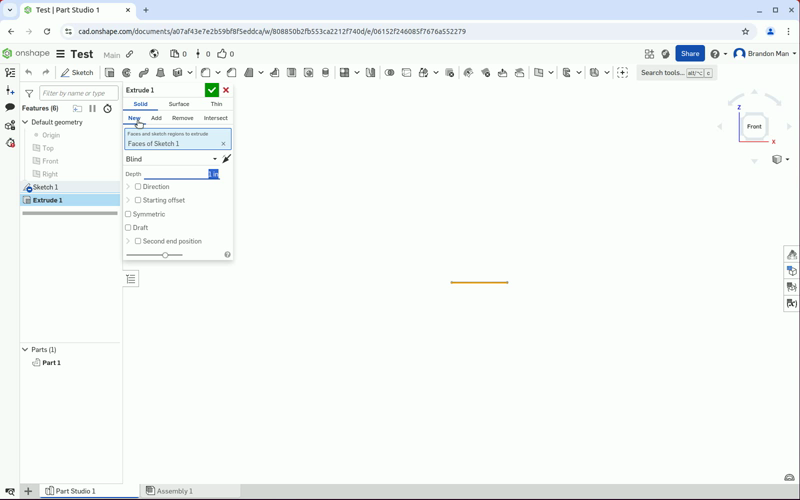
text(0.481)
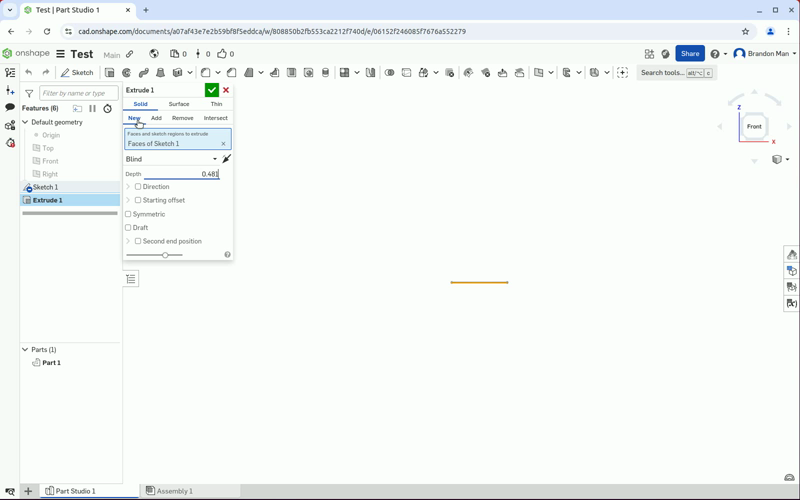
key(enter)
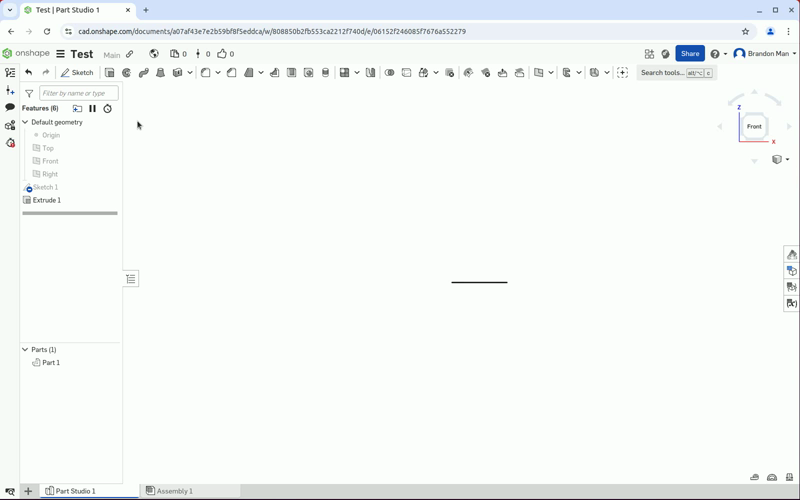
key(shift+h)
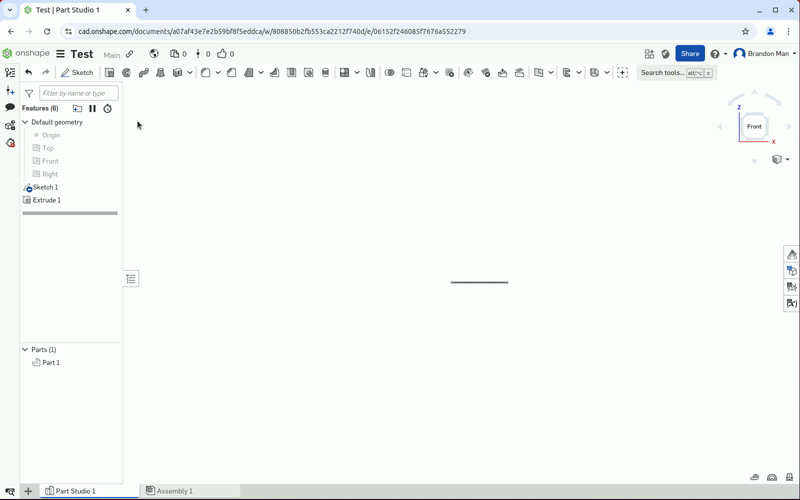
key(shift+h)
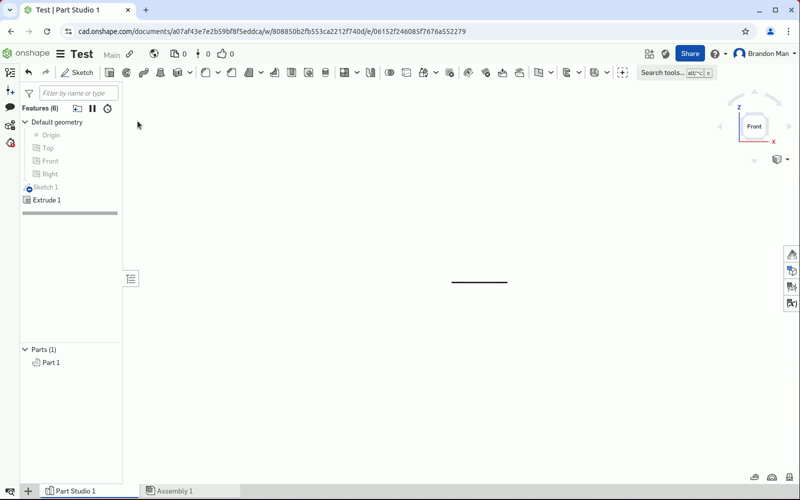
mouse_move(73, 189)
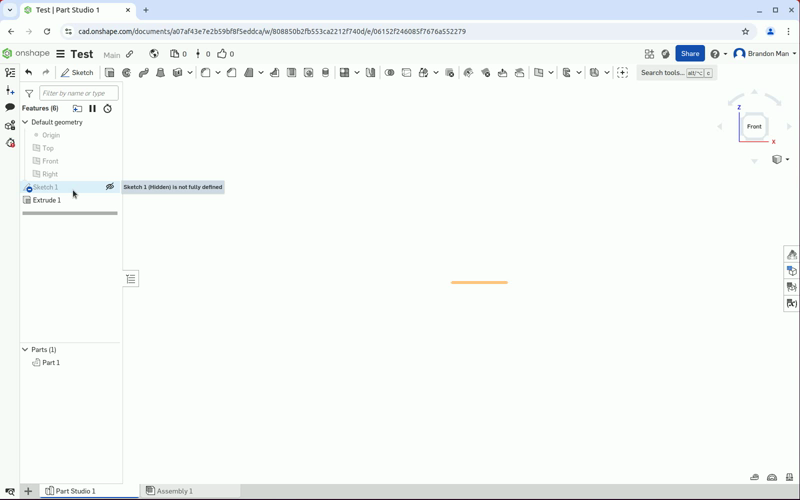
click(73, 189)
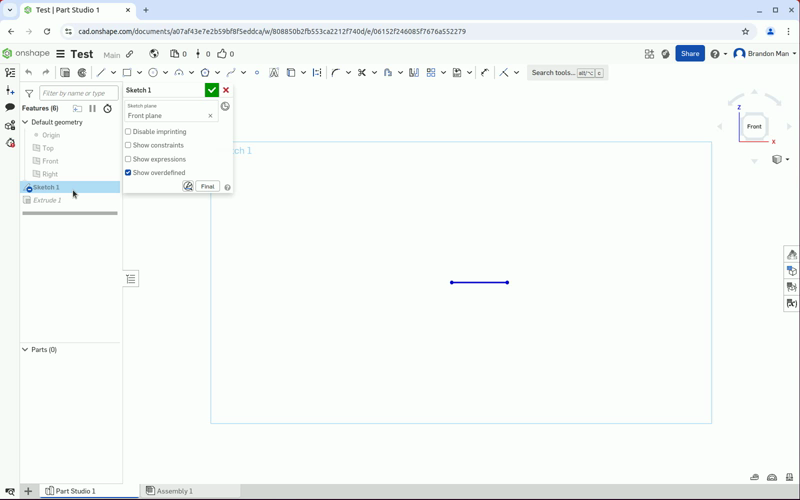
mouse_move(229, 92)
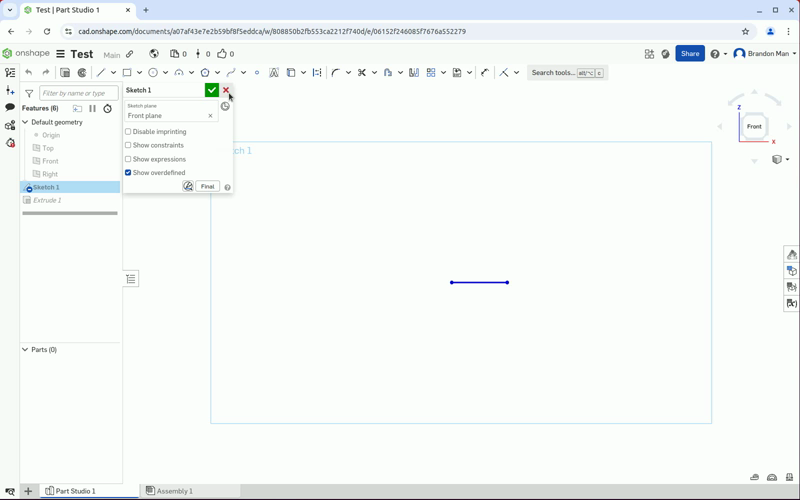
click(229, 92)
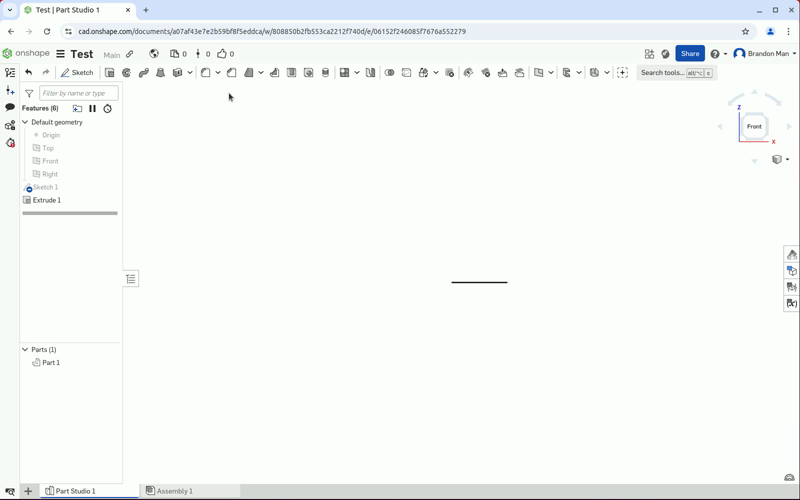
mouse_move(73, 352)
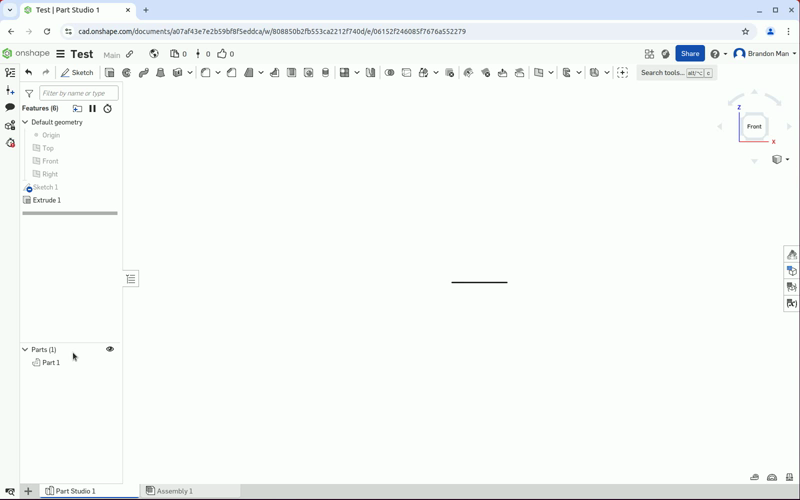
key(y)
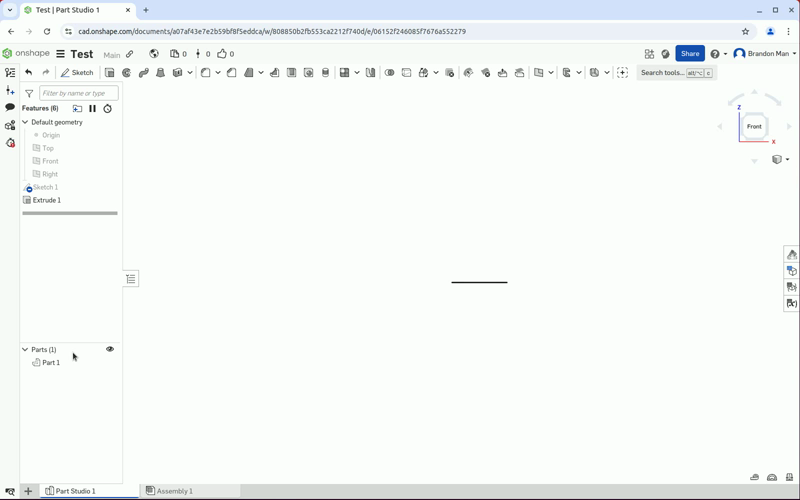
key(shift+p)
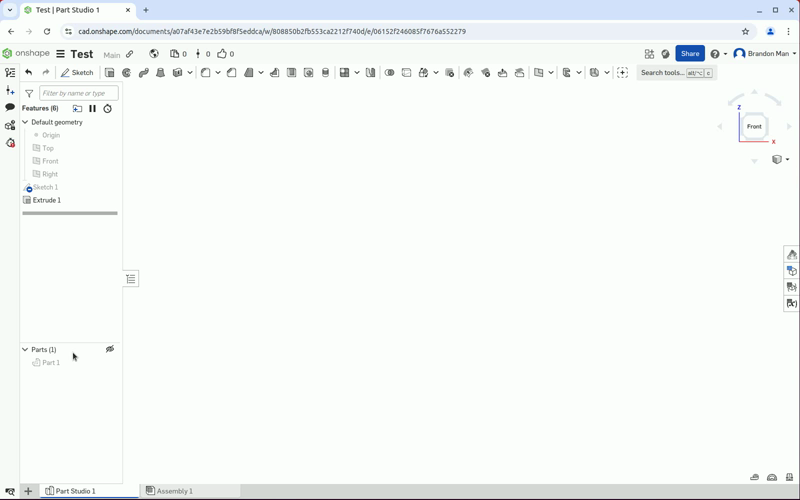
key(space)
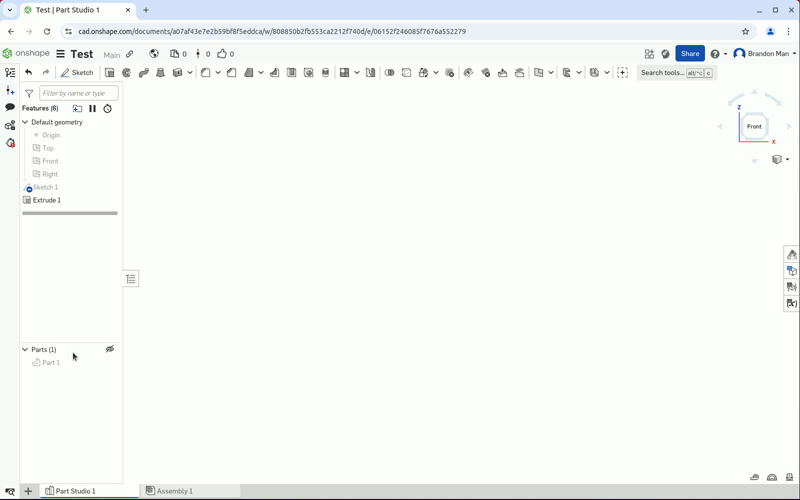
key_down(shift)
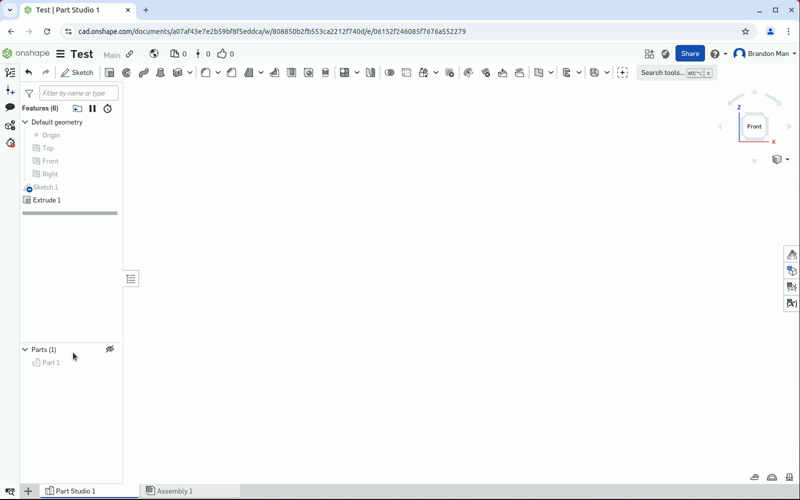
key(left)
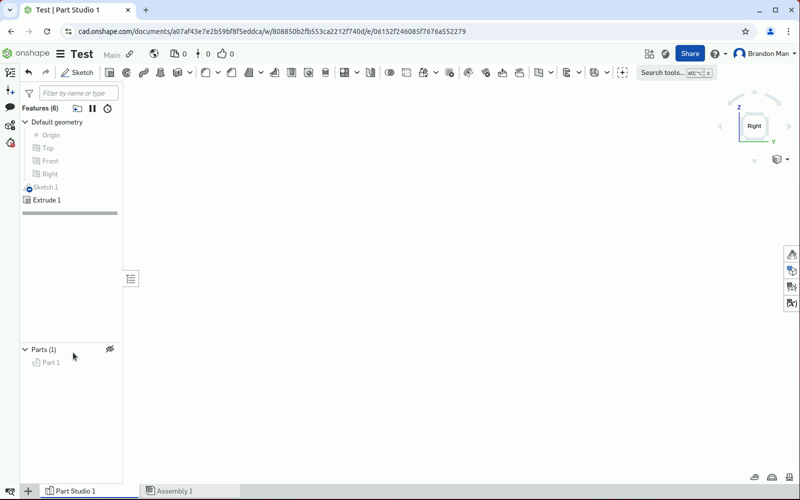
key_up(shift)
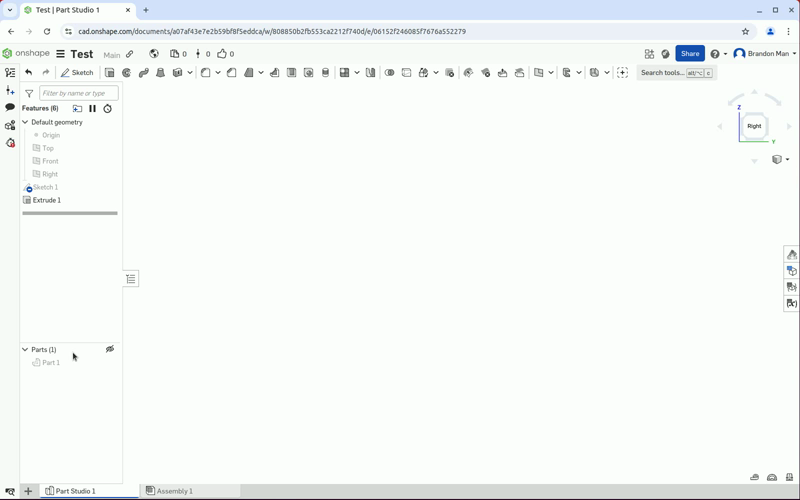
mouse_move(73, 352)
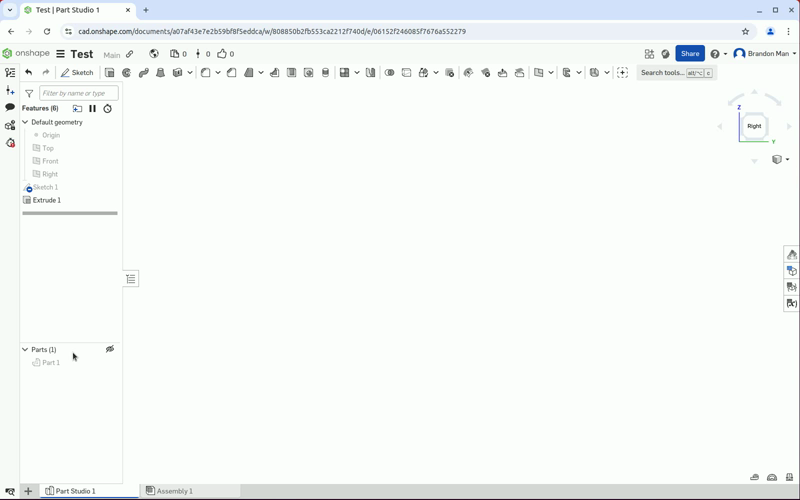
key(shift+y)
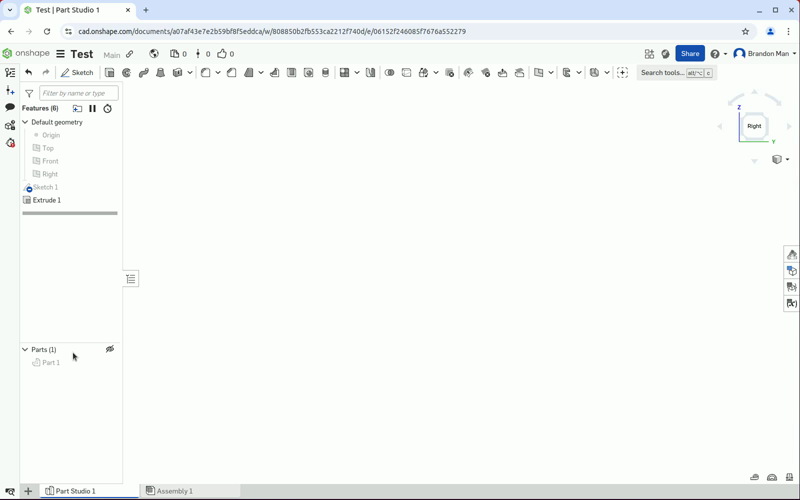
key(shift+s)
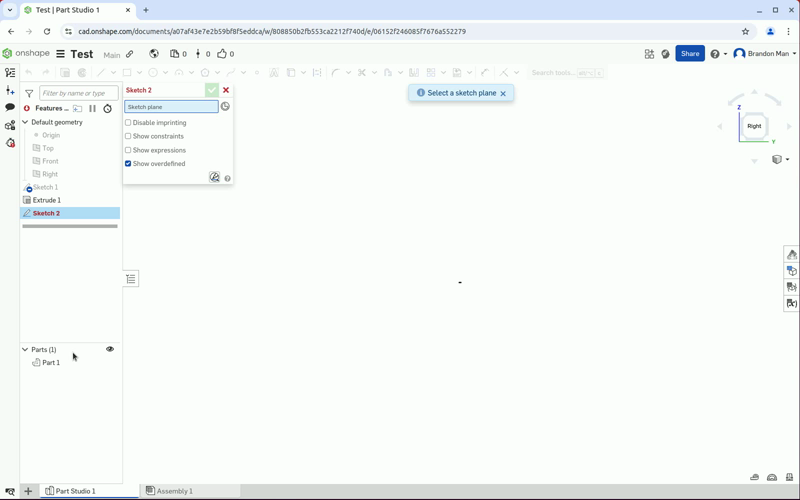
mouse_move(73, 176)
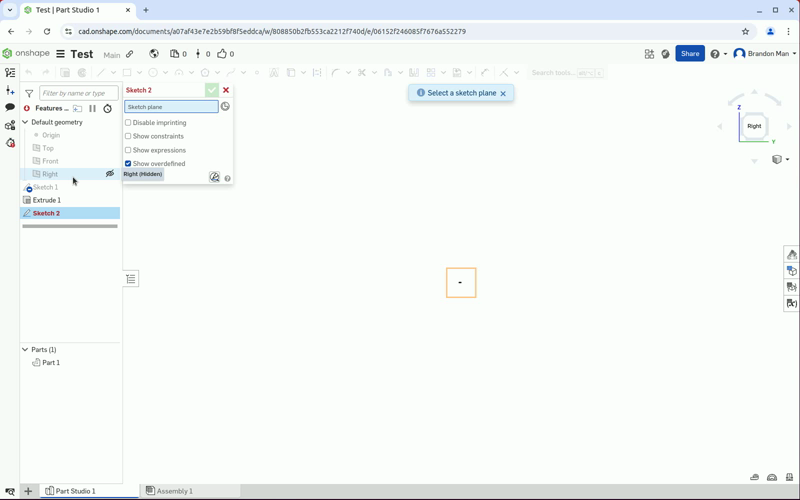
click(73, 176)
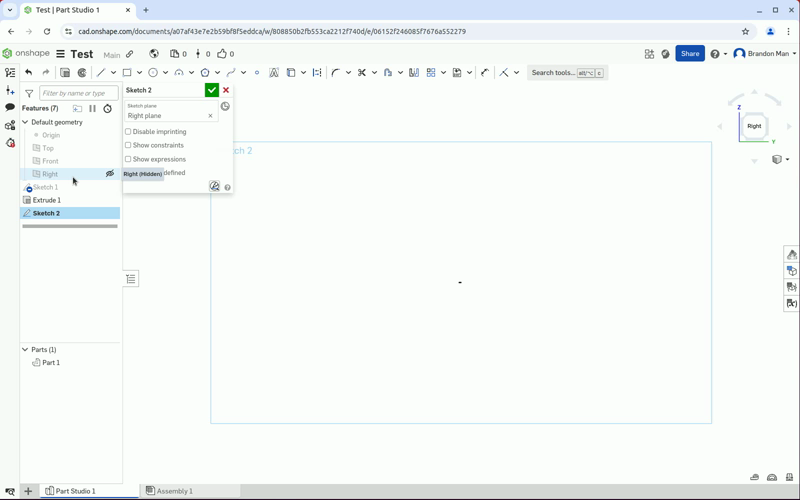
mouse_move(73, 352)
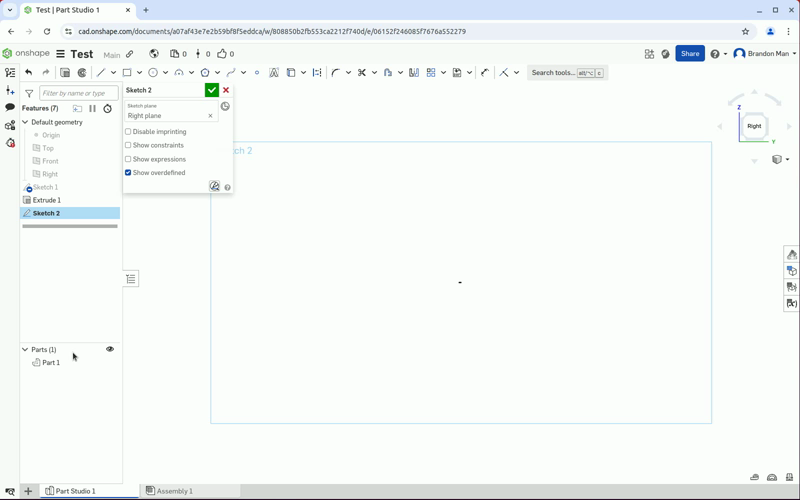
key(y)
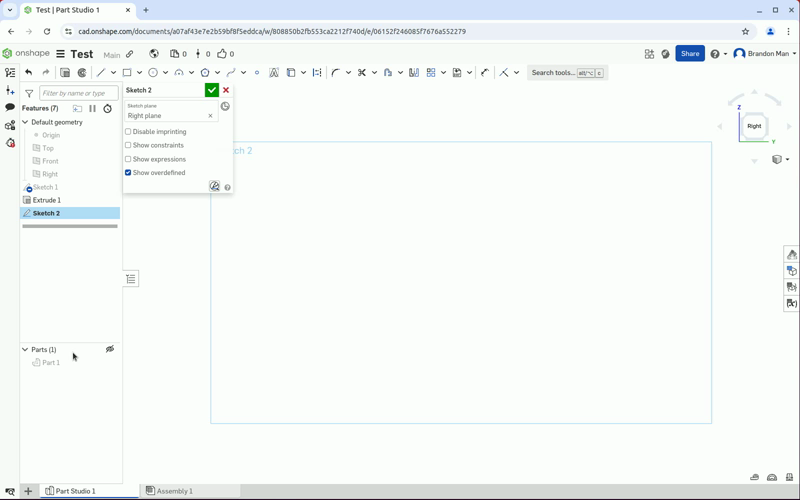
key(l)
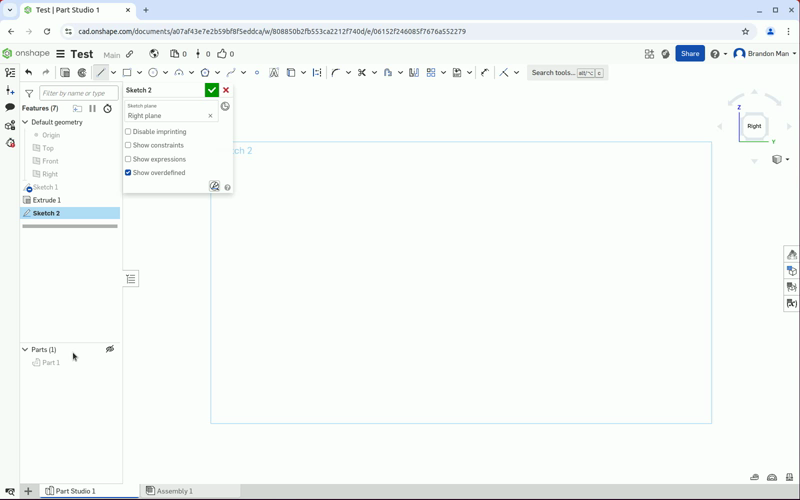
key_down(shift)
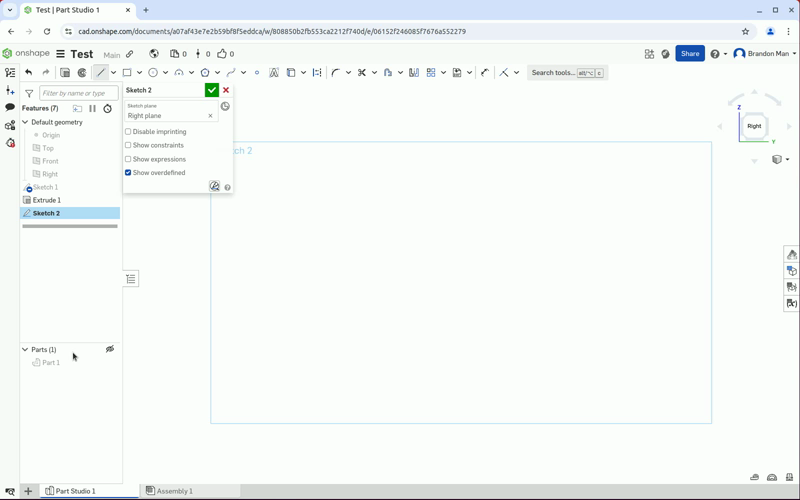
mouse_move(393, 280)
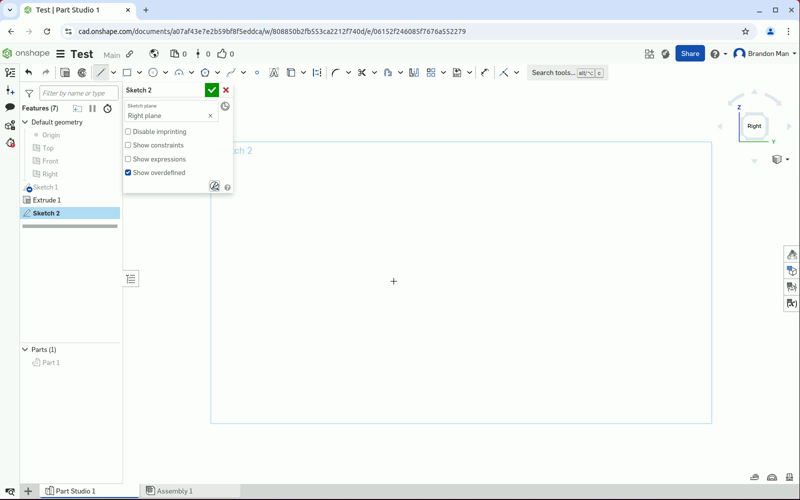
click(393, 280)
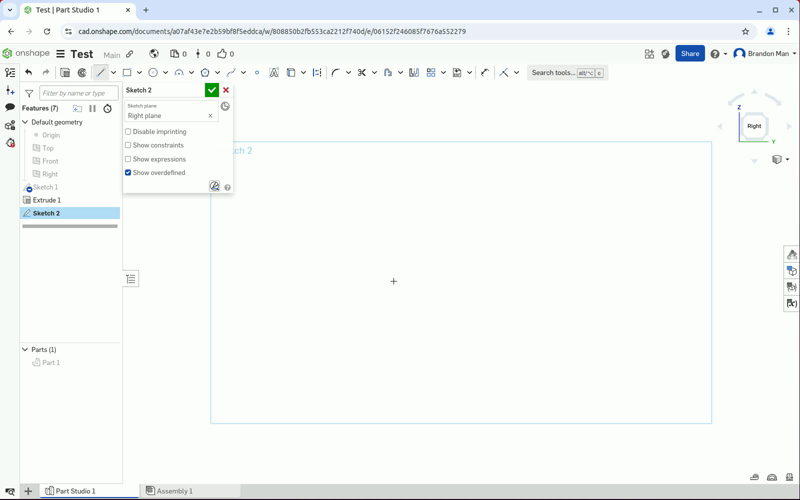
key_up(shift)
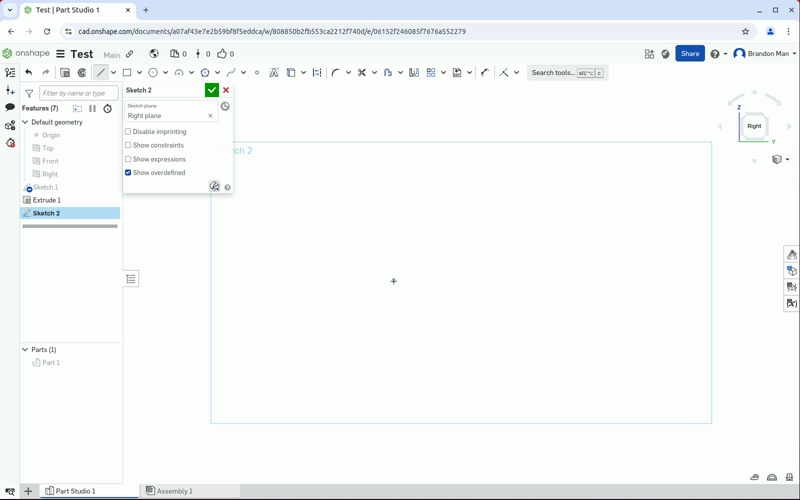
key_down(shift)
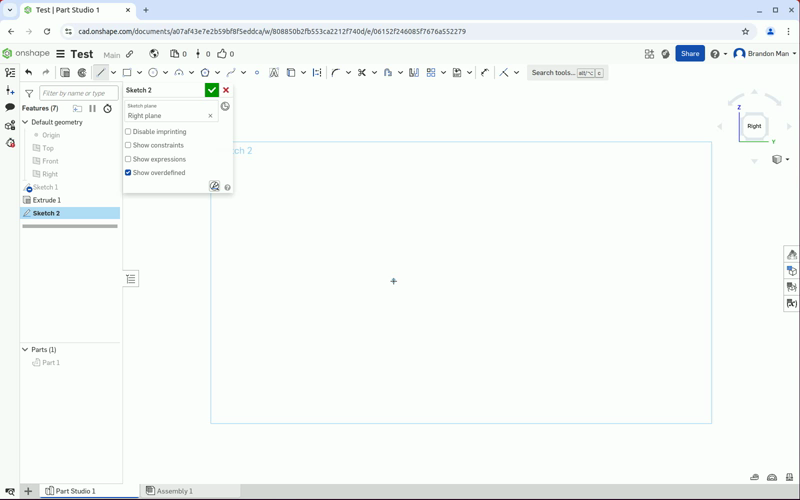
mouse_move(484, 280)
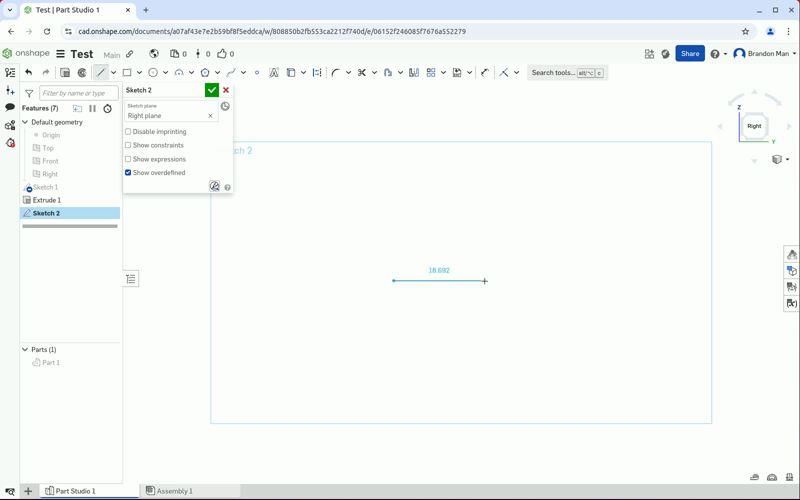
click(484, 280)
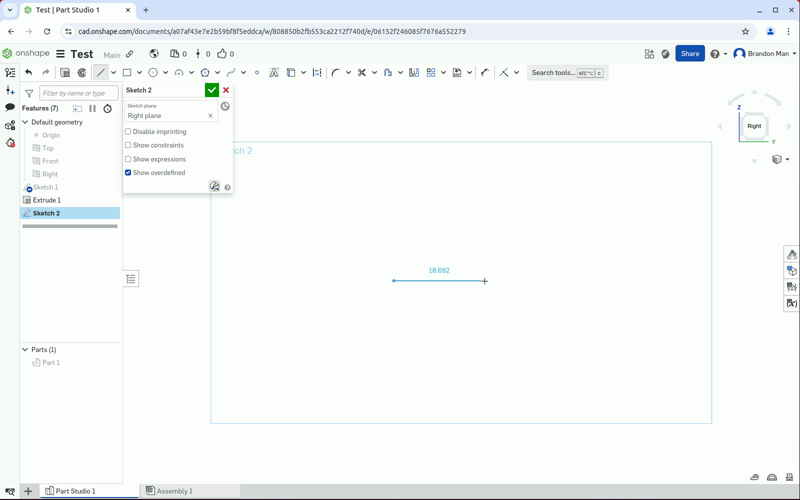
key_up(shift)
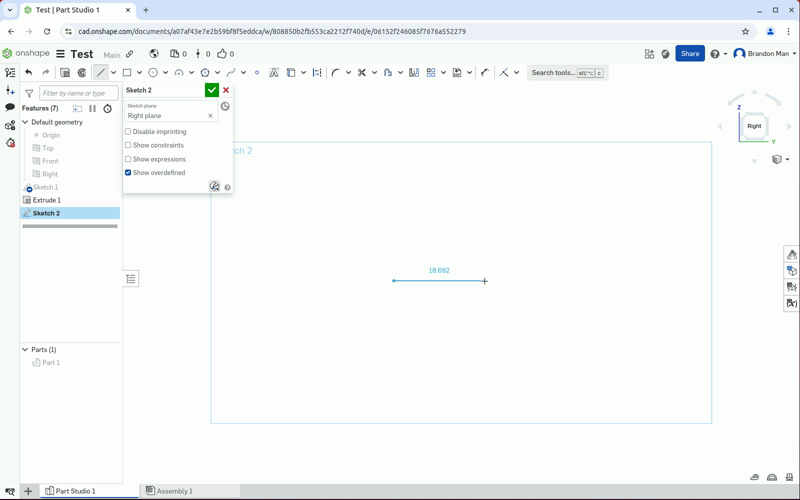
key_down(shift)
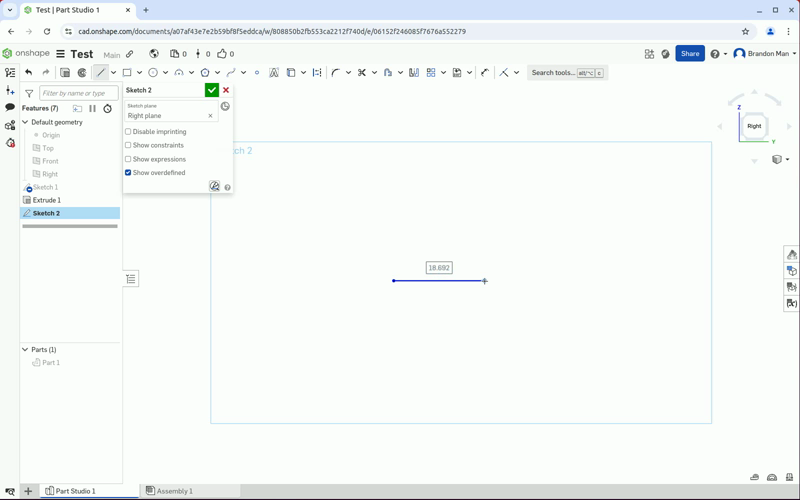
mouse_move(514, 280)
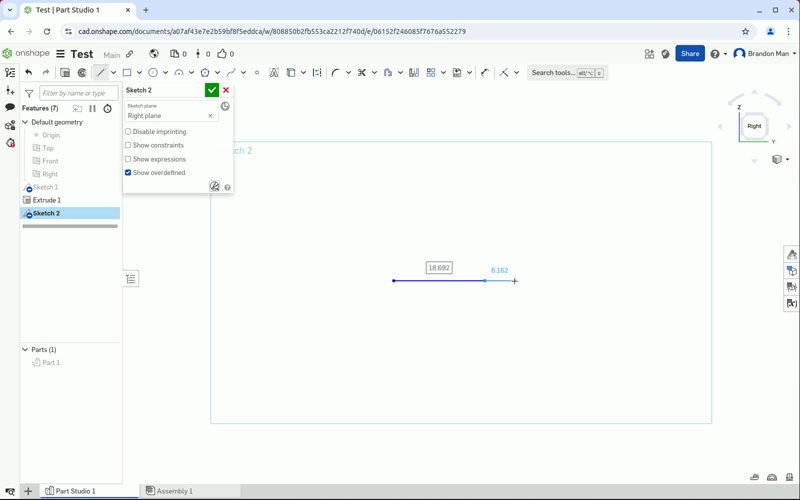
mouse_move(484, 278)
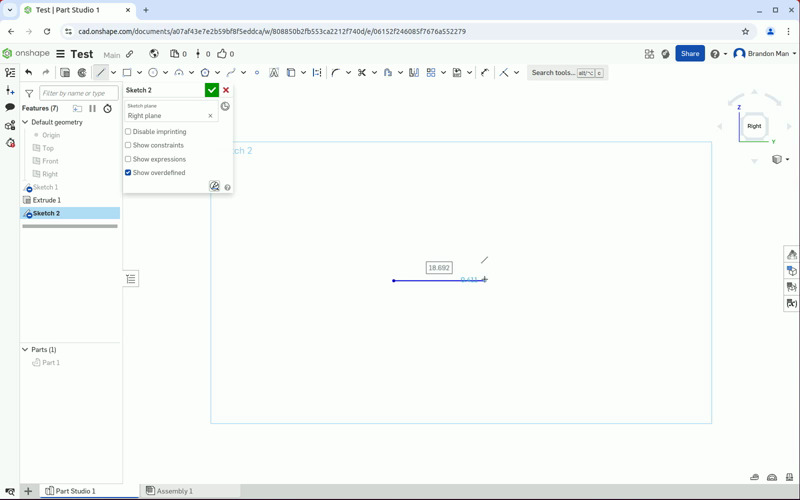
scroll(6)
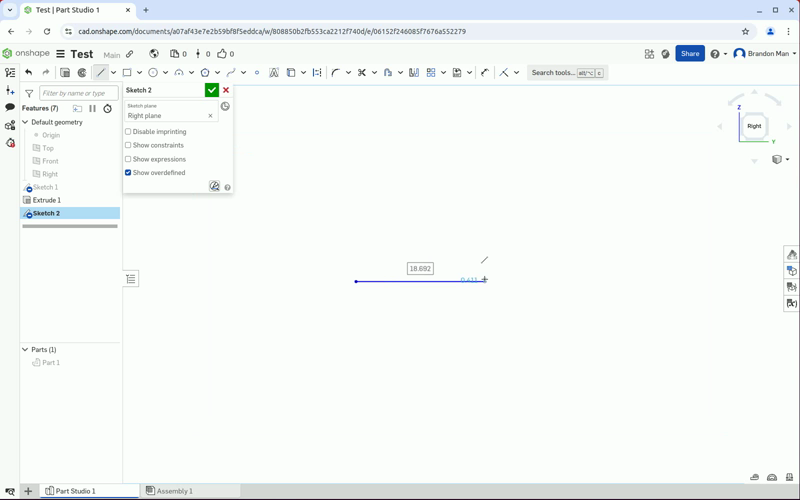
scroll(6)
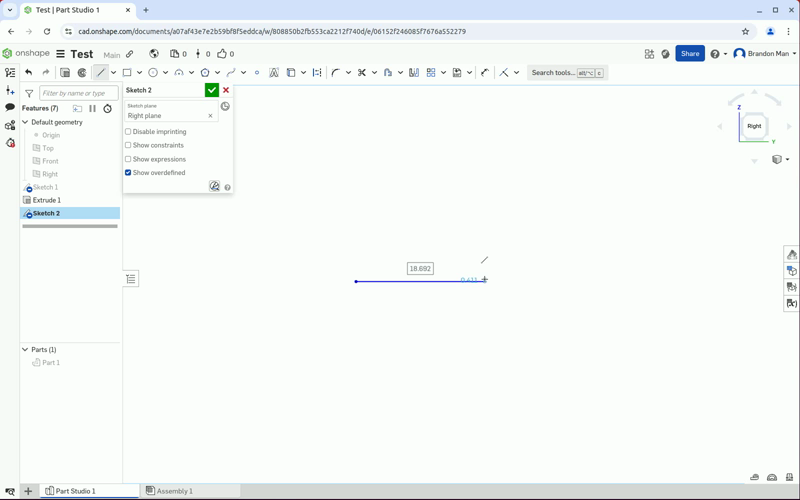
scroll(6)
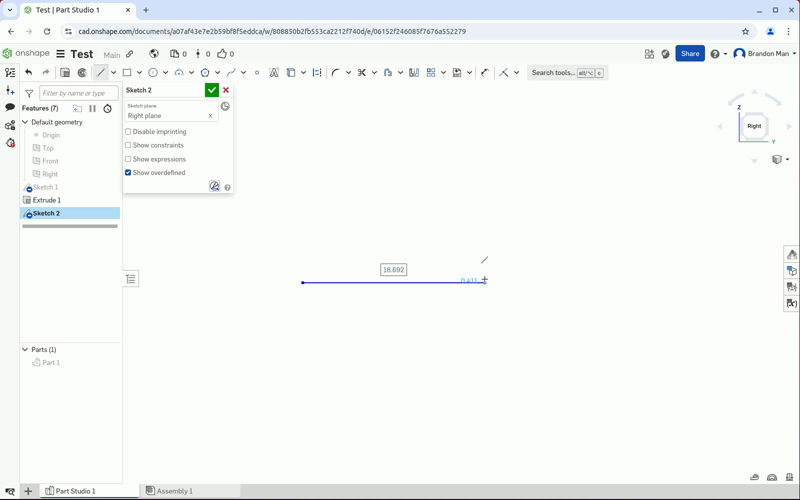
scroll(6)
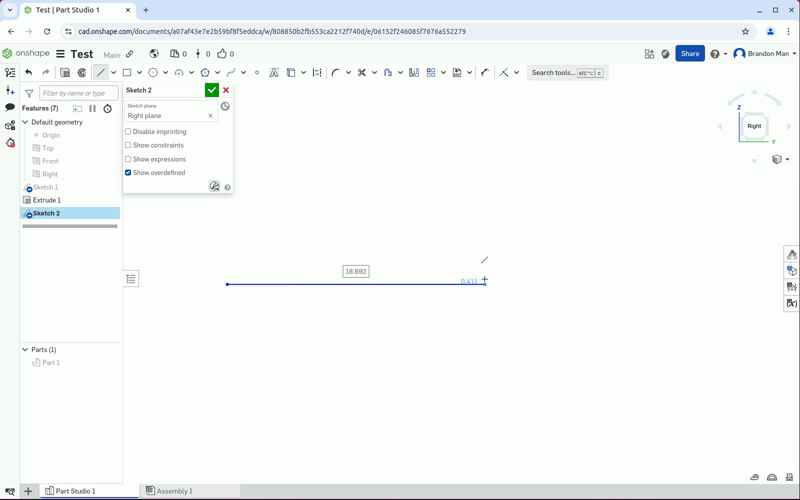
scroll(6)
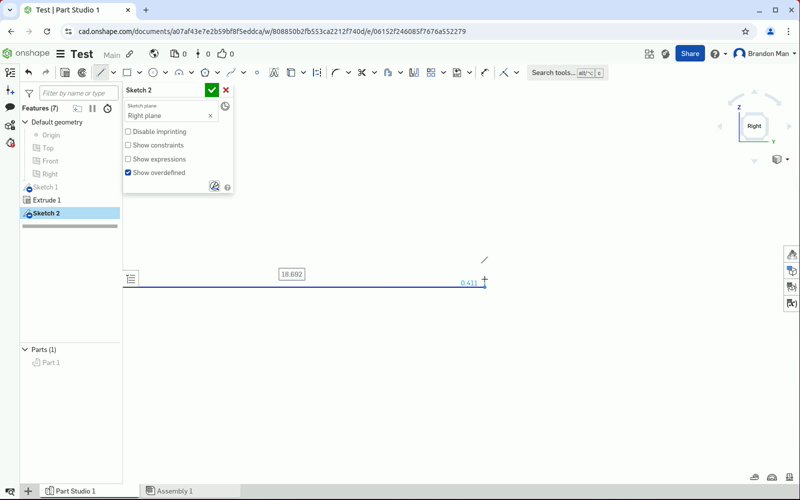
scroll(6)
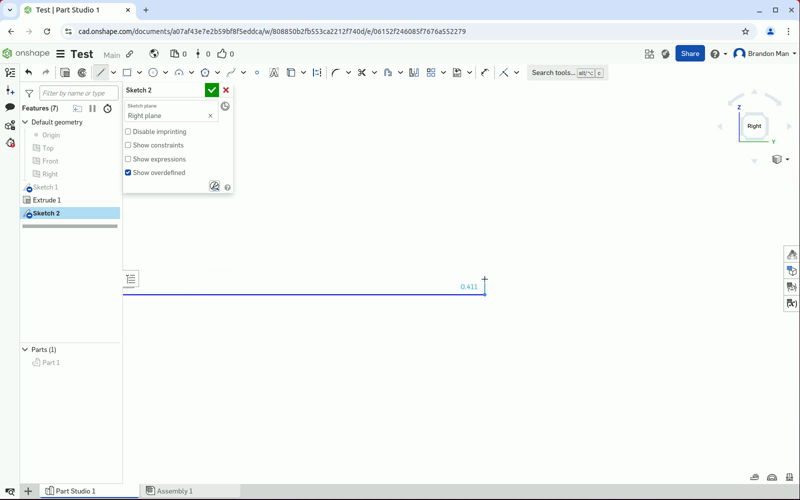
scroll(6)
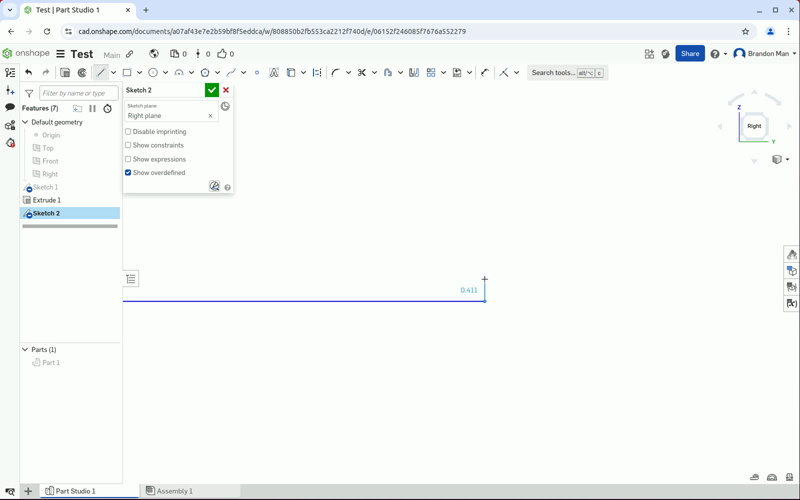
click(484, 278)
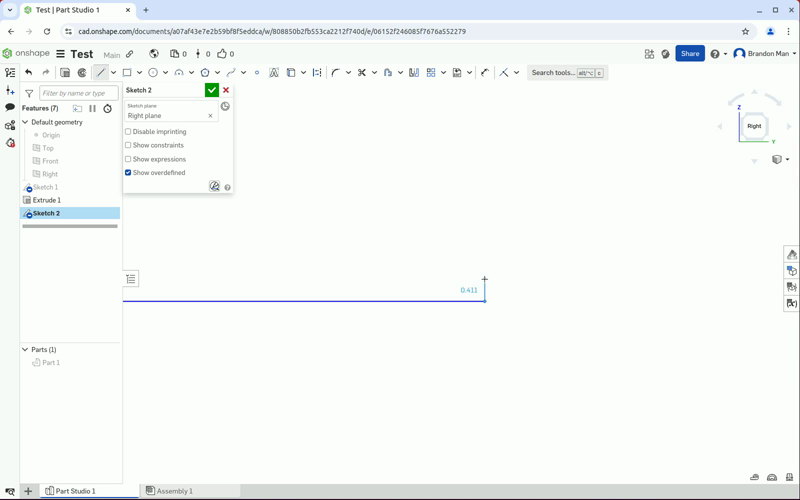
scroll(-6)
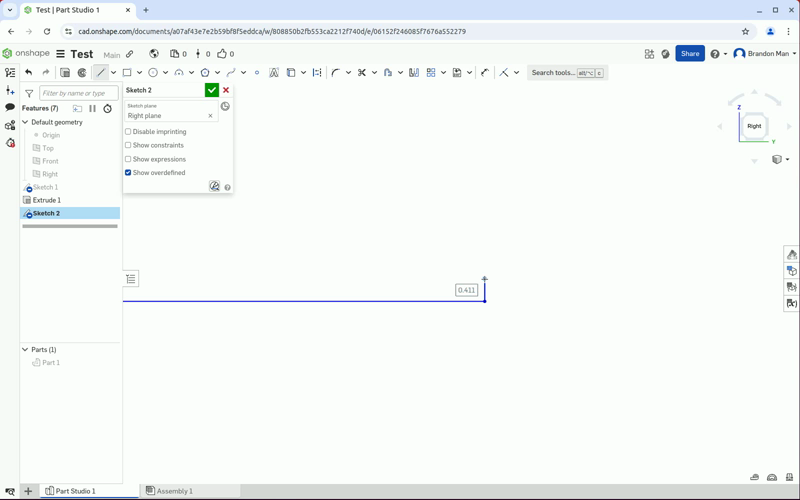
scroll(-6)
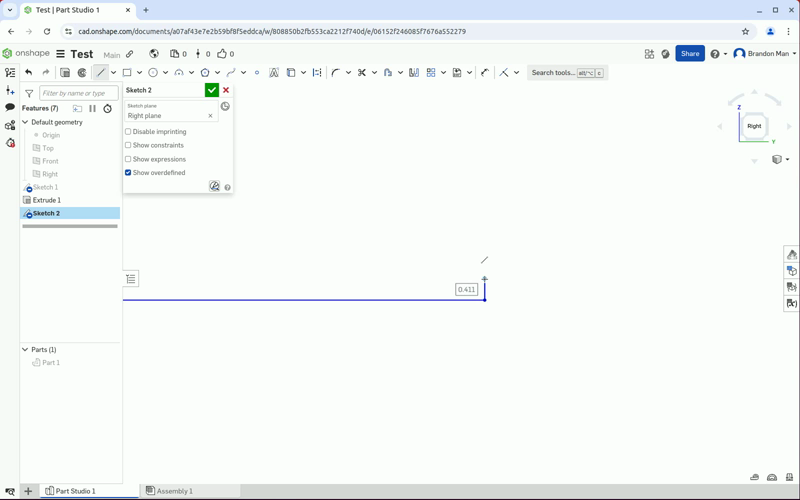
scroll(-6)
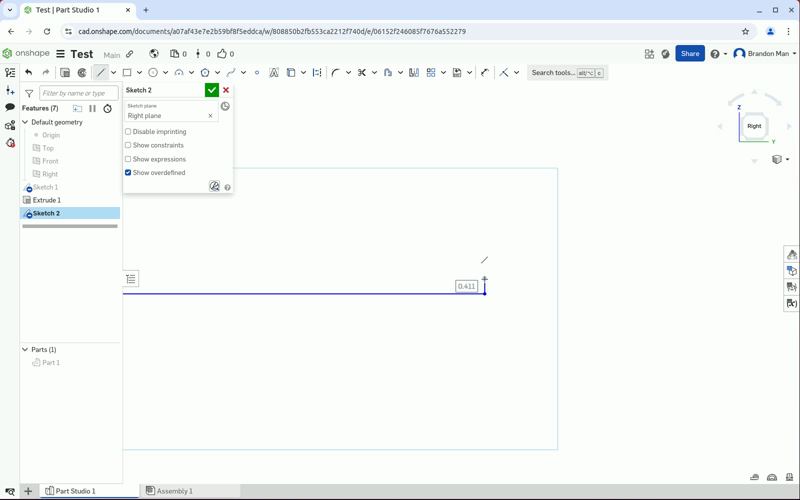
scroll(-6)
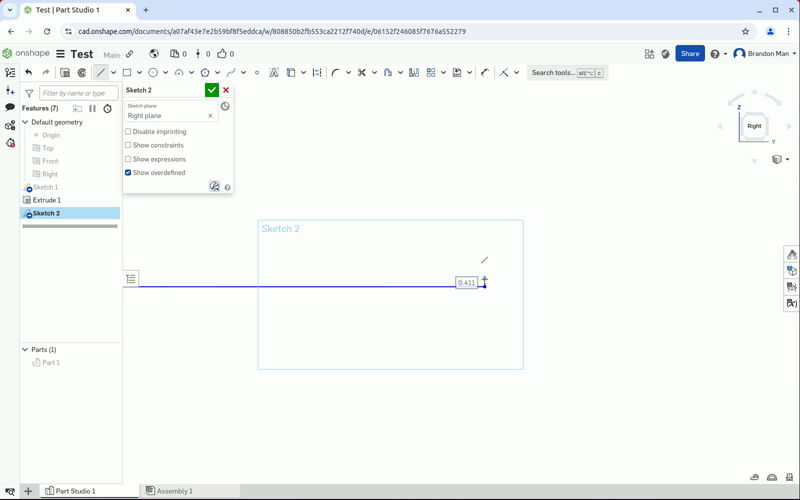
scroll(-6)
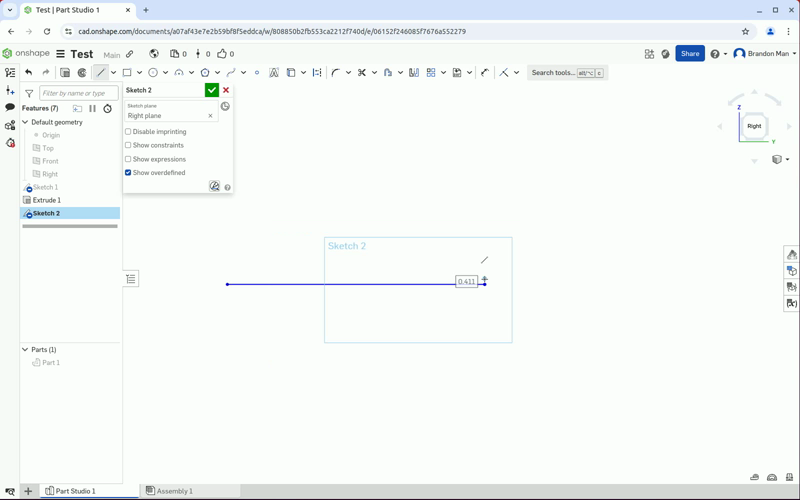
scroll(-6)
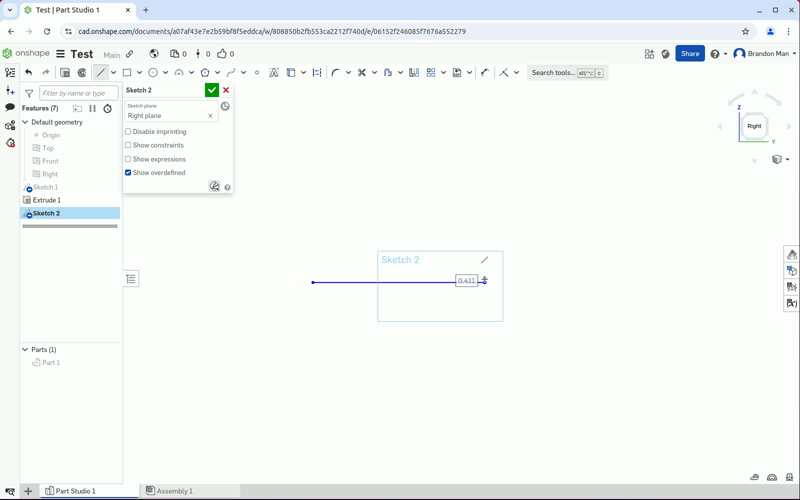
scroll(-6)
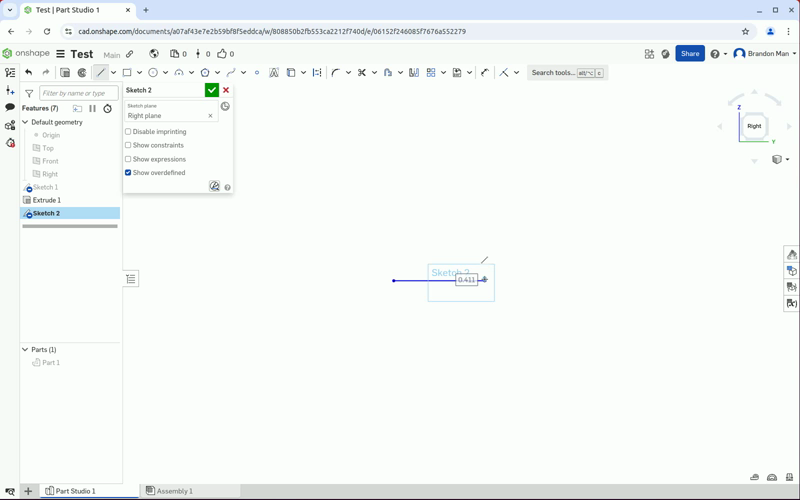
key_up(shift)
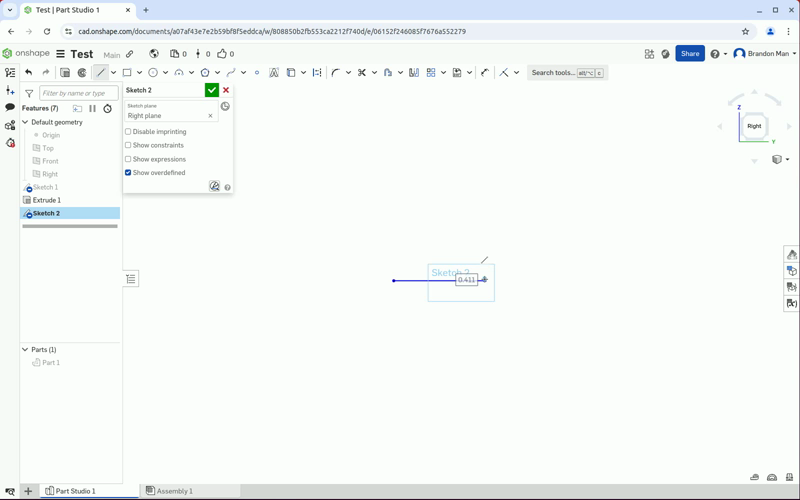
key_down(shift)
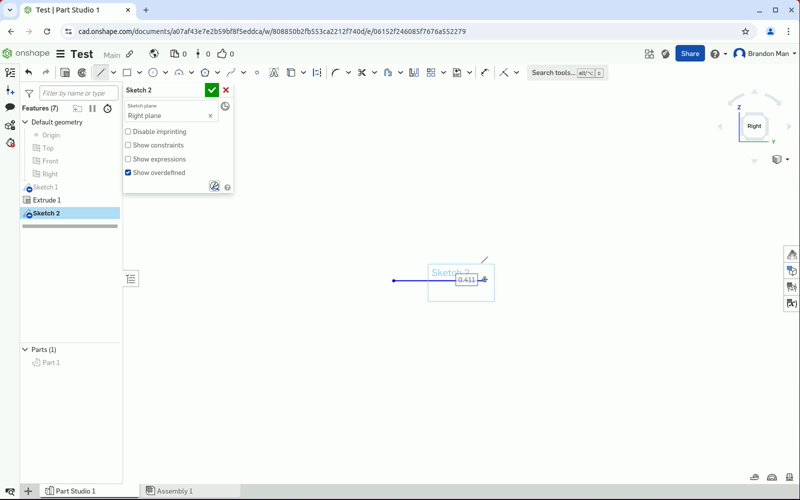
mouse_move(393, 278)
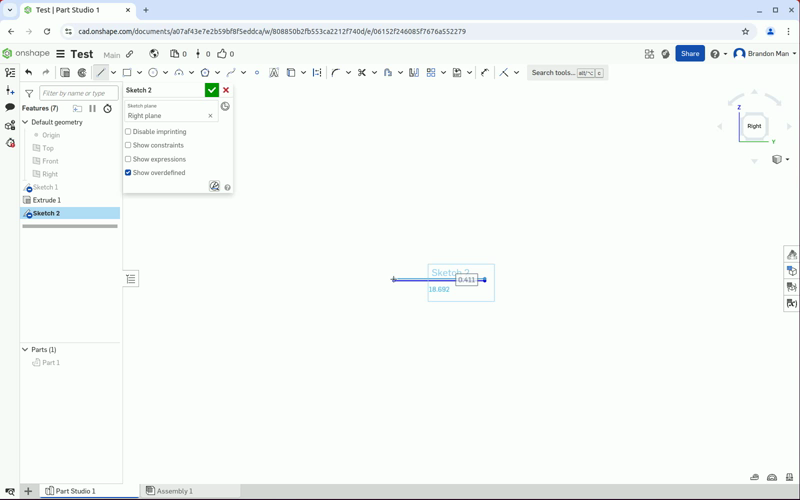
scroll(6)
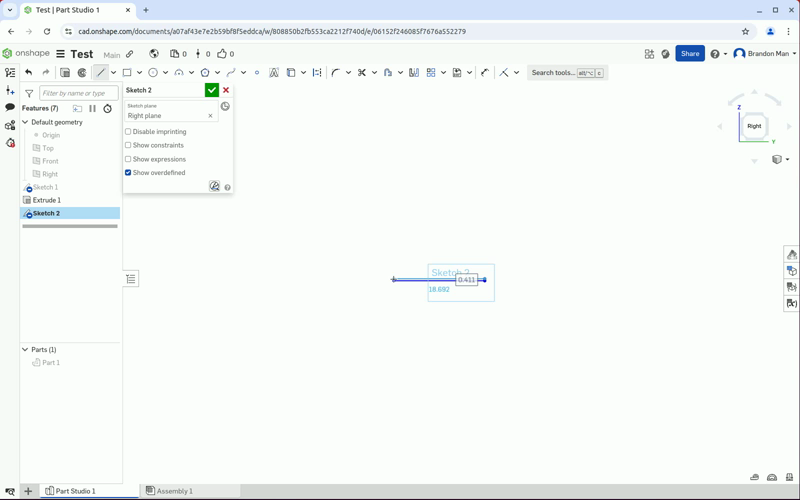
scroll(6)
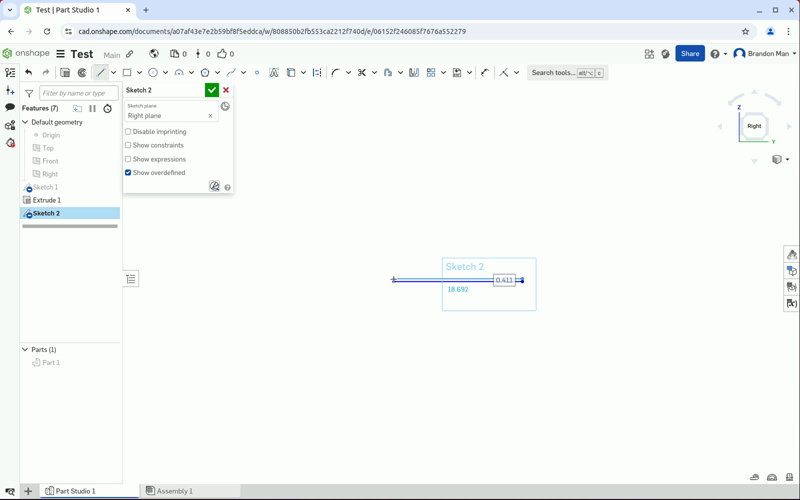
scroll(6)
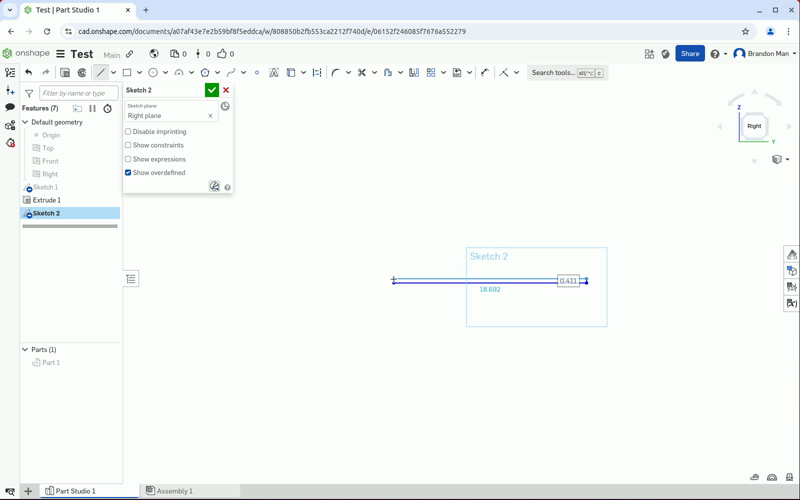
scroll(6)
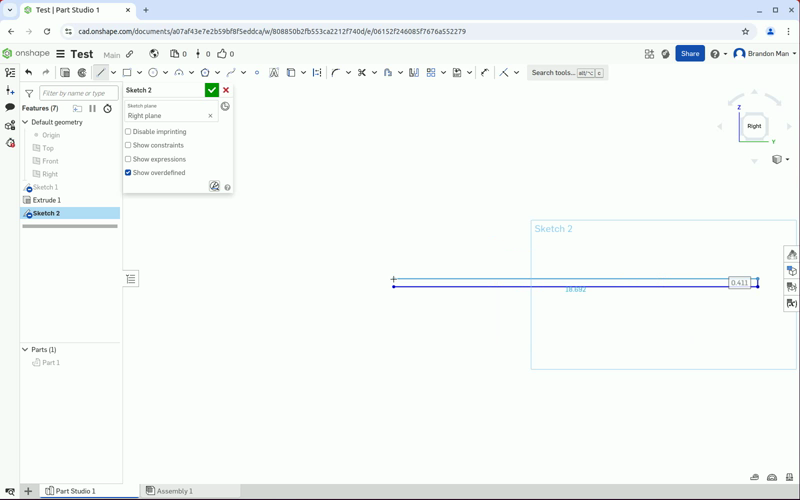
scroll(6)
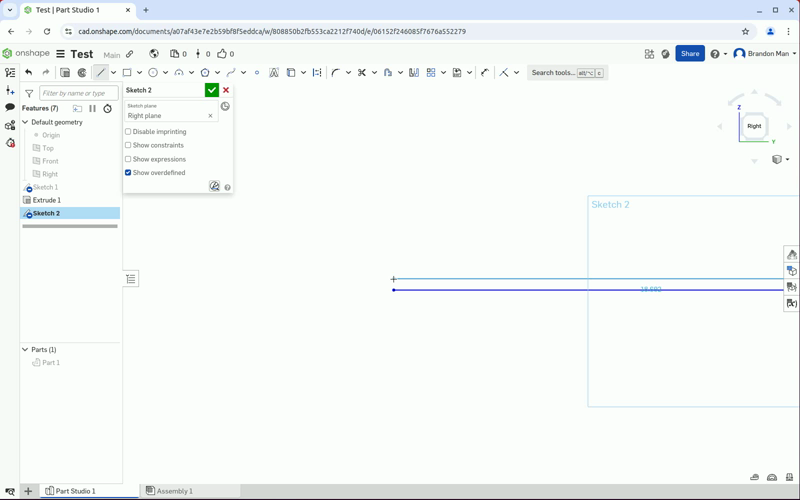
scroll(6)
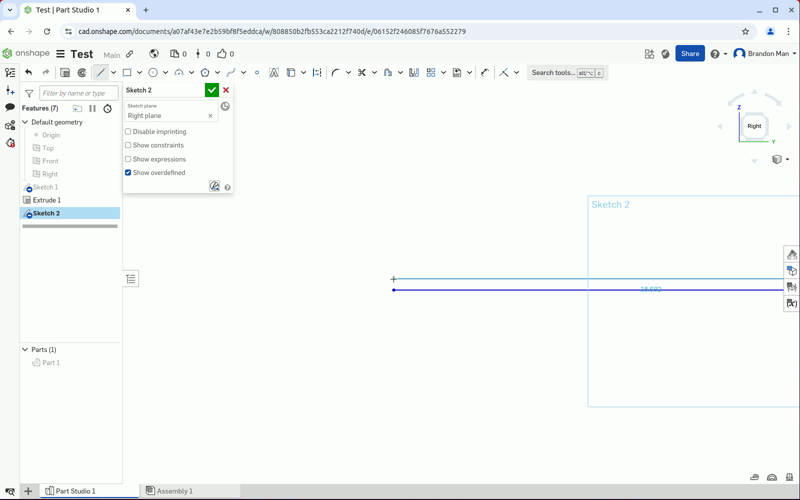
scroll(6)
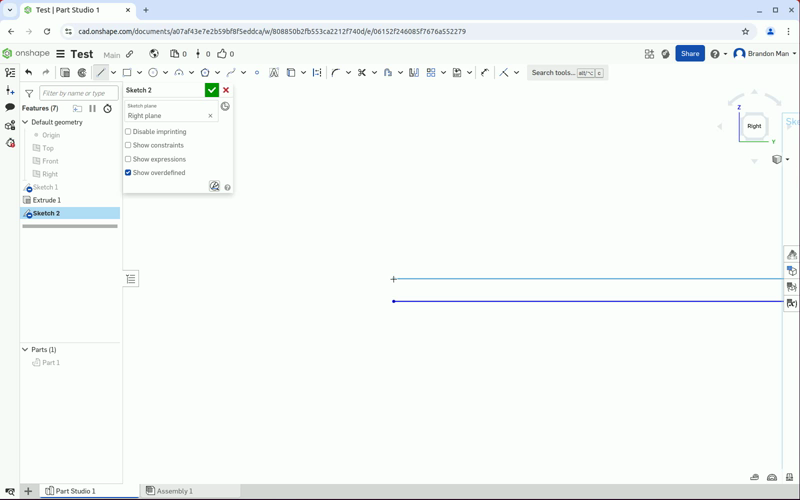
click(393, 278)
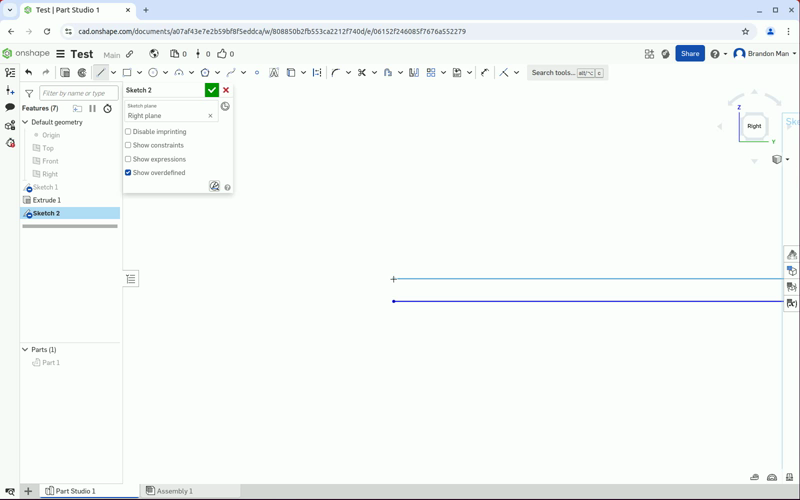
scroll(-6)
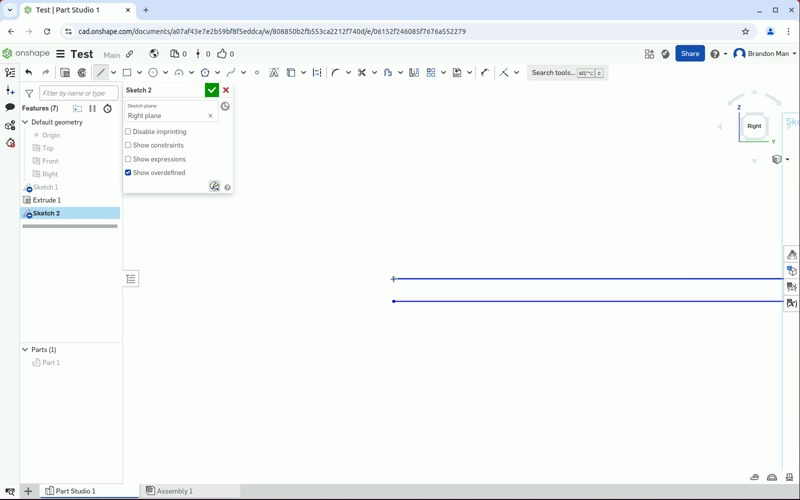
scroll(-6)
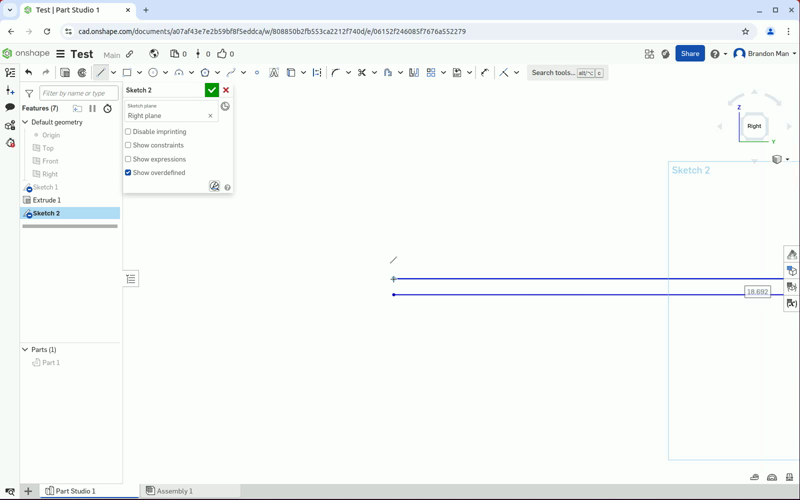
scroll(-6)
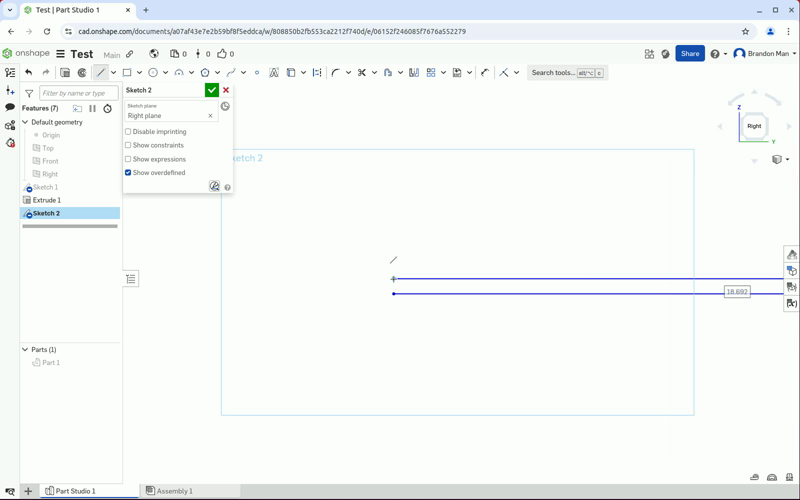
scroll(-6)
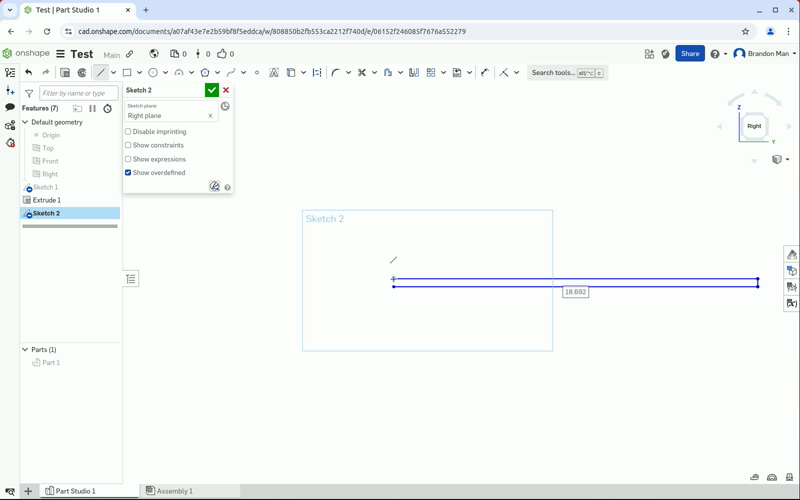
scroll(-6)
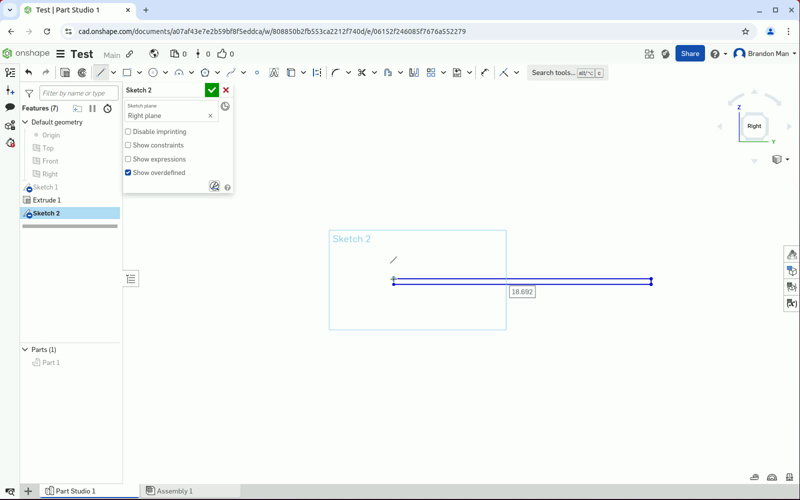
scroll(-6)
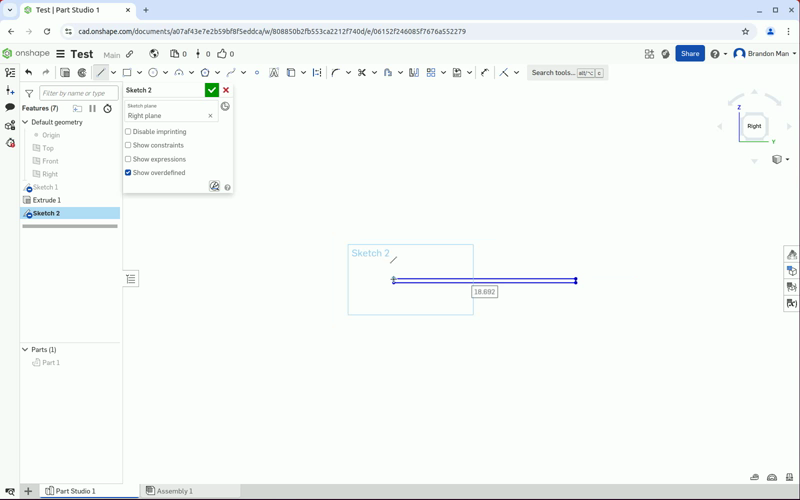
scroll(-6)
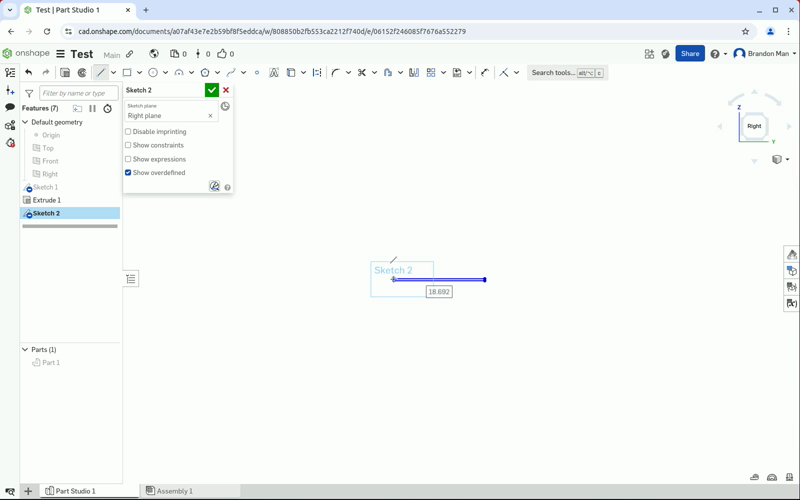
key_up(shift)
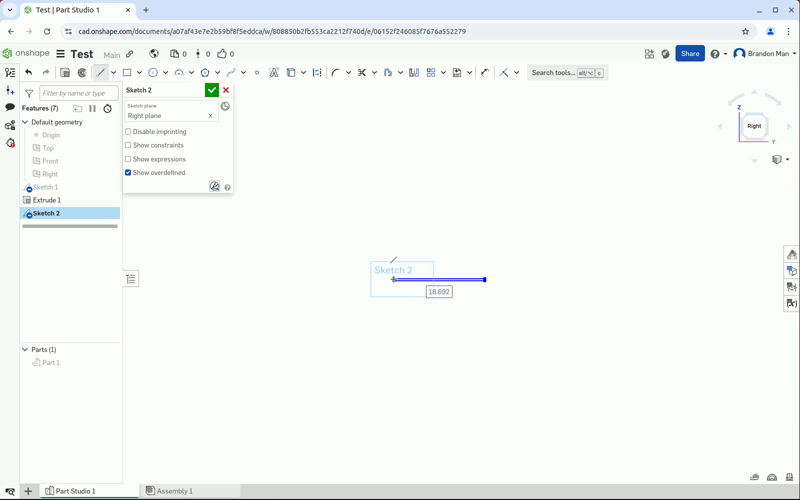
mouse_move(423, 278)
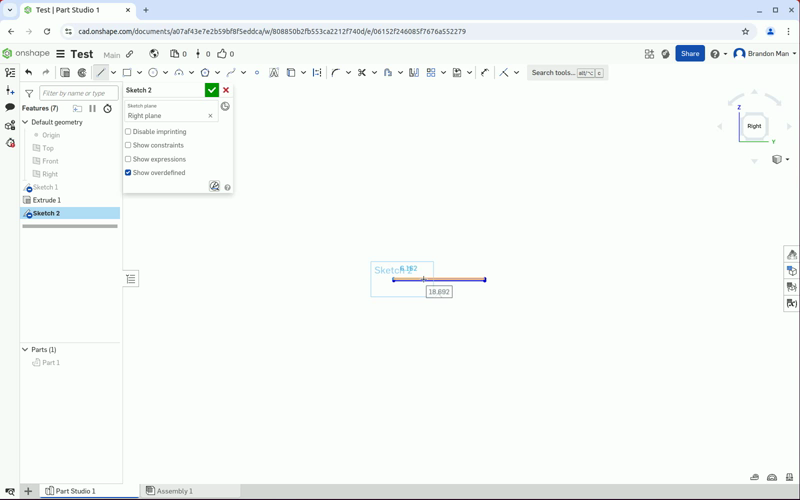
key_down(shift)
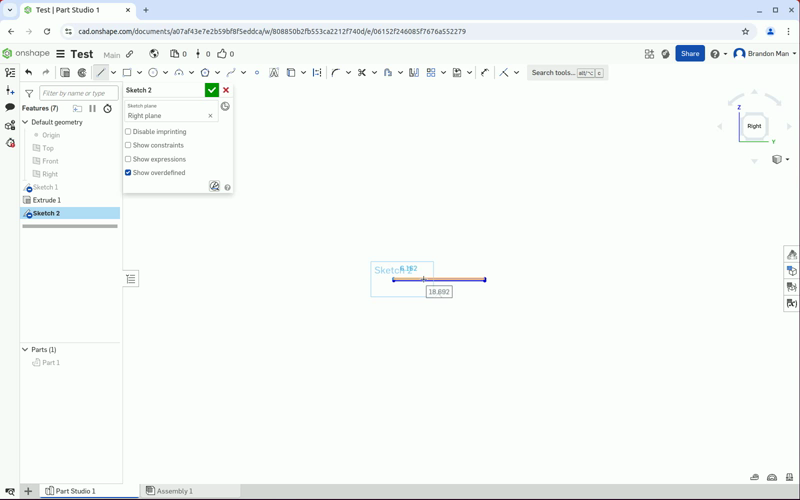
mouse_move(393, 280)
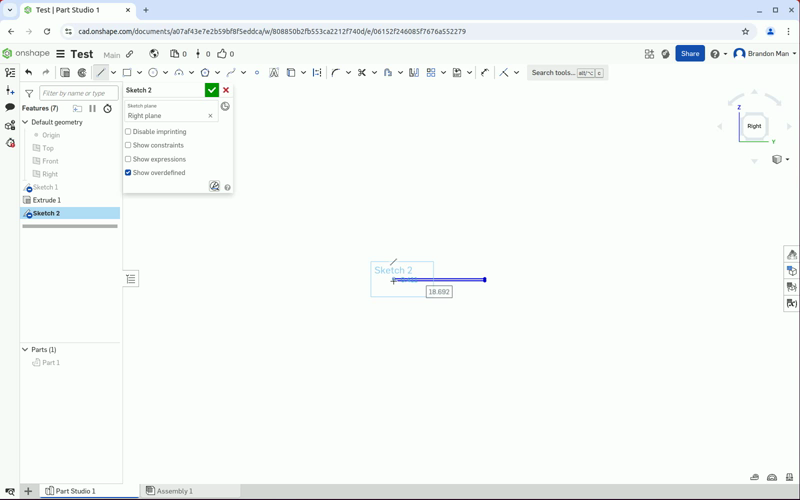
scroll(6)
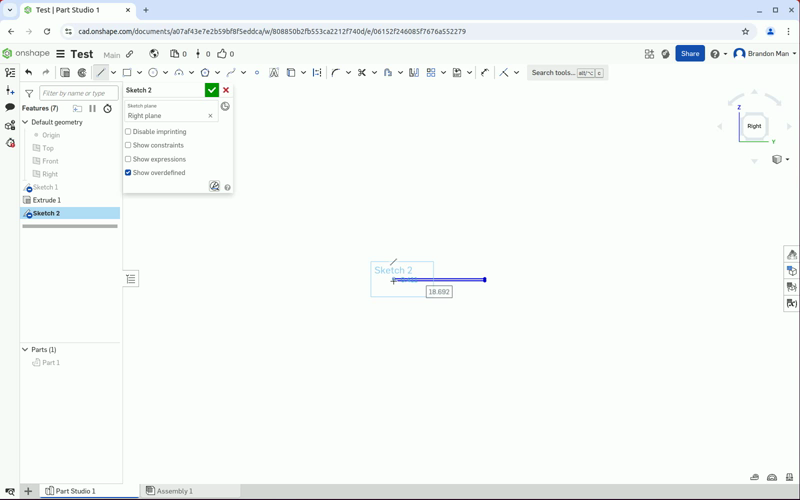
scroll(6)
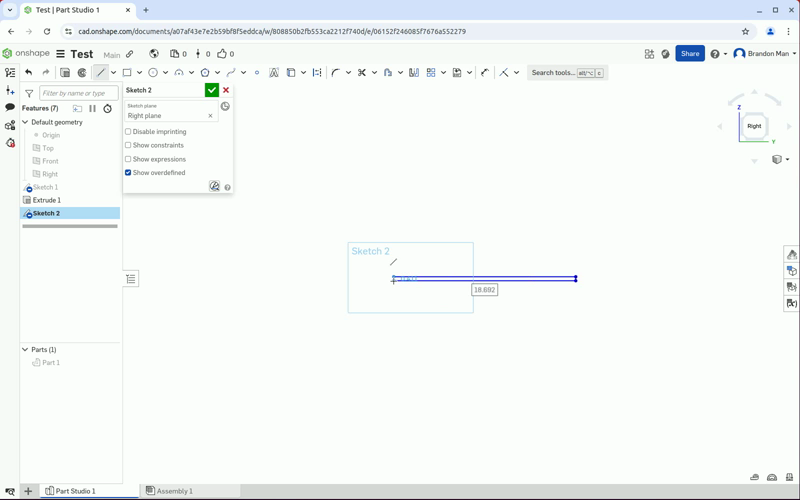
scroll(6)
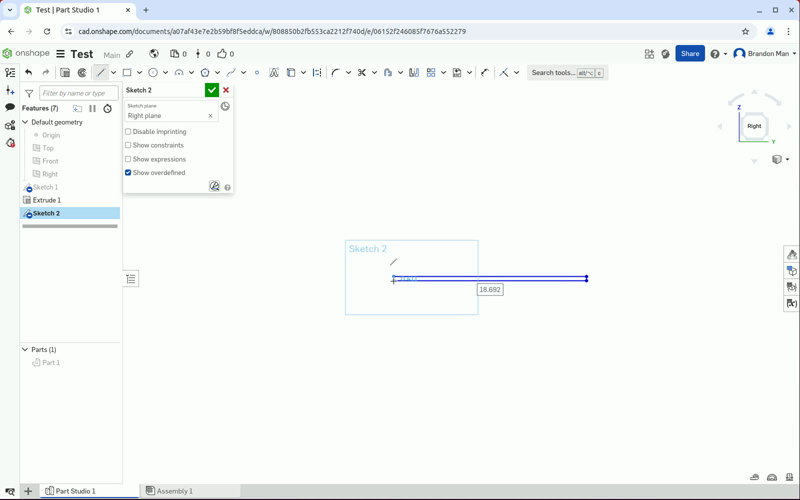
scroll(6)
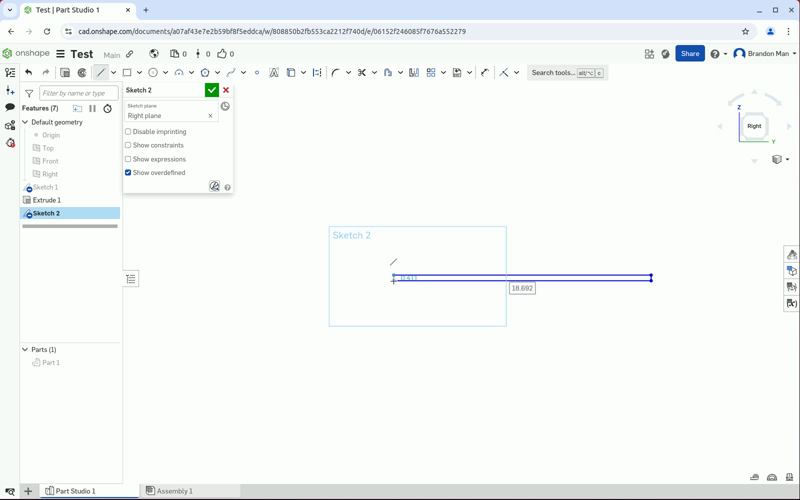
scroll(6)
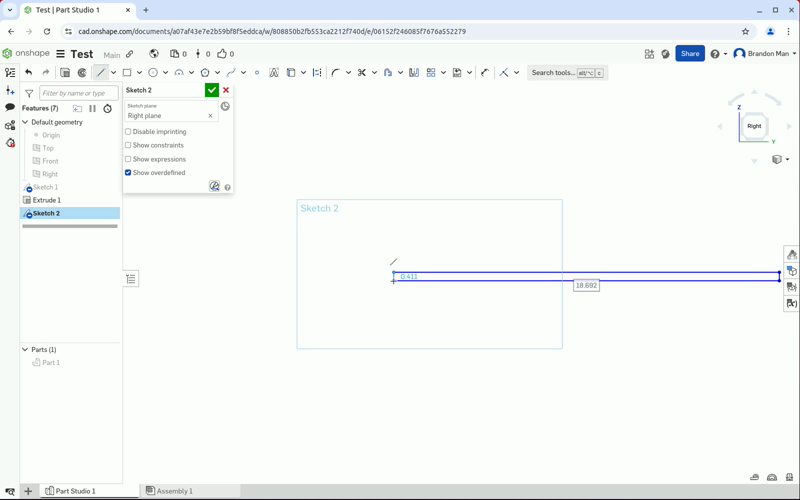
scroll(6)
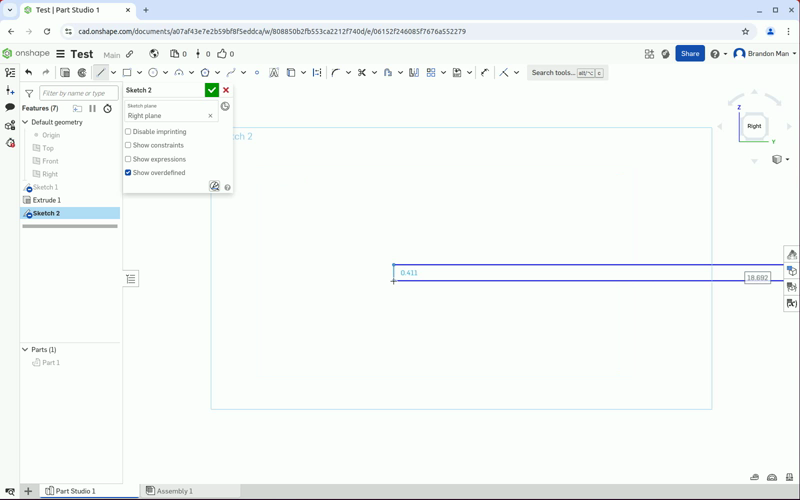
scroll(6)
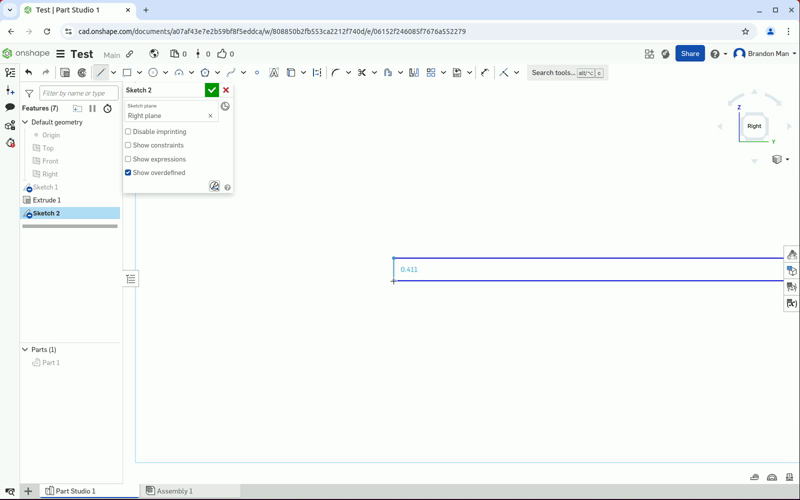
key_up(shift)
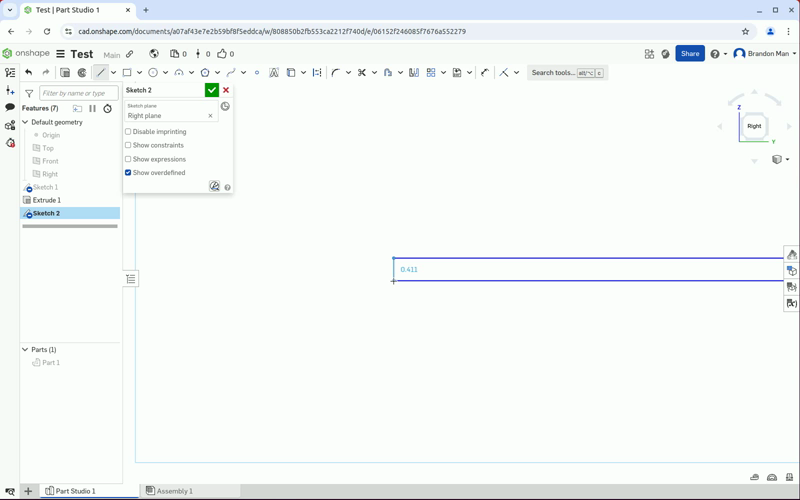
click(393, 280)
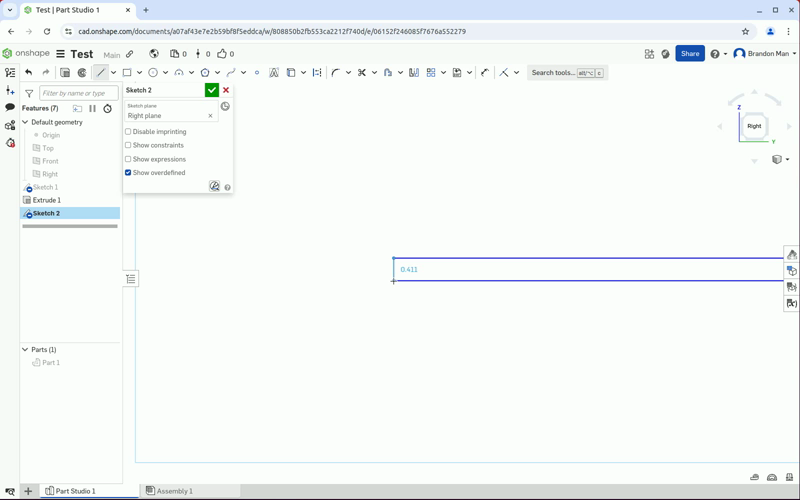
scroll(-6)
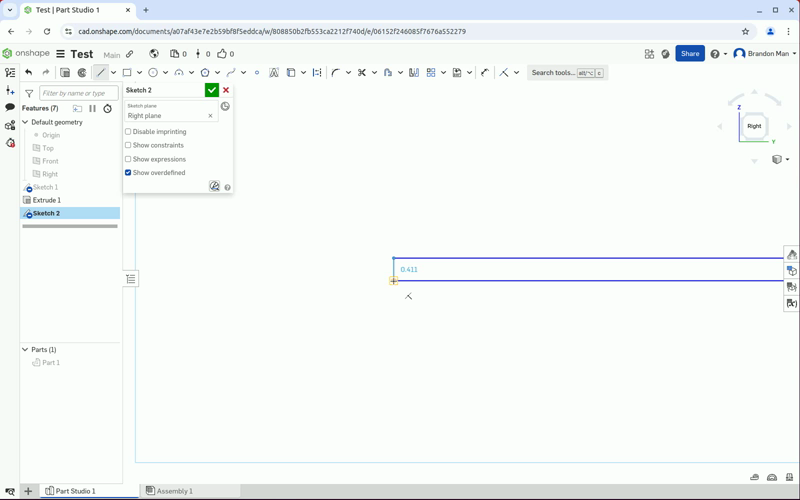
scroll(-6)
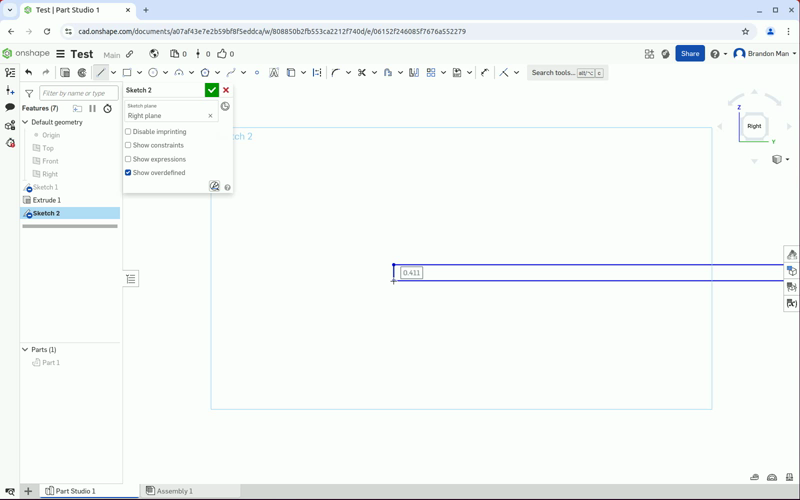
scroll(-6)
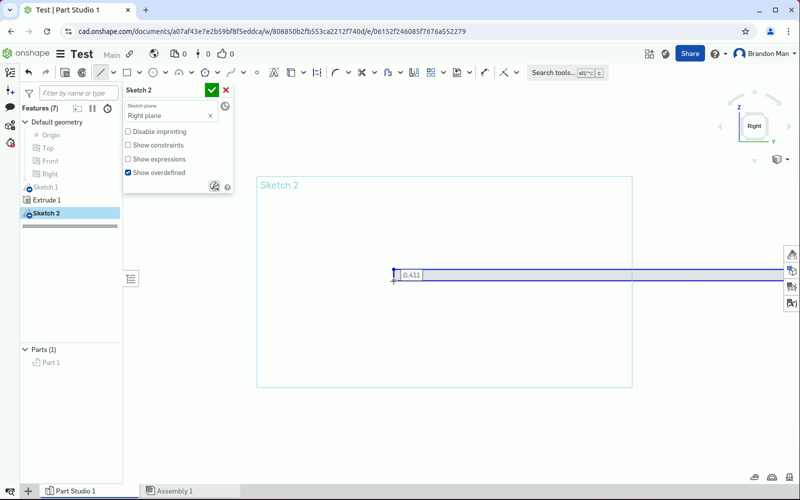
scroll(-6)
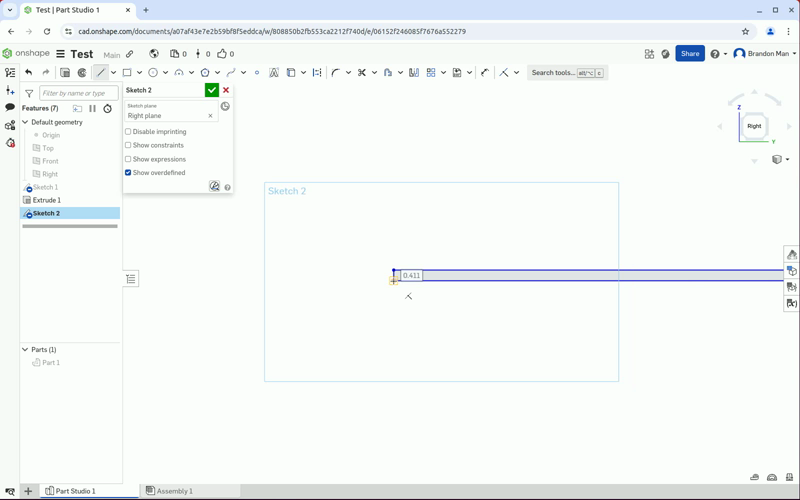
scroll(-6)
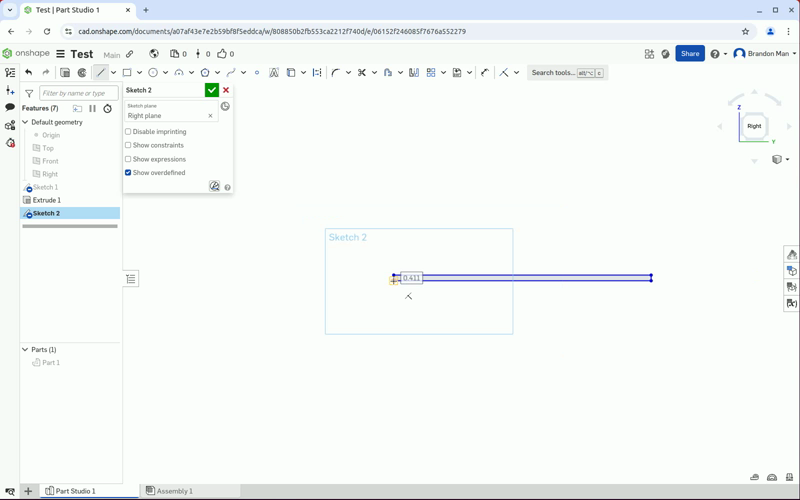
scroll(-6)
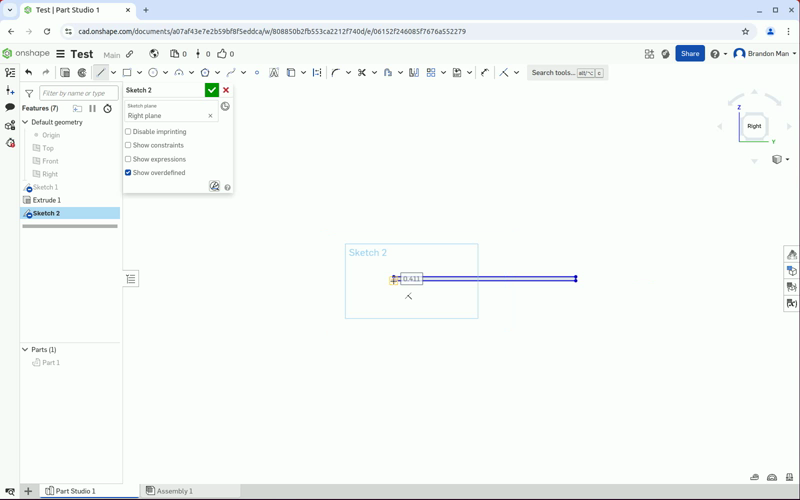
scroll(-6)
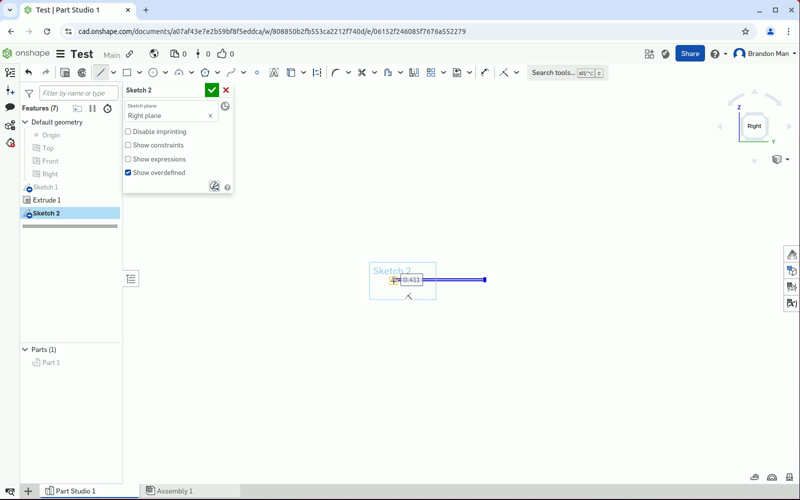
key(esc)
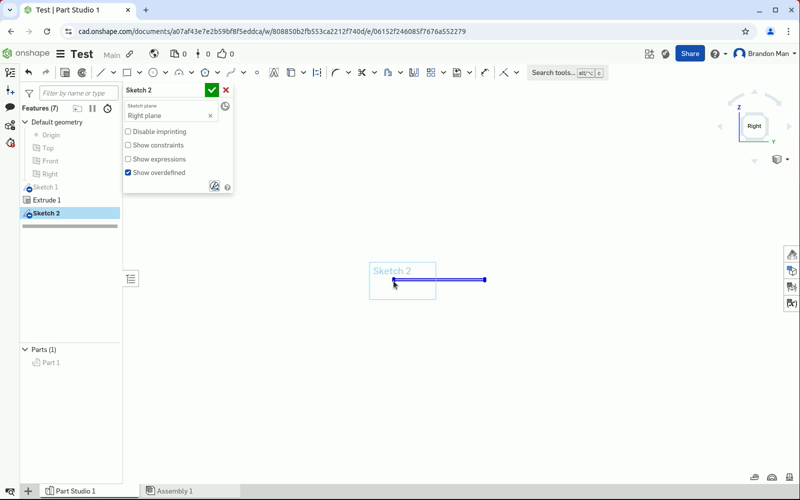
mouse_move(399, 278)
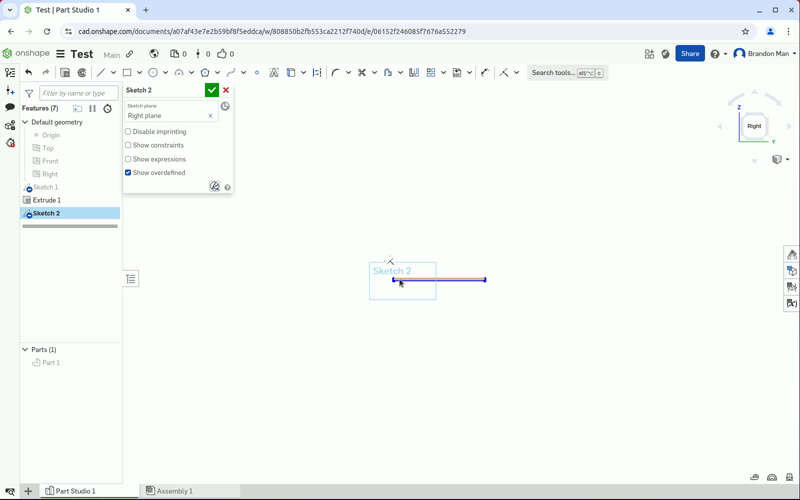
scroll(6)
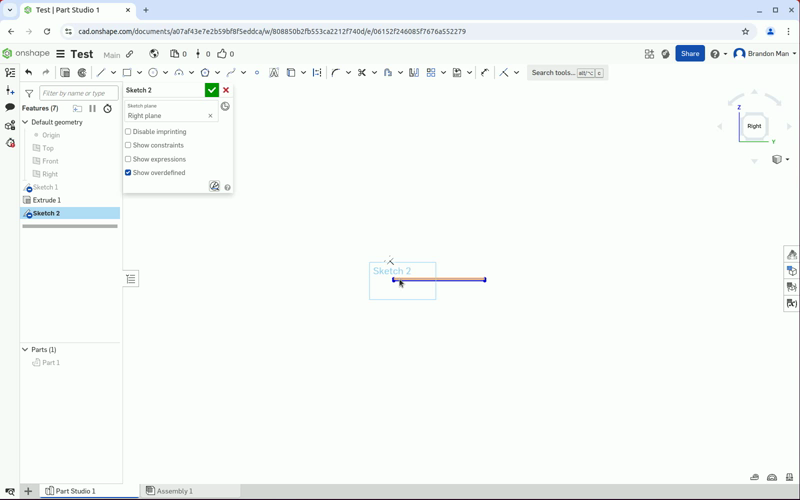
scroll(6)
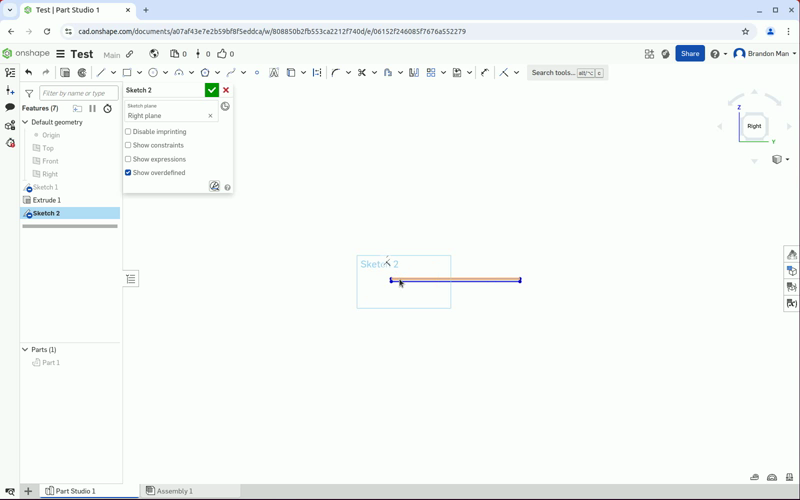
scroll(6)
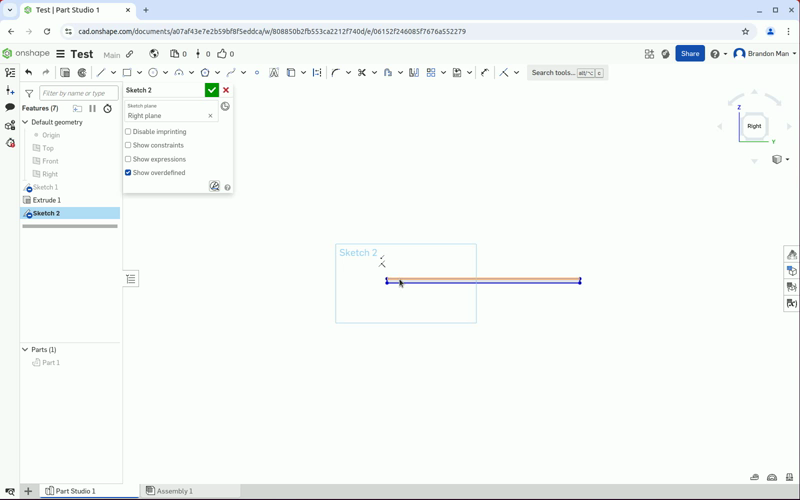
scroll(6)
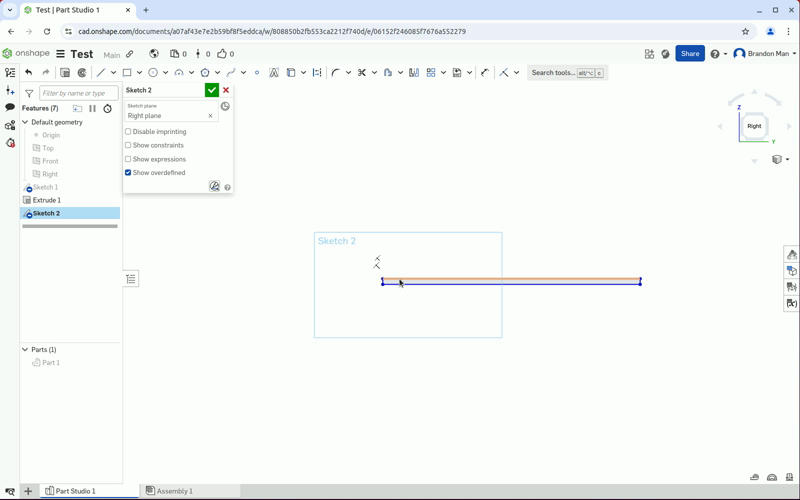
scroll(6)
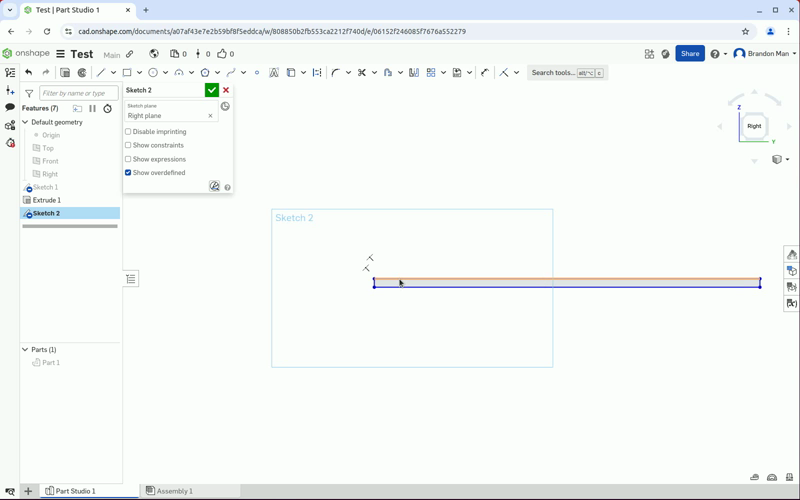
scroll(6)
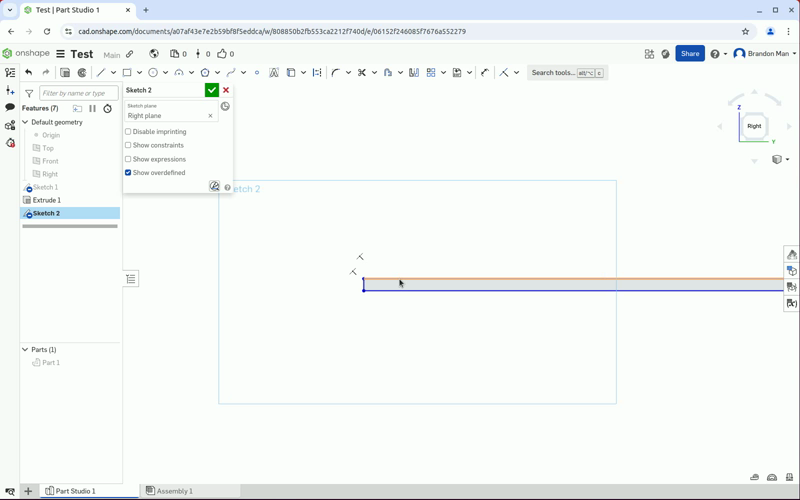
scroll(6)
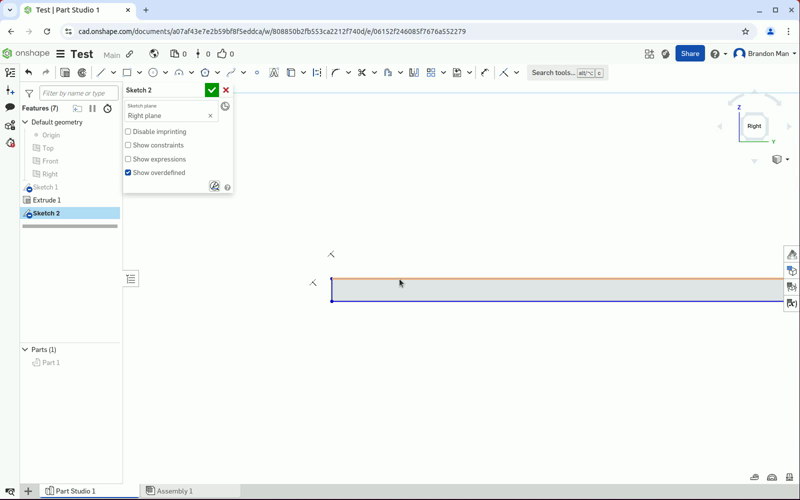
click(399, 278)
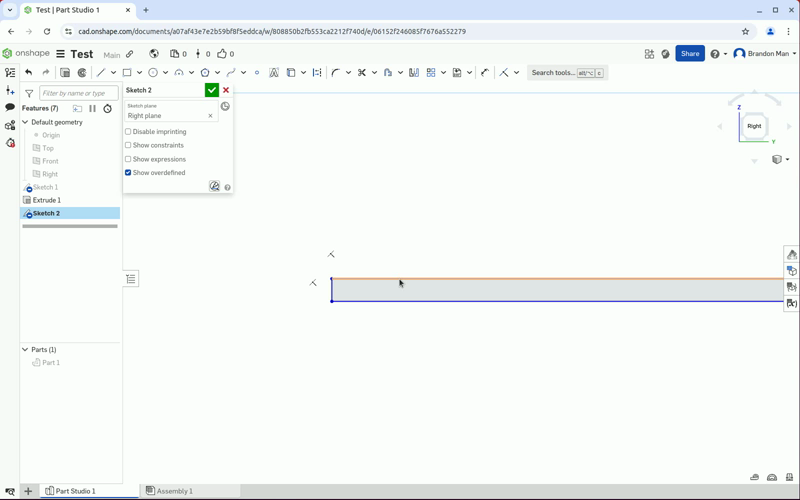
scroll(-6)
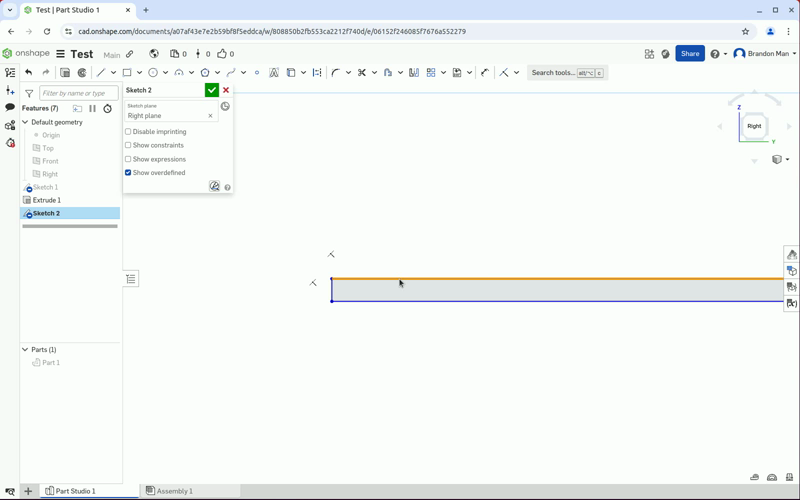
scroll(-6)
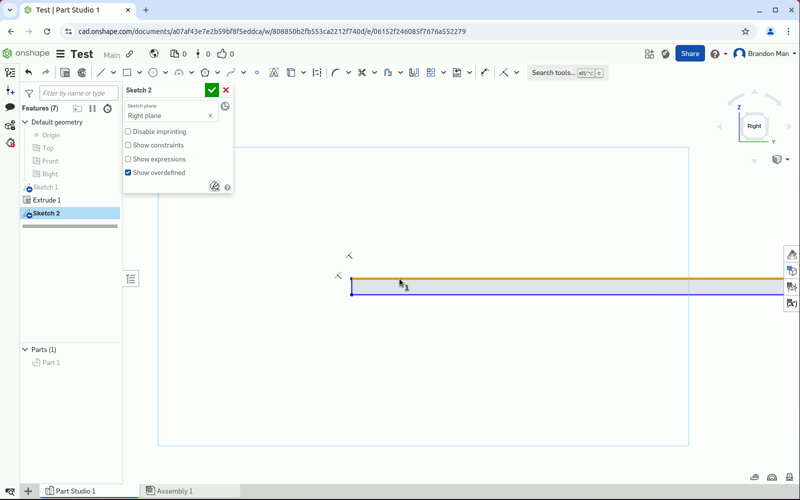
scroll(-6)
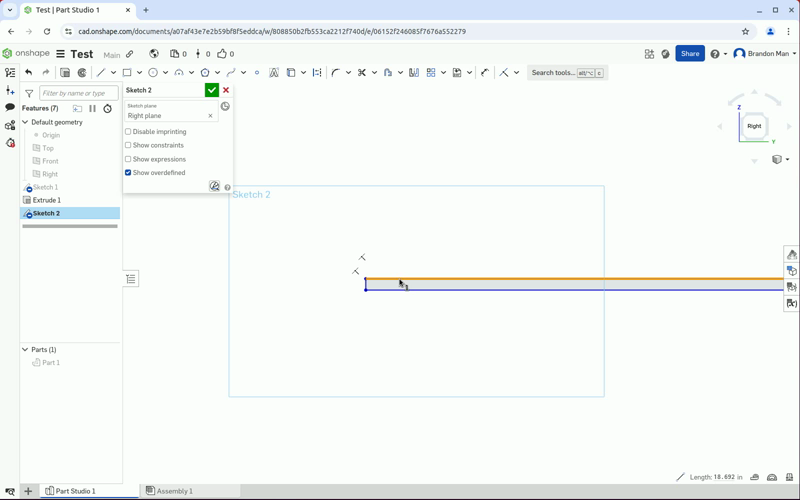
scroll(-6)
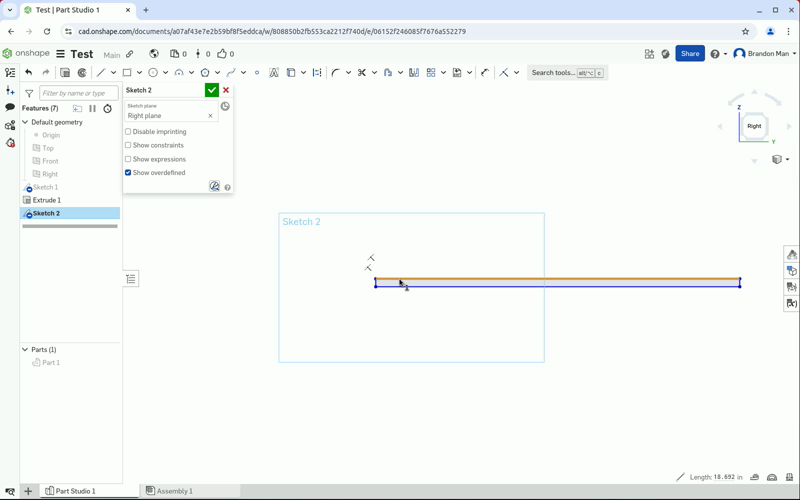
scroll(-6)
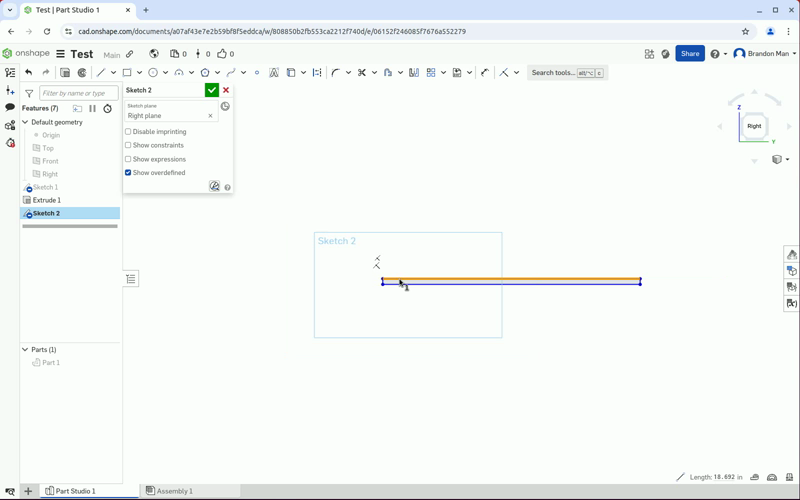
scroll(-6)
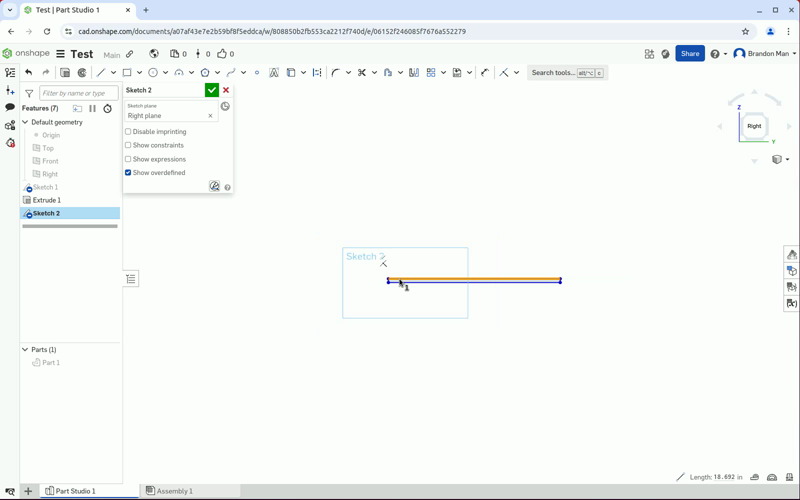
scroll(-6)
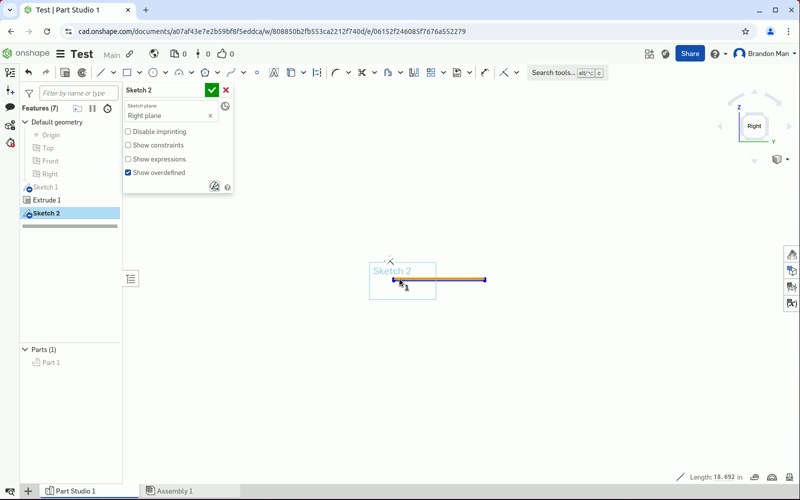
mouse_move(73, 352)
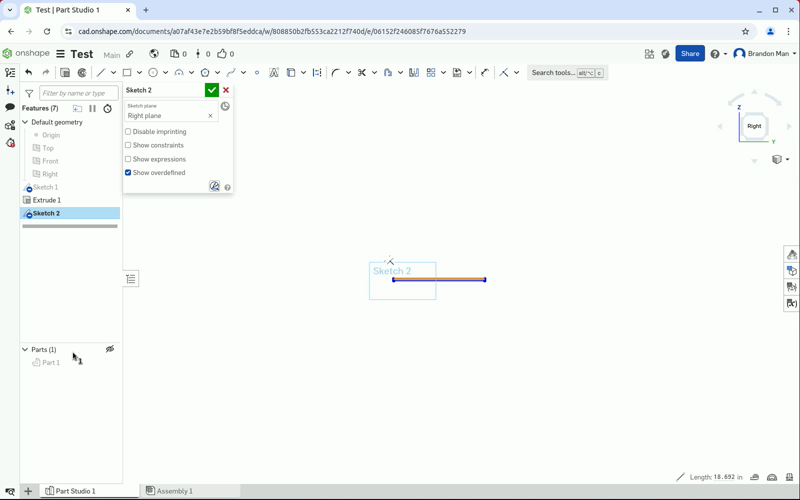
key(shift+y)
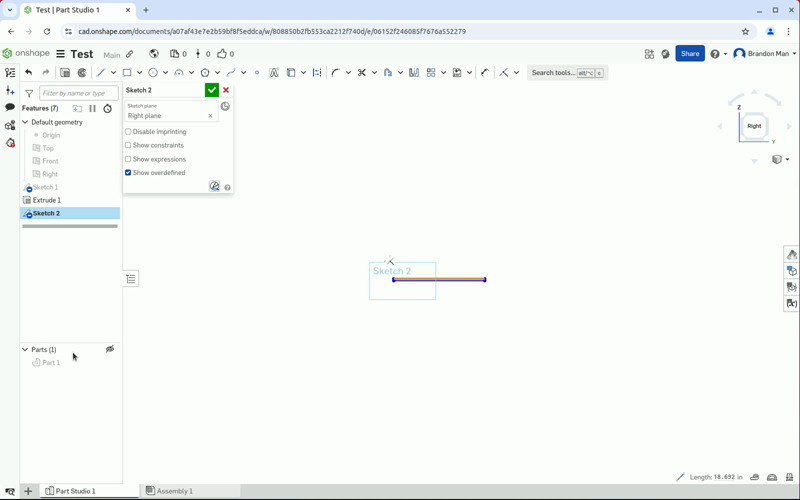
key(shift+e)
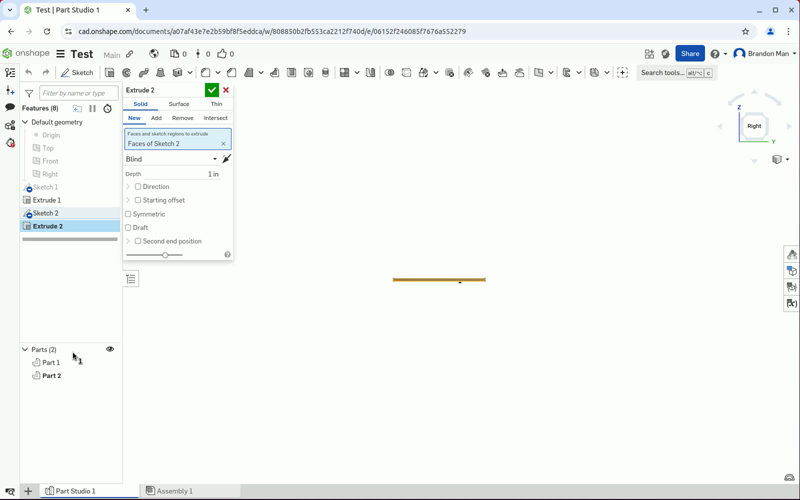
mouse_move(143, 106)
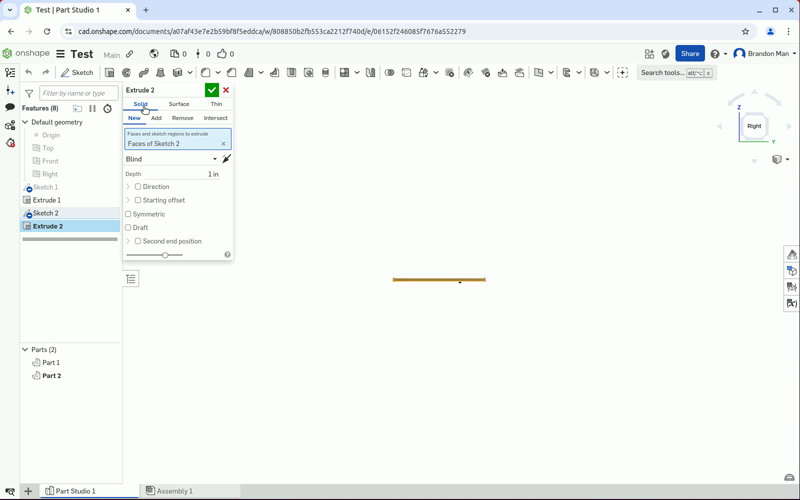
click(143, 106)
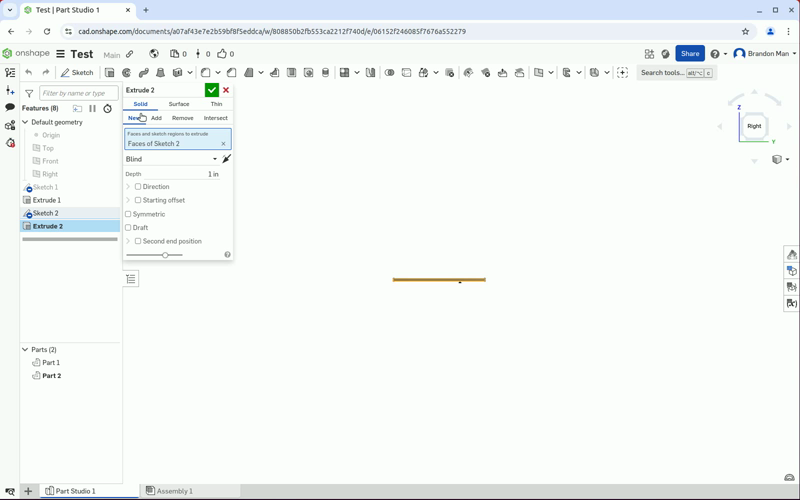
mouse_move(137, 120)
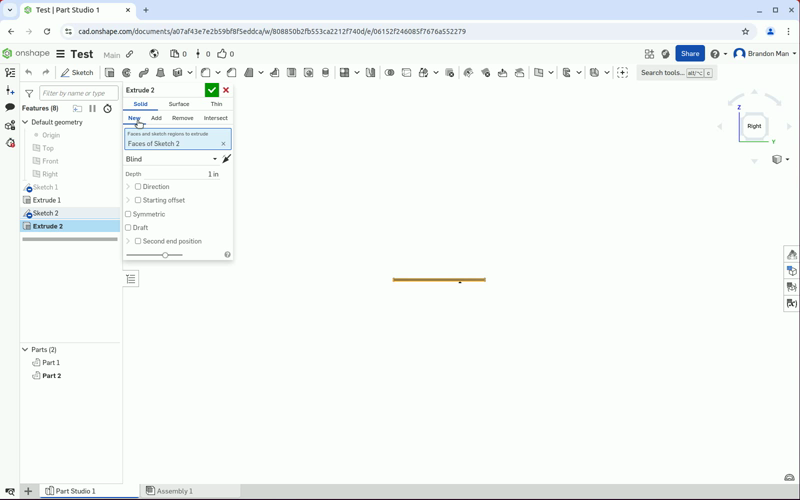
click(137, 120)
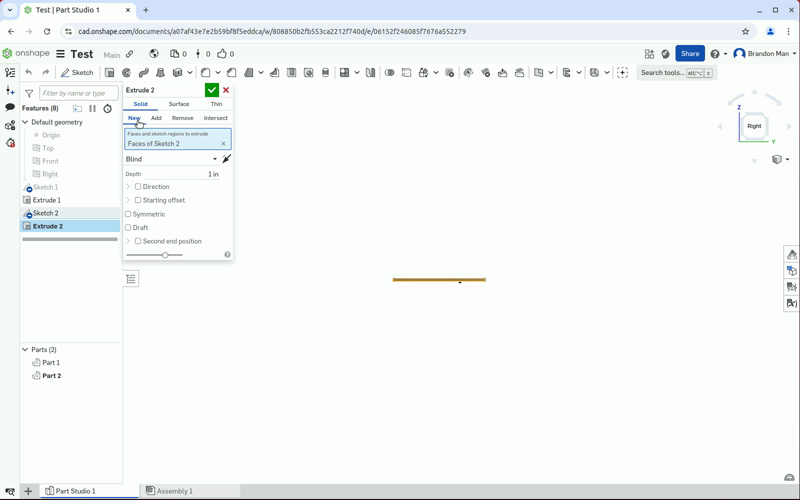
key(tab, 4)
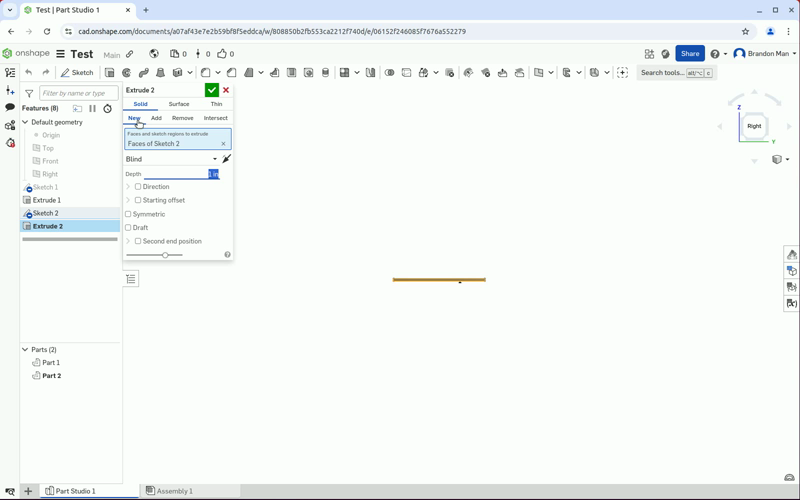
text(0.241)
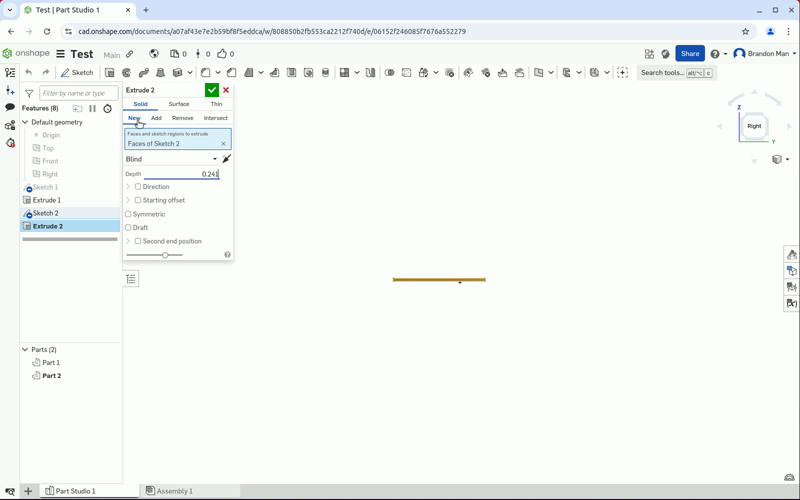
key(enter)
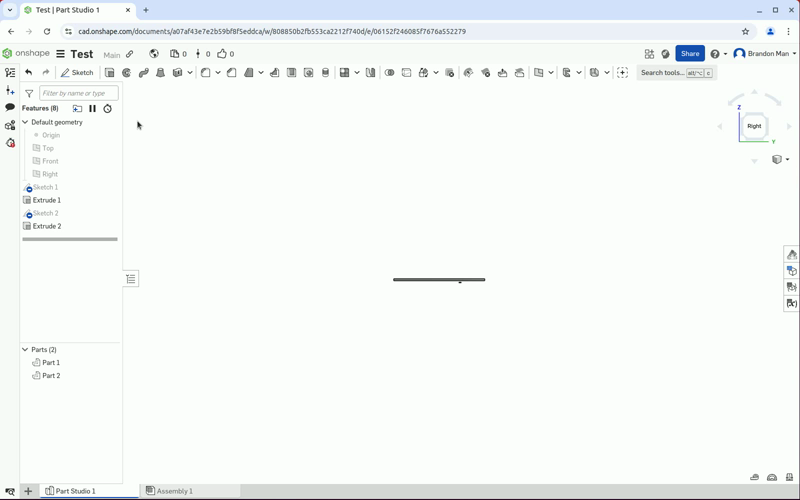
key(shift+h)
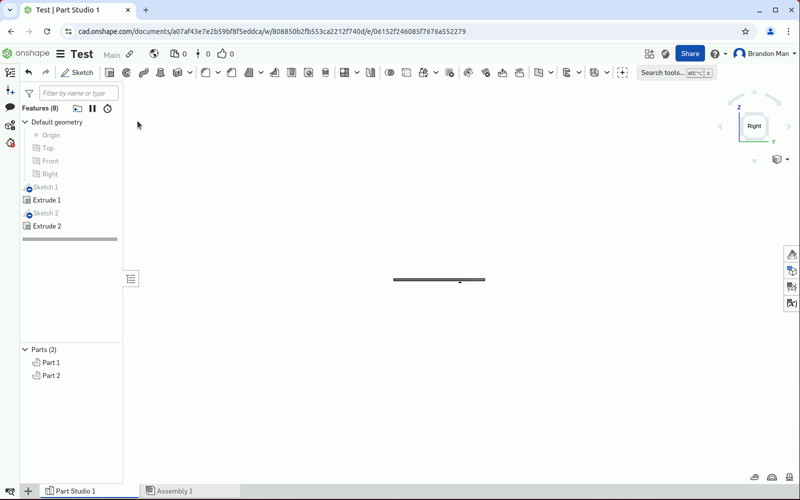
key(shift+h)
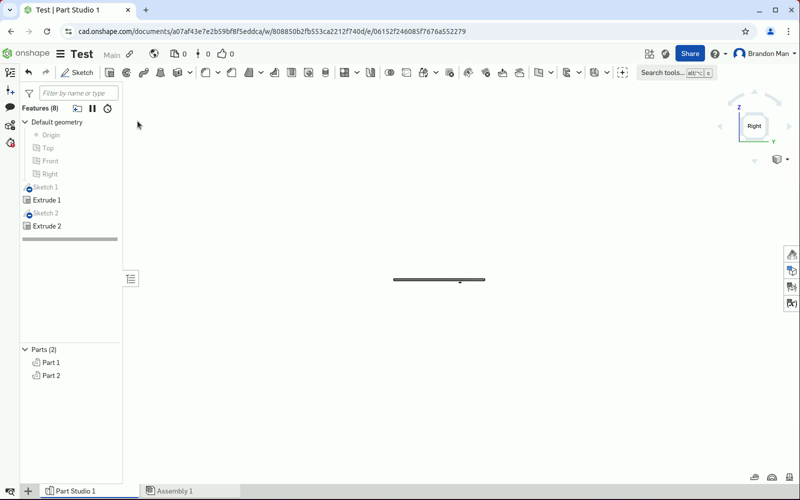
mouse_move(73, 189)
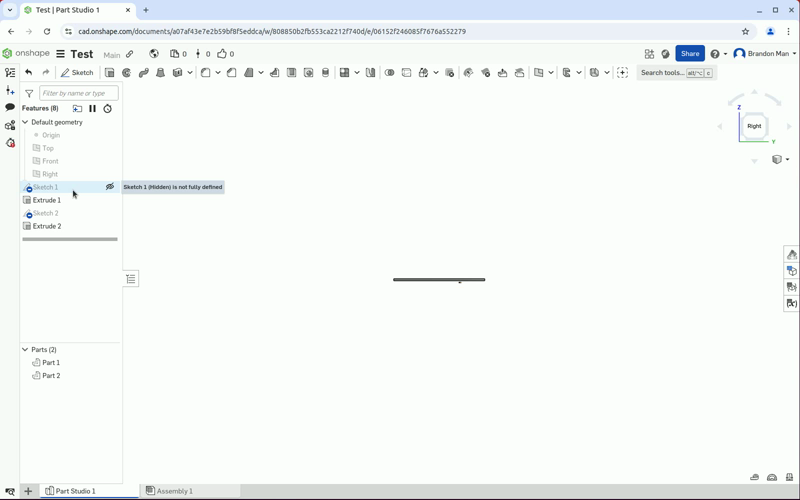
click(73, 189)
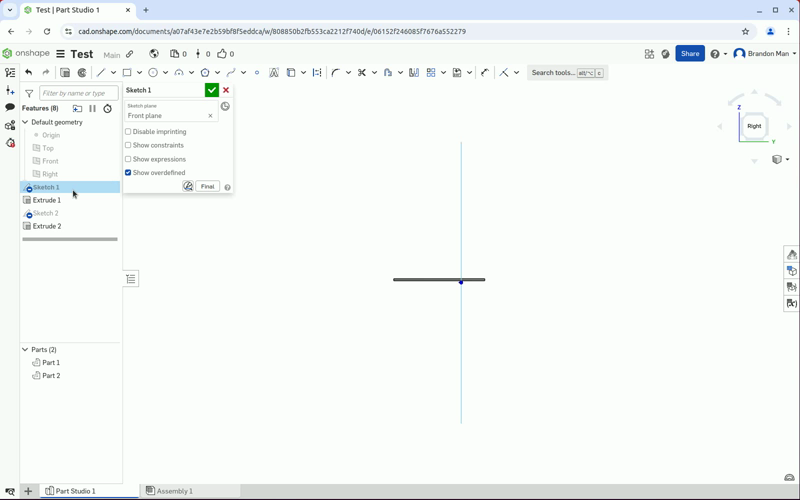
mouse_move(229, 92)
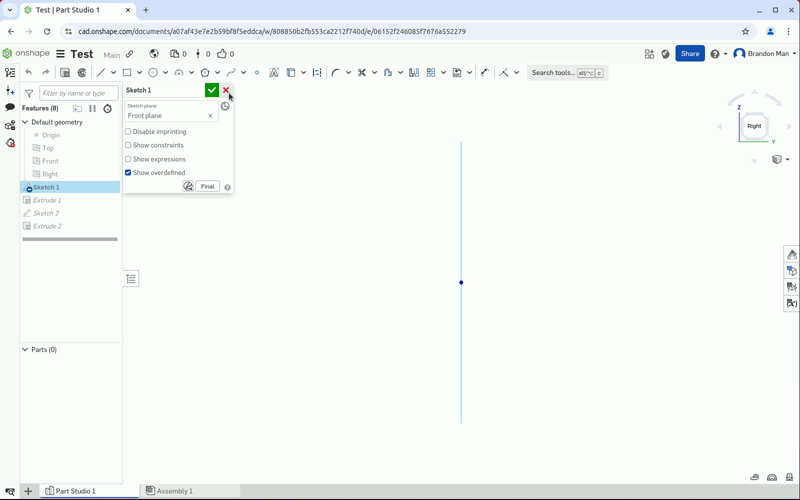
click(229, 92)
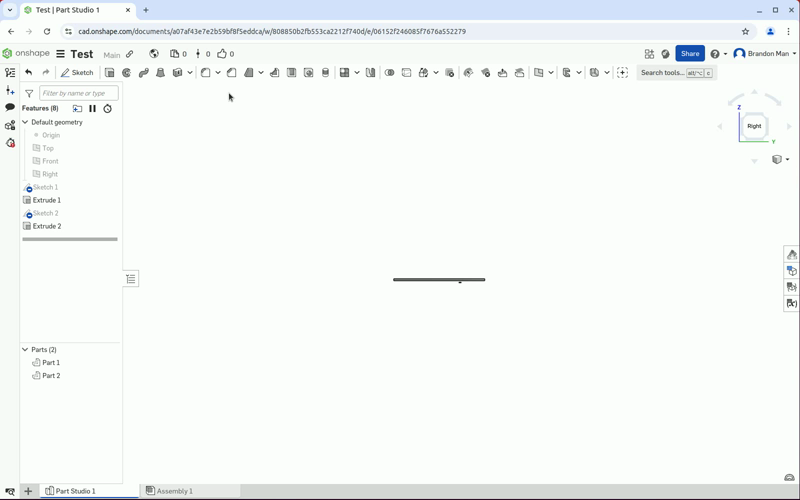
mouse_move(73, 352)
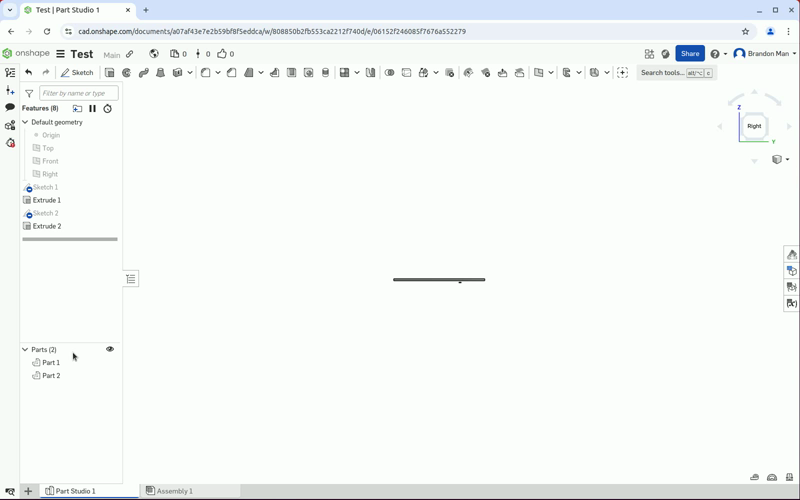
key(y)
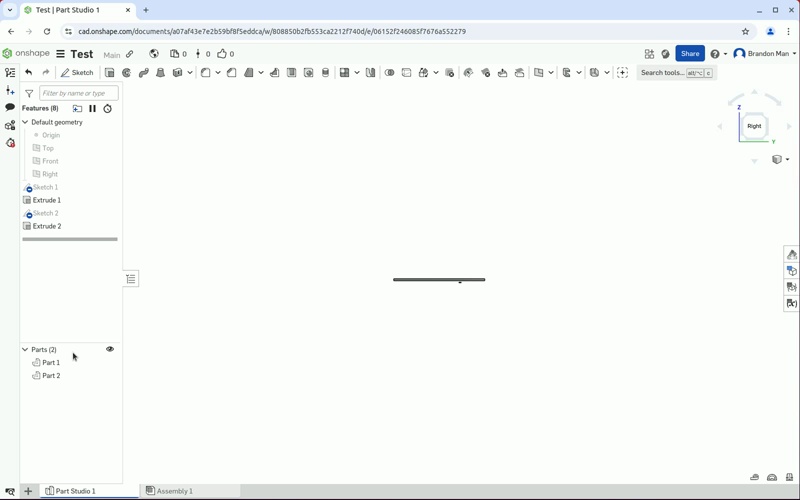
key(shift+p)
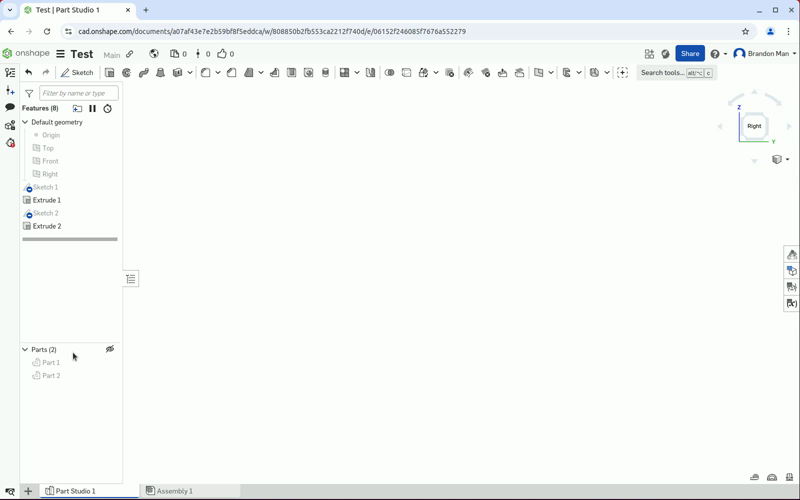
key(space)
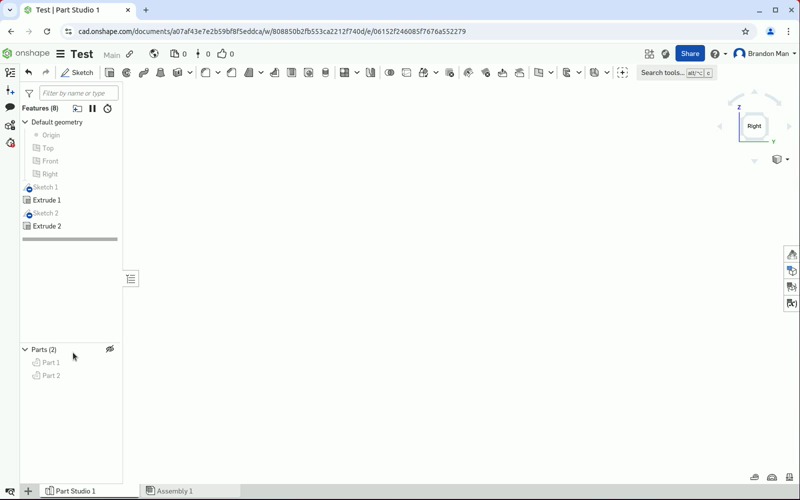
key_down(shift)
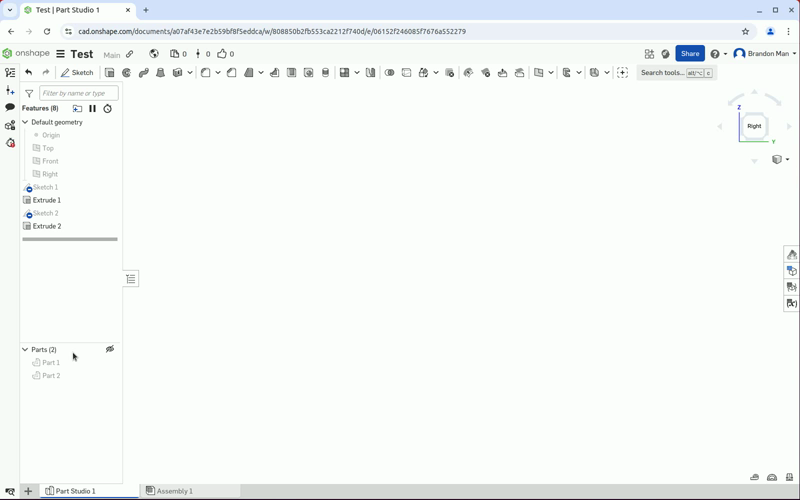
key(right)
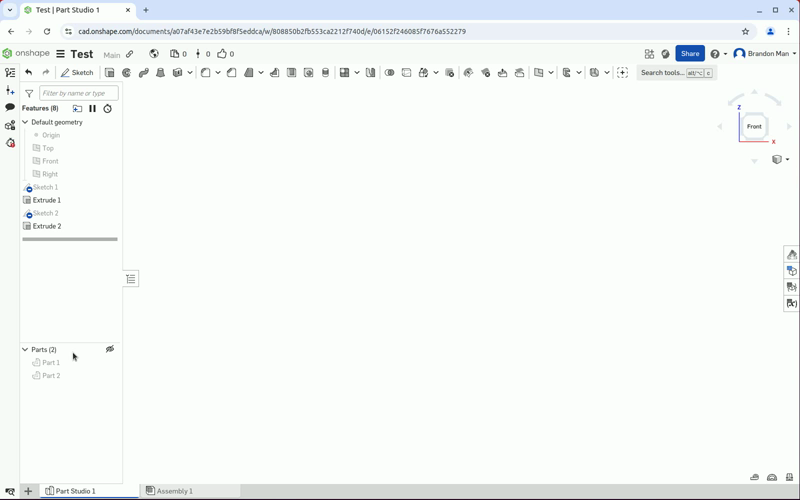
key_up(shift)
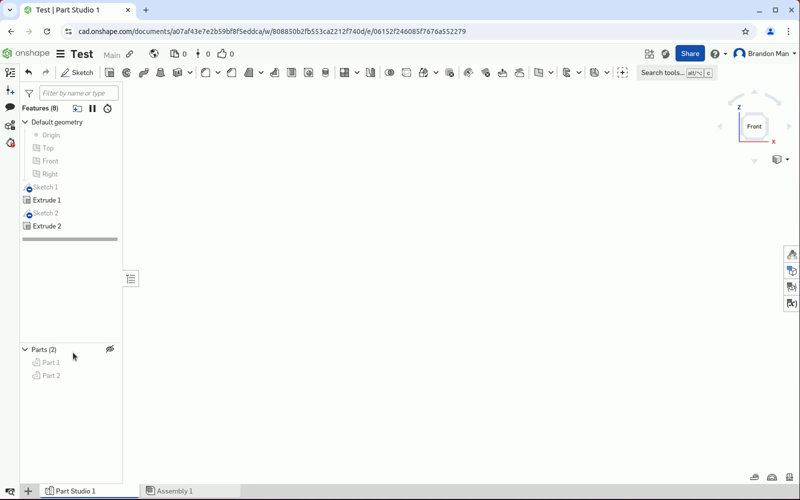
mouse_move(73, 352)
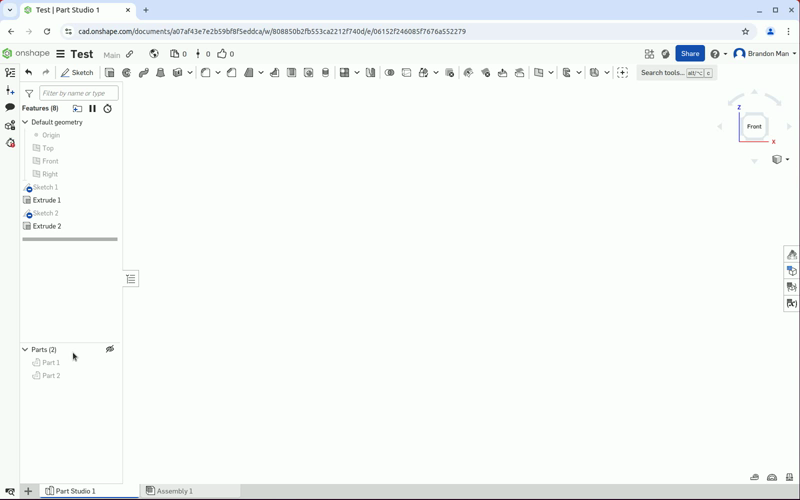
key(shift+y)
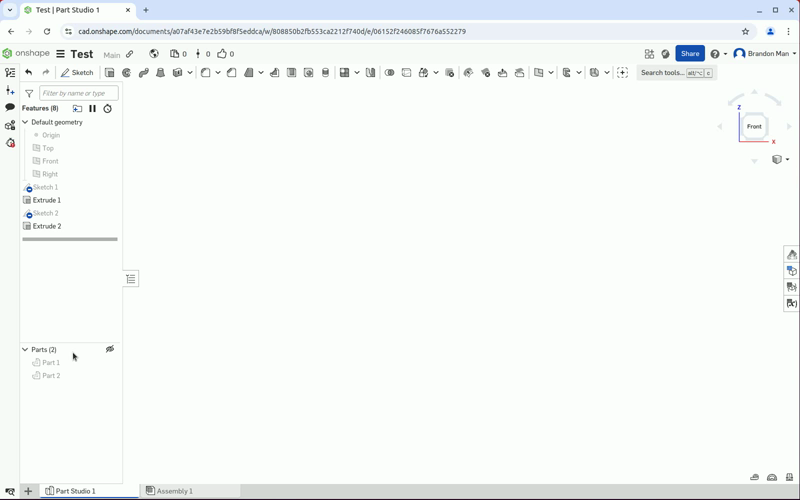
key(shift+s)
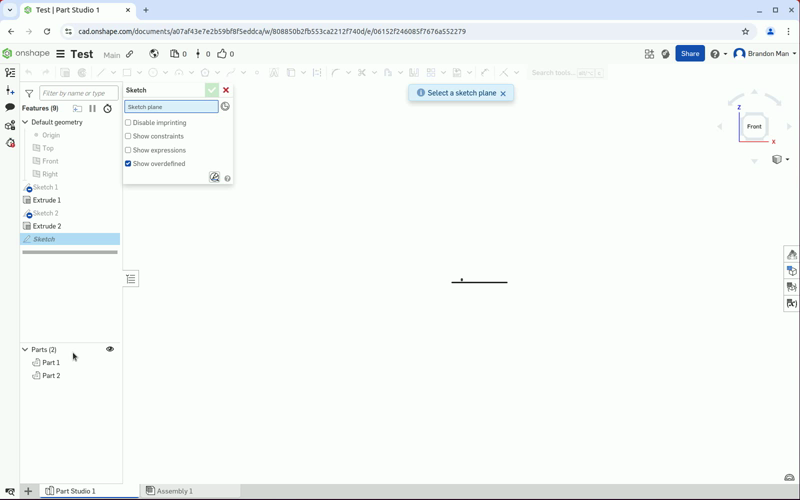
mouse_move(73, 163)
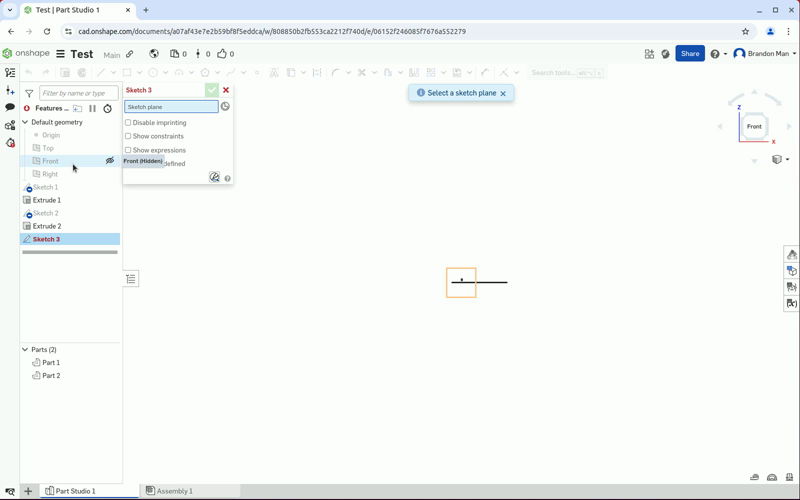
click(73, 163)
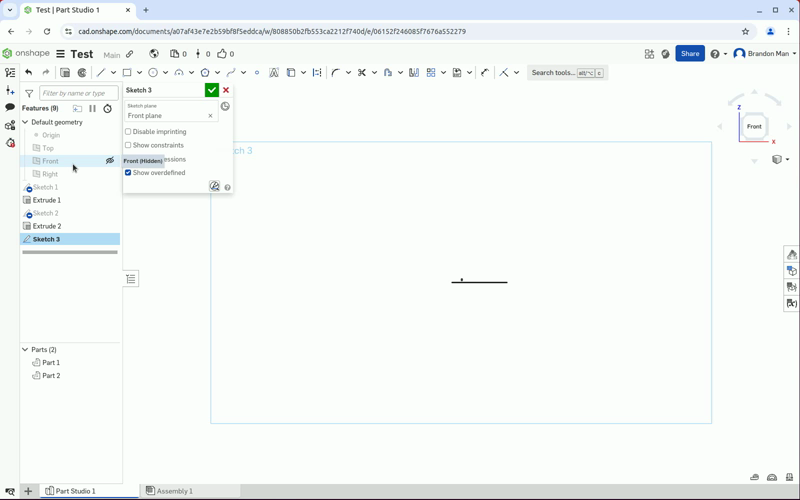
mouse_move(73, 352)
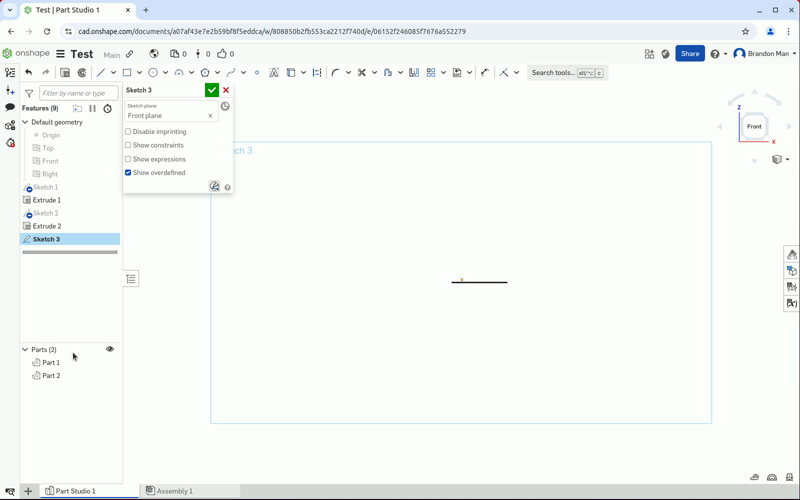
key(y)
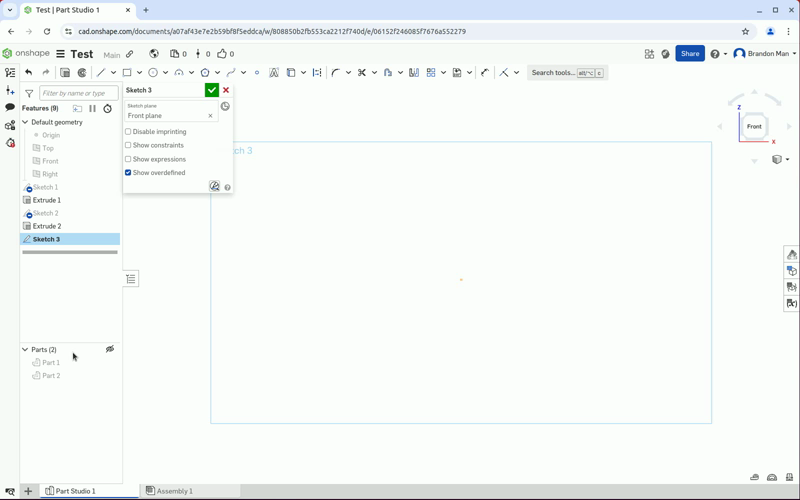
key(l)
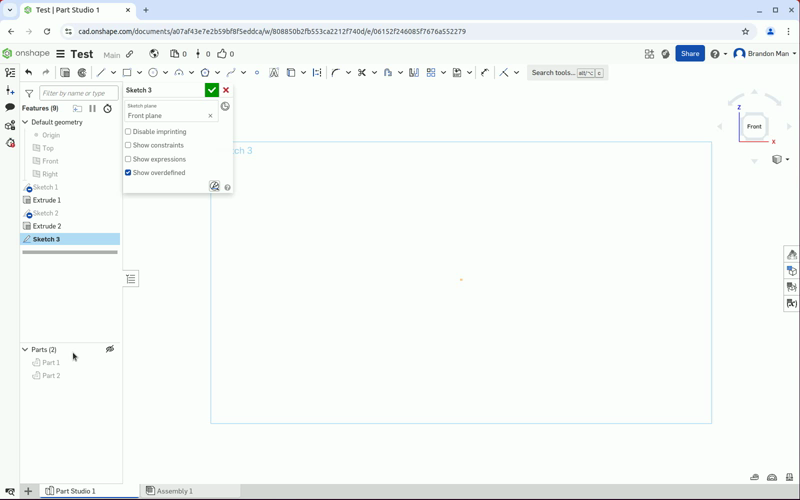
key_down(shift)
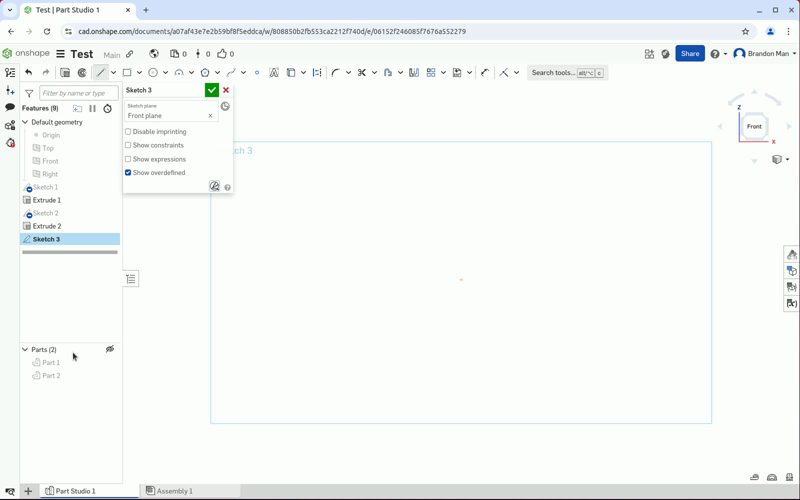
mouse_move(458, 305)
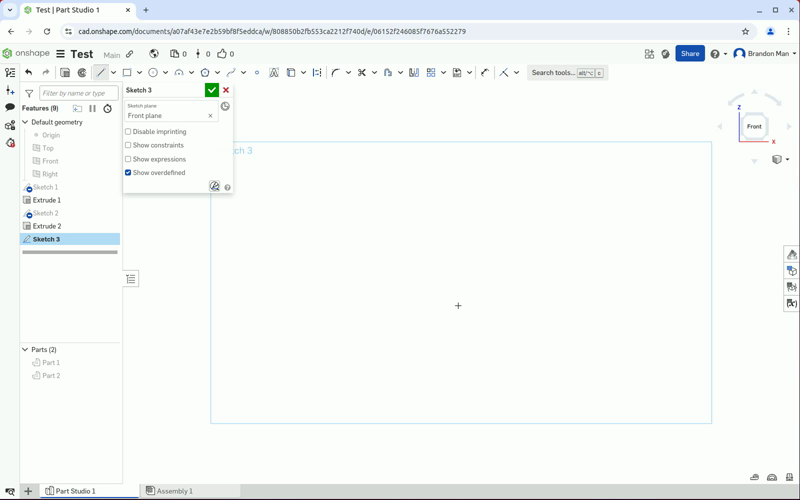
click(458, 305)
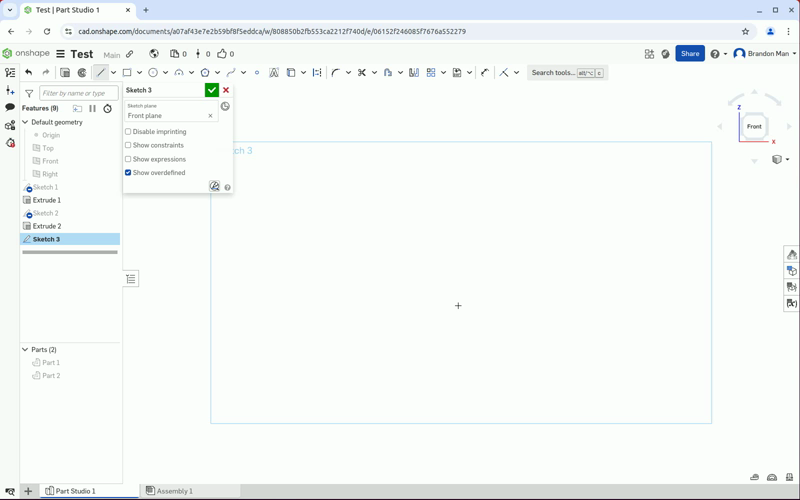
key_up(shift)
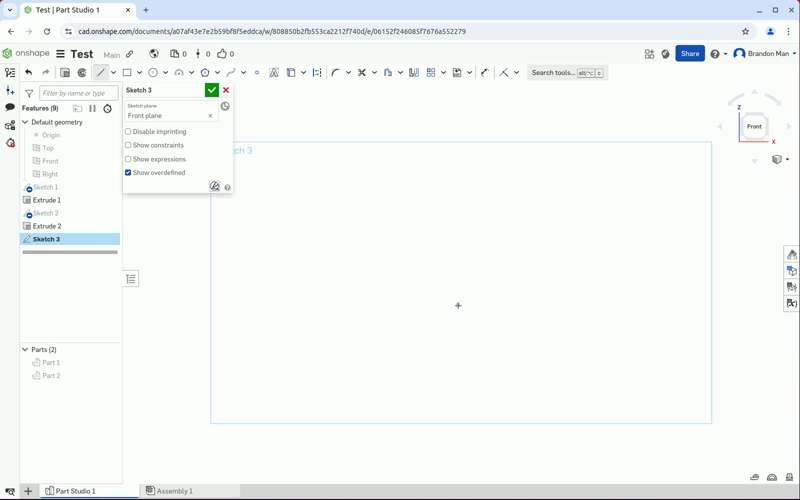
key_down(shift)
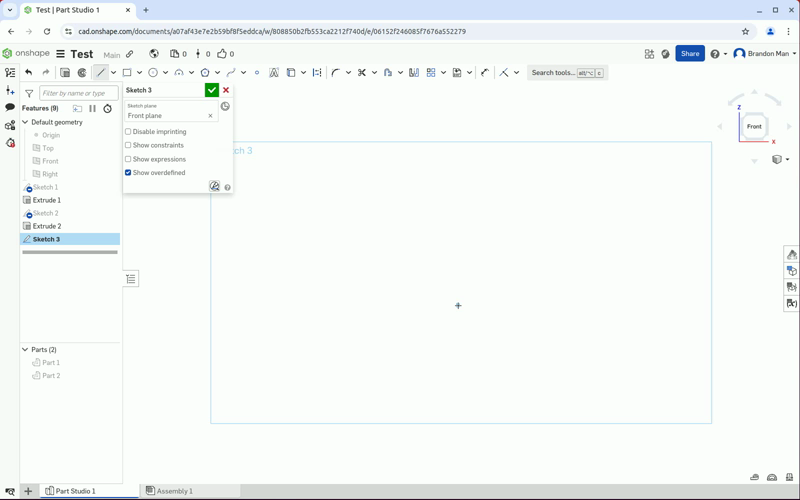
mouse_move(488, 305)
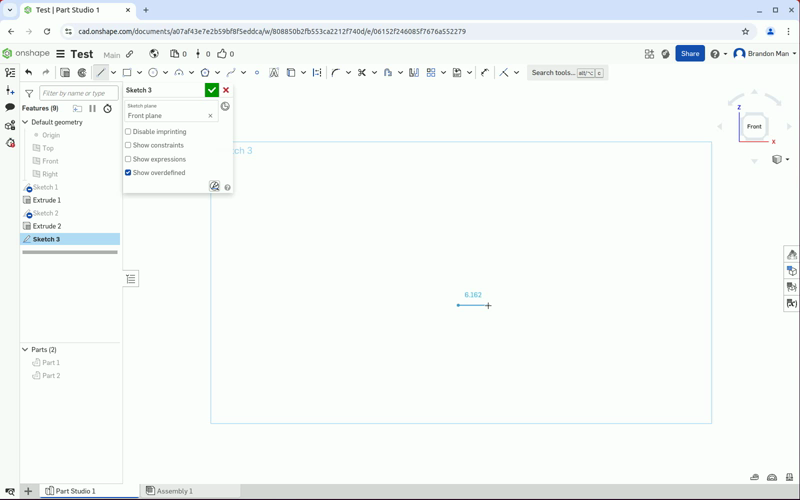
mouse_move(459, 305)
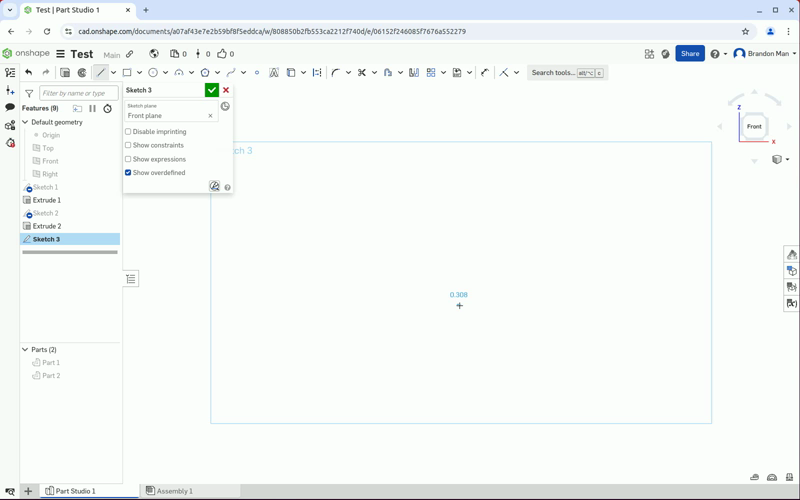
scroll(6)
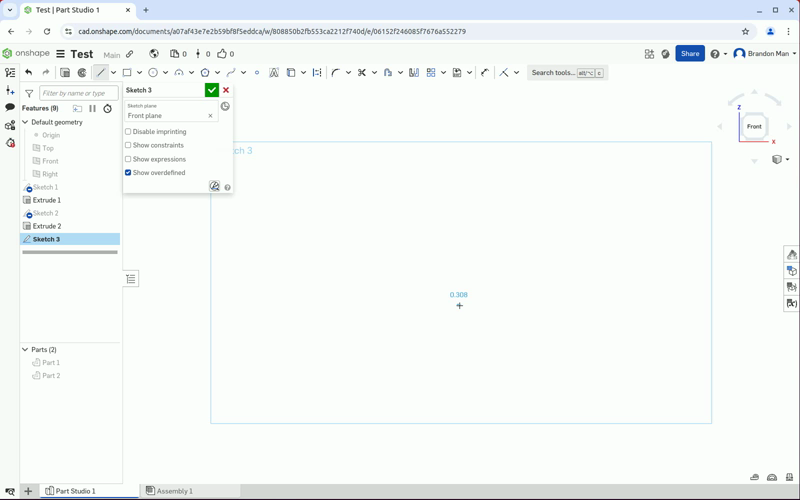
scroll(6)
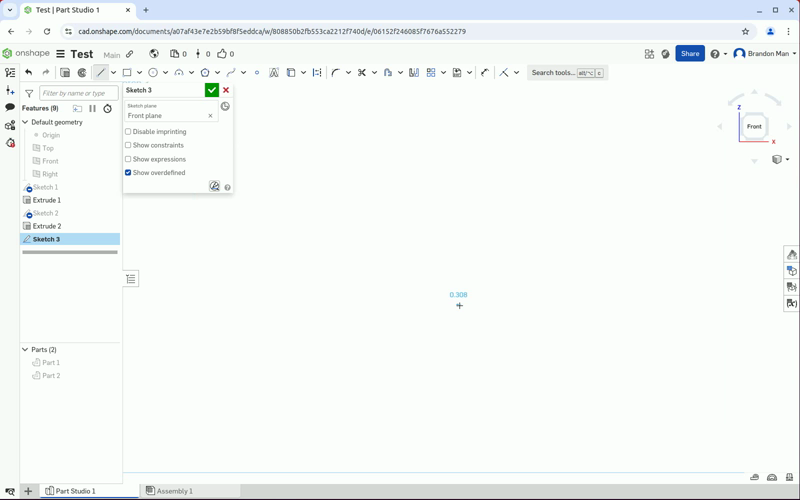
scroll(6)
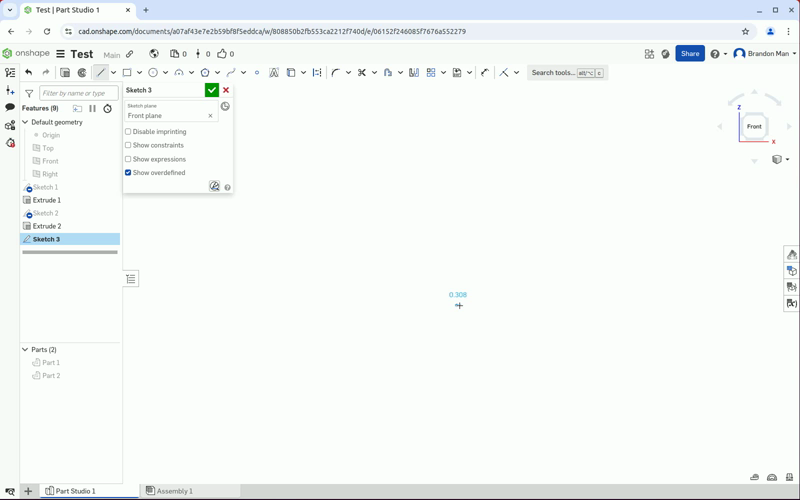
scroll(6)
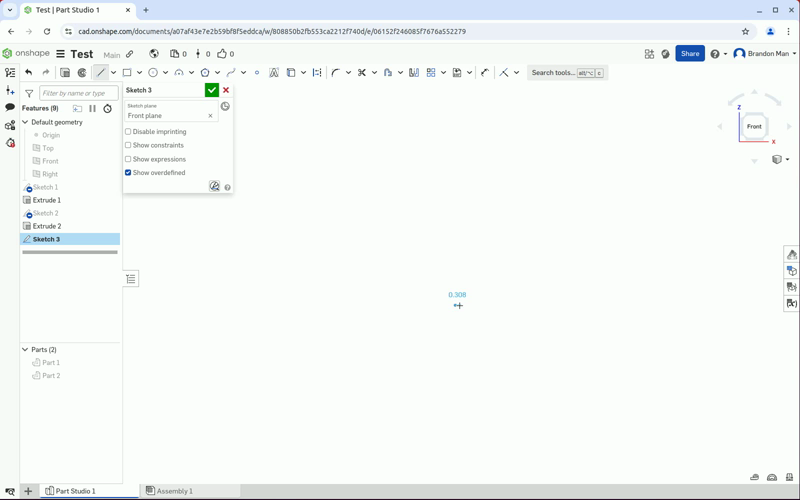
scroll(6)
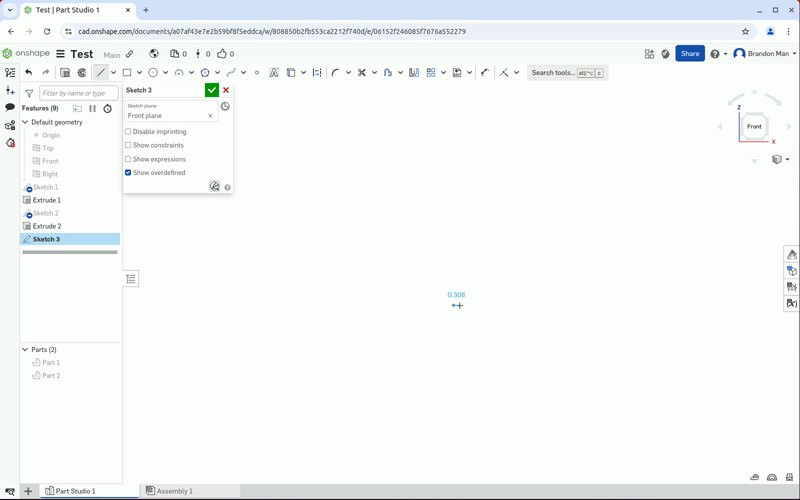
scroll(6)
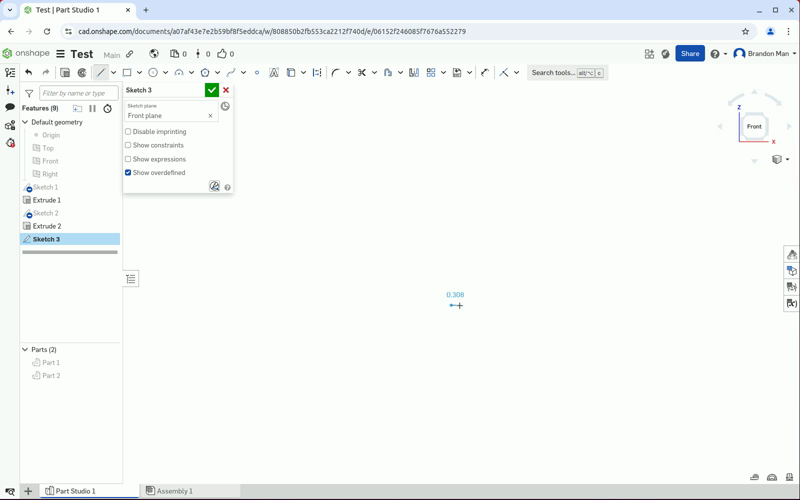
scroll(6)
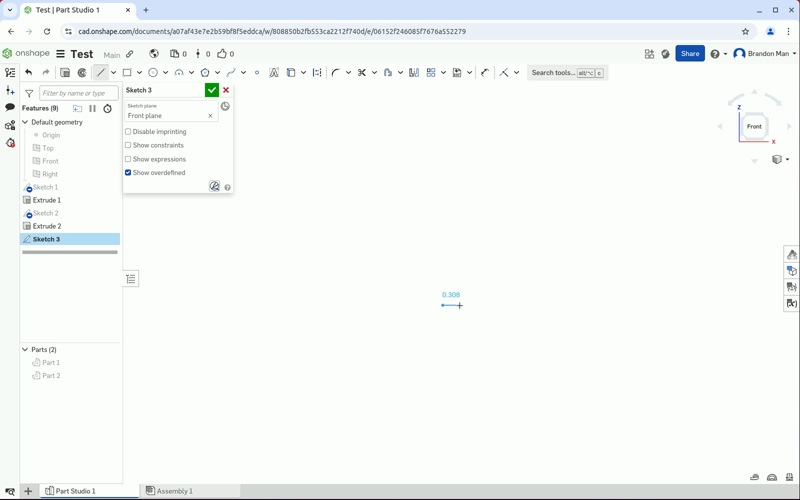
click(459, 305)
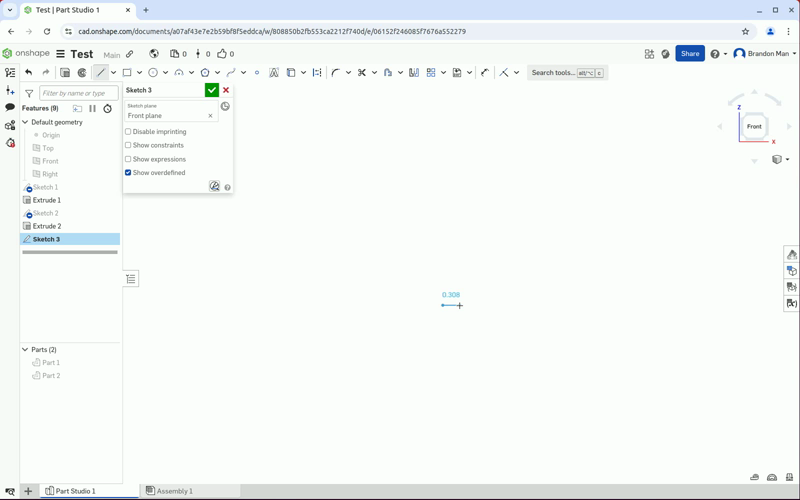
scroll(-6)
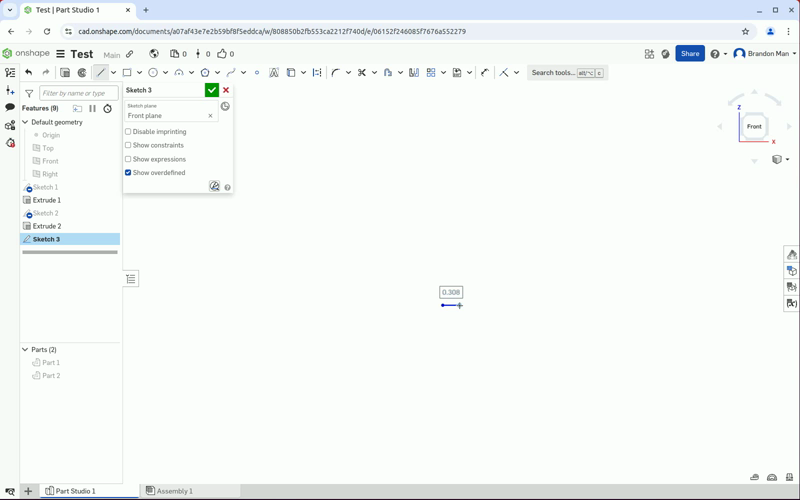
scroll(-6)
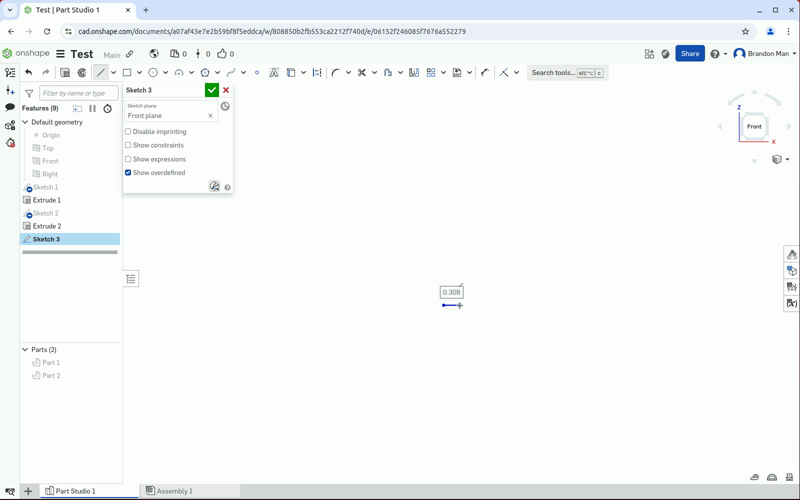
scroll(-6)
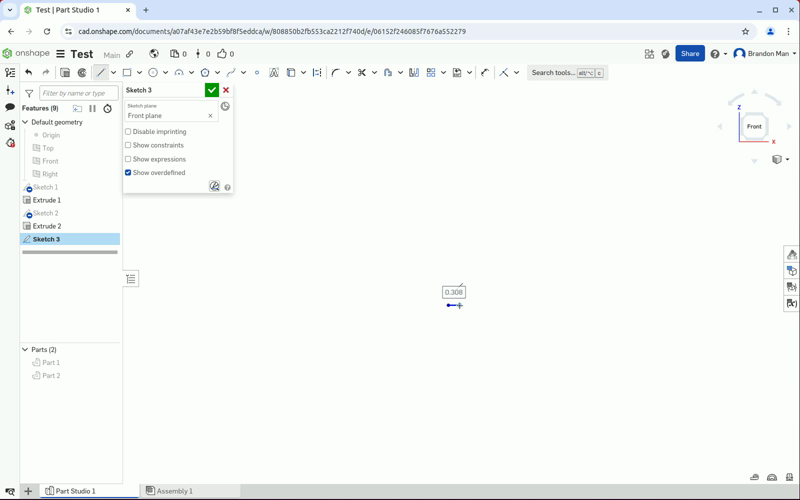
scroll(-6)
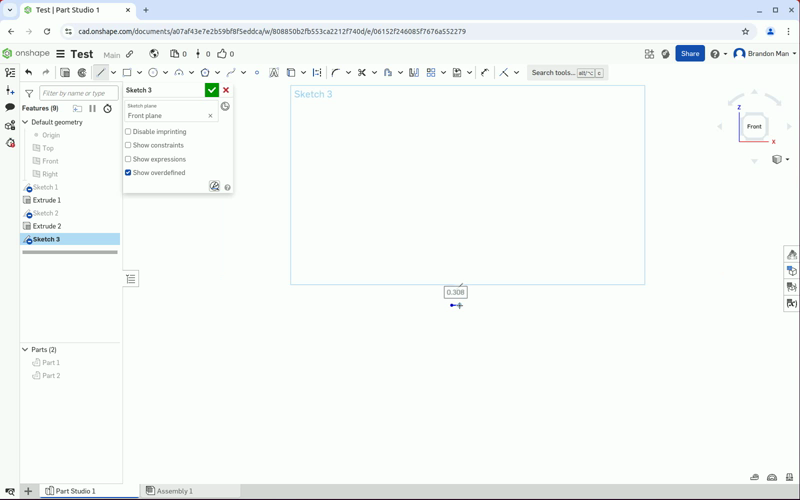
scroll(-6)
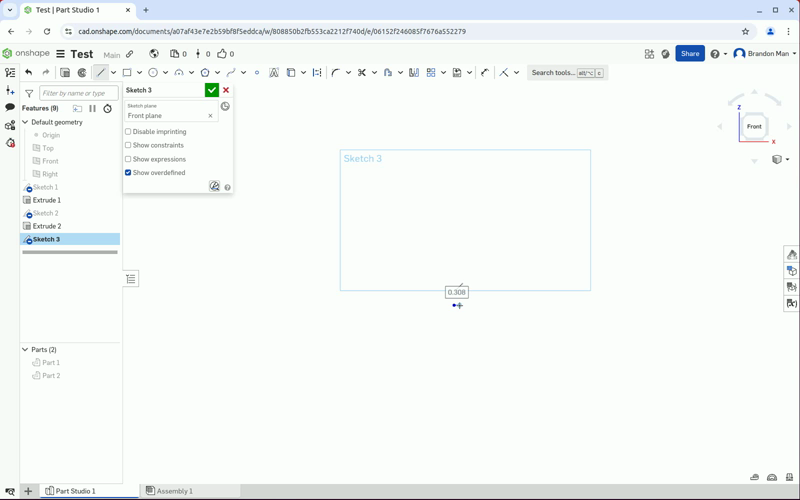
scroll(-6)
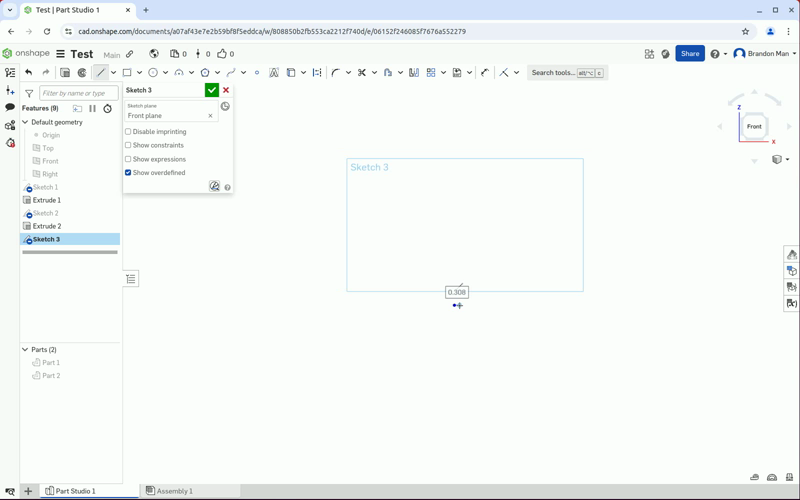
scroll(-6)
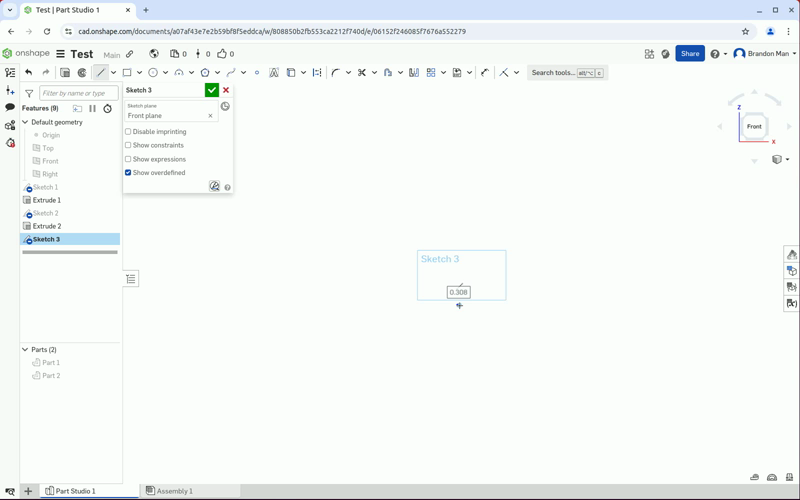
key_up(shift)
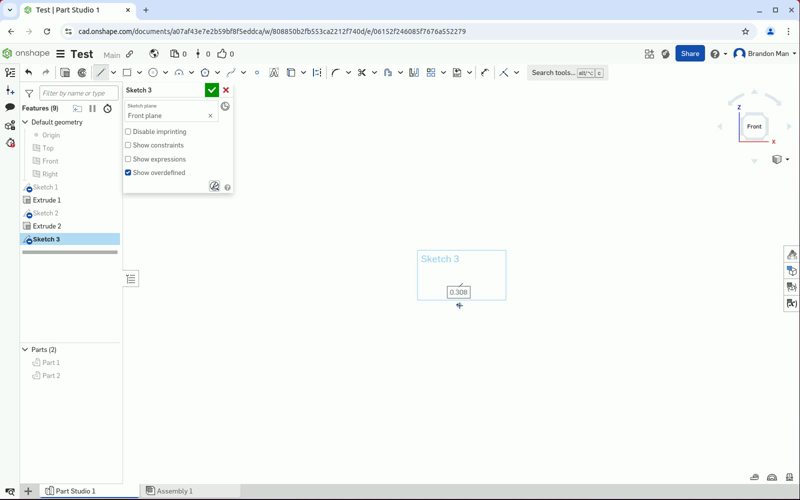
key_down(shift)
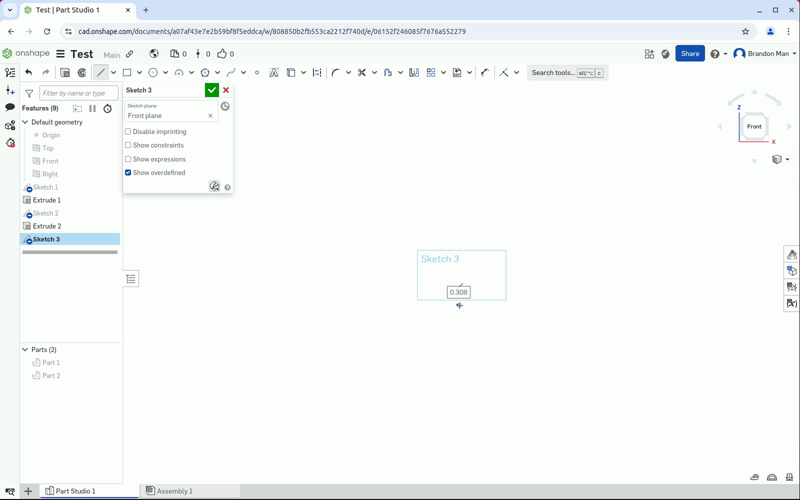
mouse_move(459, 170)
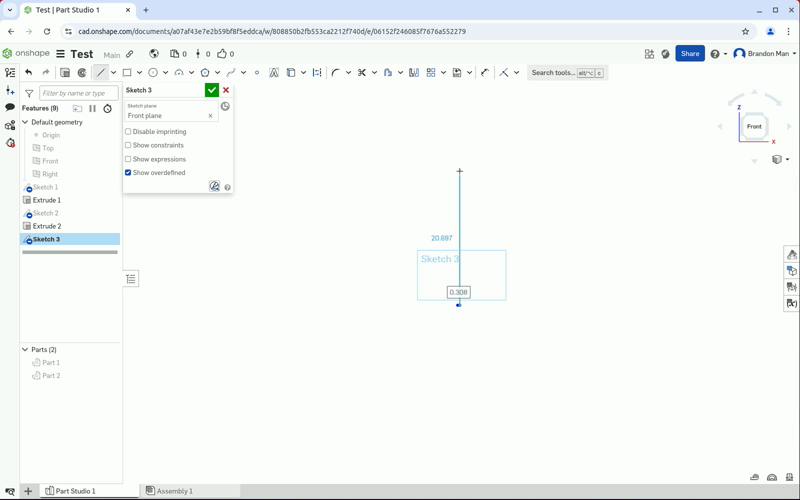
click(459, 170)
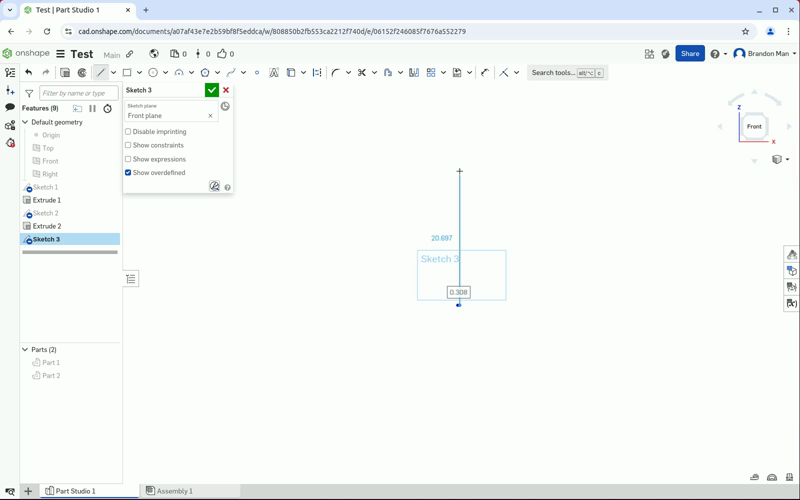
key_up(shift)
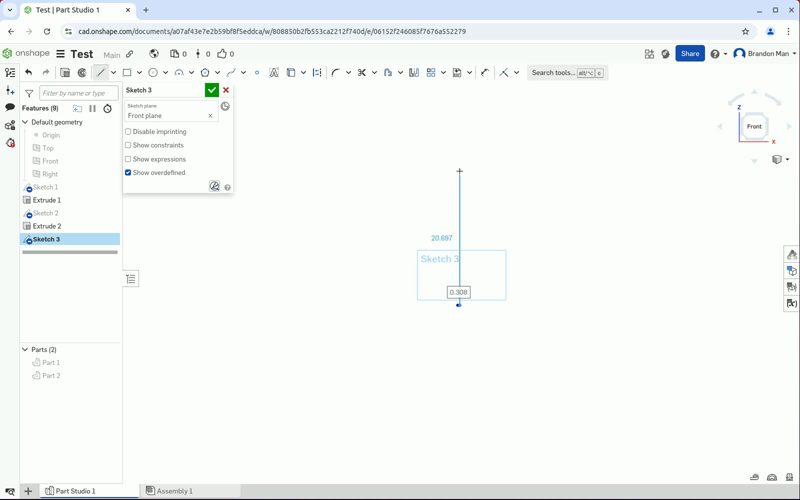
key_down(shift)
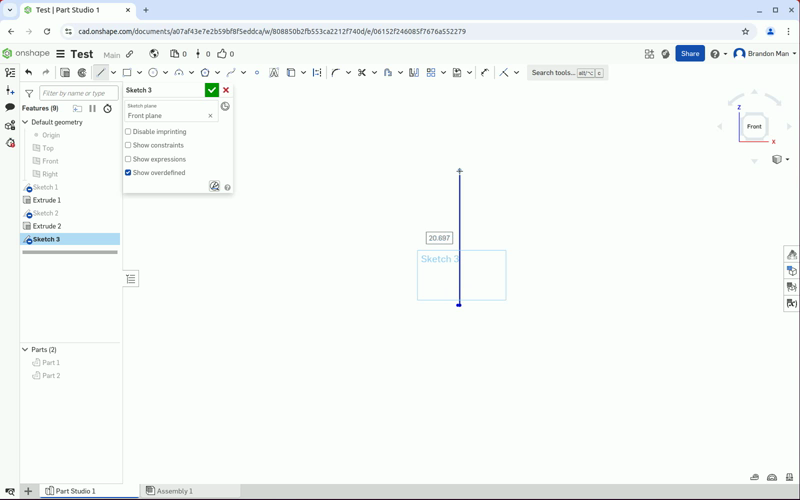
mouse_move(489, 170)
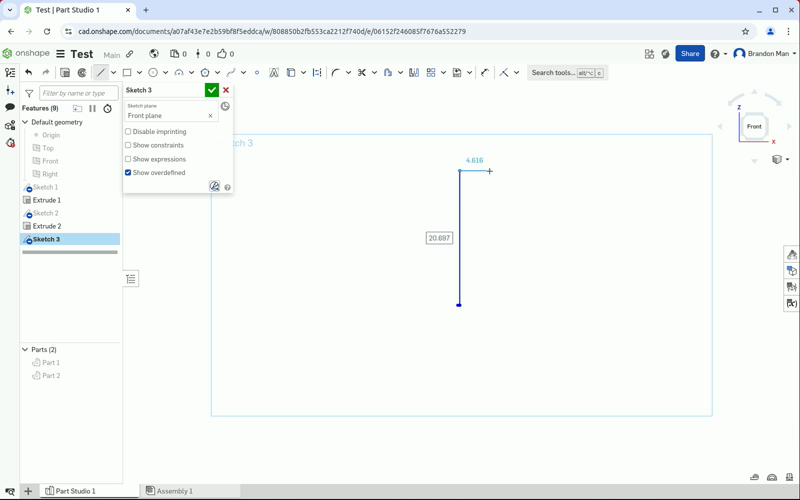
mouse_move(458, 170)
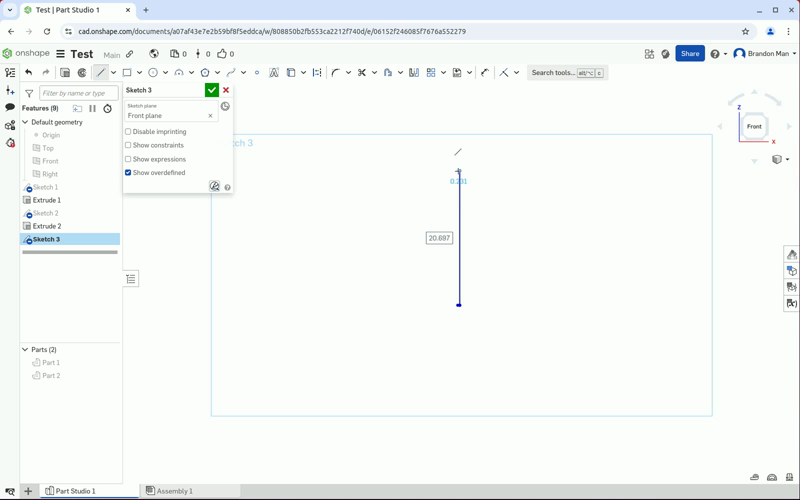
scroll(6)
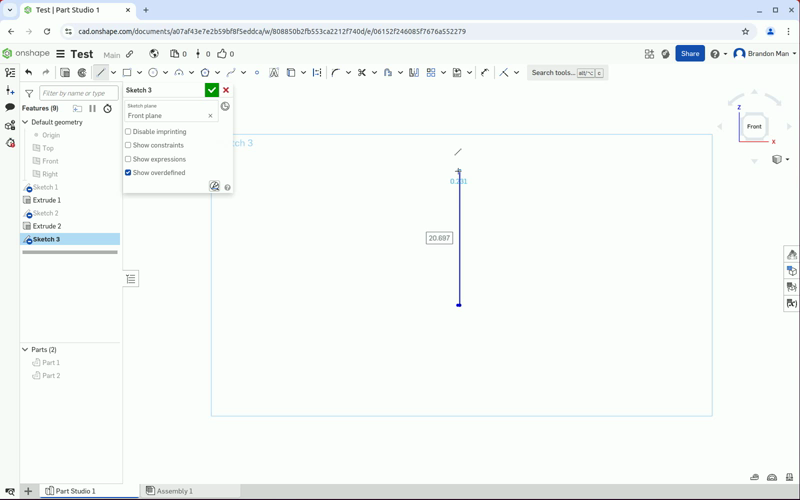
scroll(6)
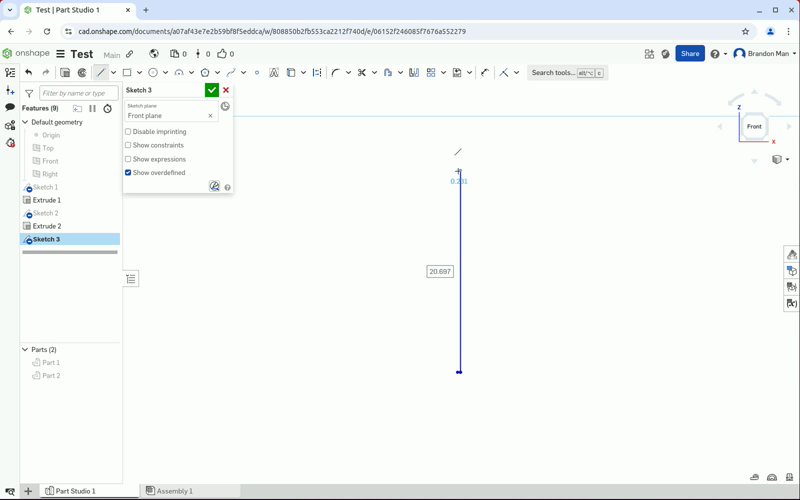
scroll(6)
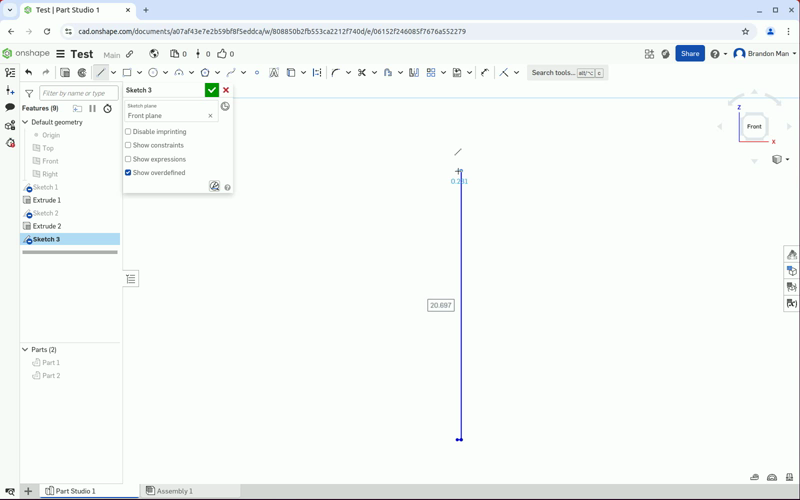
scroll(6)
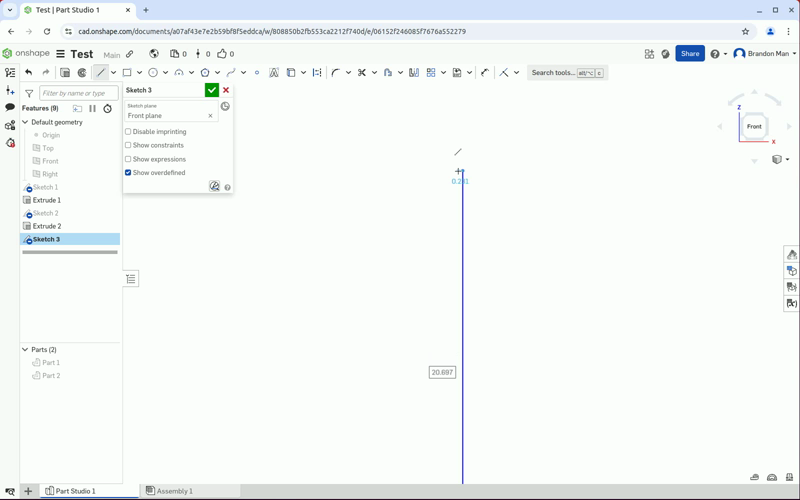
scroll(6)
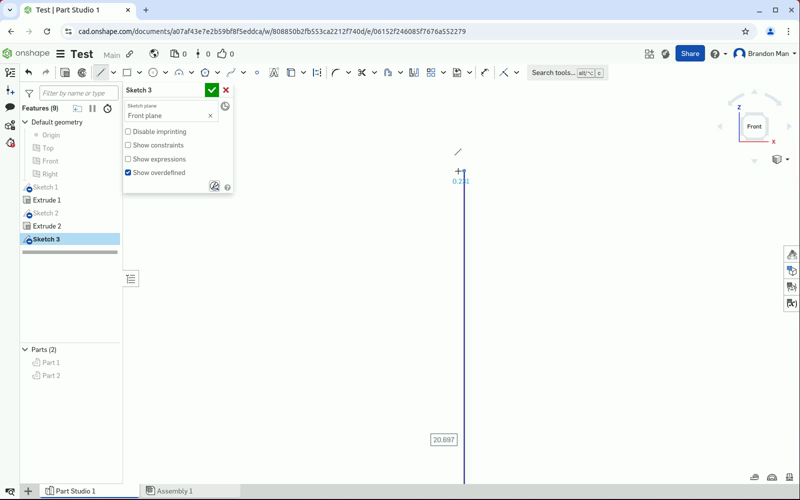
scroll(6)
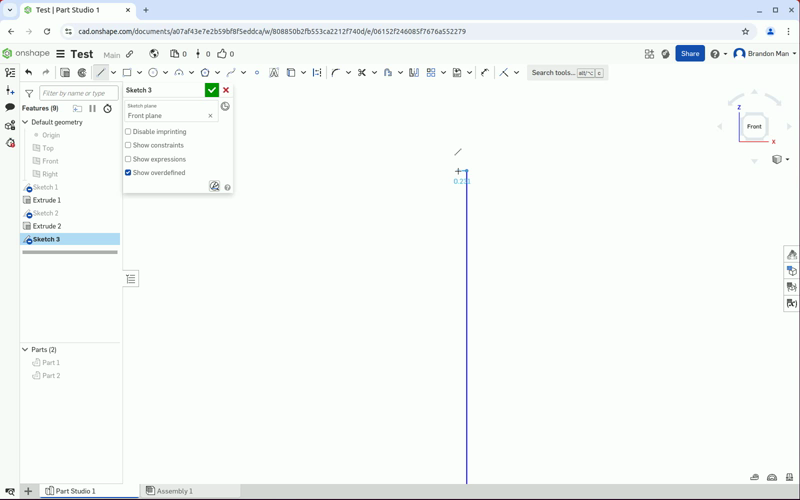
scroll(6)
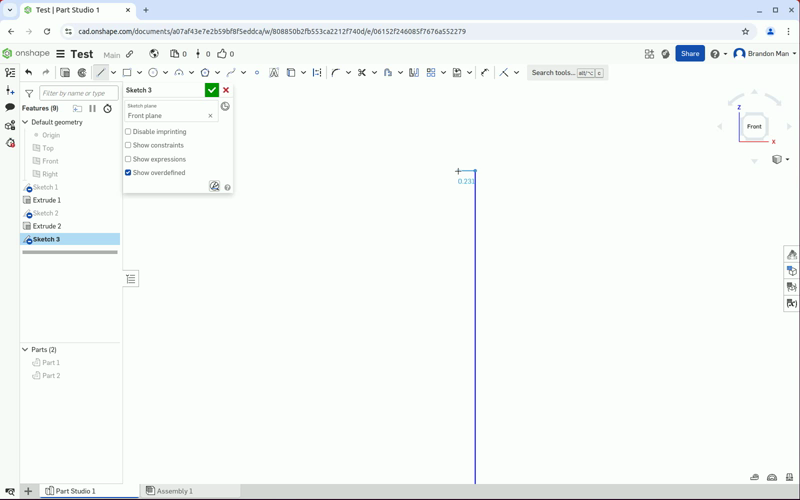
click(458, 170)
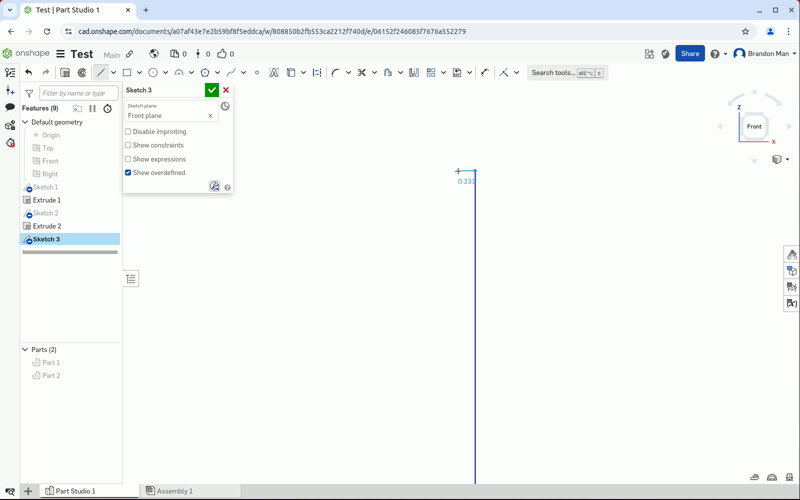
scroll(-6)
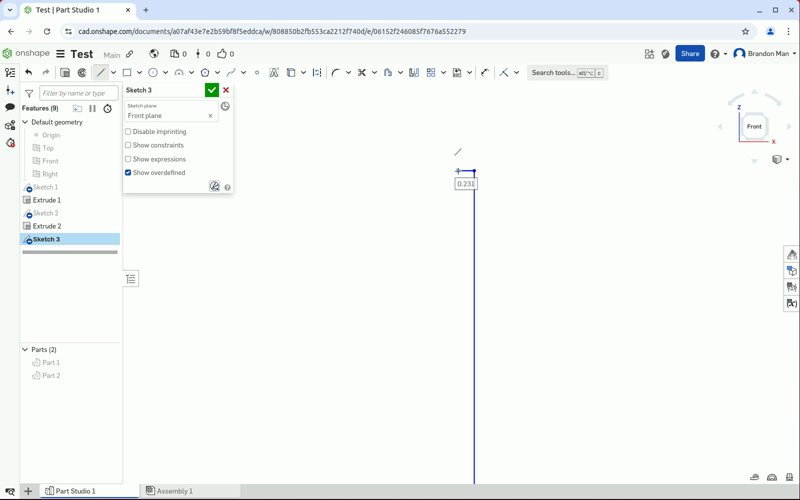
scroll(-6)
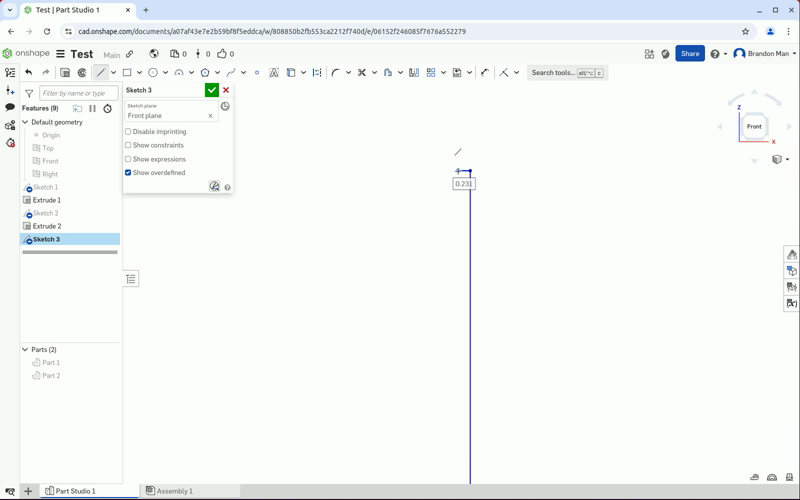
scroll(-6)
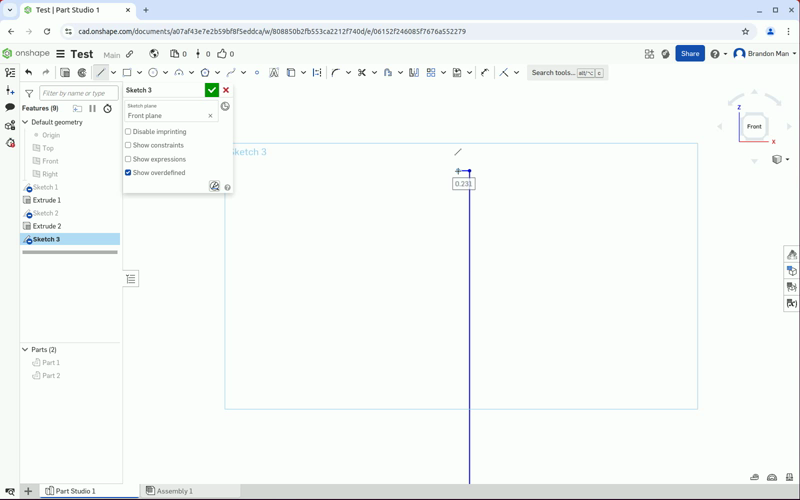
scroll(-6)
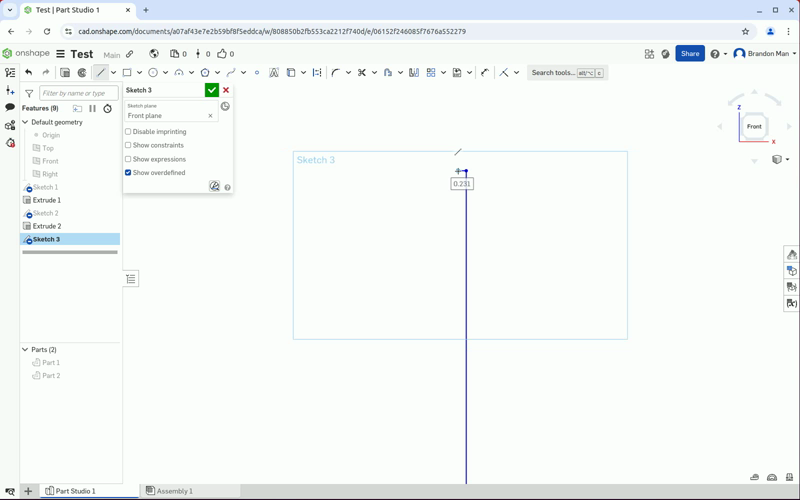
scroll(-6)
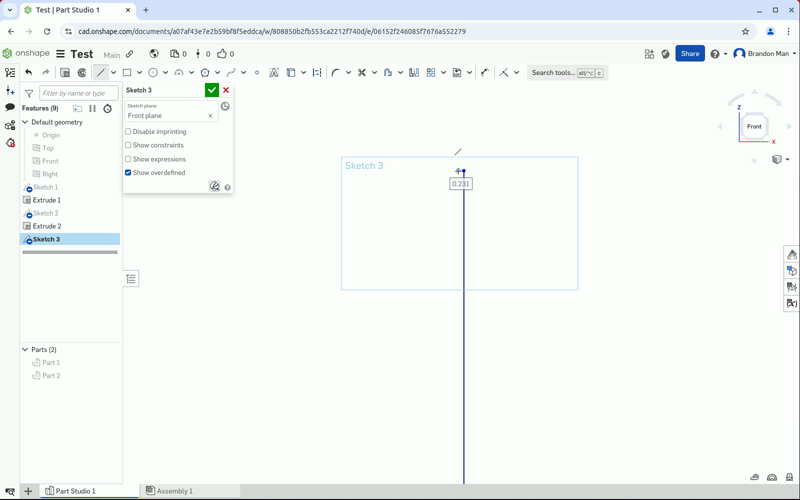
scroll(-6)
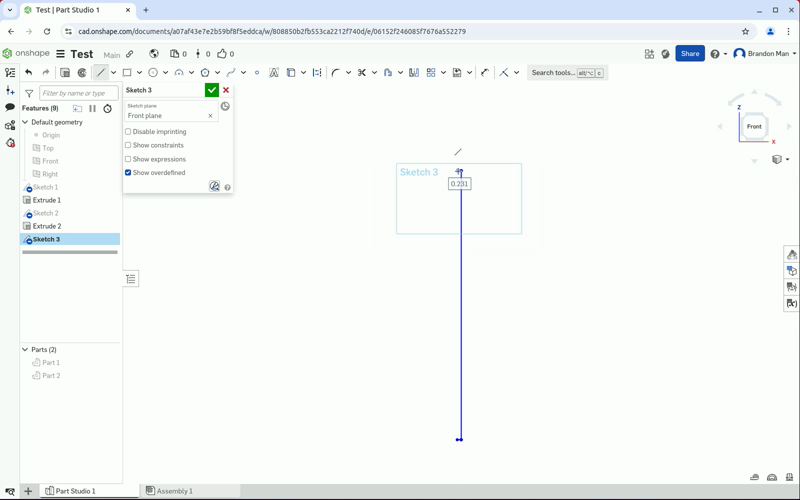
scroll(-6)
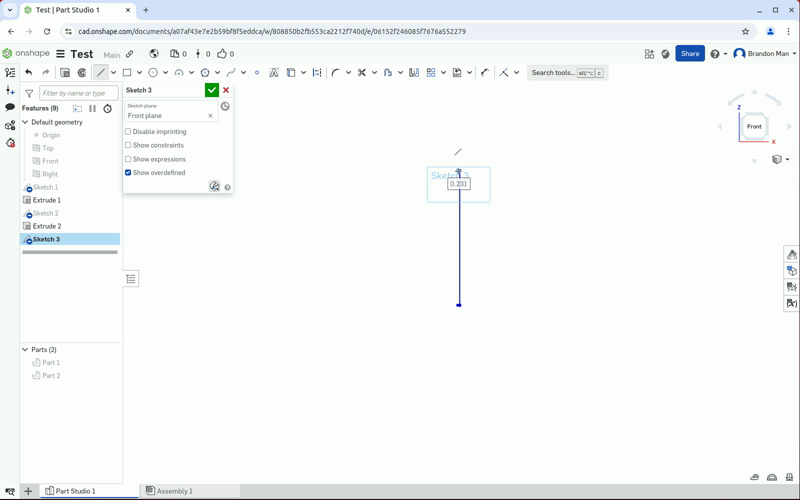
key_up(shift)
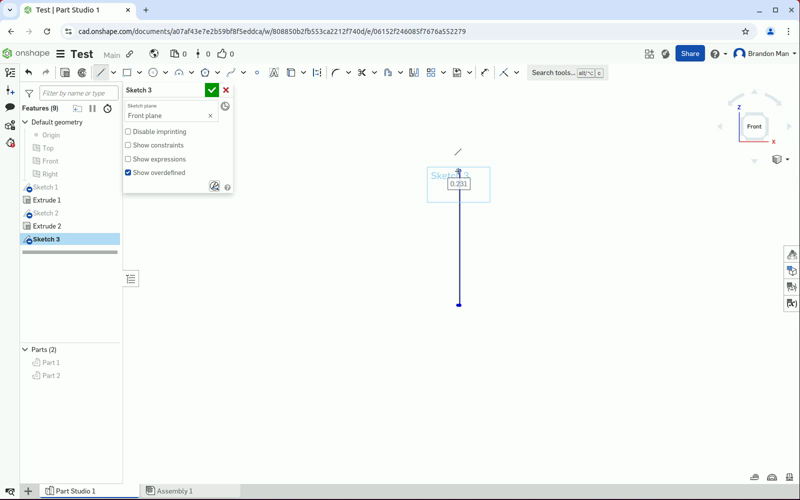
key_down(shift)
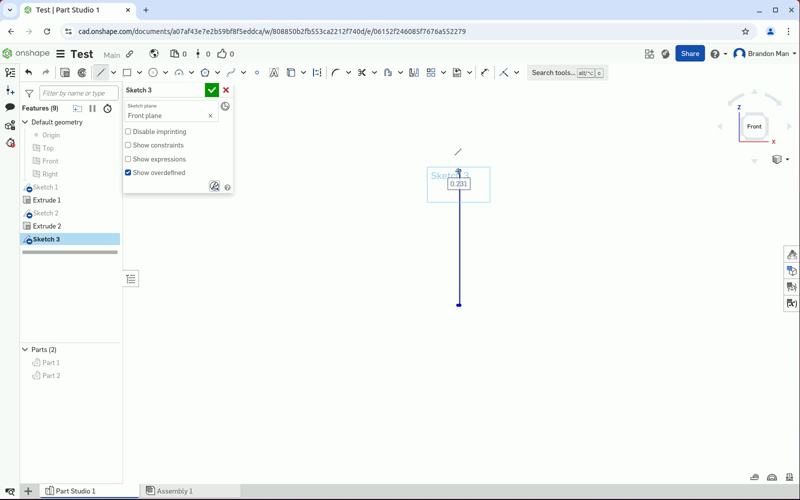
mouse_move(458, 305)
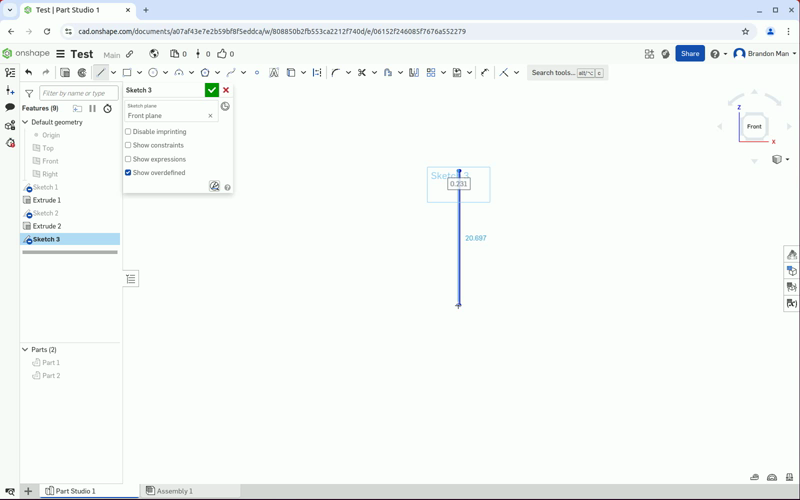
scroll(6)
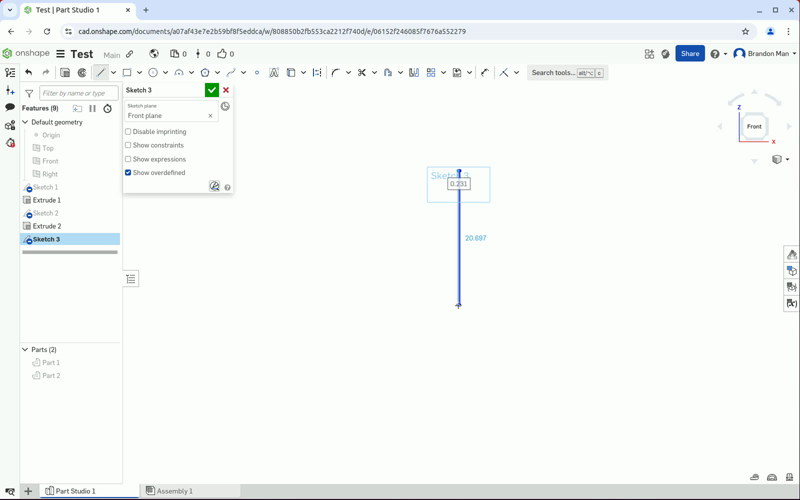
scroll(6)
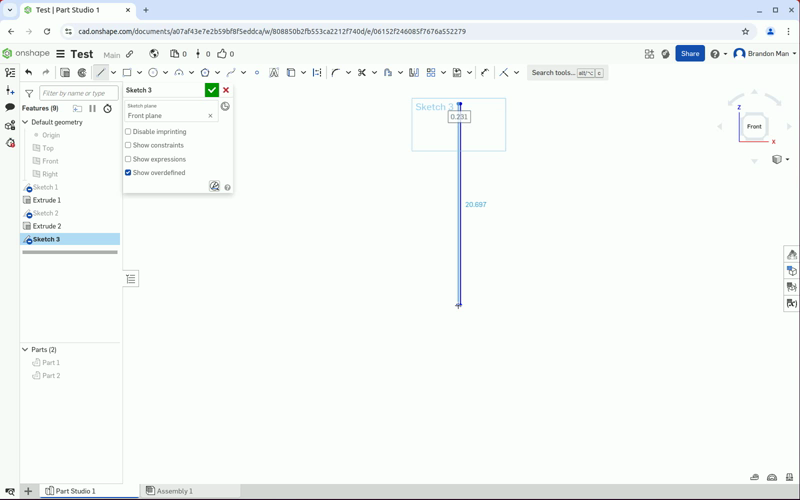
scroll(6)
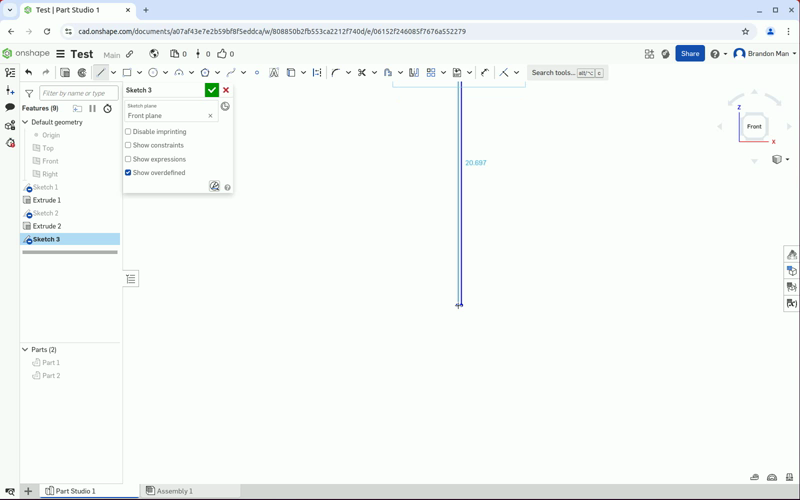
scroll(6)
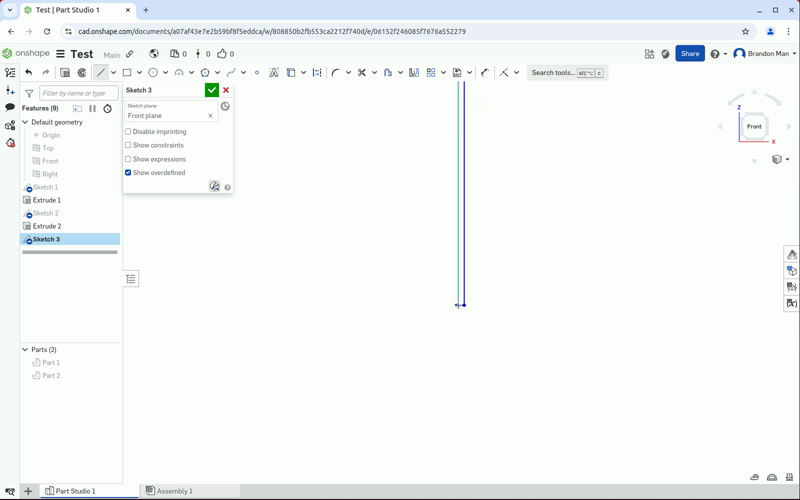
scroll(6)
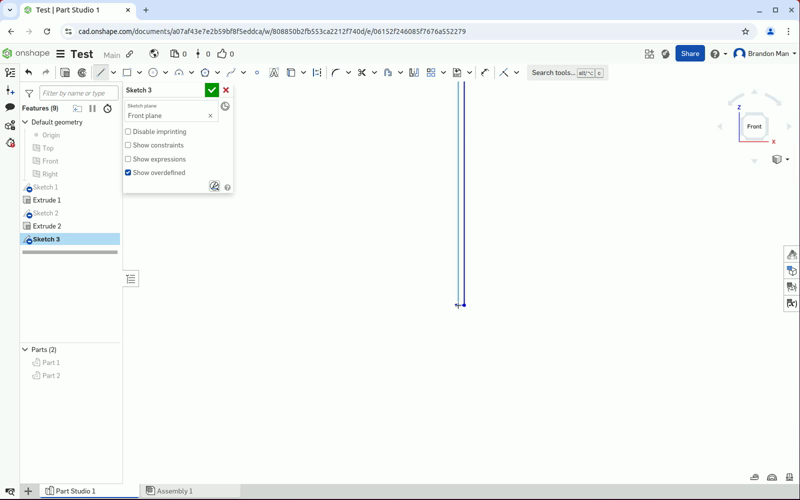
scroll(6)
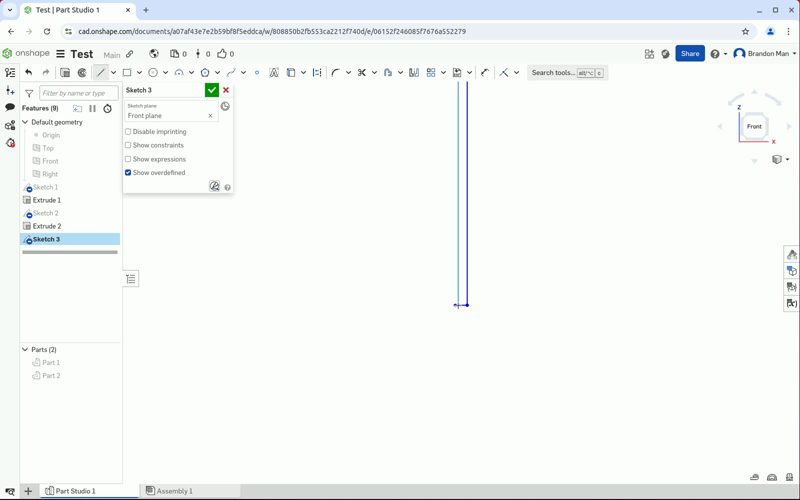
scroll(6)
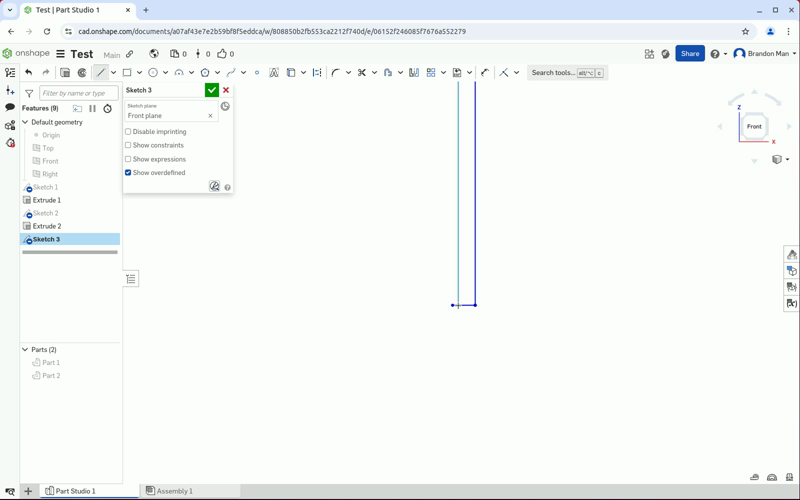
key_up(shift)
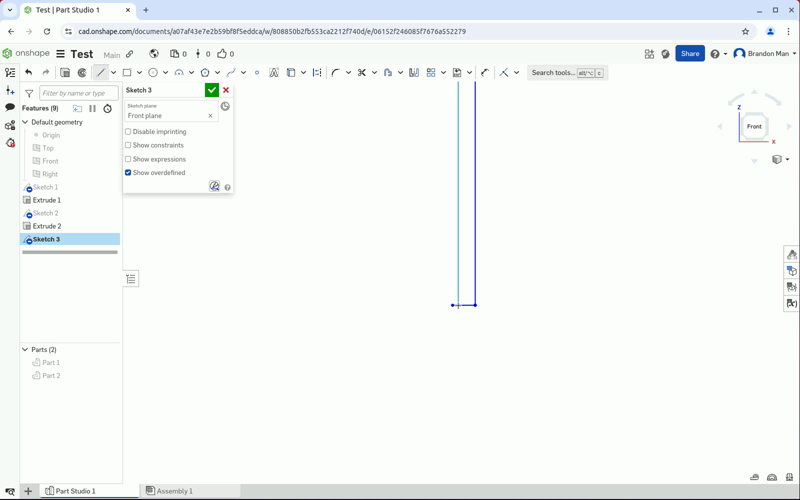
click(458, 305)
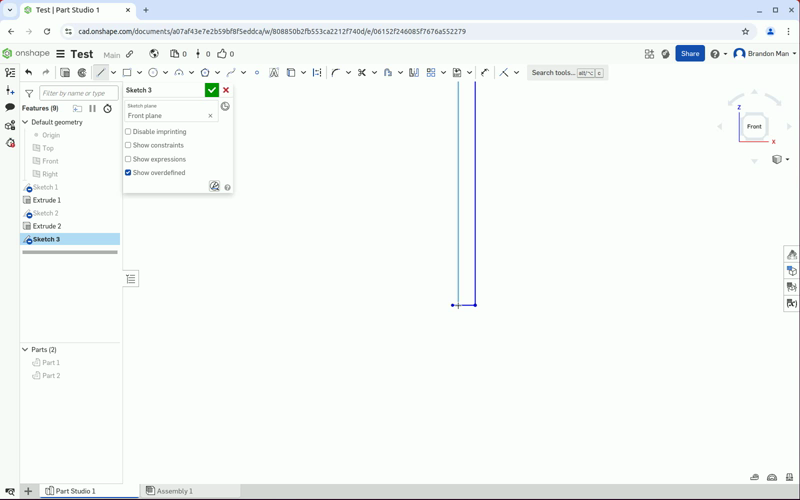
scroll(-6)
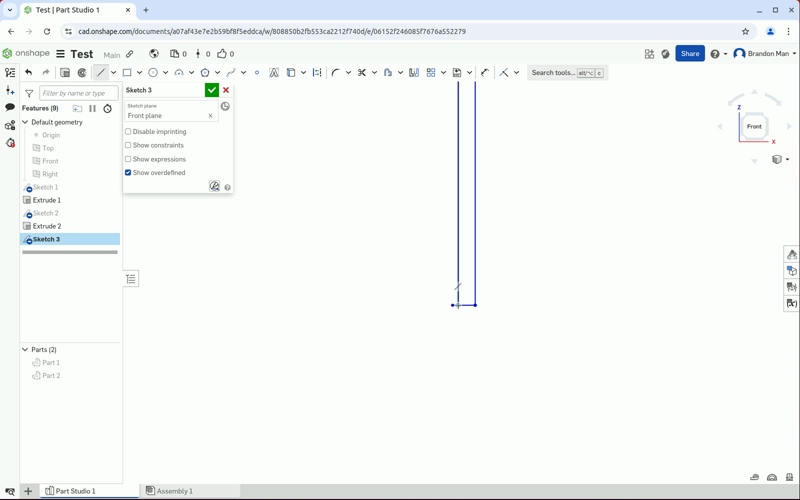
scroll(-6)
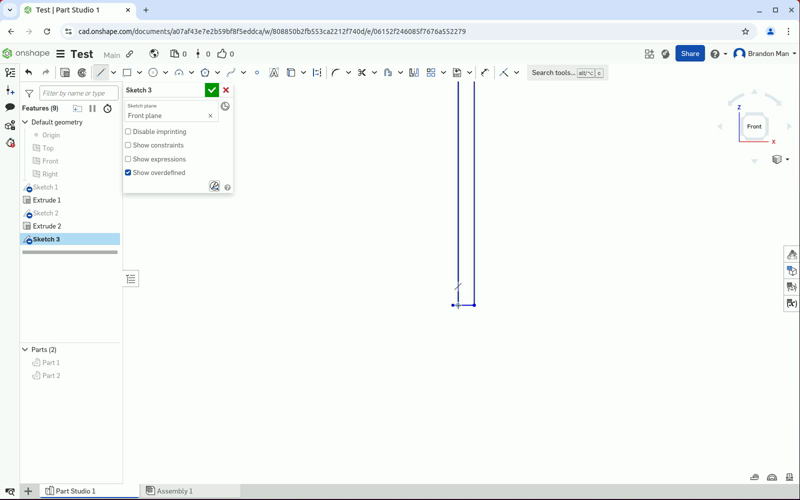
scroll(-6)
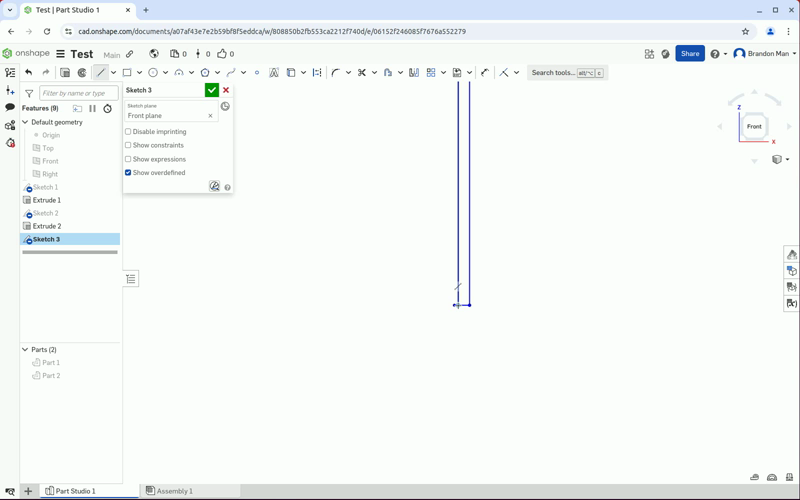
scroll(-6)
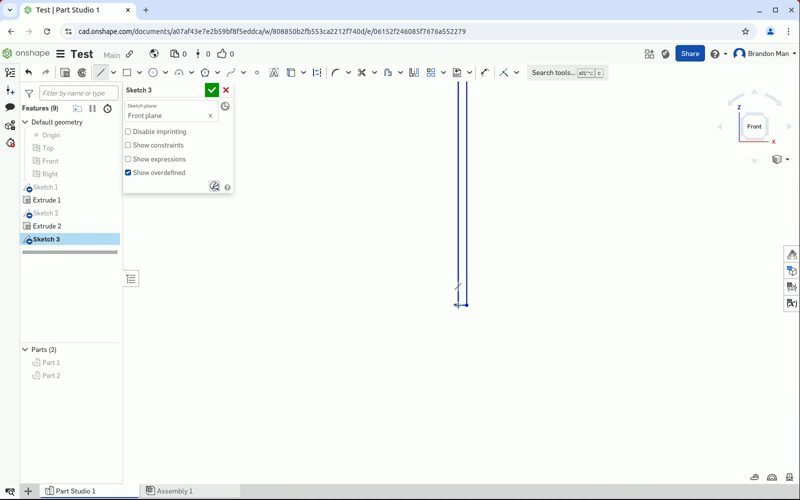
scroll(-6)
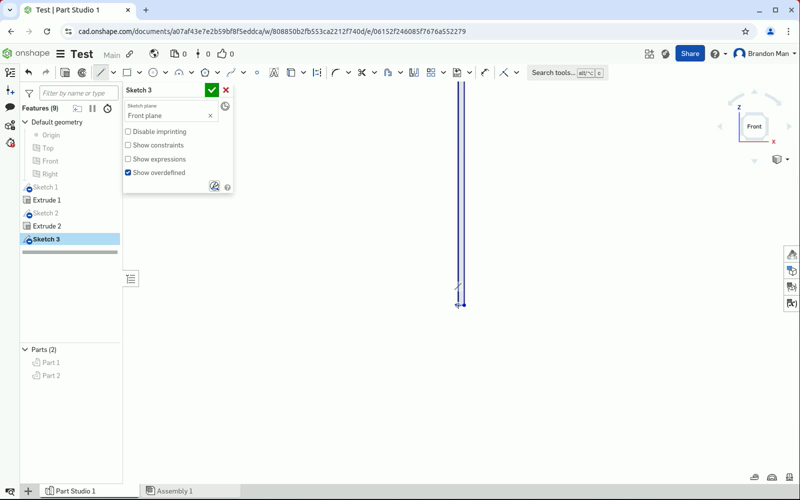
scroll(-6)
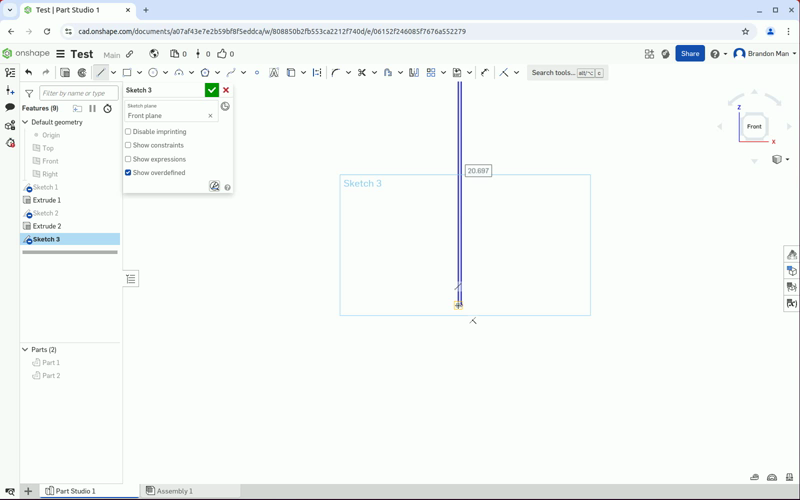
scroll(-6)
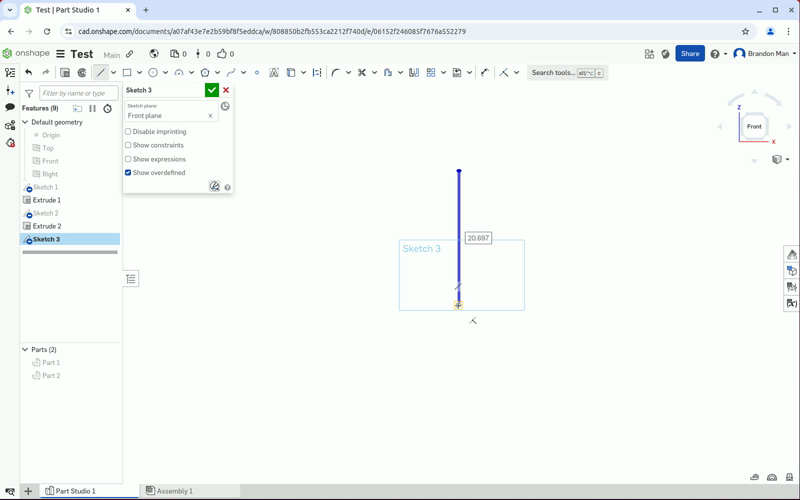
key(esc)
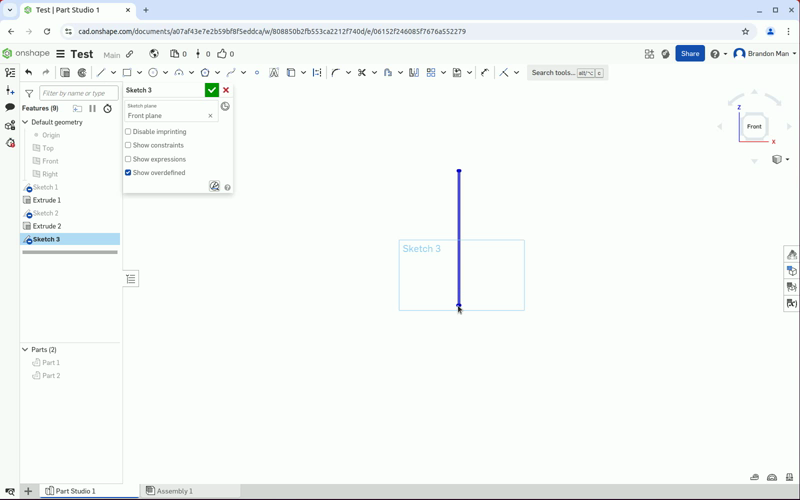
mouse_move(458, 185)
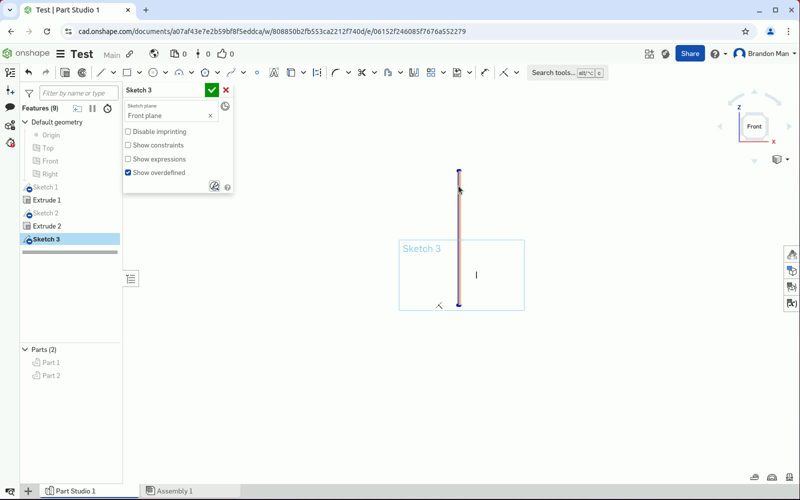
scroll(6)
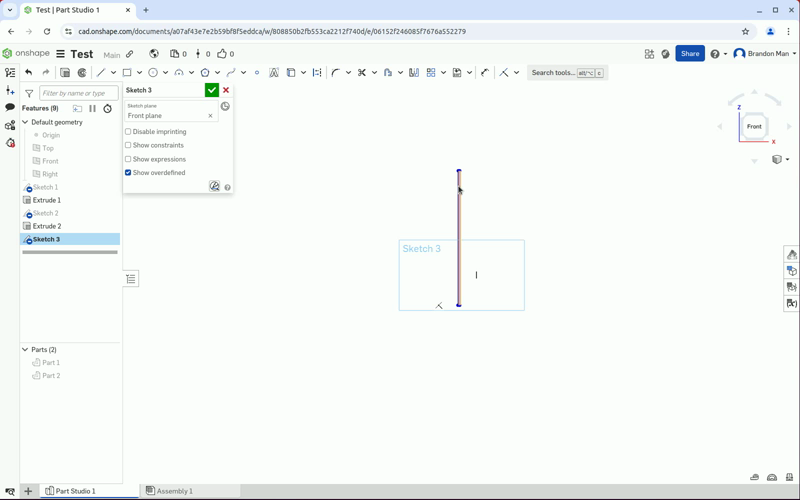
scroll(6)
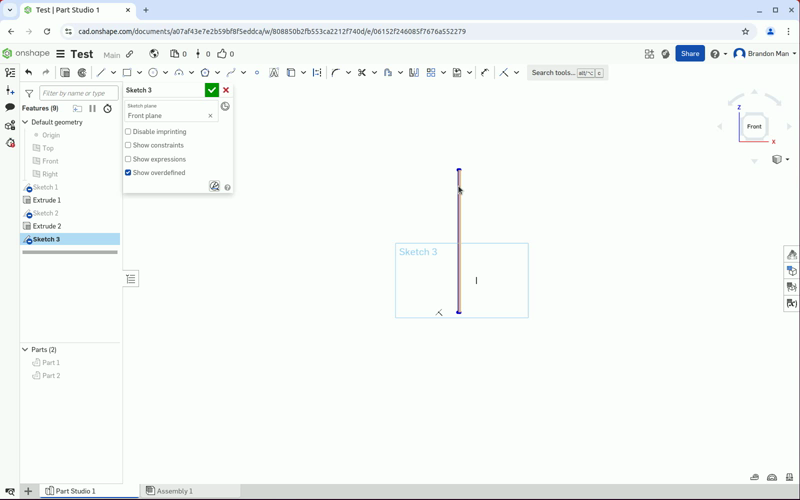
scroll(6)
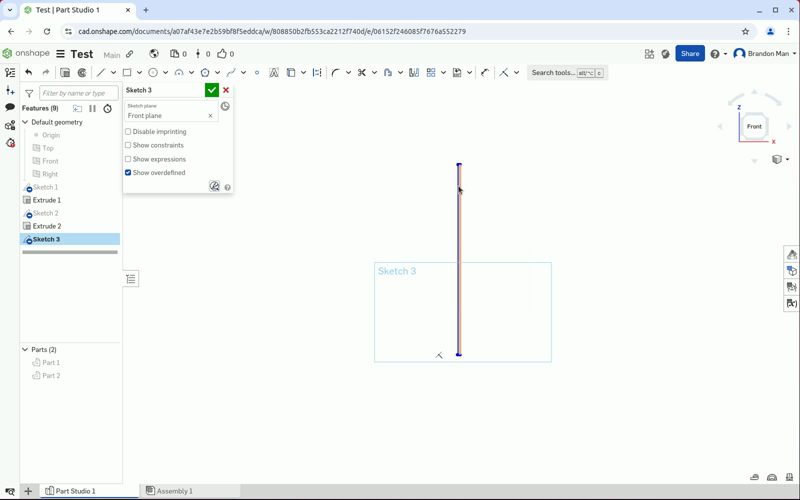
scroll(6)
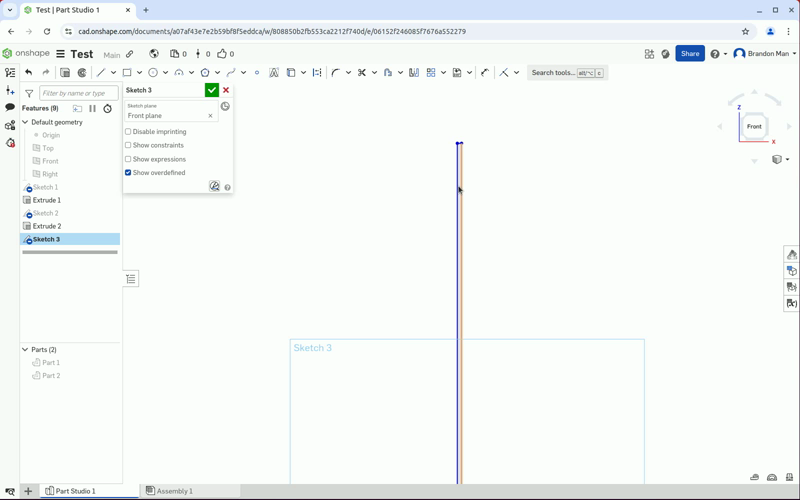
scroll(6)
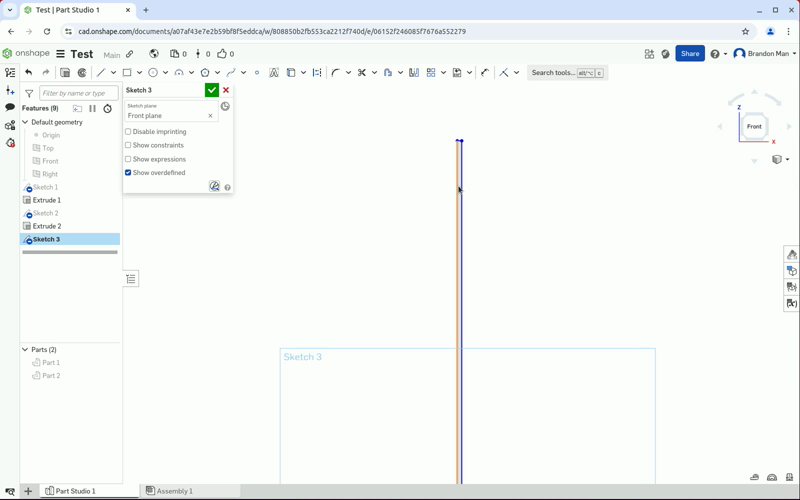
scroll(6)
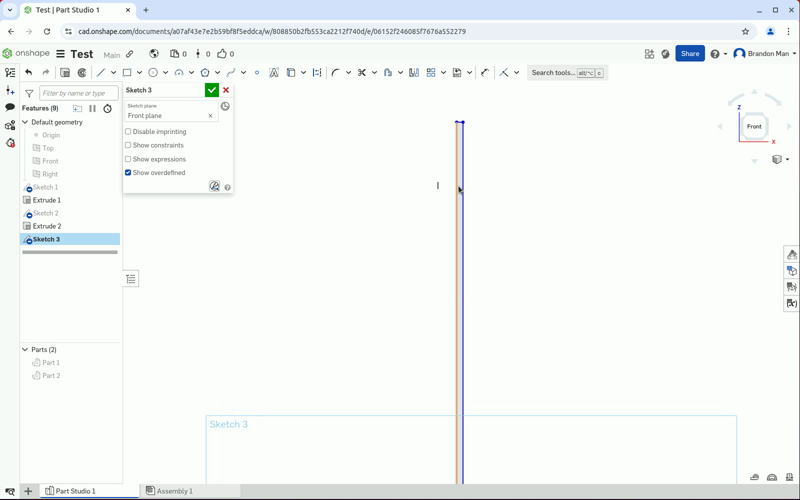
scroll(6)
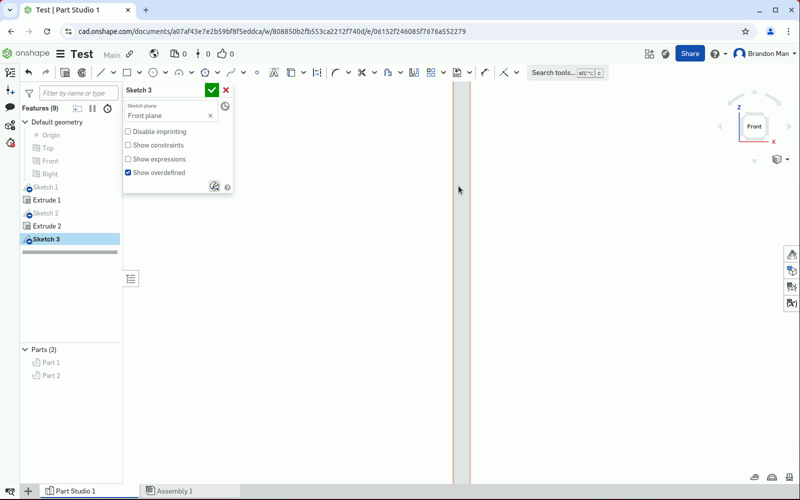
click(458, 185)
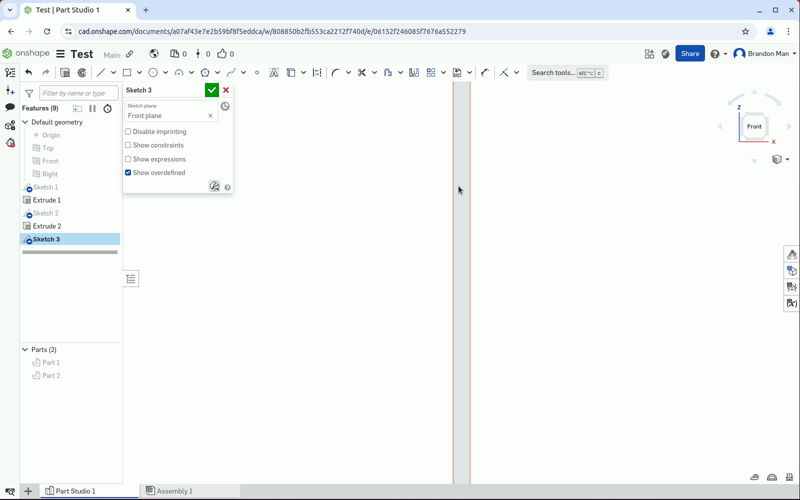
scroll(-6)
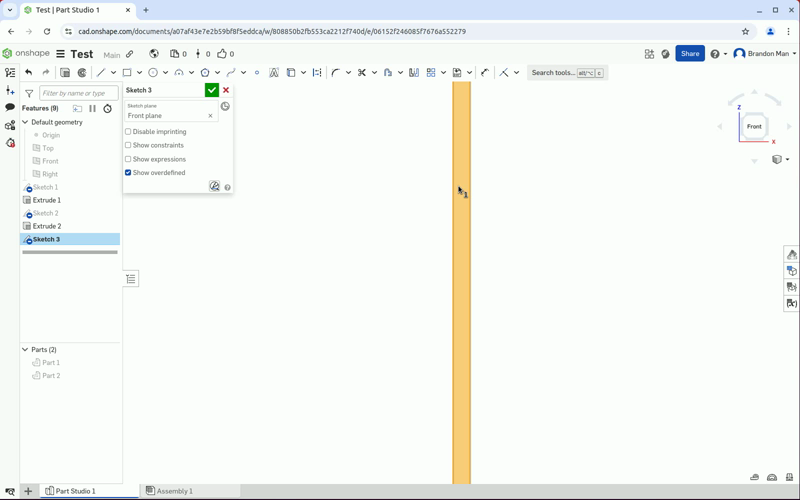
scroll(-6)
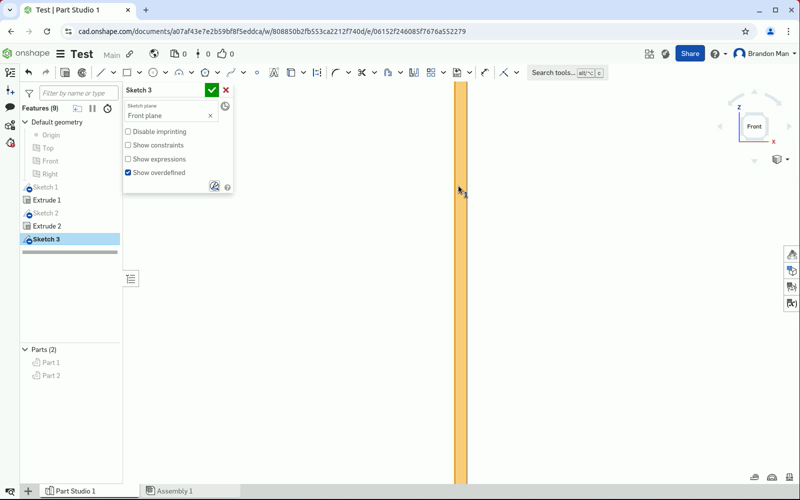
scroll(-6)
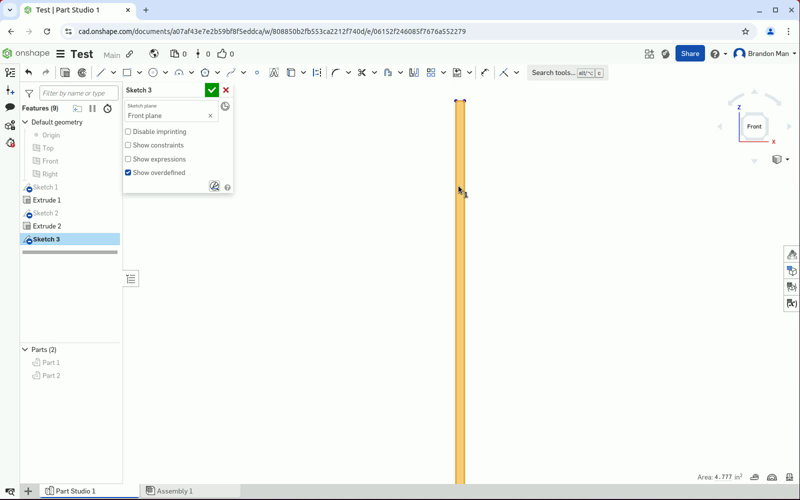
scroll(-6)
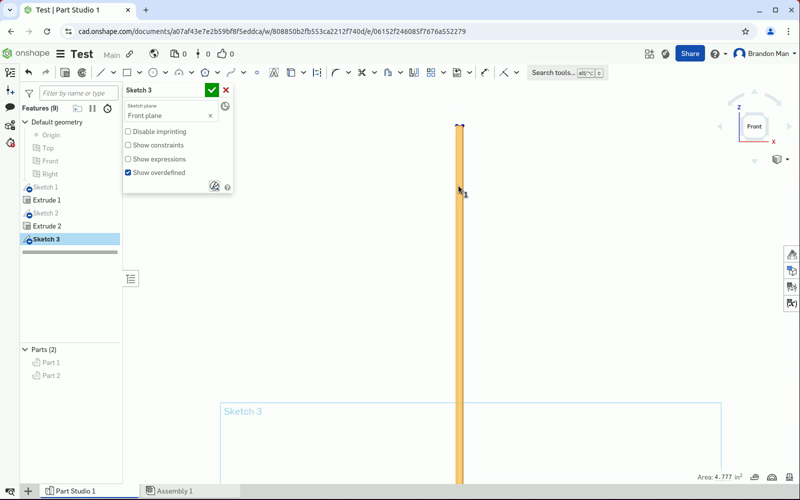
scroll(-6)
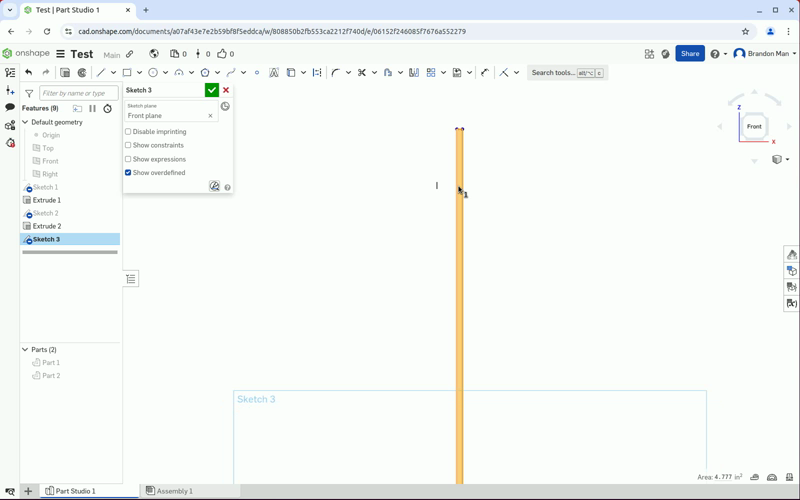
scroll(-6)
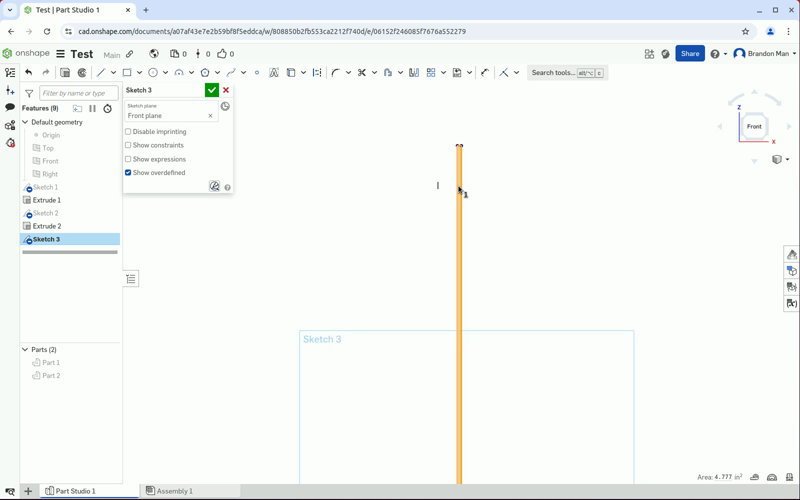
scroll(-6)
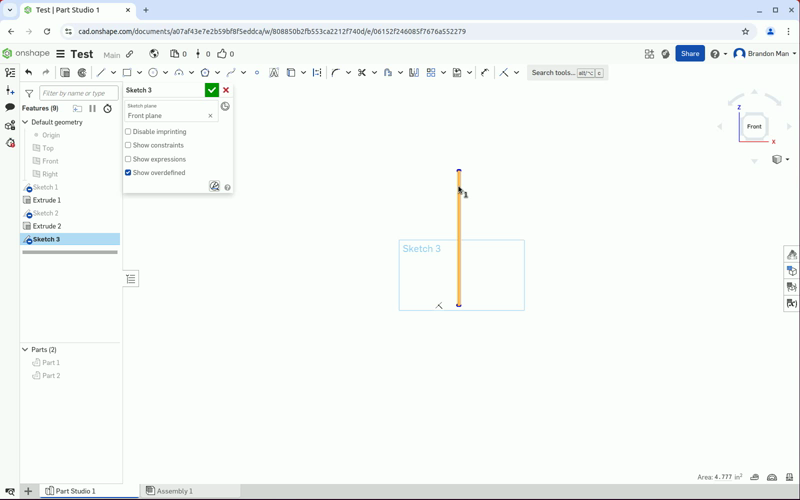
mouse_move(73, 352)
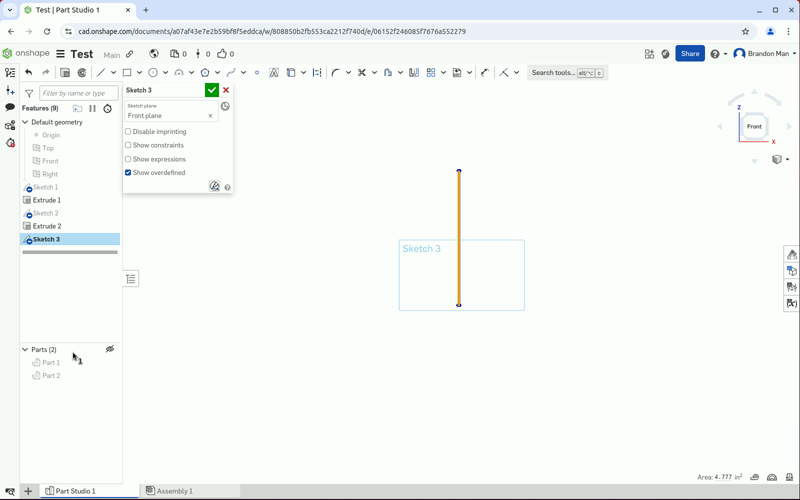
key(shift+y)
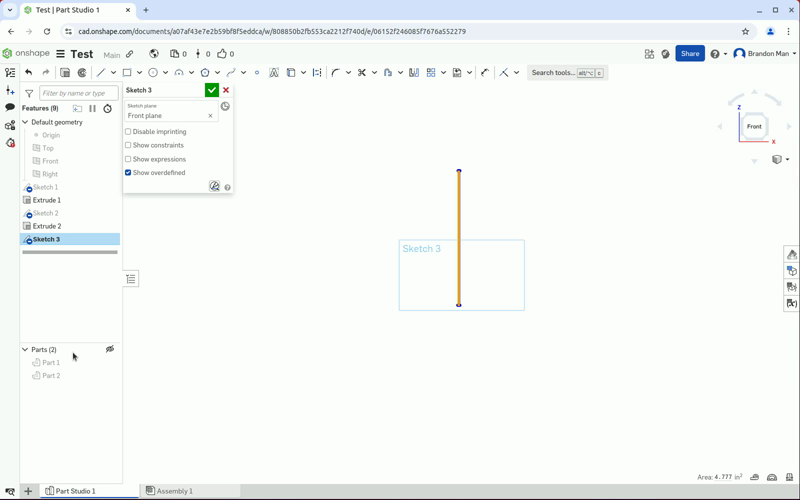
key(shift+e)
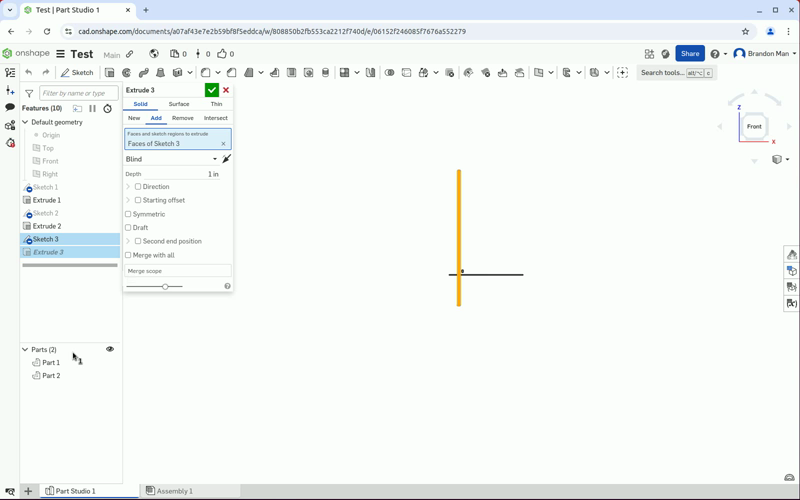
mouse_move(143, 106)
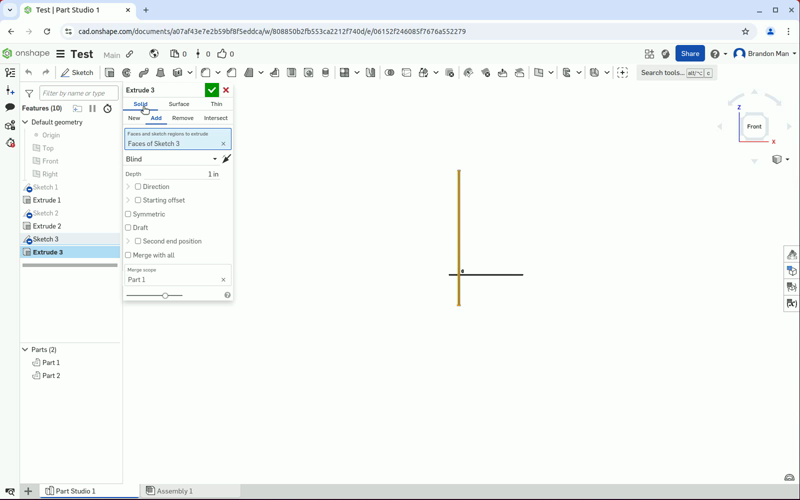
click(143, 106)
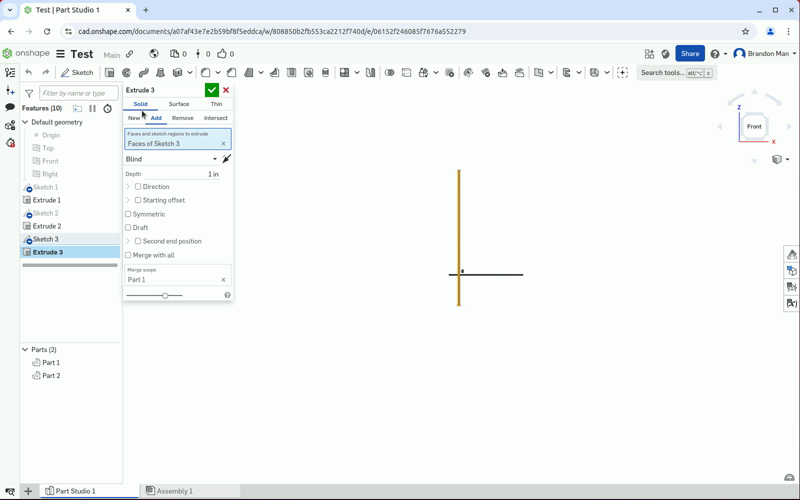
mouse_move(137, 120)
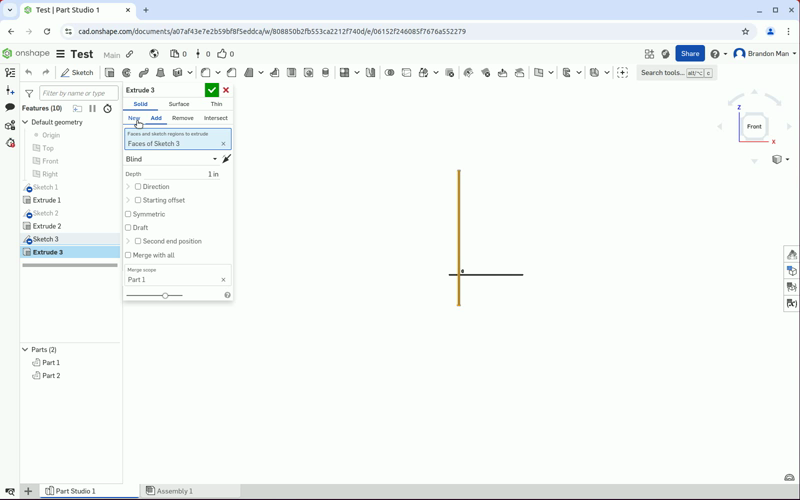
click(137, 120)
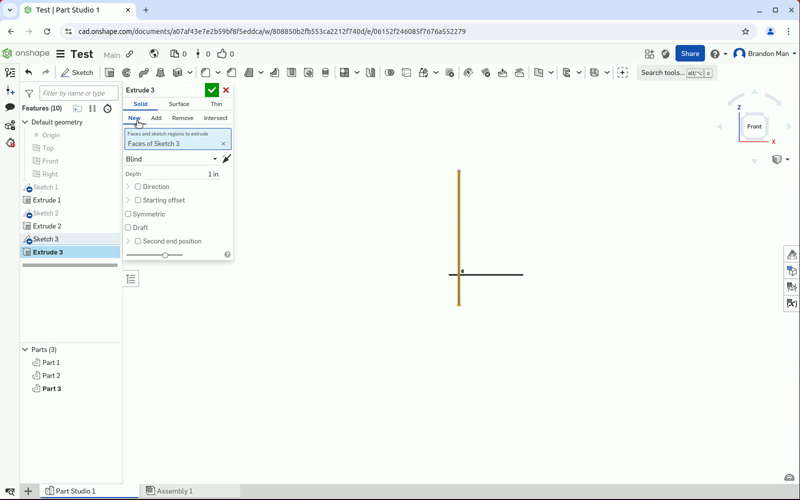
key(tab, 4)
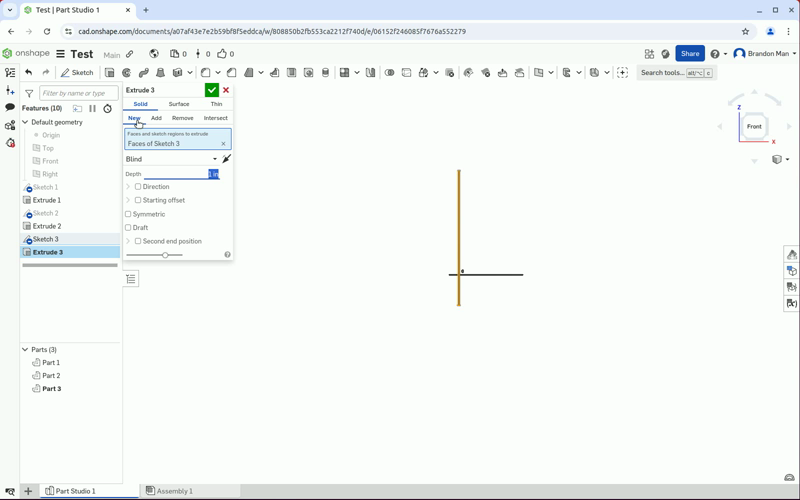
text(0.241)
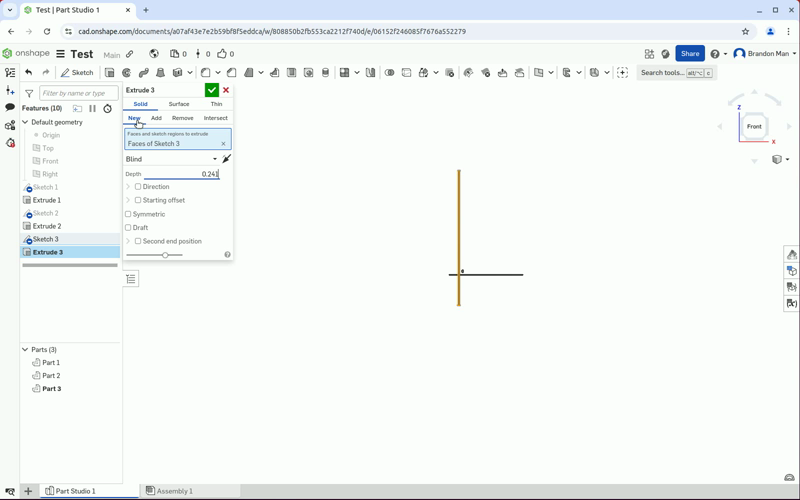
key(enter)
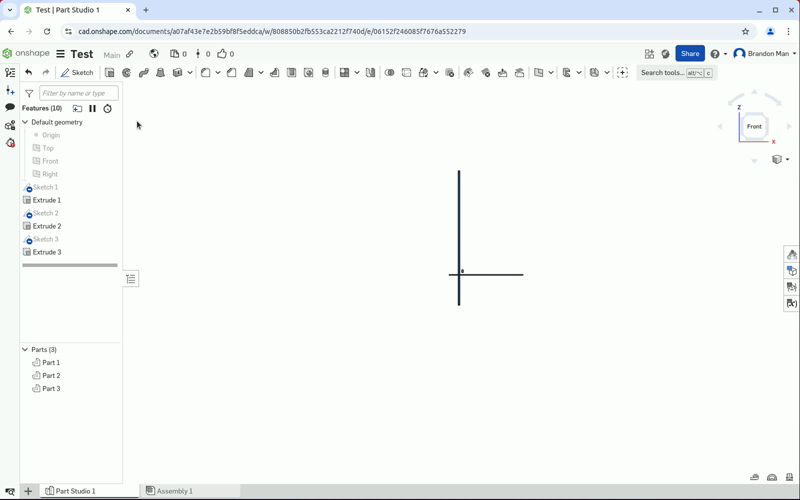
key(shift+h)
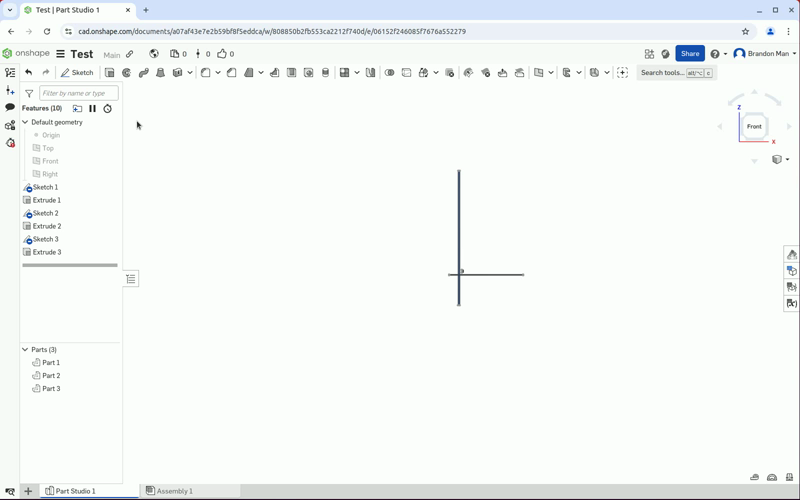
key(shift+h)
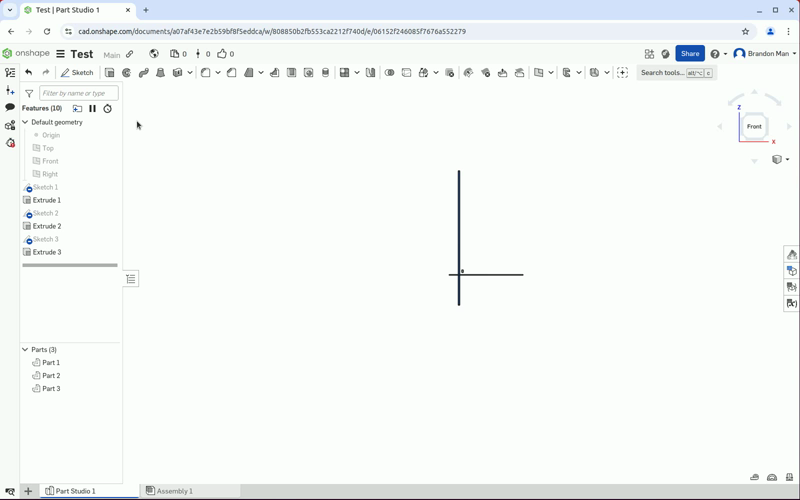
mouse_move(73, 189)
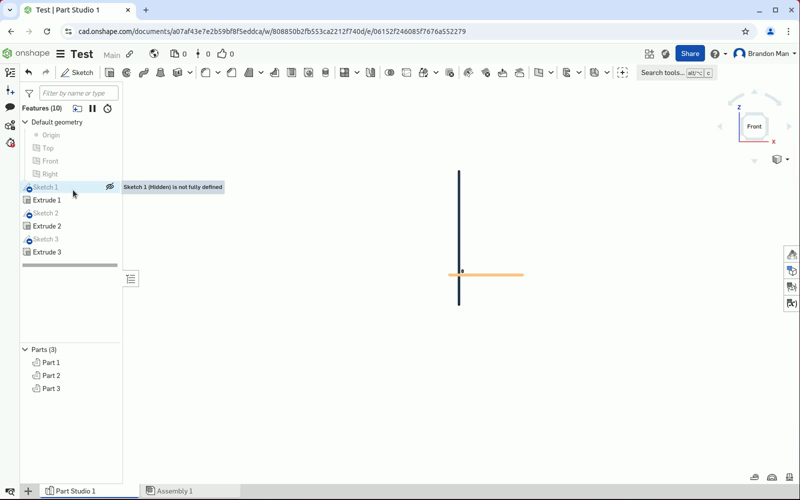
click(73, 189)
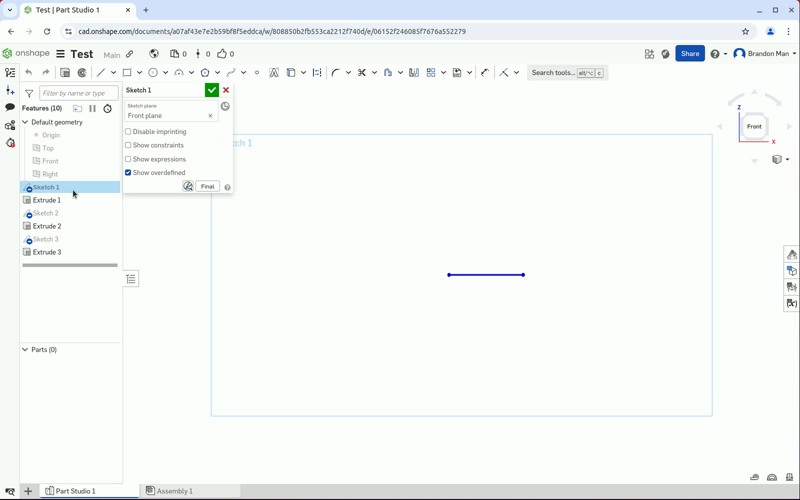
mouse_move(229, 92)
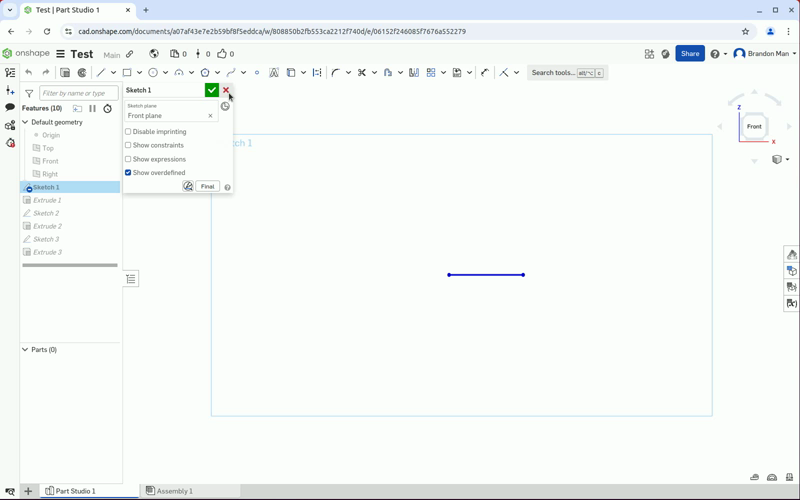
click(229, 92)
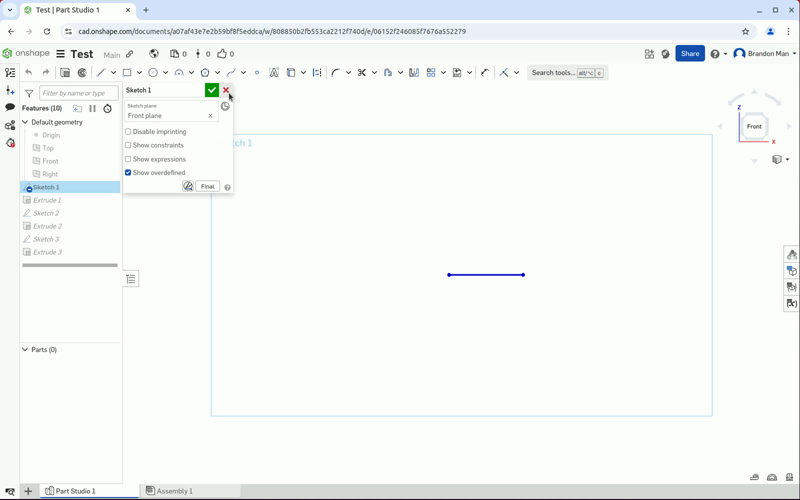
key(shift+s)
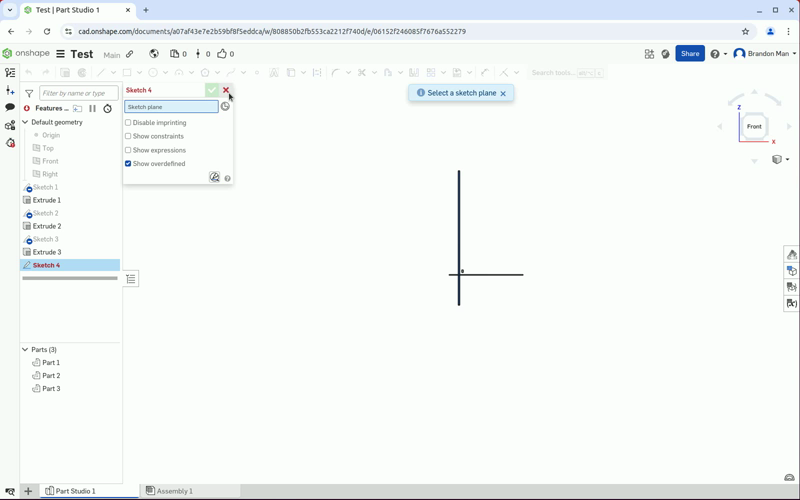
mouse_move(73, 163)
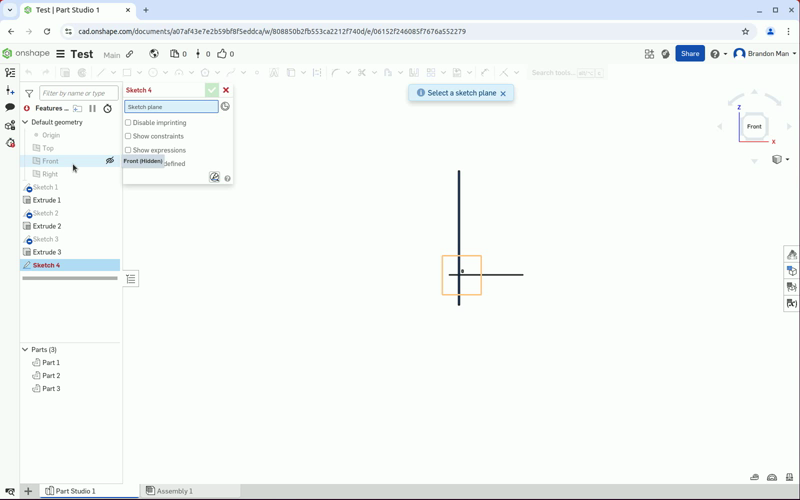
click(73, 163)
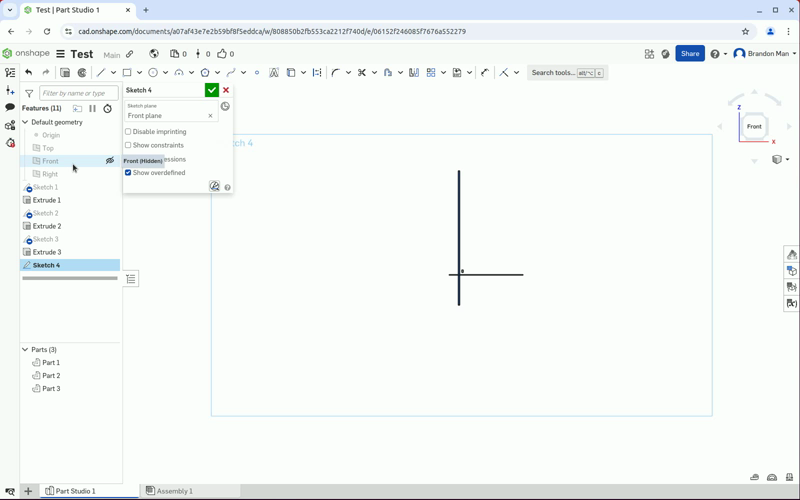
mouse_move(73, 352)
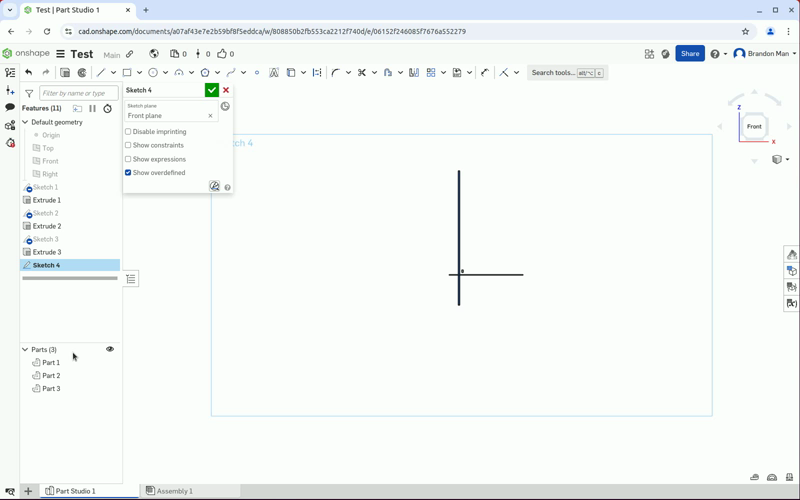
key(y)
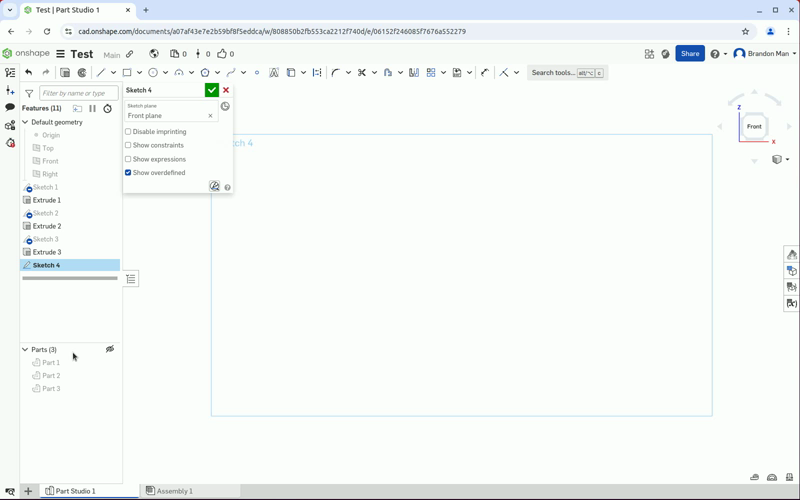
key(c)
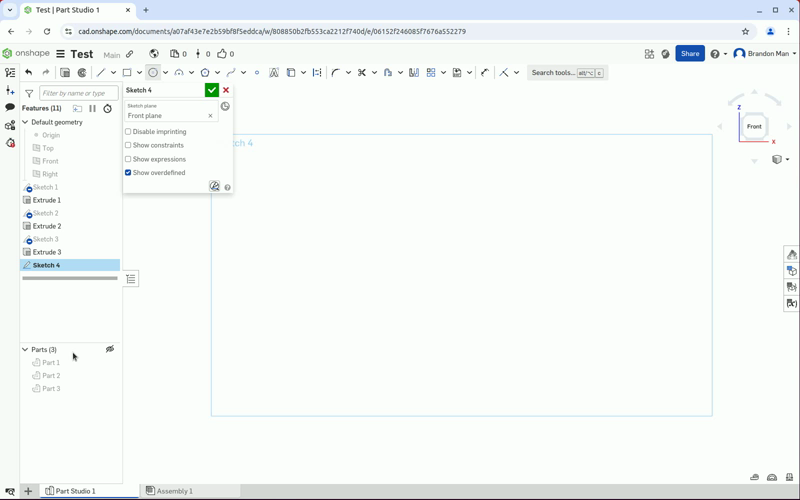
key_down(shift)
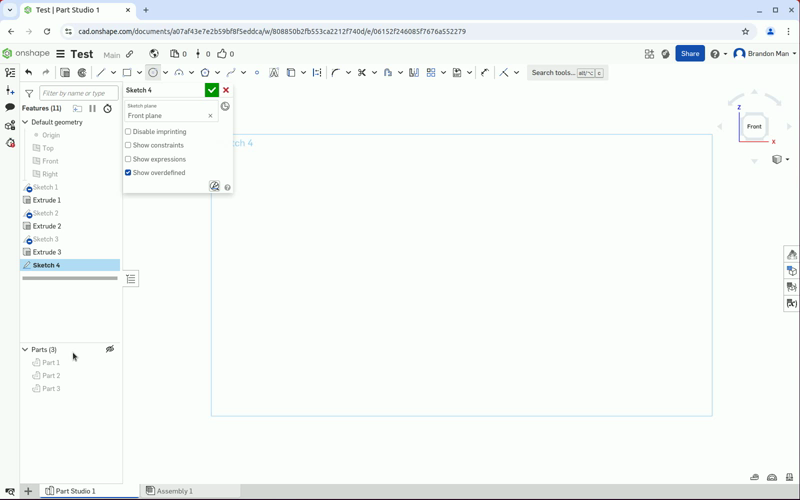
mouse_move(471, 275)
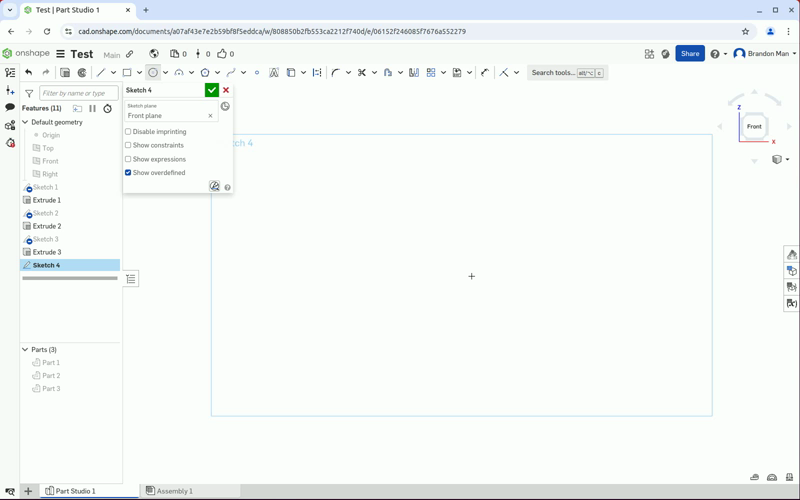
click(471, 275)
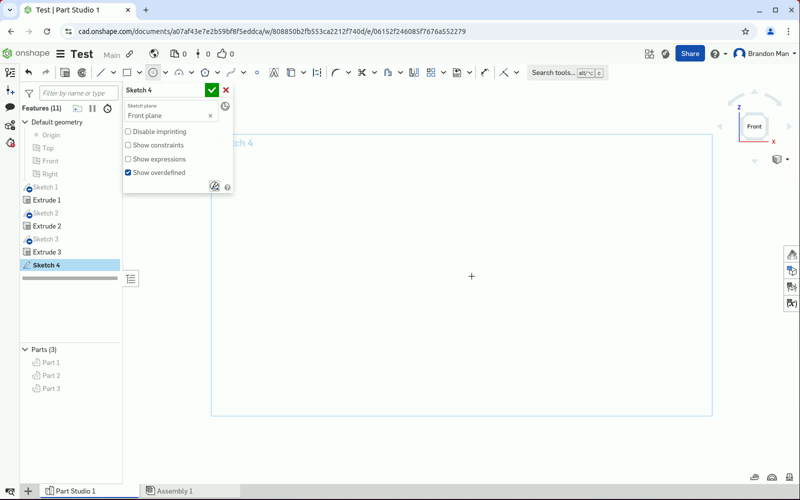
key_up(shift)
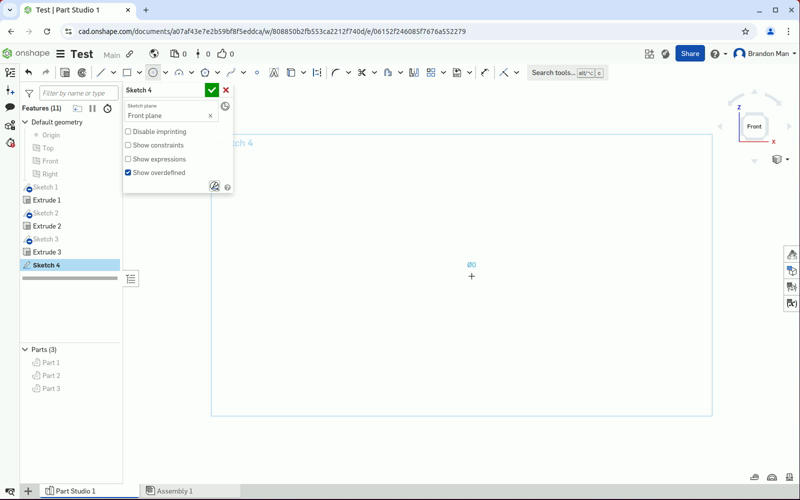
mouse_move(478, 275)
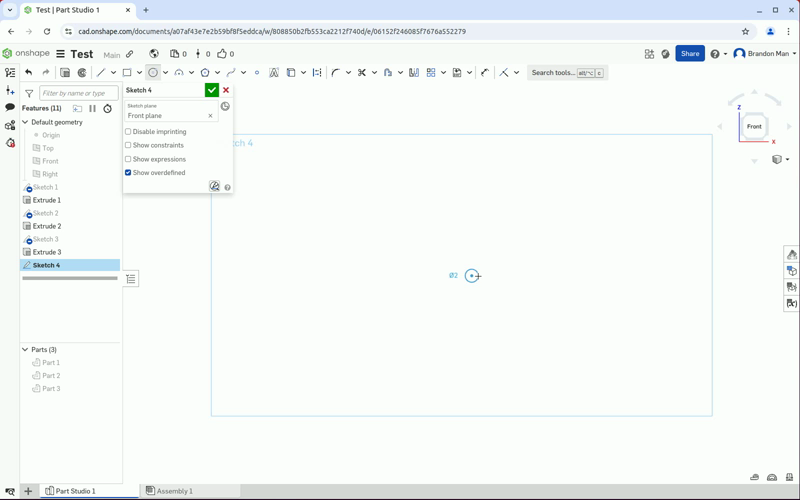
click(478, 275)
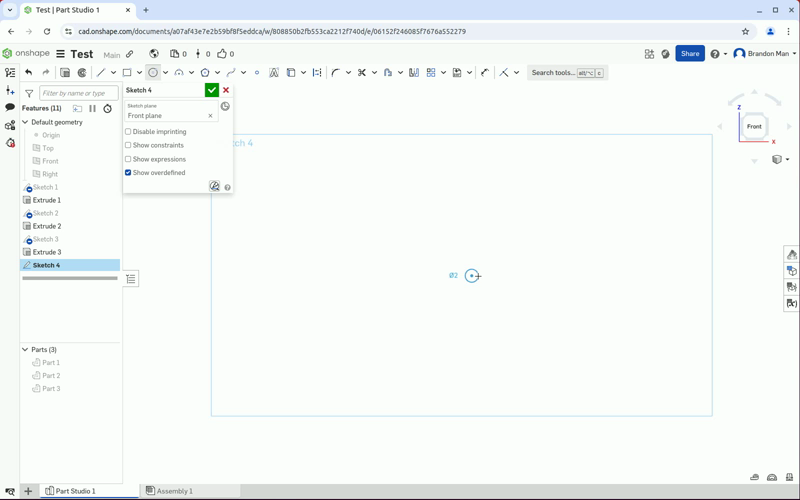
key(esc)
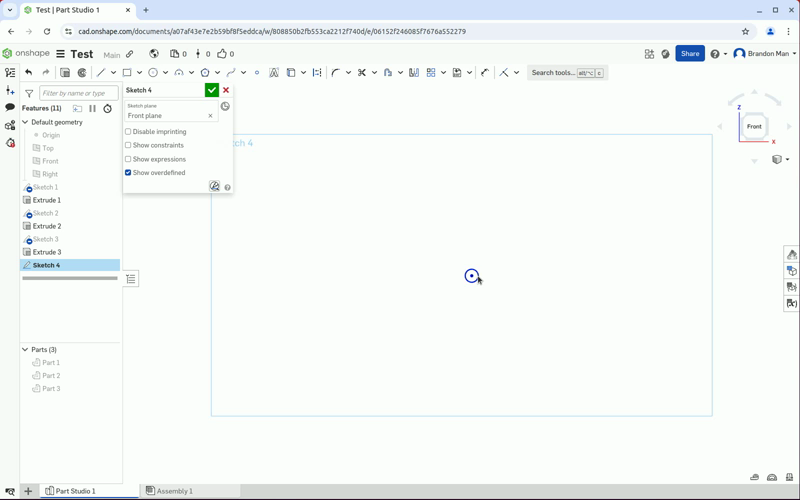
key(c)
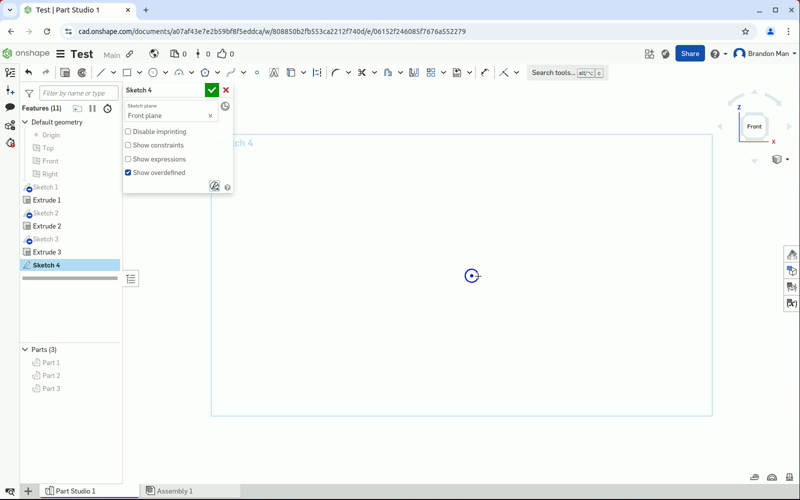
key_down(shift)
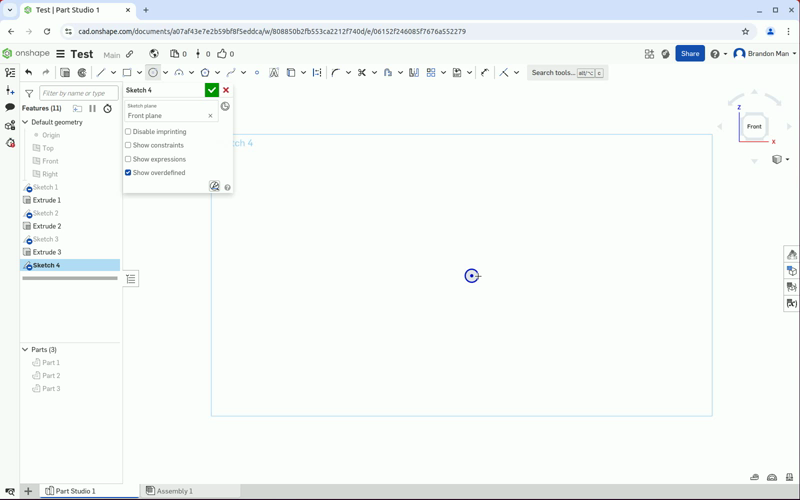
mouse_move(471, 275)
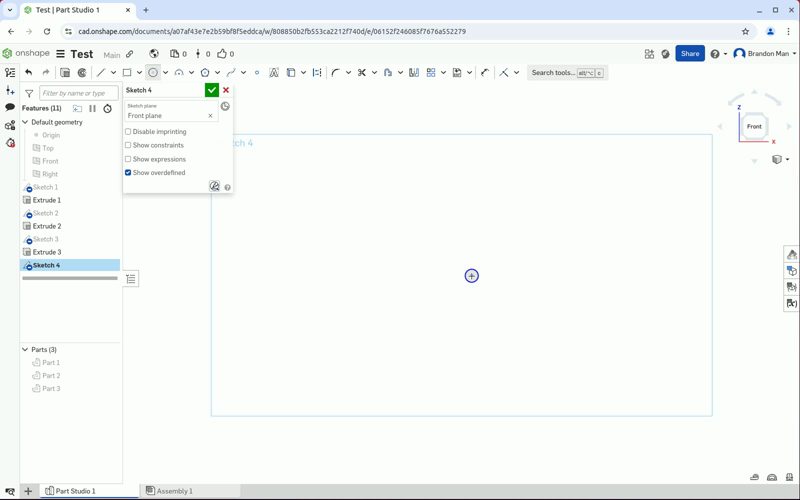
click(471, 275)
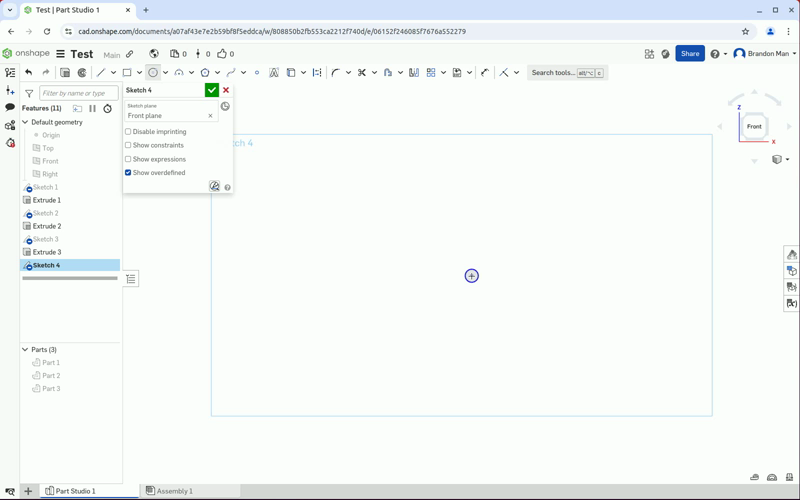
key_up(shift)
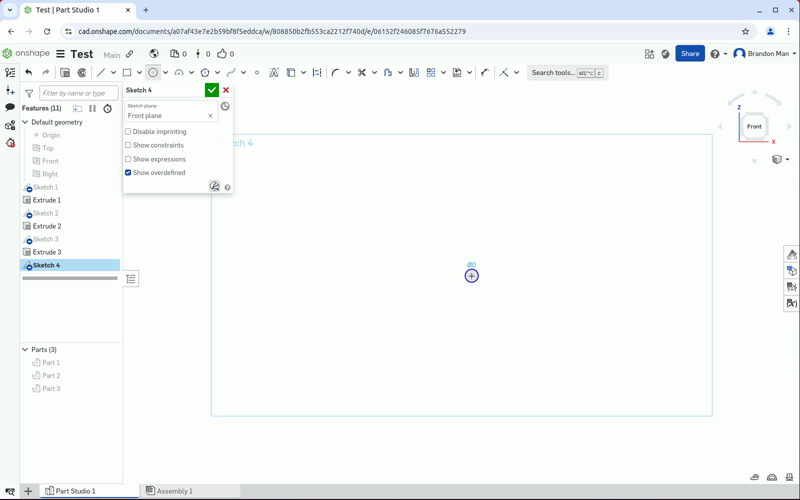
mouse_move(473, 275)
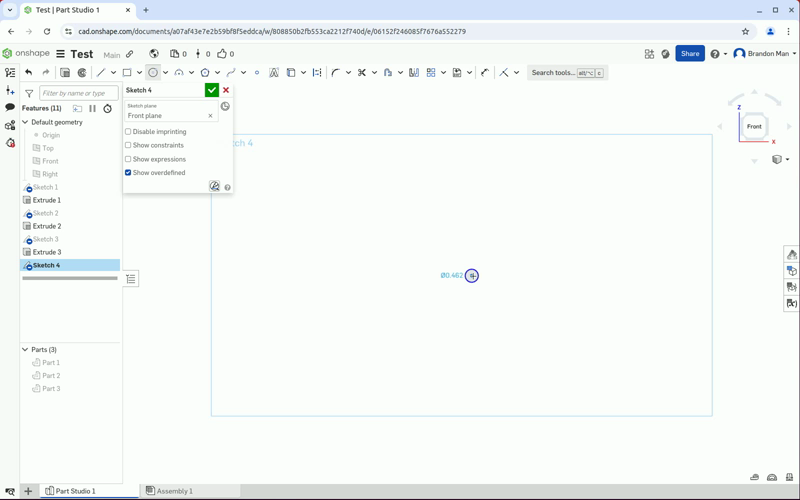
scroll(6)
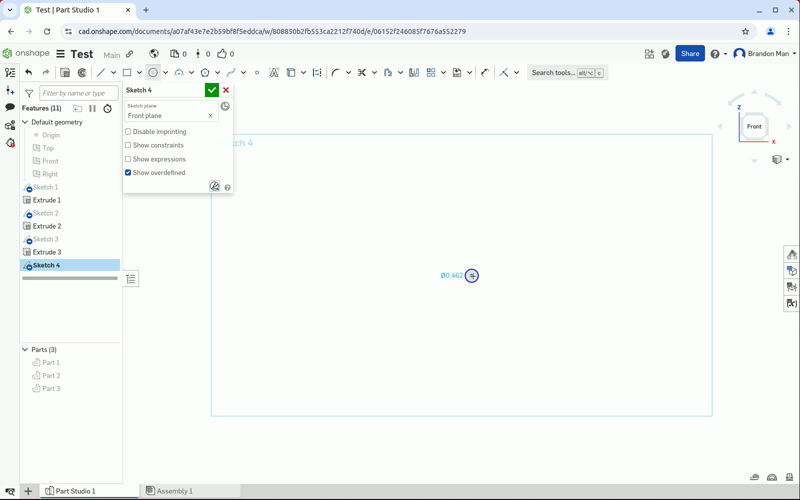
scroll(6)
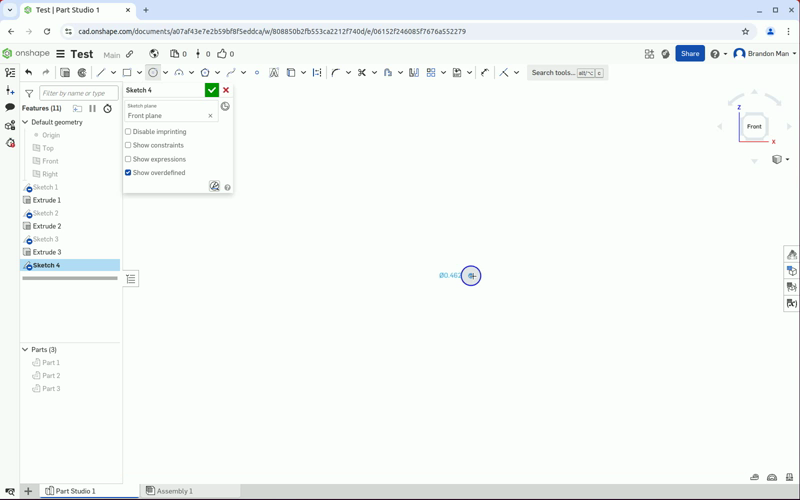
scroll(6)
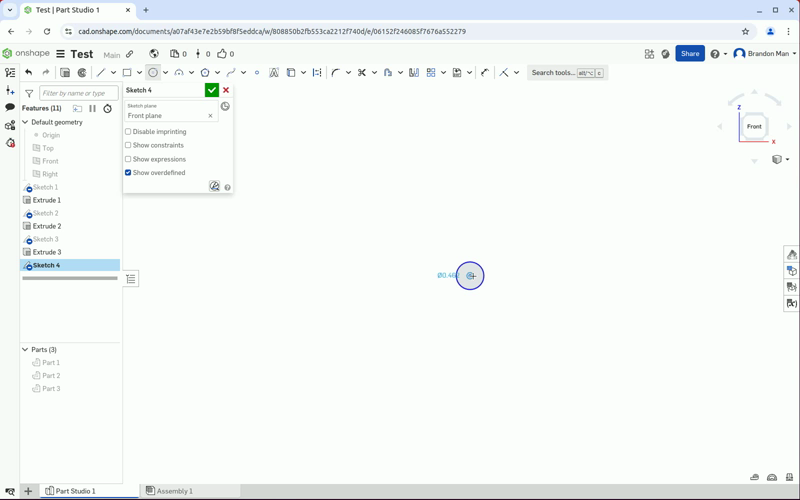
scroll(6)
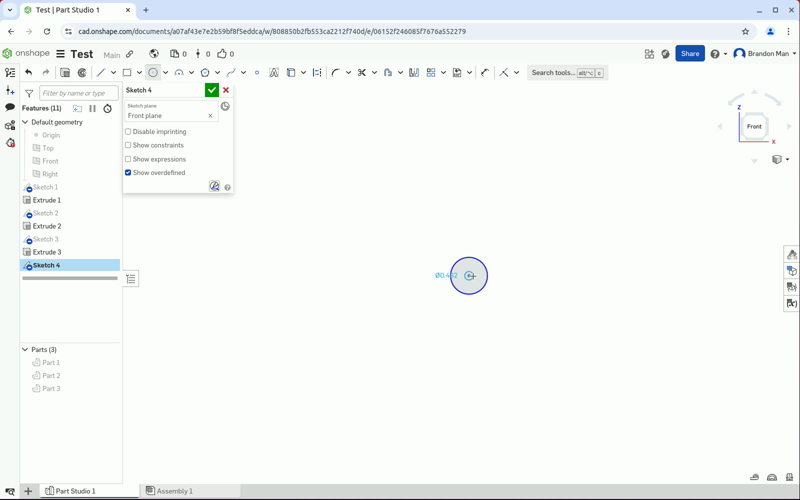
scroll(6)
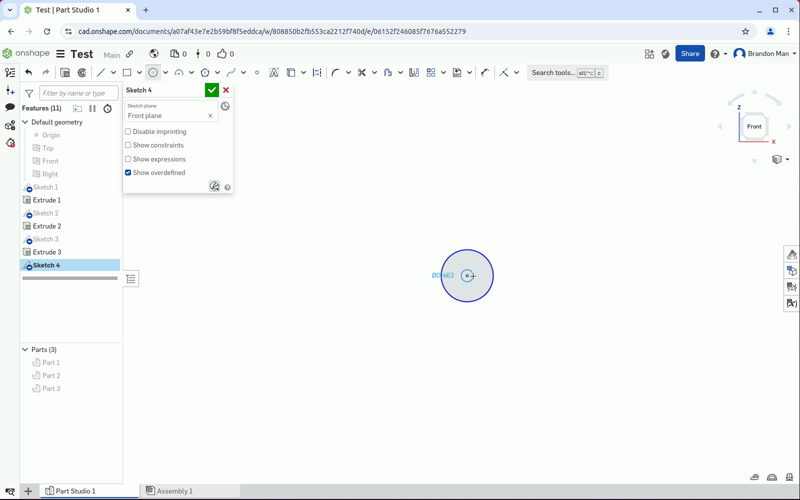
scroll(6)
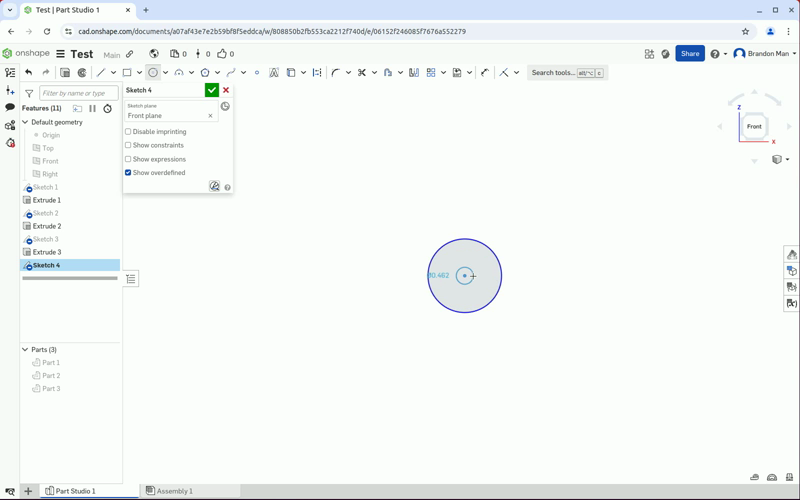
scroll(6)
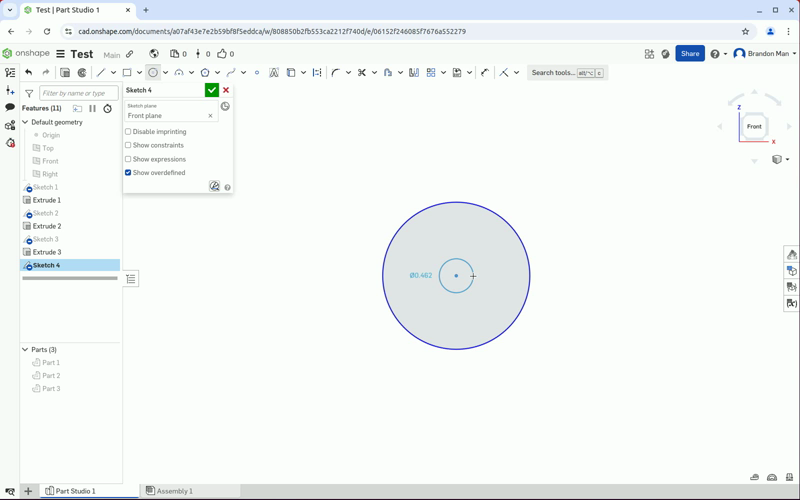
click(473, 275)
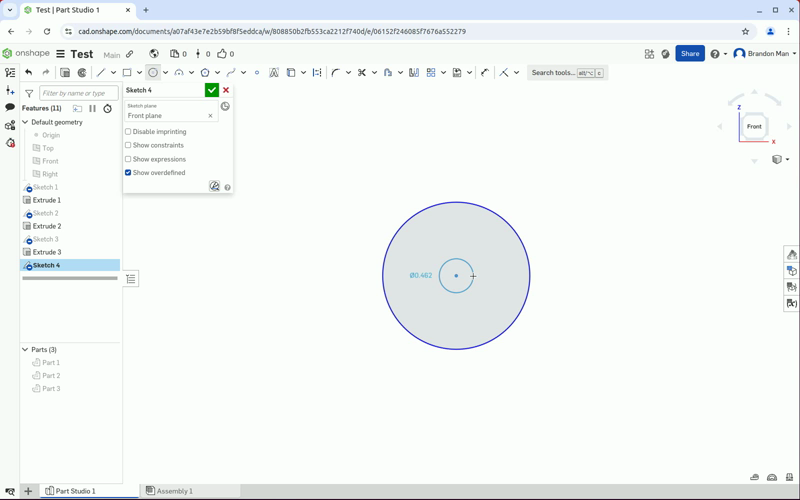
scroll(-6)
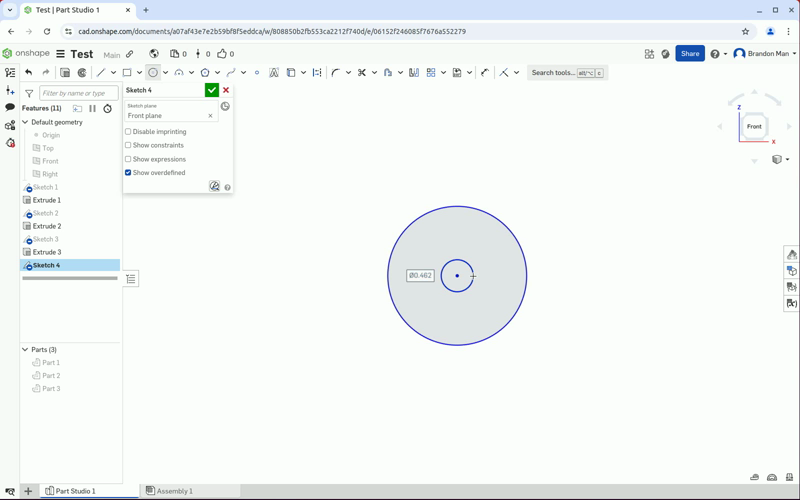
scroll(-6)
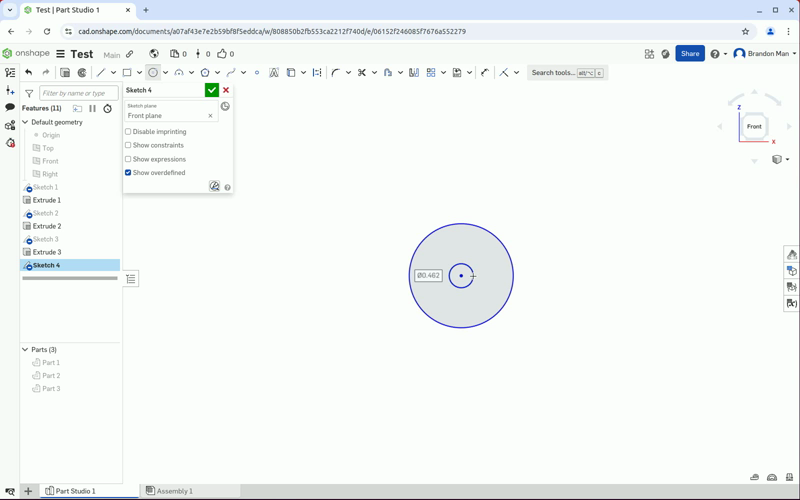
scroll(-6)
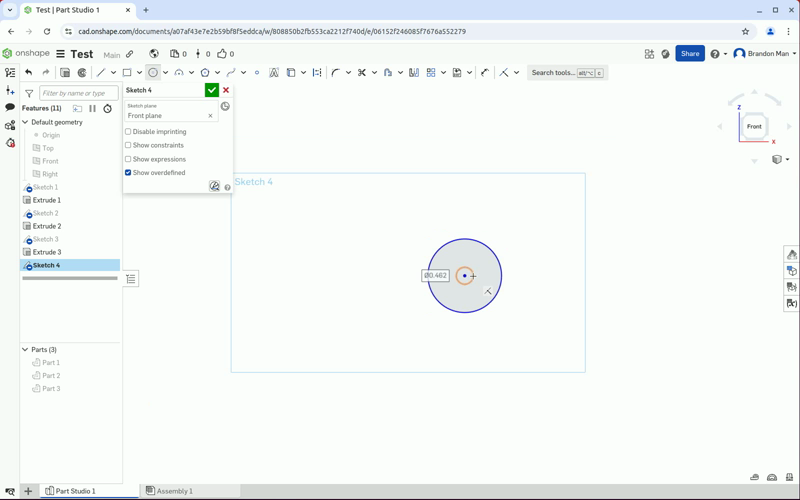
scroll(-6)
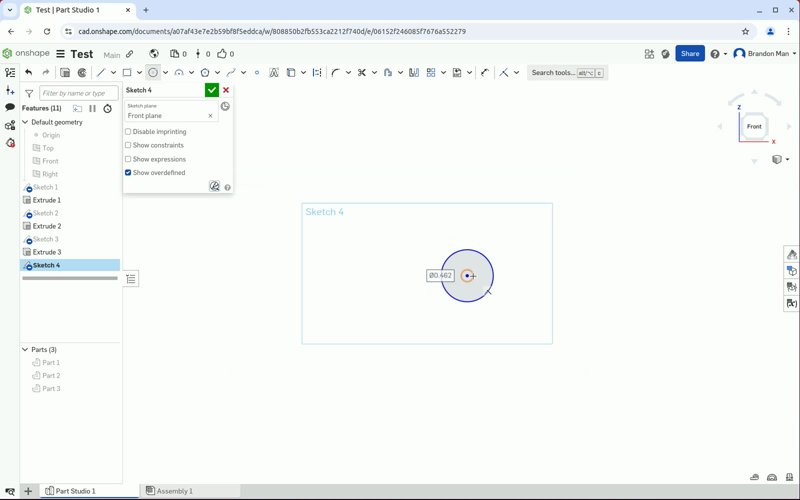
scroll(-6)
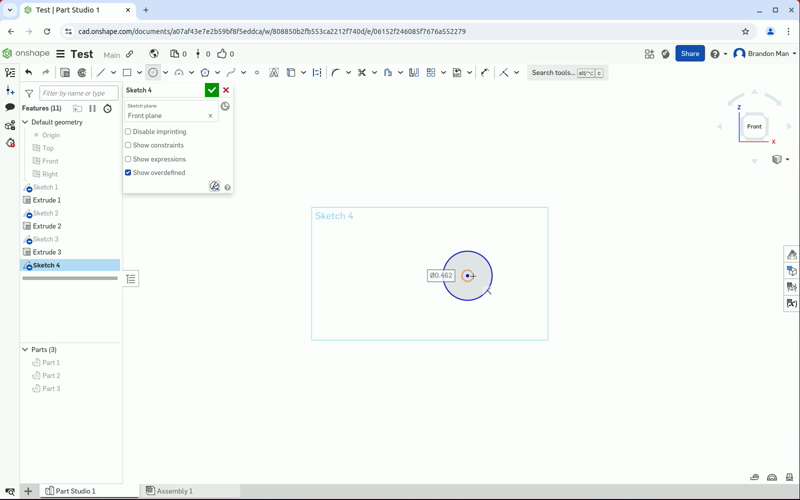
scroll(-6)
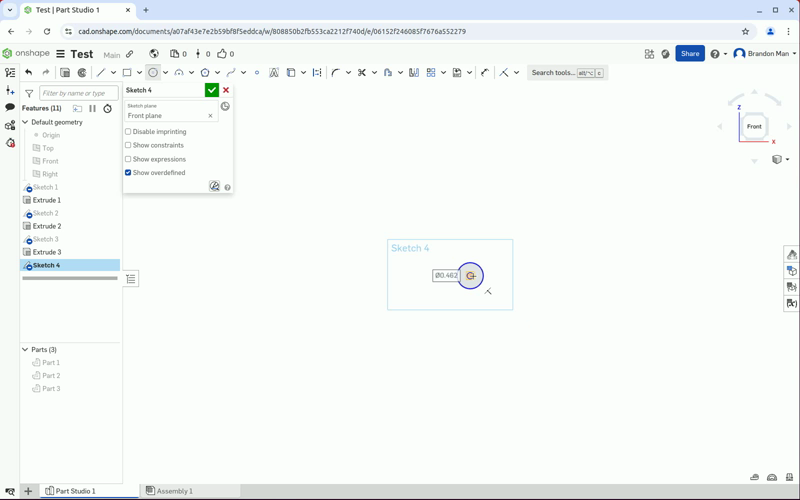
scroll(-6)
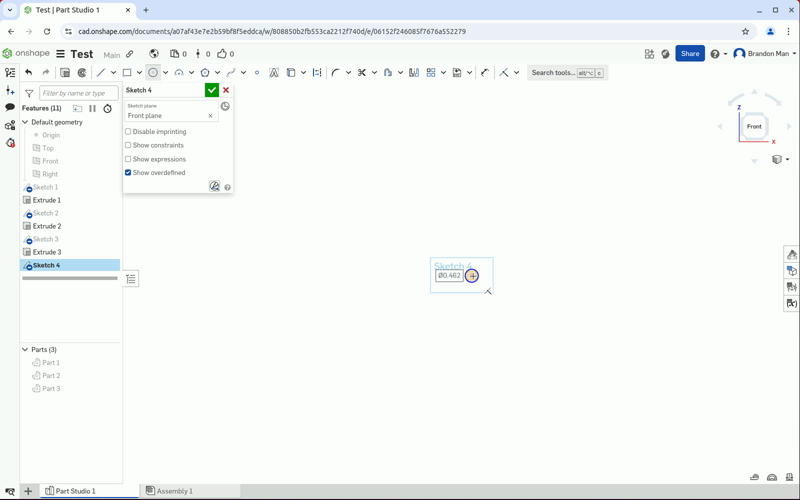
key(esc)
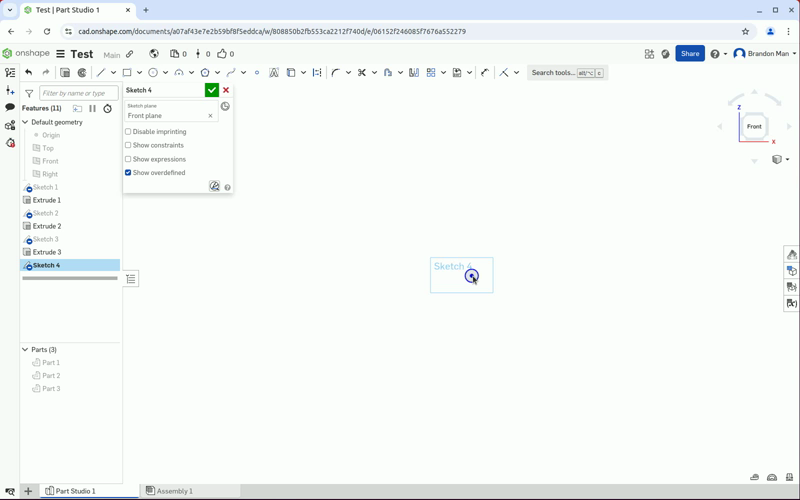
mouse_move(473, 270)
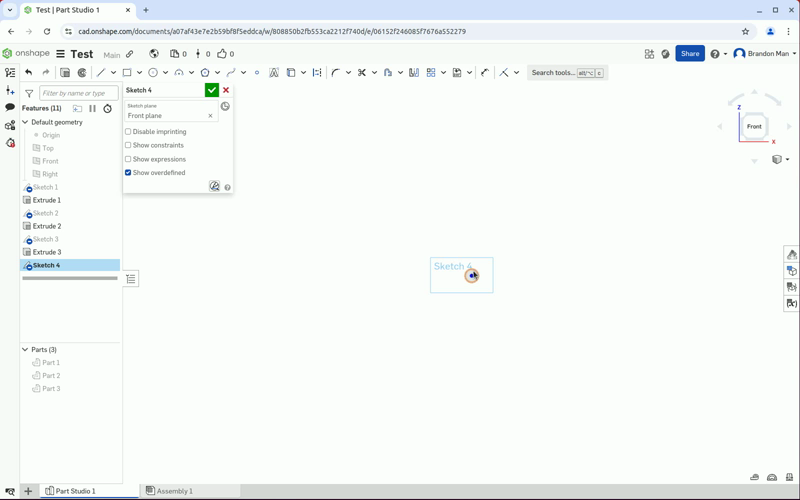
scroll(6)
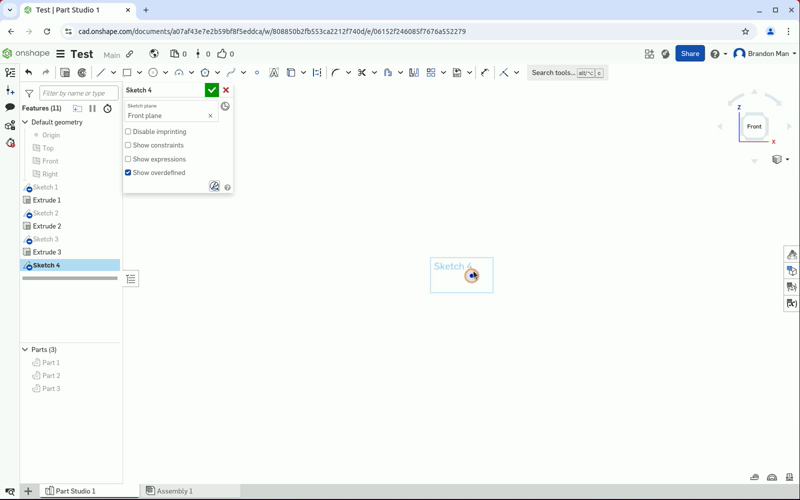
scroll(6)
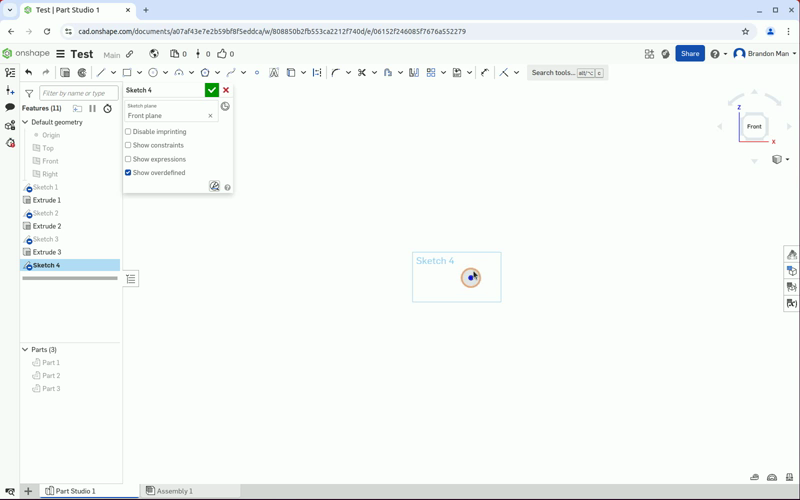
scroll(6)
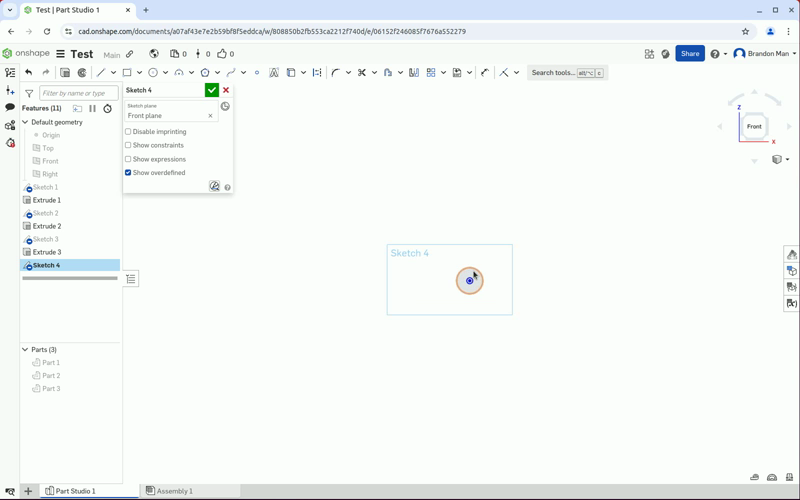
scroll(6)
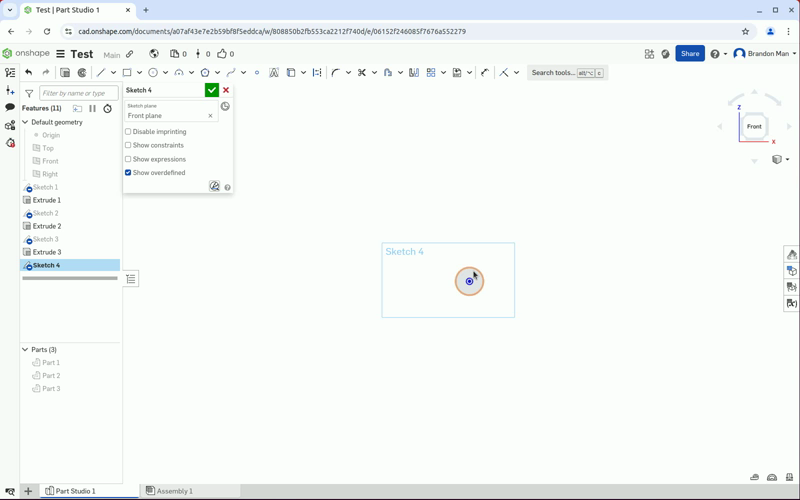
scroll(6)
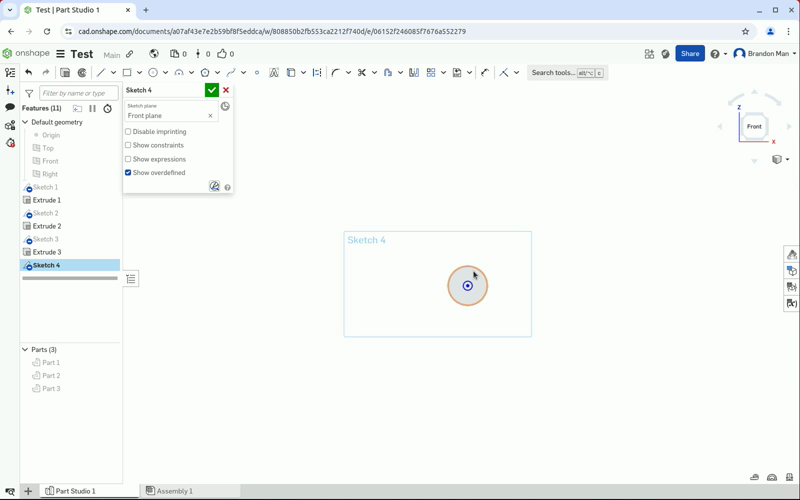
scroll(6)
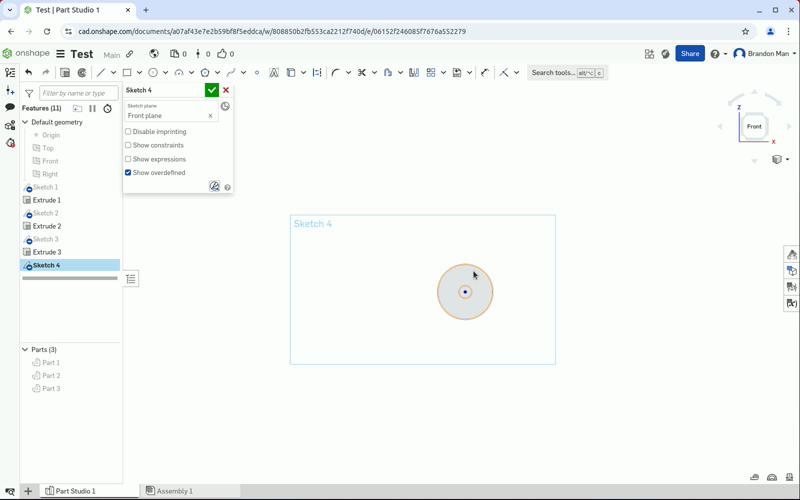
scroll(6)
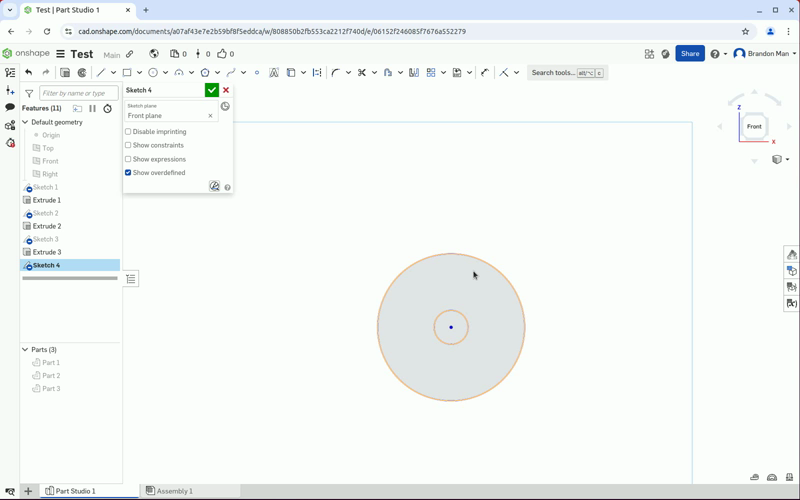
click(473, 270)
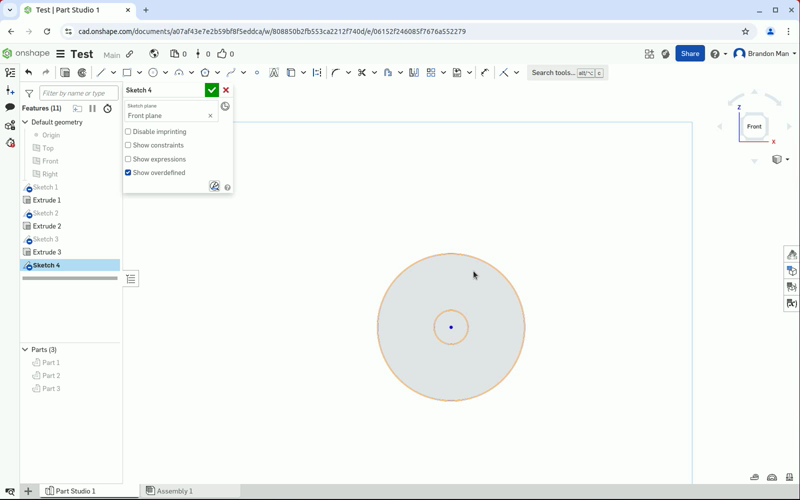
scroll(-6)
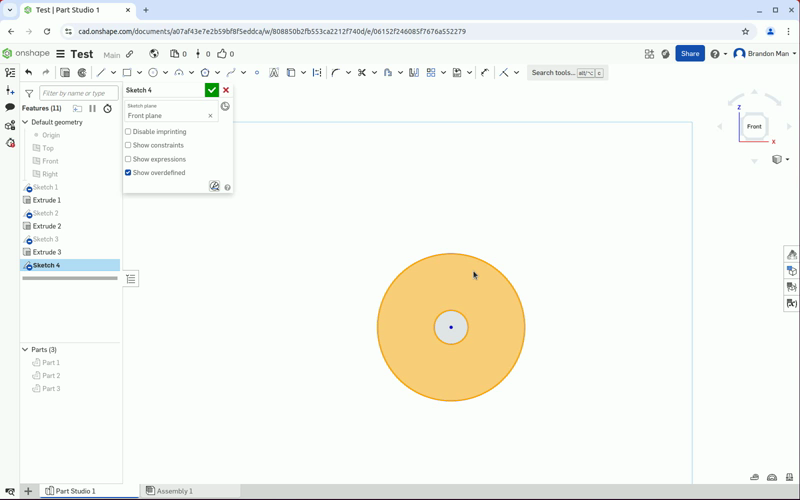
scroll(-6)
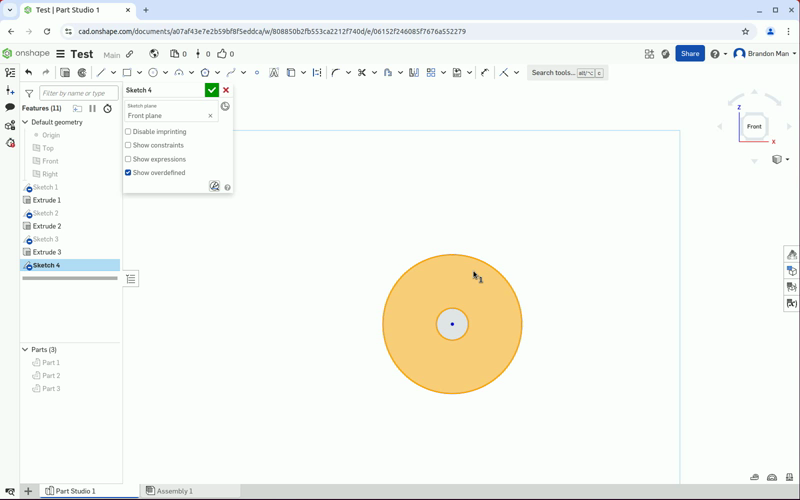
scroll(-6)
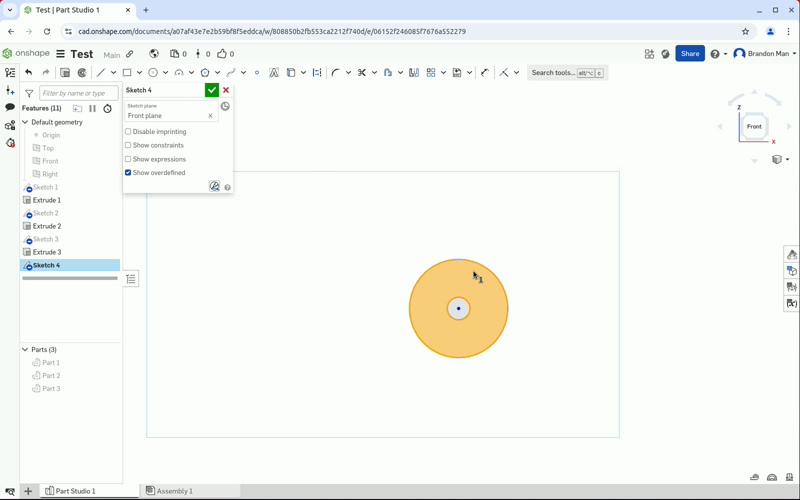
scroll(-6)
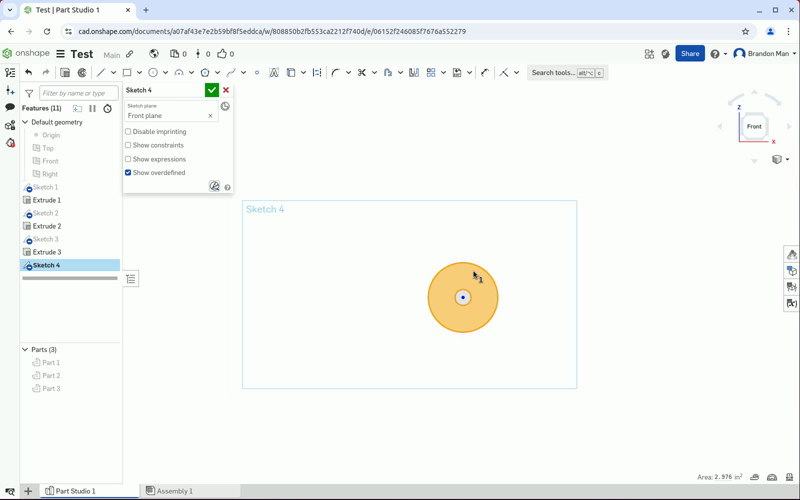
scroll(-6)
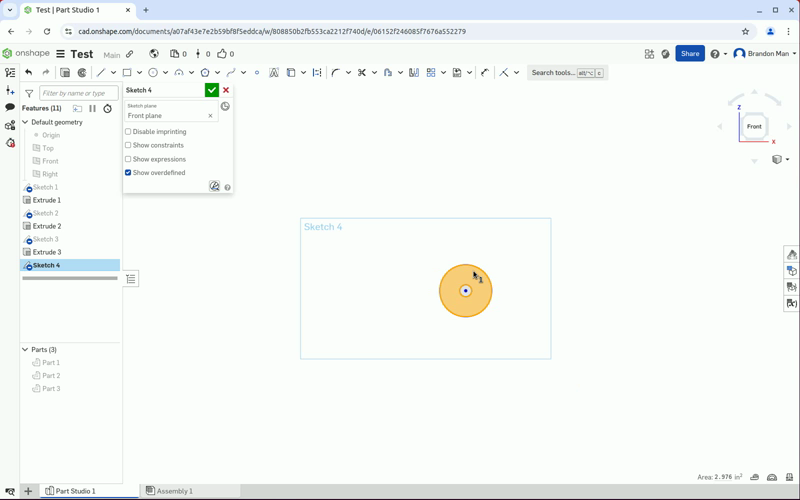
scroll(-6)
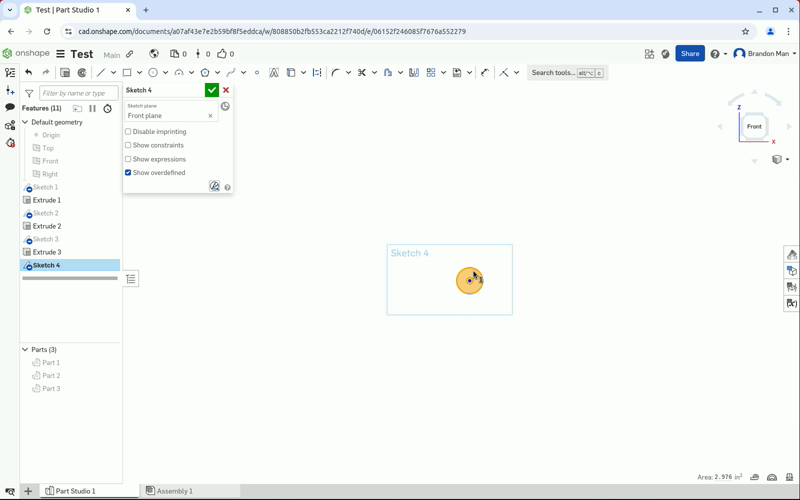
scroll(-6)
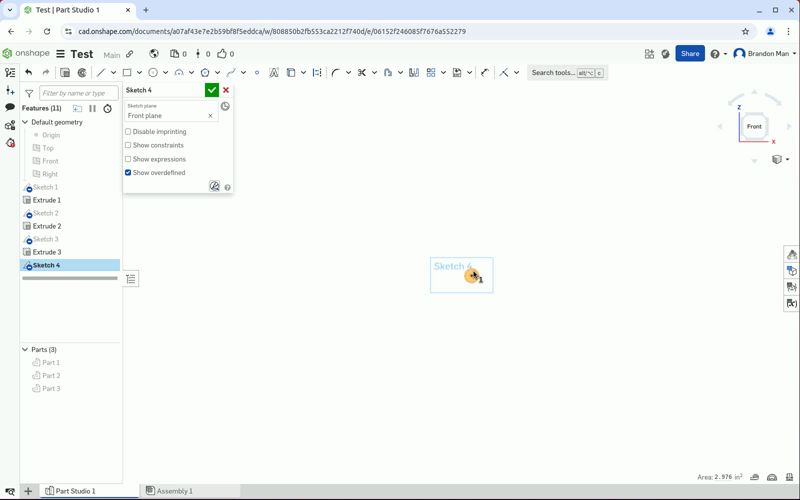
mouse_move(73, 352)
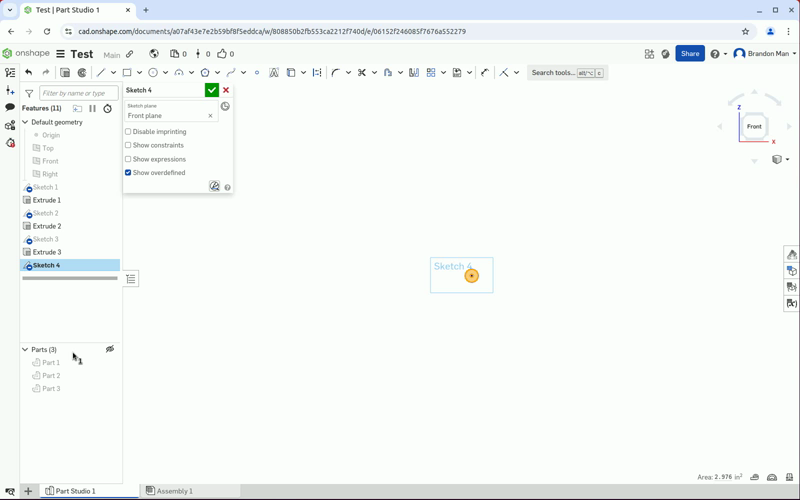
key(shift+y)
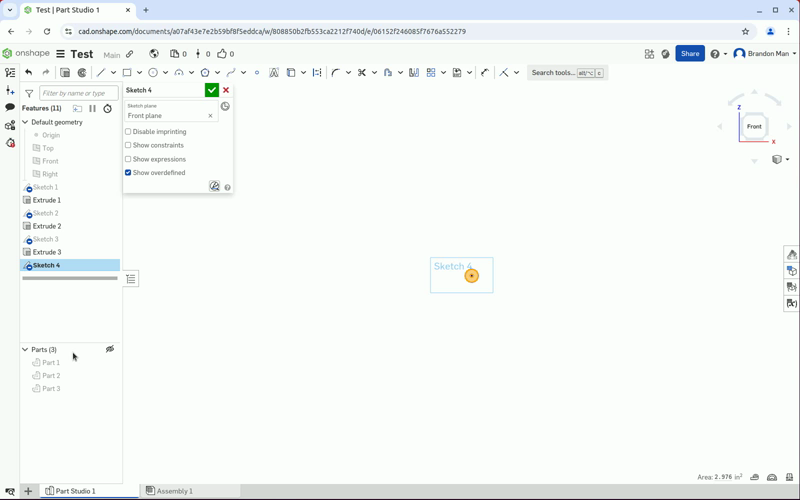
key(shift+e)
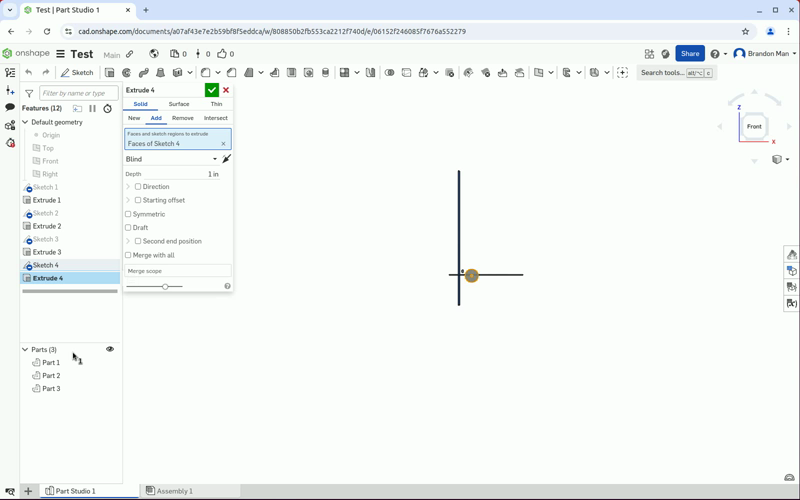
mouse_move(143, 106)
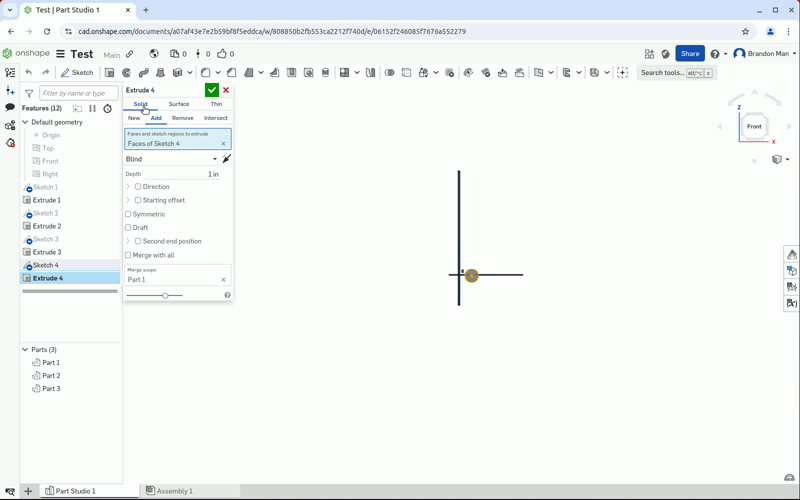
click(143, 106)
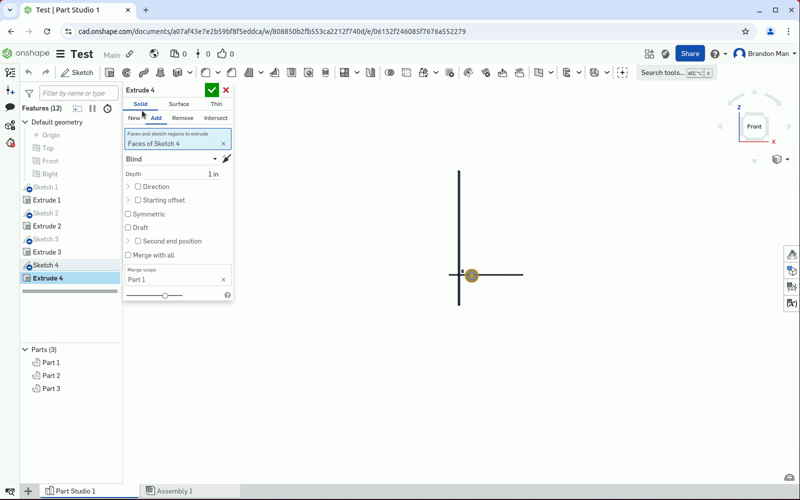
mouse_move(137, 120)
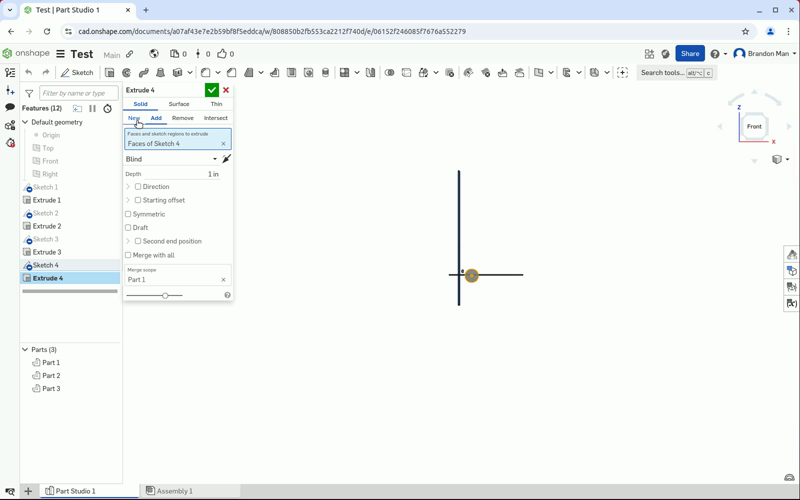
click(137, 120)
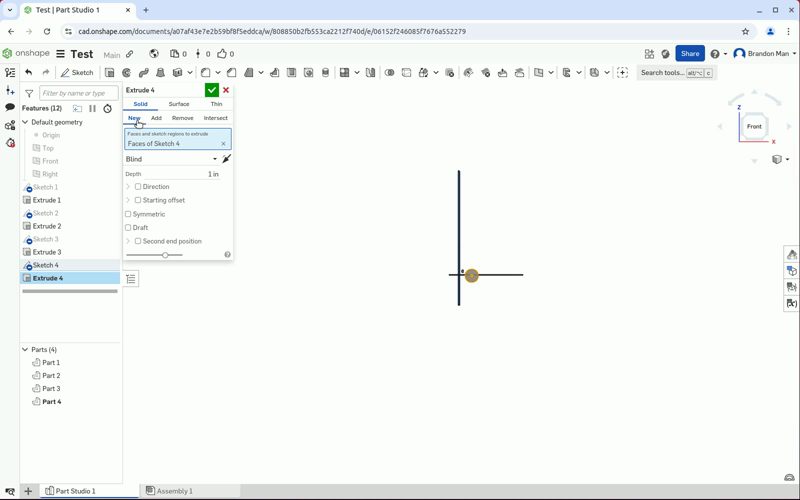
key(tab, 4)
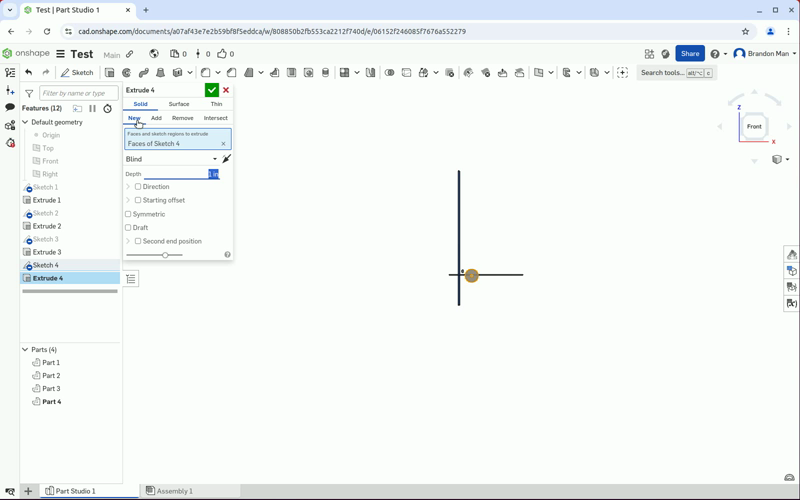
text(0.241)
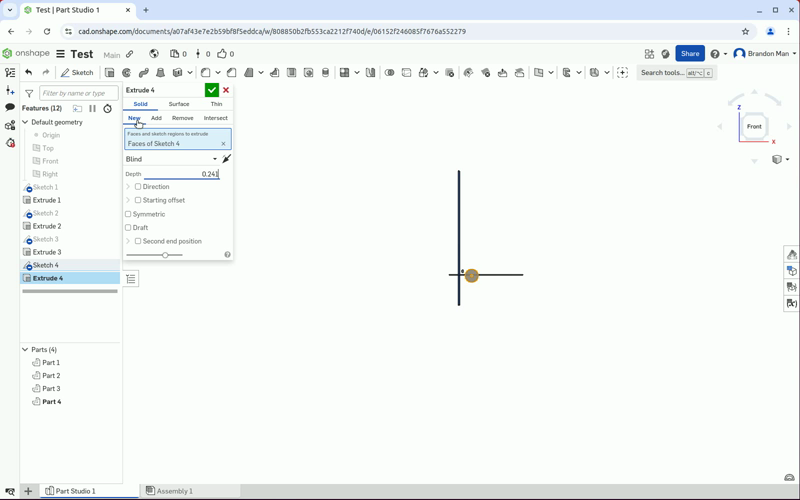
key(enter)
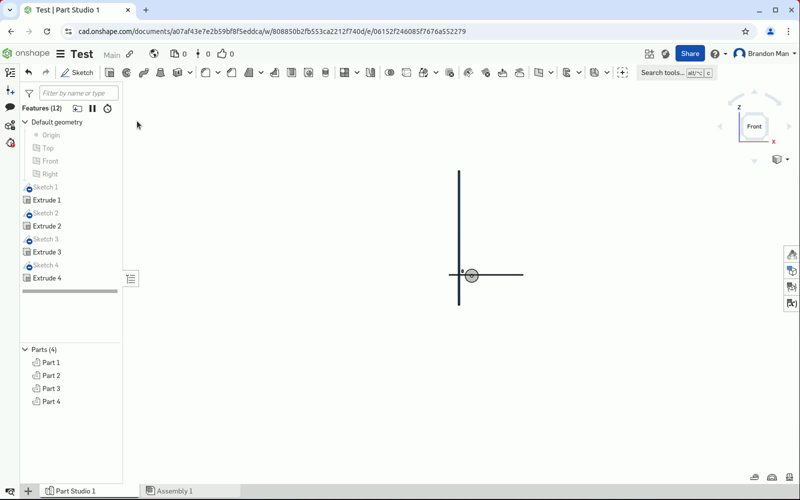
key(shift+h)
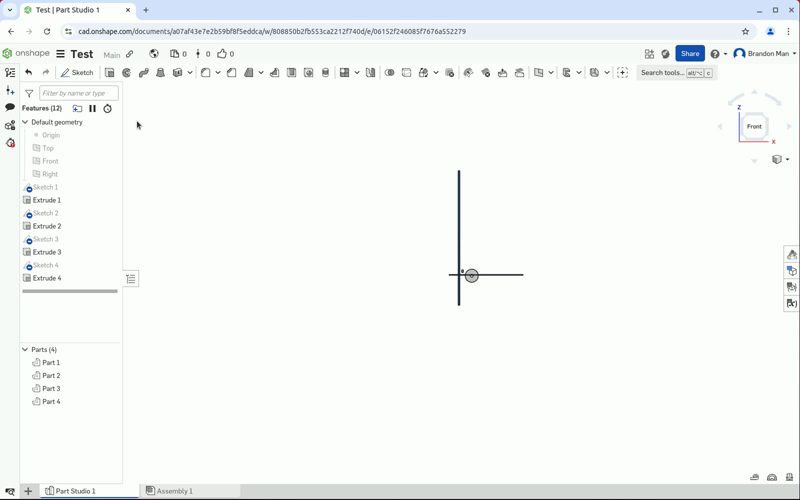
key(shift+h)
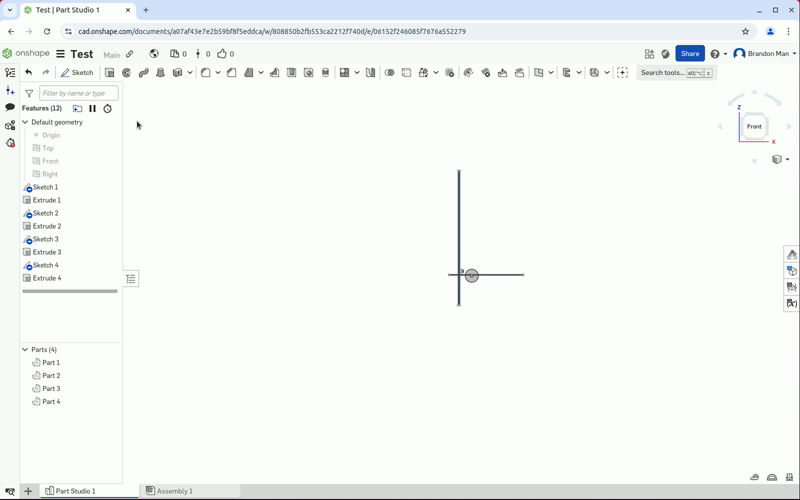
key(shift+7)
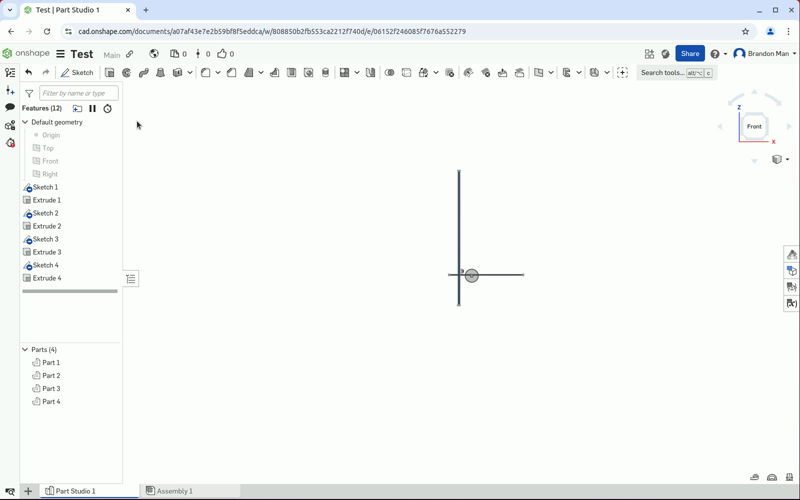
key(left, 2)
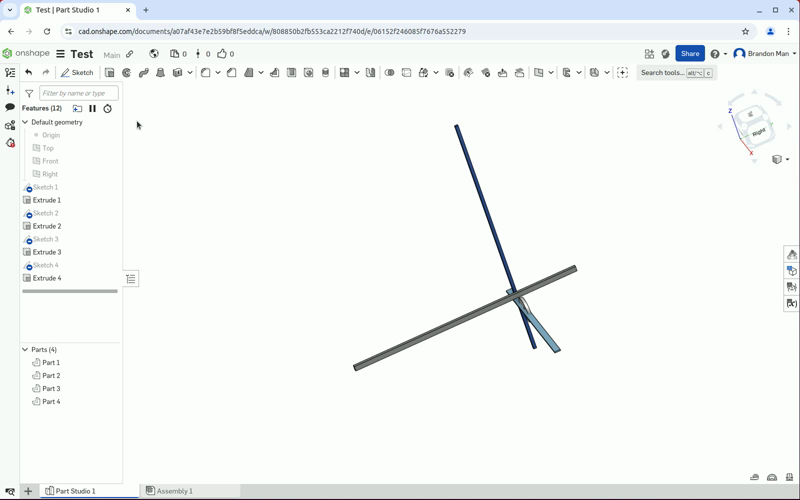
key(down, 2)
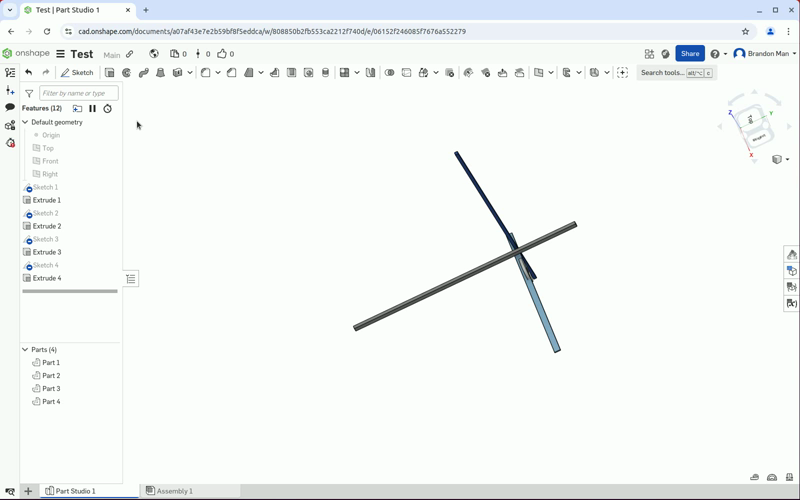
key(up, 2)
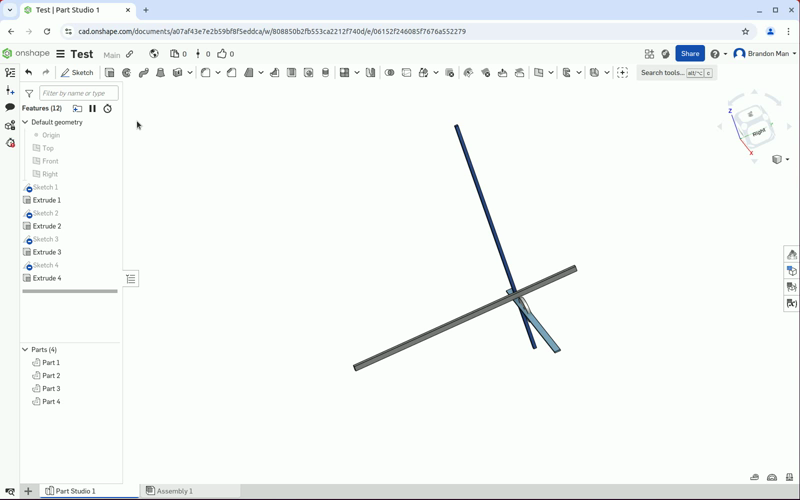
key(right, 2)
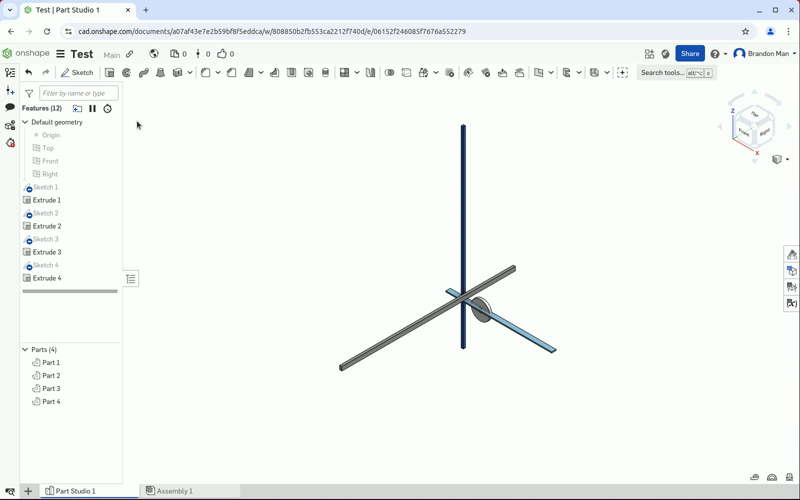
mouse_move(73, 189)
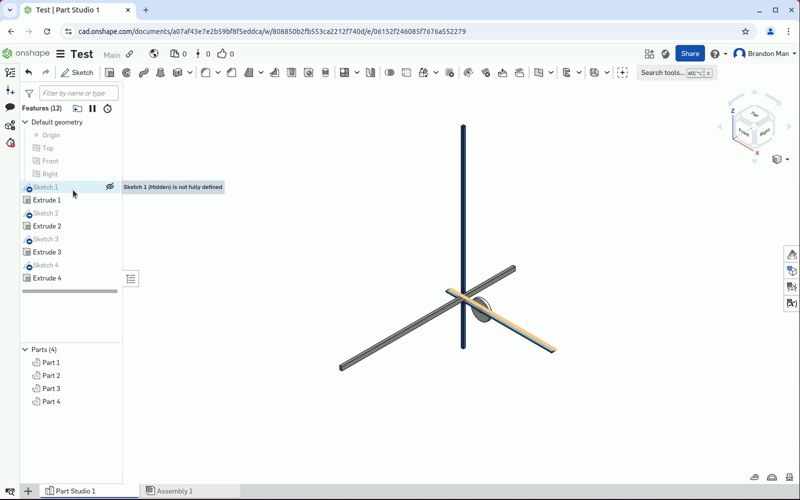
click(73, 189)